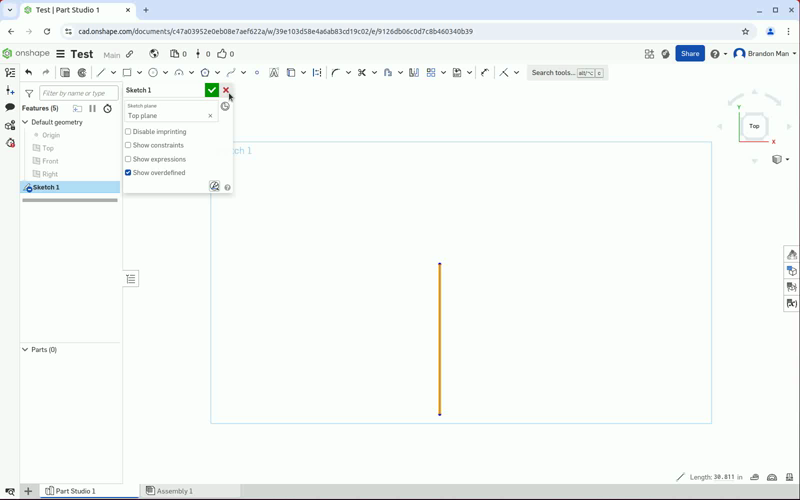
key(shift+h)
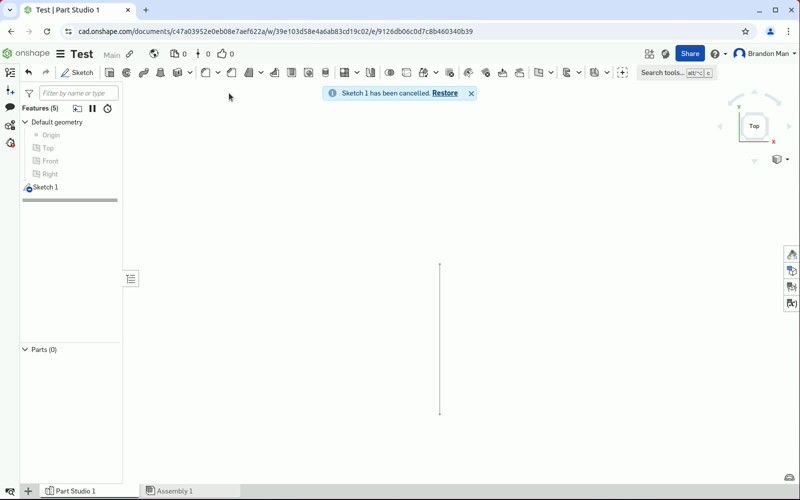
mouse_move(73, 352)
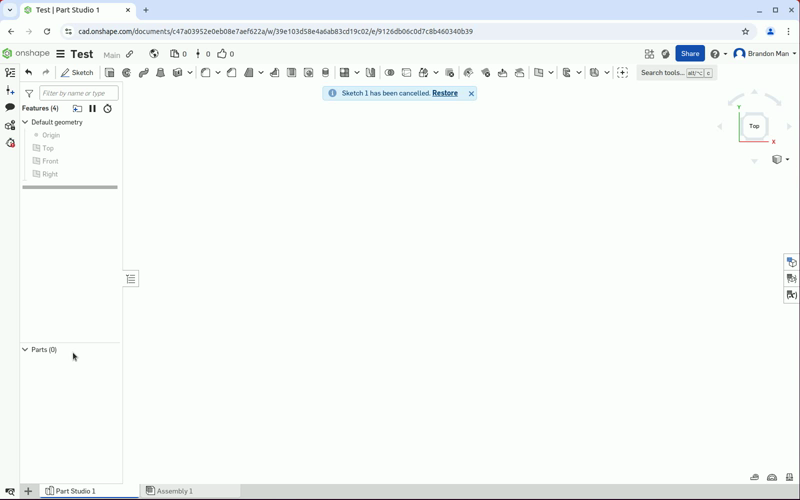
key(y)
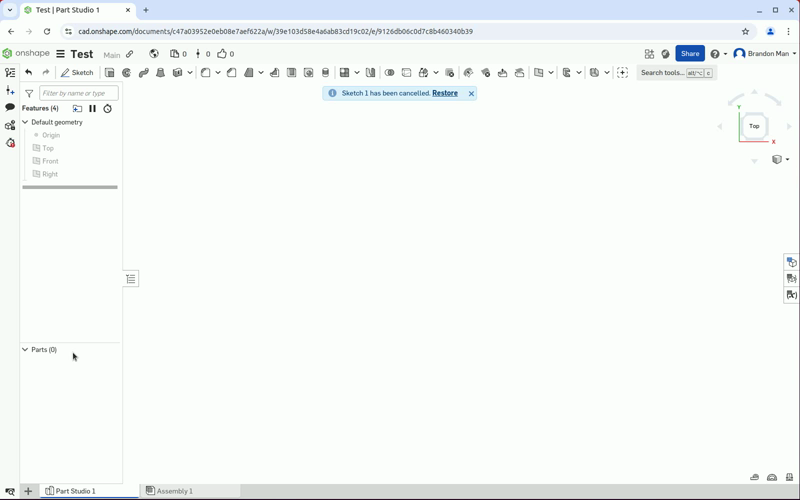
key(shift+p)
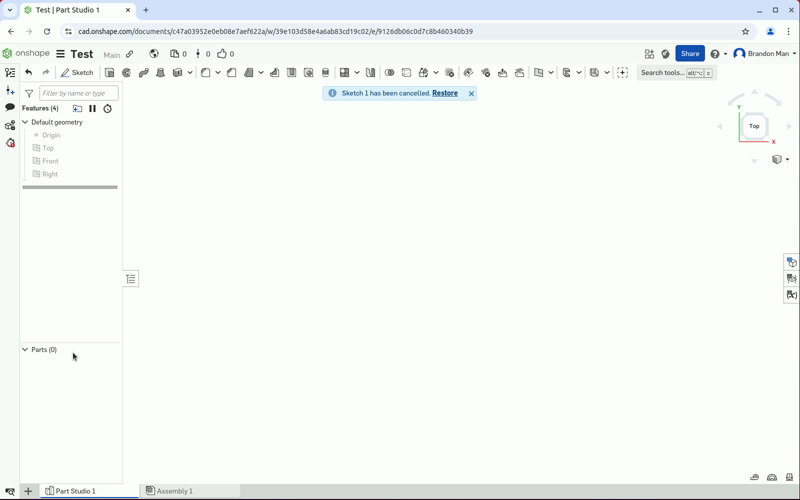
key(space)
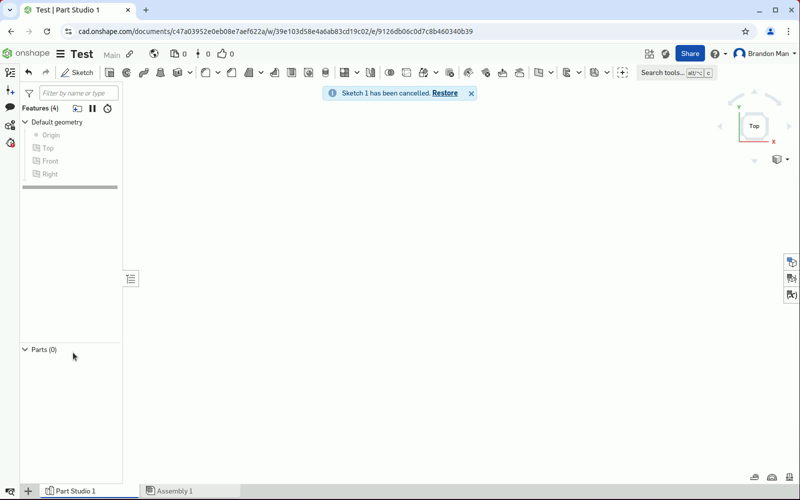
key_down(shift)
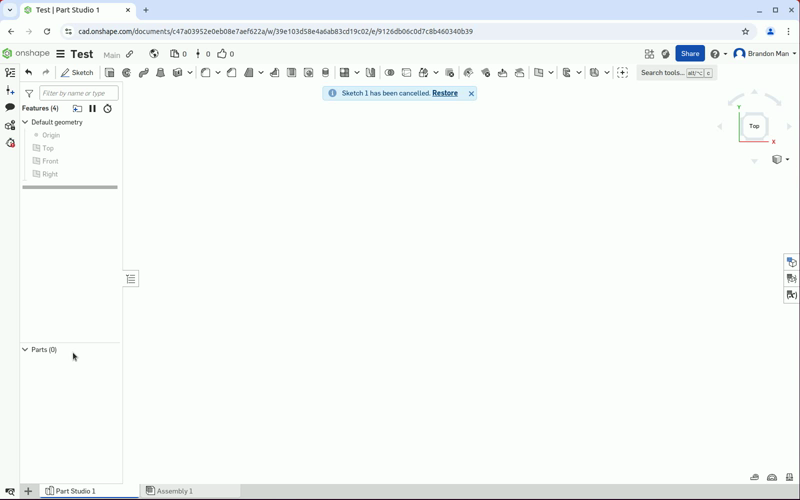
key(up)
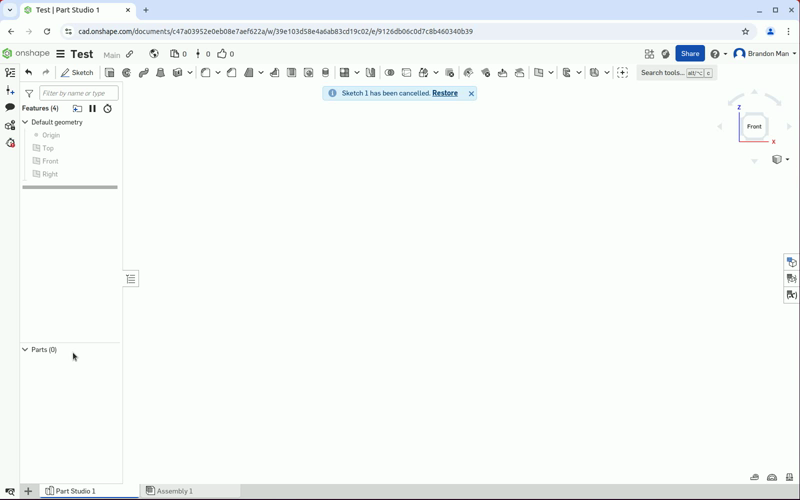
key_up(shift)
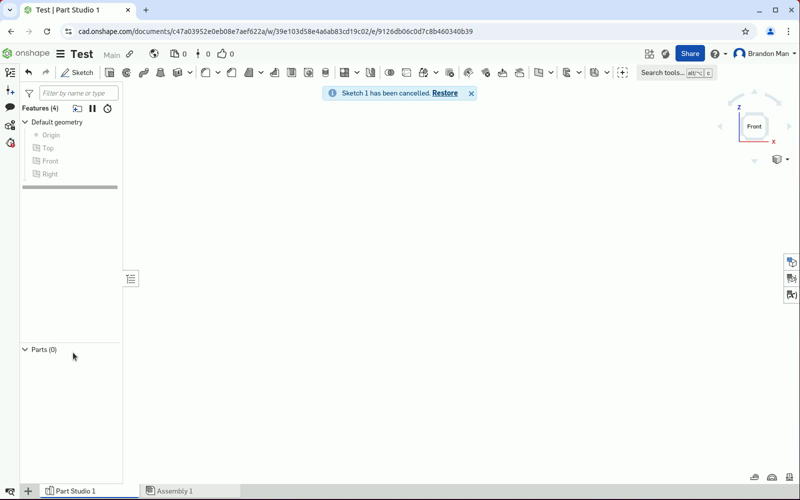
mouse_move(73, 352)
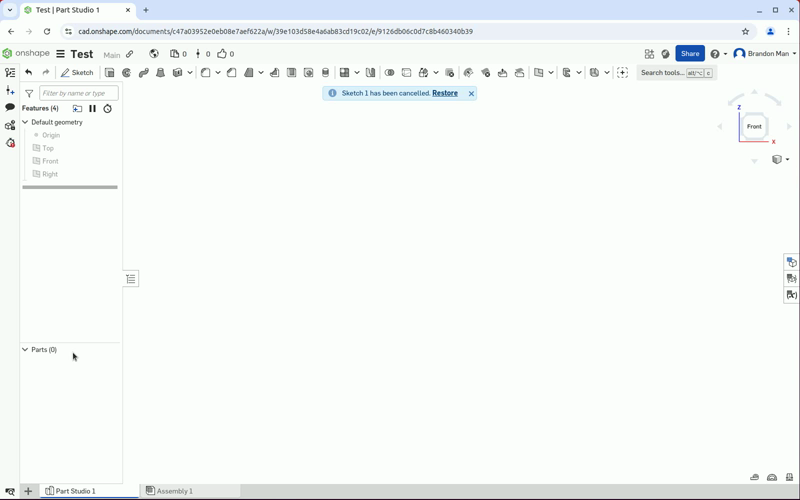
key(shift+y)
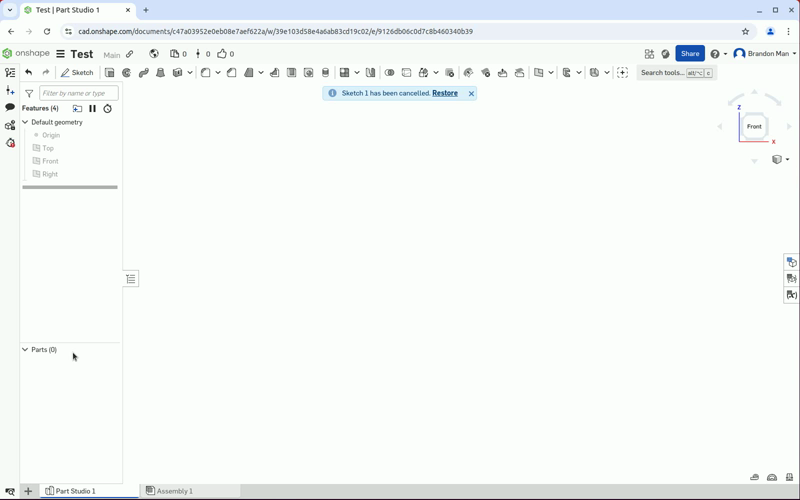
key(shift+s)
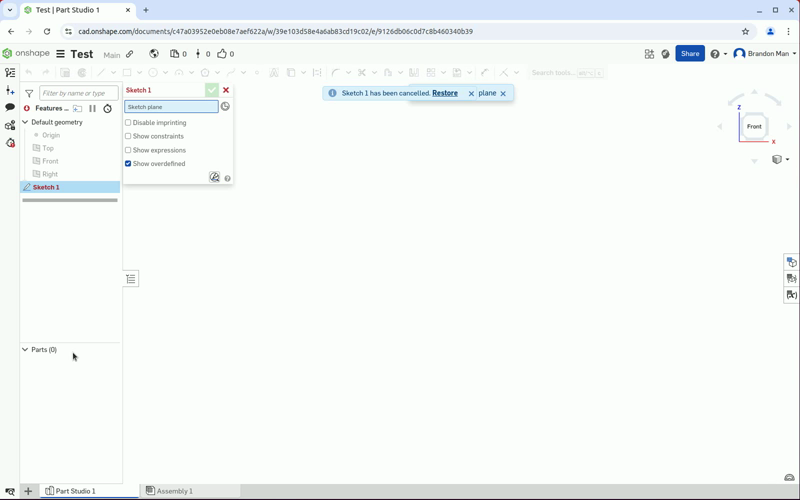
mouse_move(73, 163)
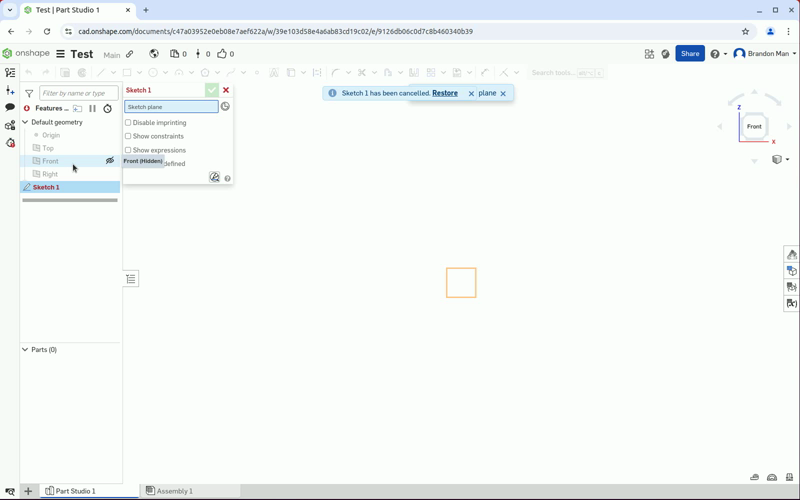
click(73, 163)
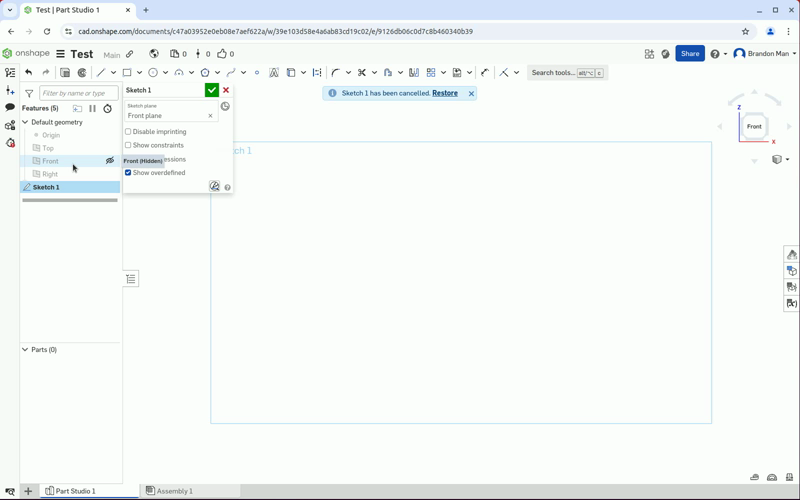
mouse_move(73, 352)
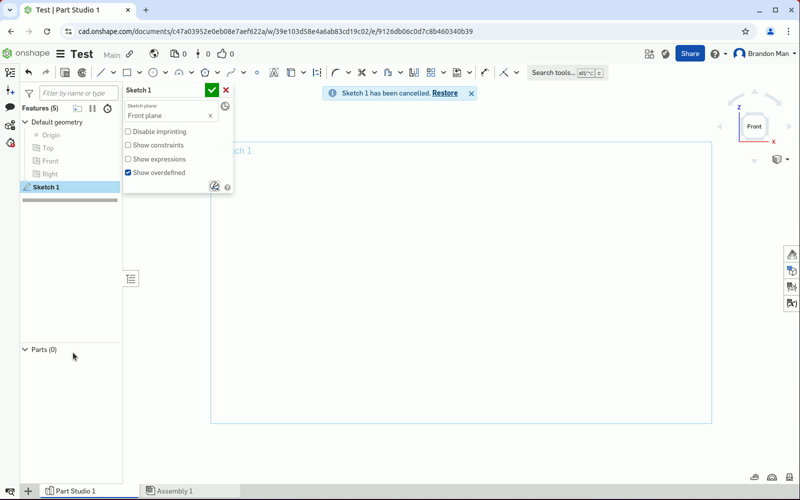
key(y)
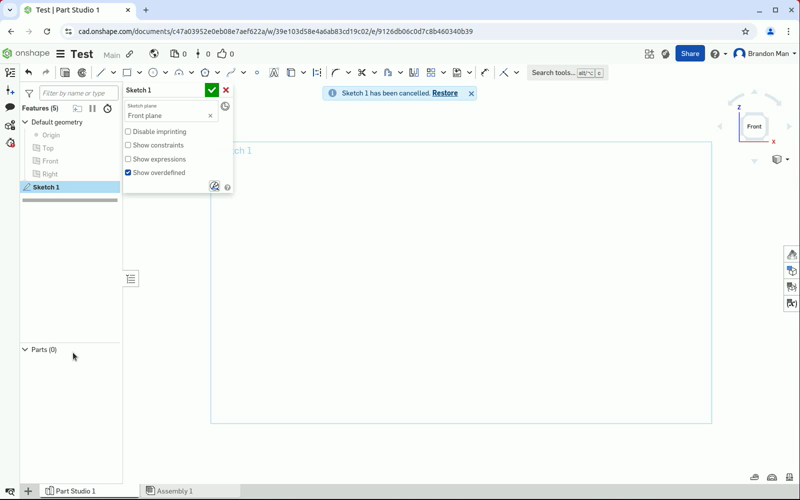
key(l)
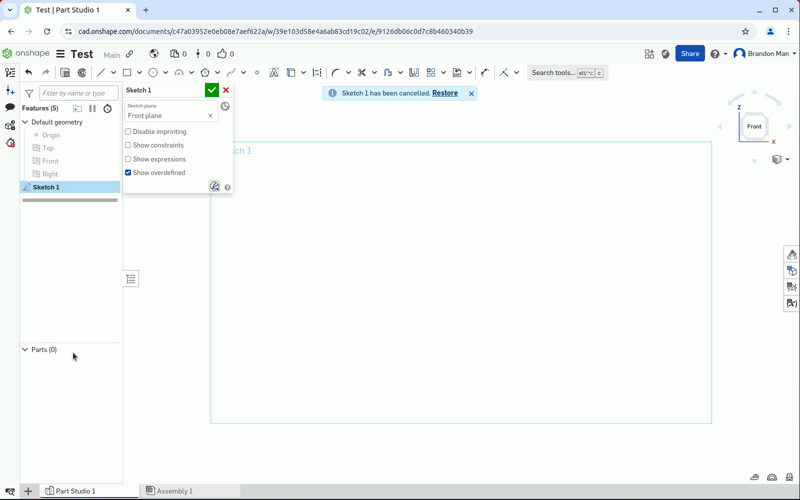
key_down(shift)
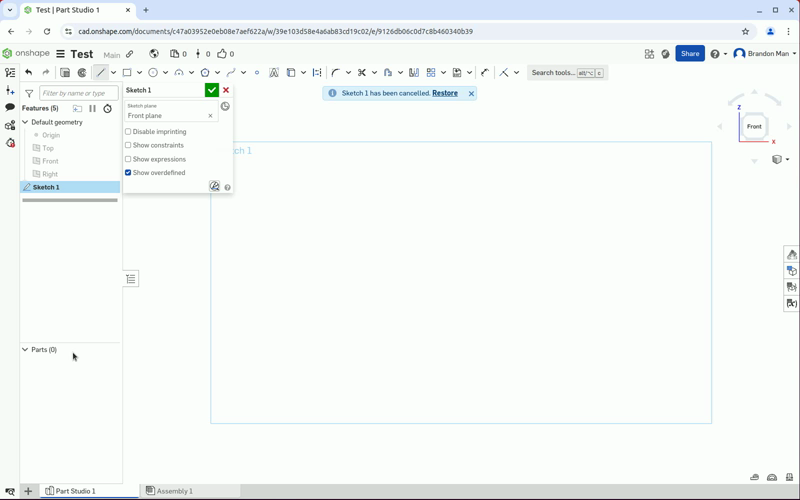
mouse_move(376, 282)
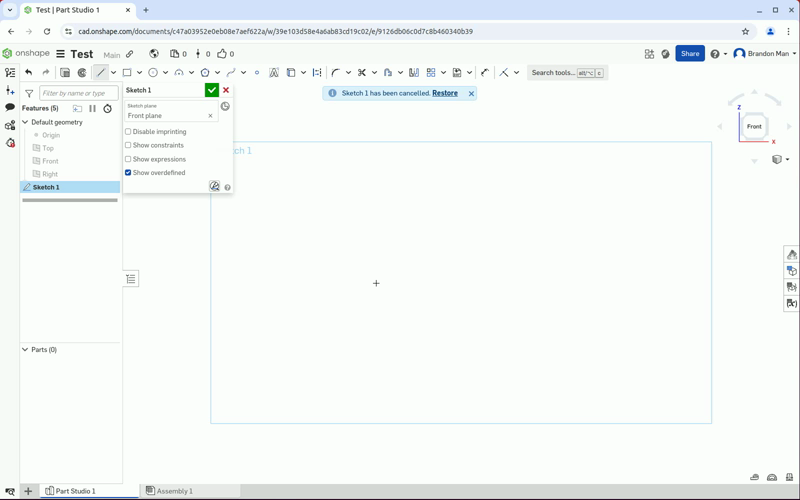
click(376, 282)
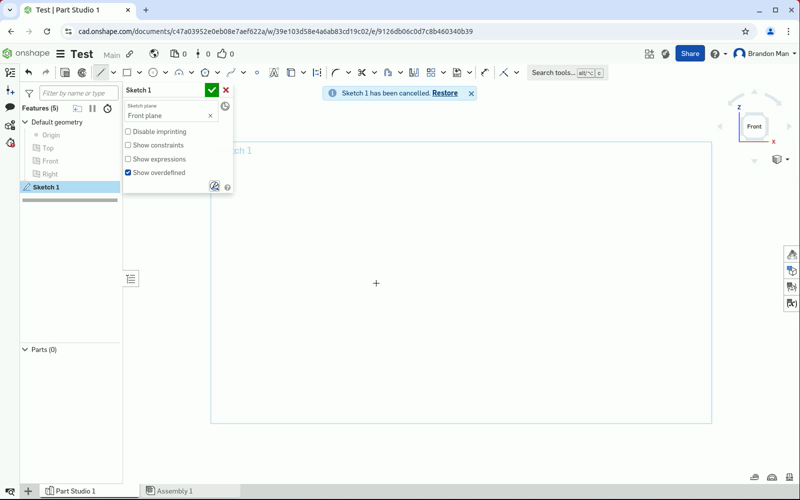
key_up(shift)
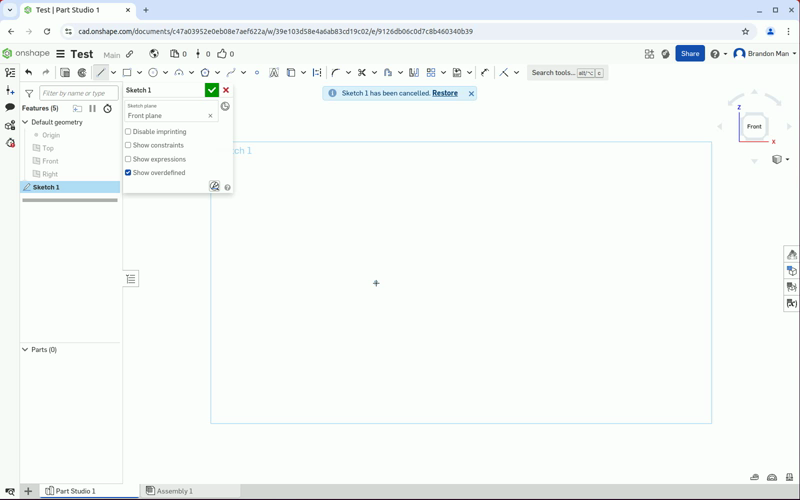
key_down(shift)
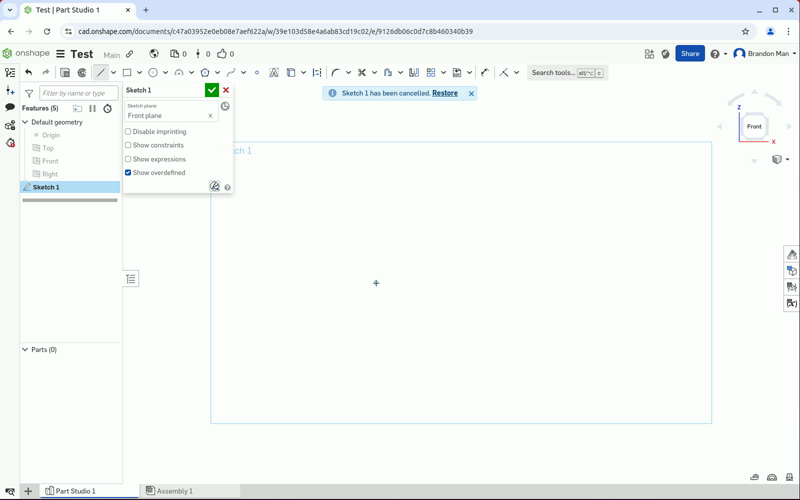
mouse_move(406, 282)
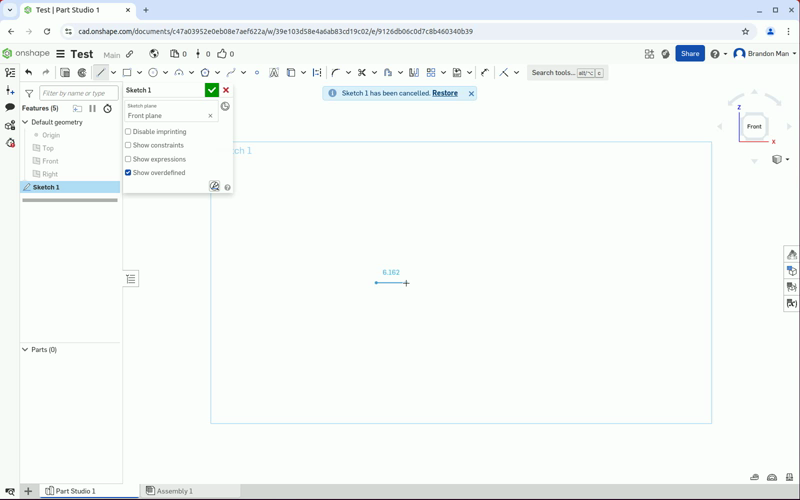
mouse_move(377, 282)
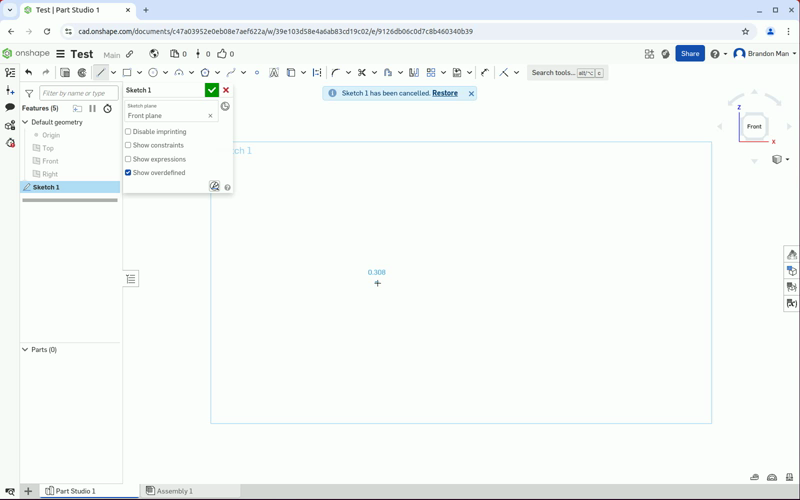
scroll(6)
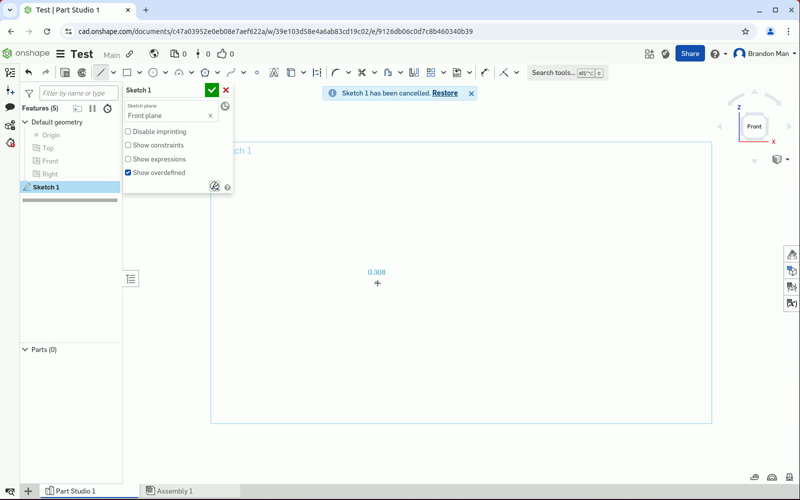
scroll(6)
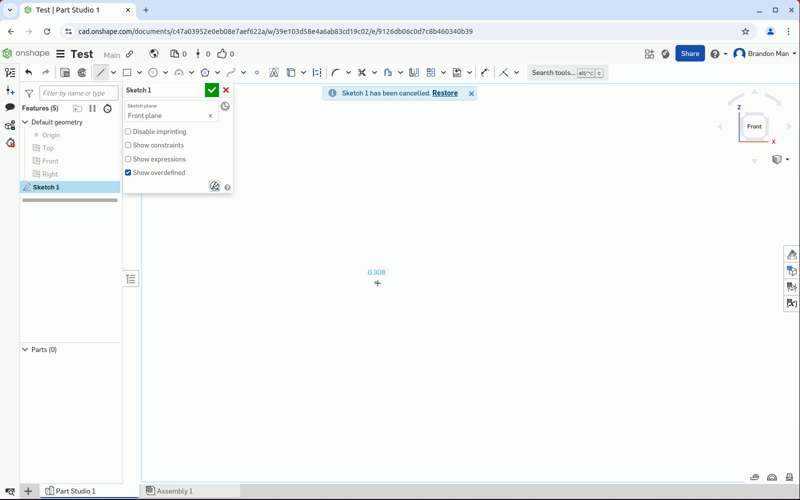
scroll(6)
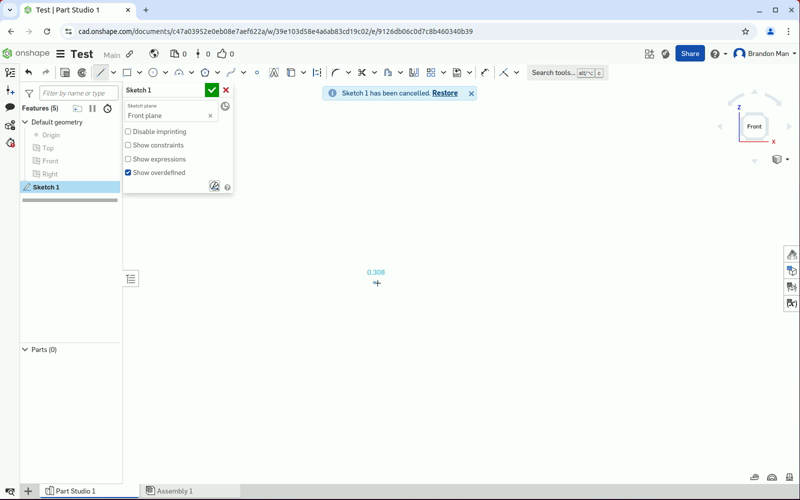
scroll(6)
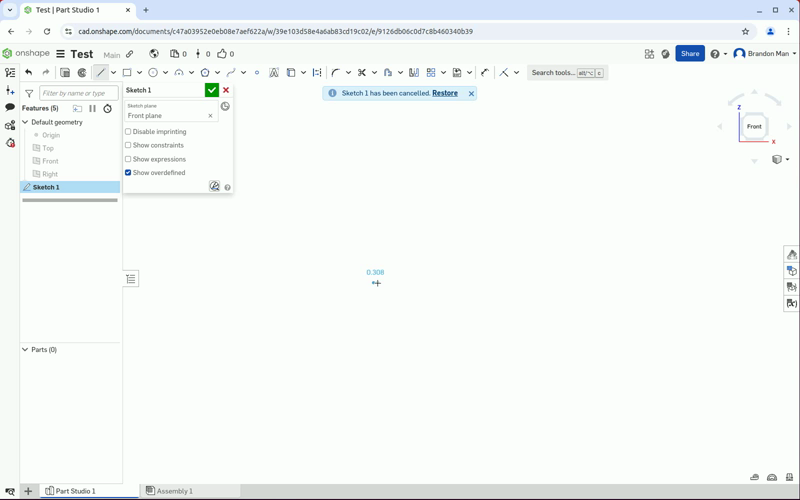
scroll(6)
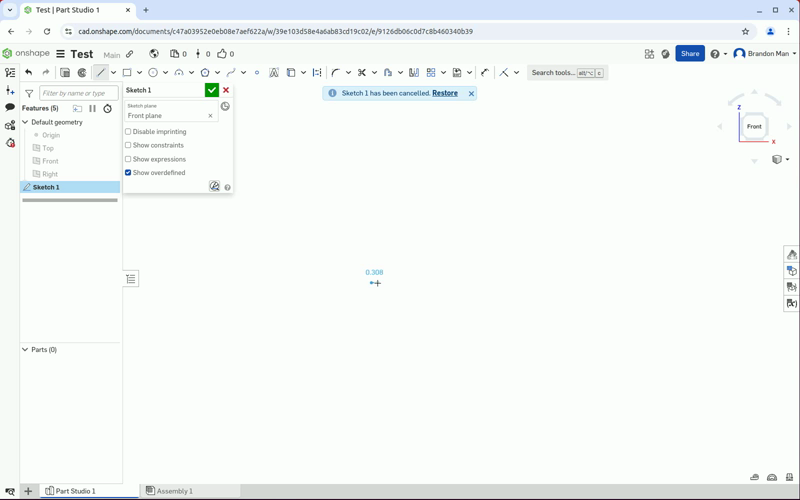
scroll(6)
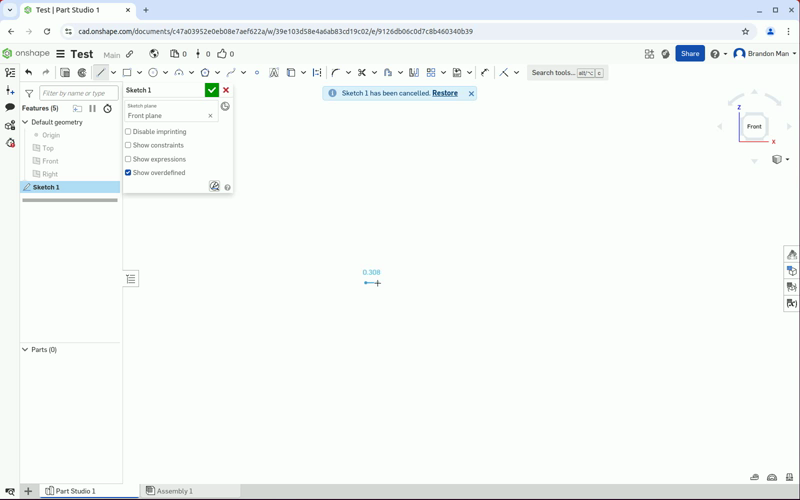
scroll(6)
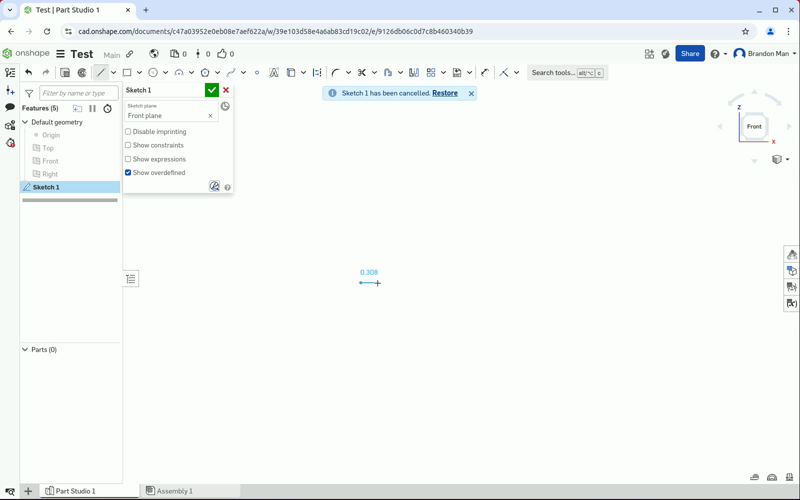
click(377, 282)
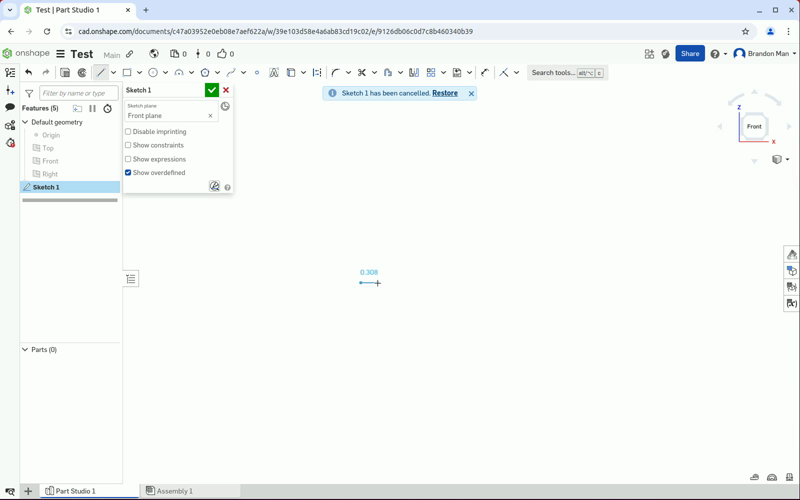
scroll(-6)
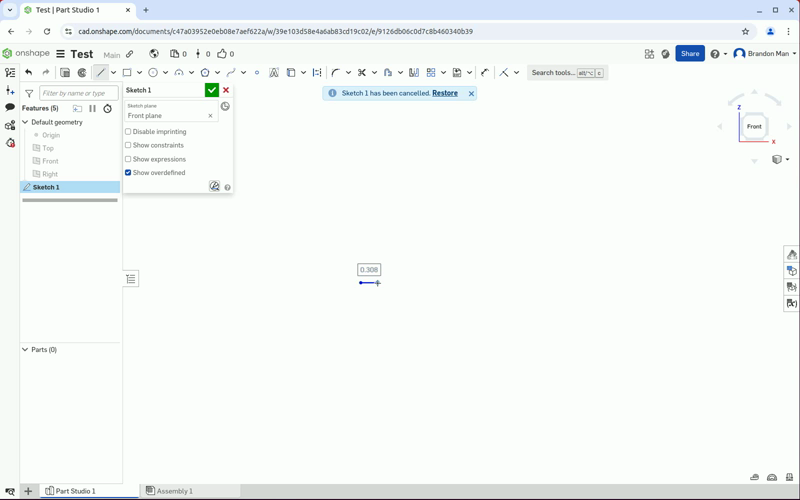
scroll(-6)
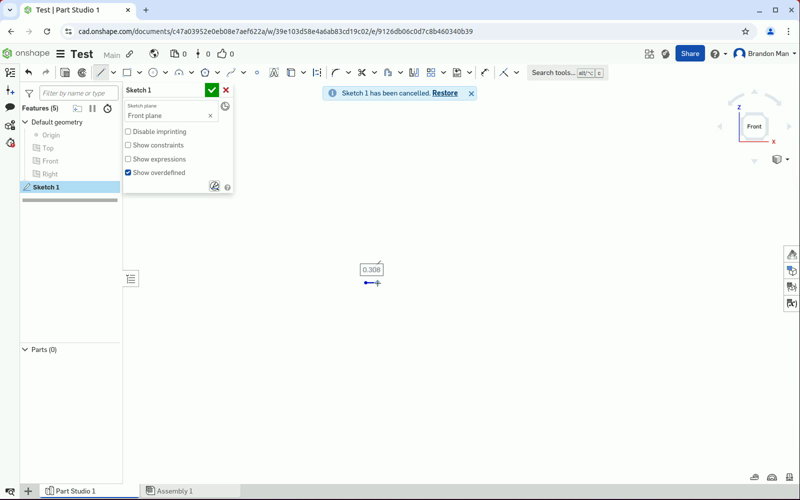
scroll(-6)
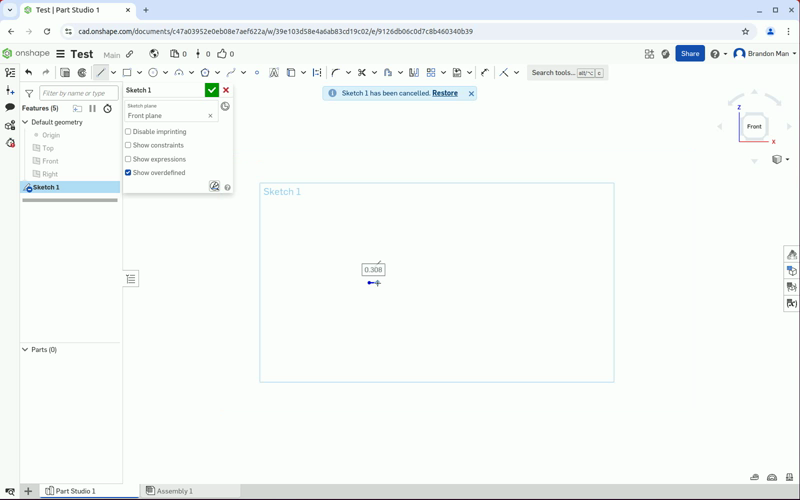
scroll(-6)
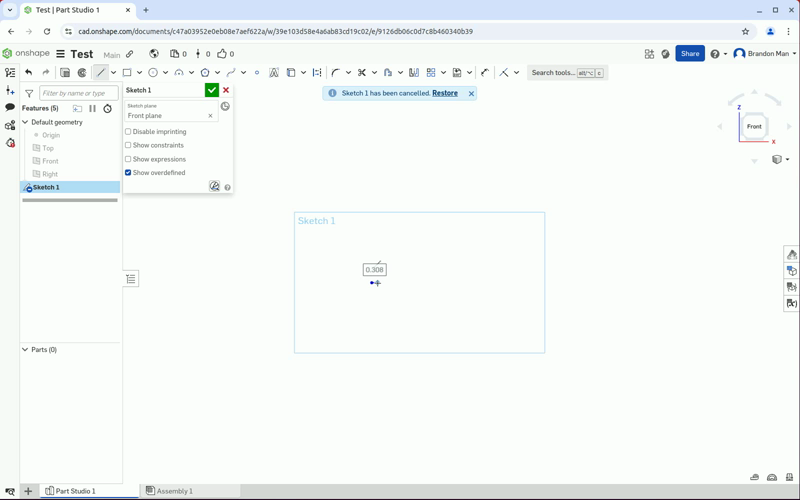
scroll(-6)
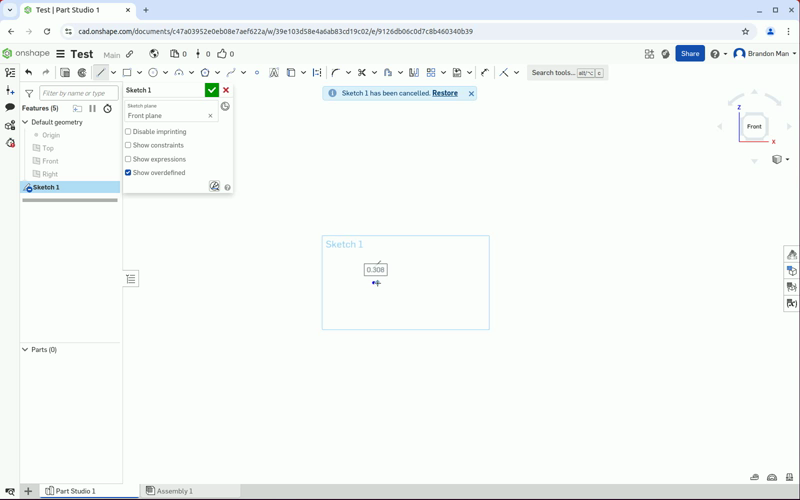
scroll(-6)
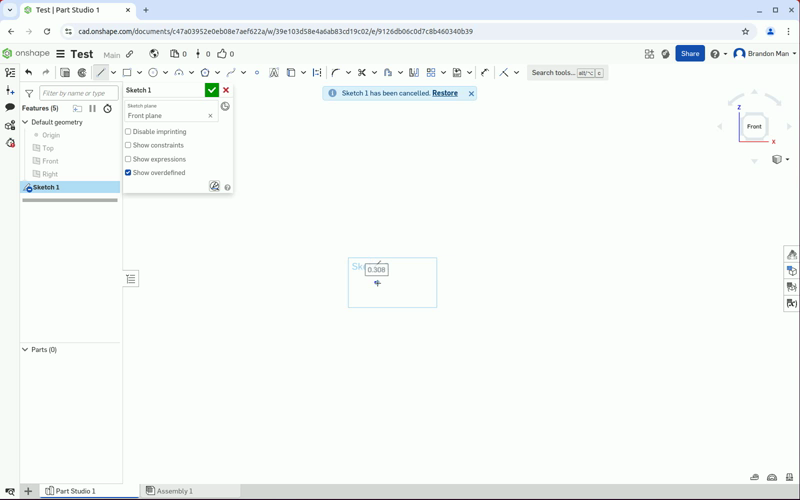
scroll(-6)
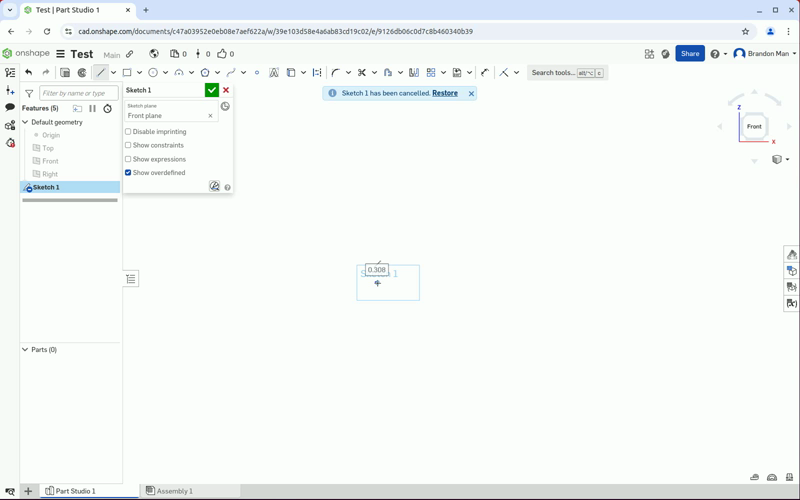
key_up(shift)
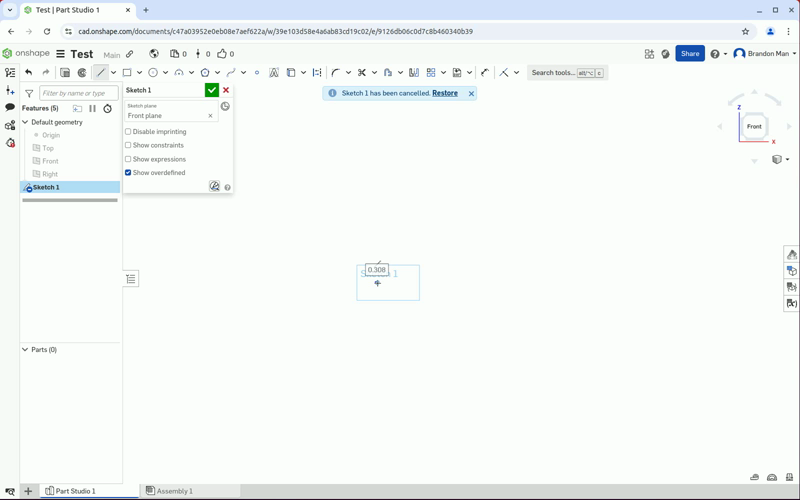
key_down(shift)
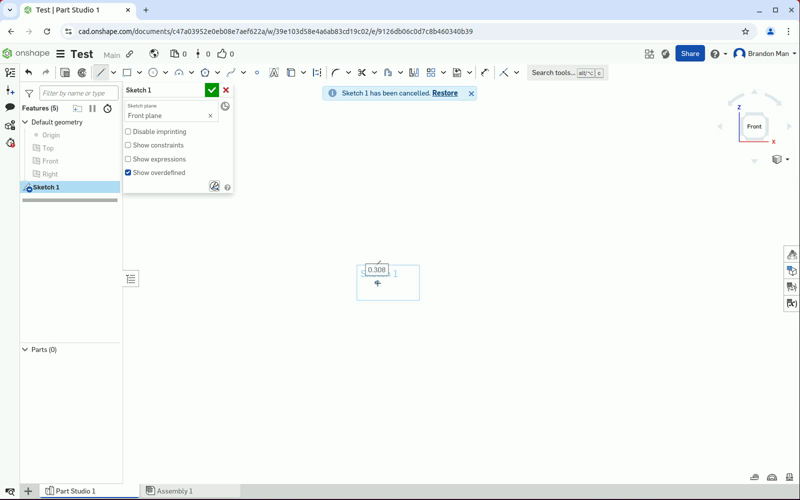
mouse_move(377, 174)
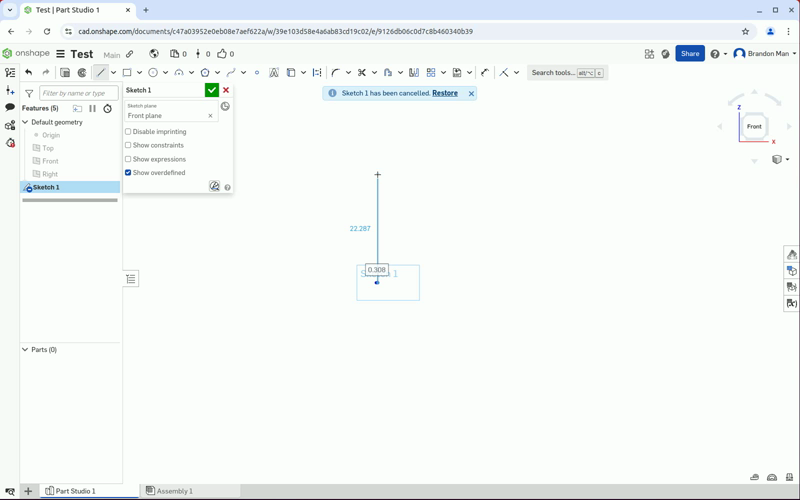
click(377, 174)
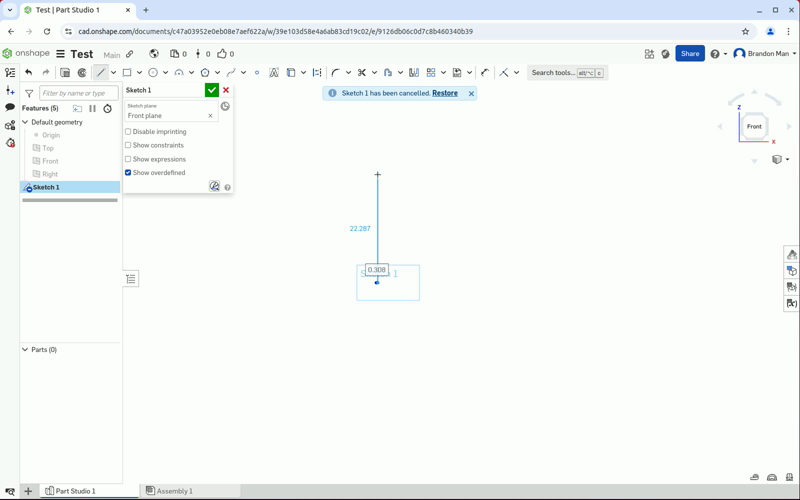
key_up(shift)
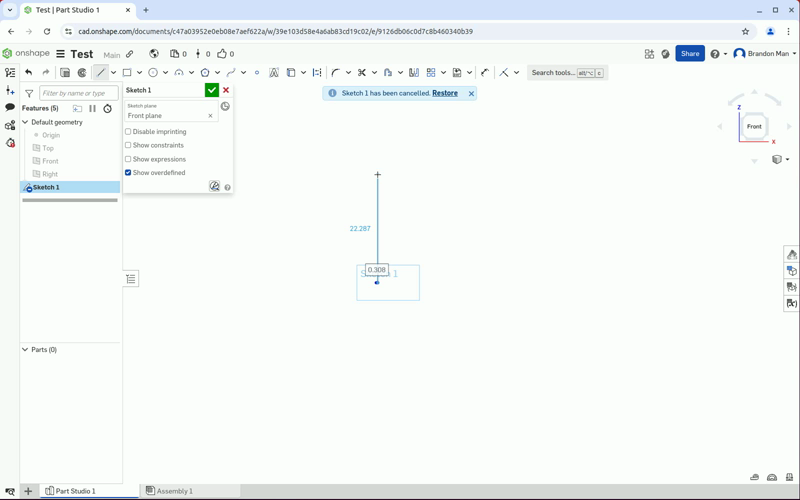
key_down(shift)
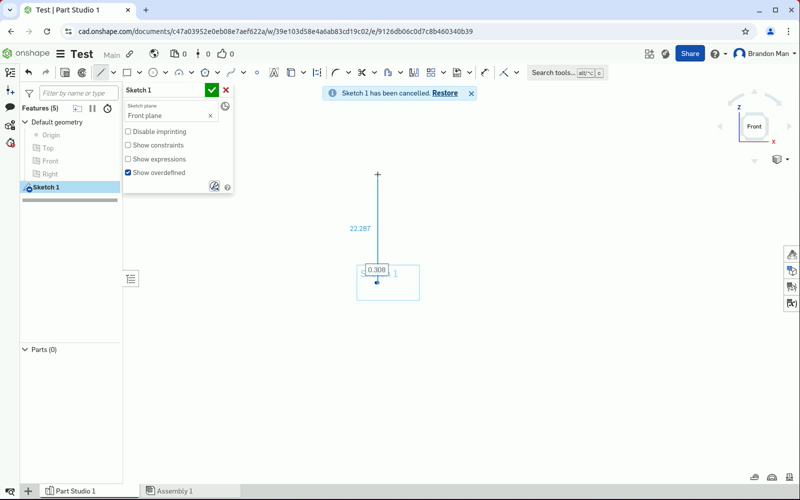
mouse_move(407, 174)
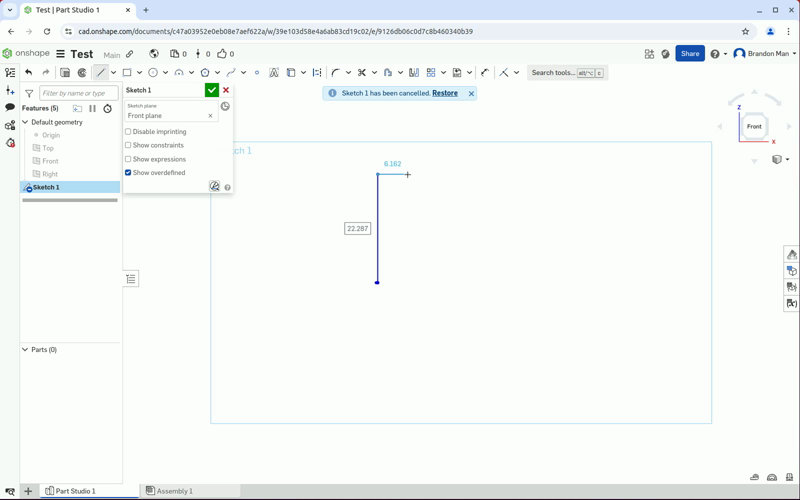
mouse_move(376, 174)
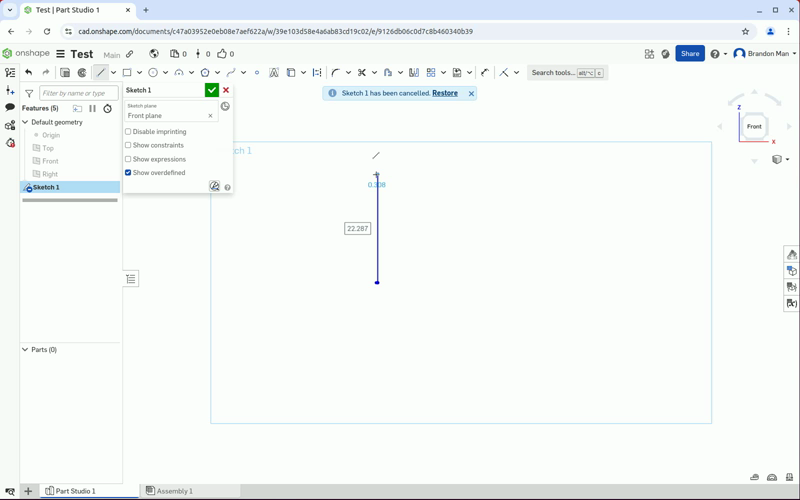
scroll(6)
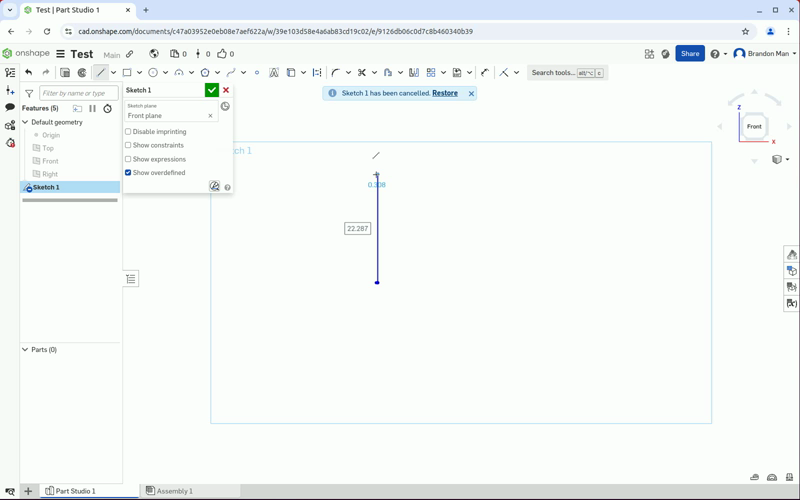
scroll(6)
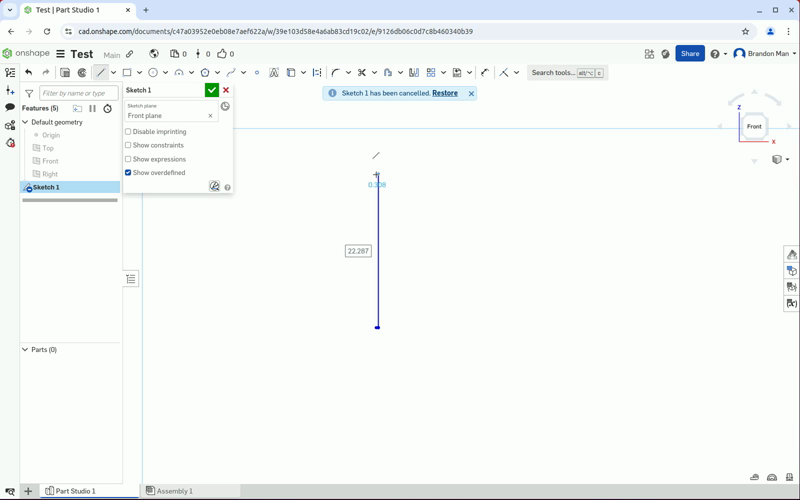
scroll(6)
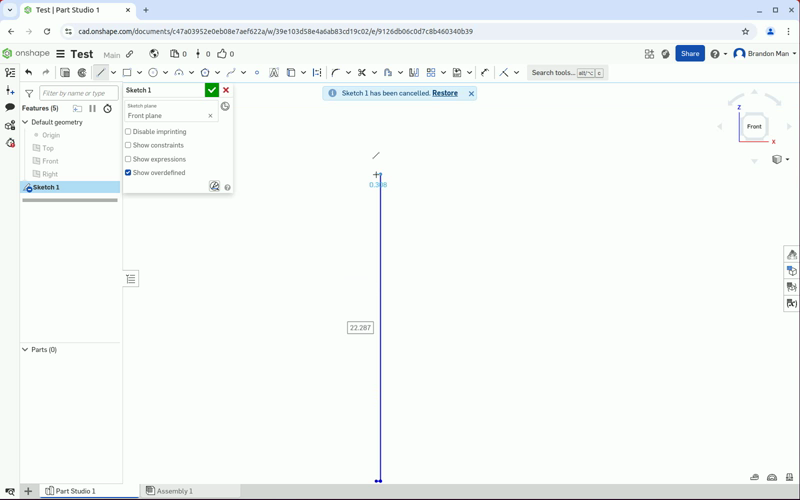
scroll(6)
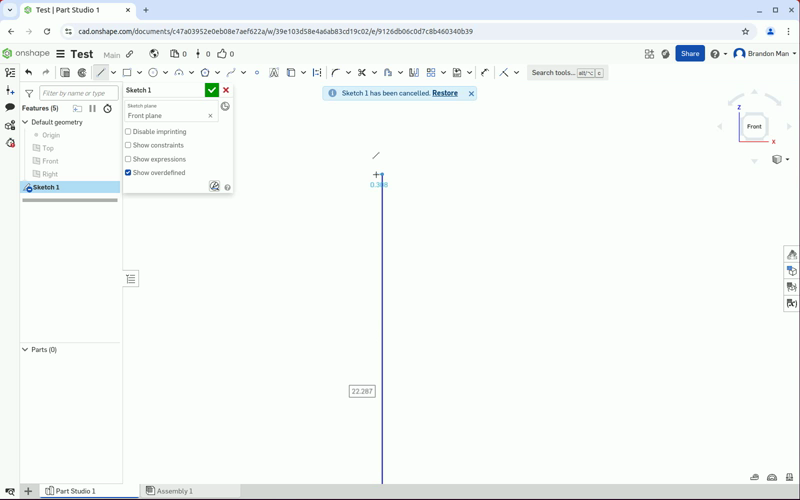
scroll(6)
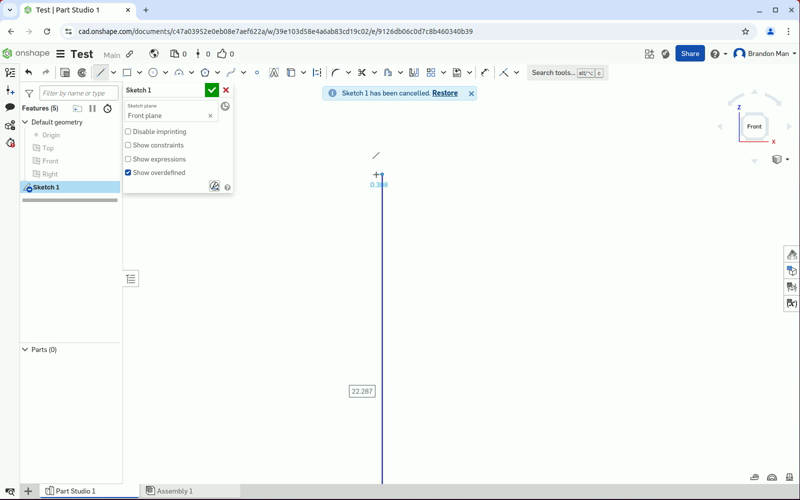
scroll(6)
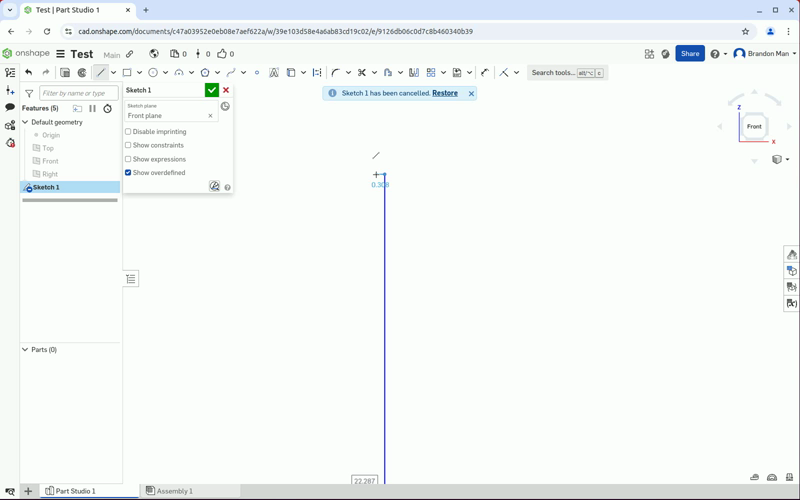
scroll(6)
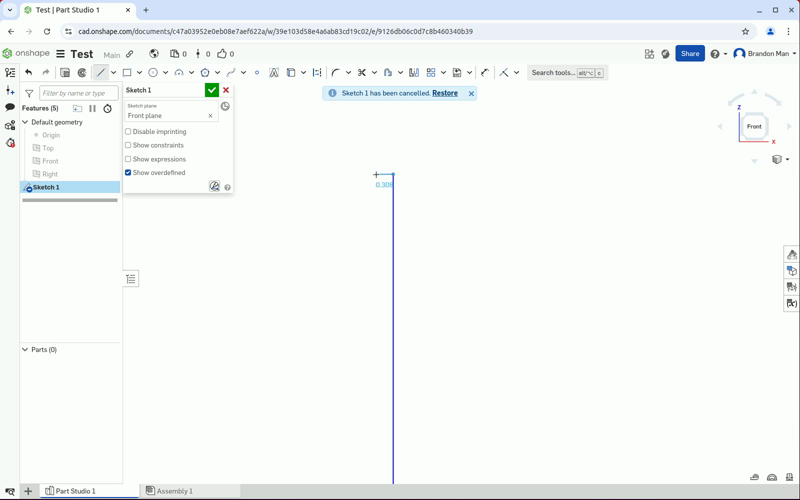
click(376, 174)
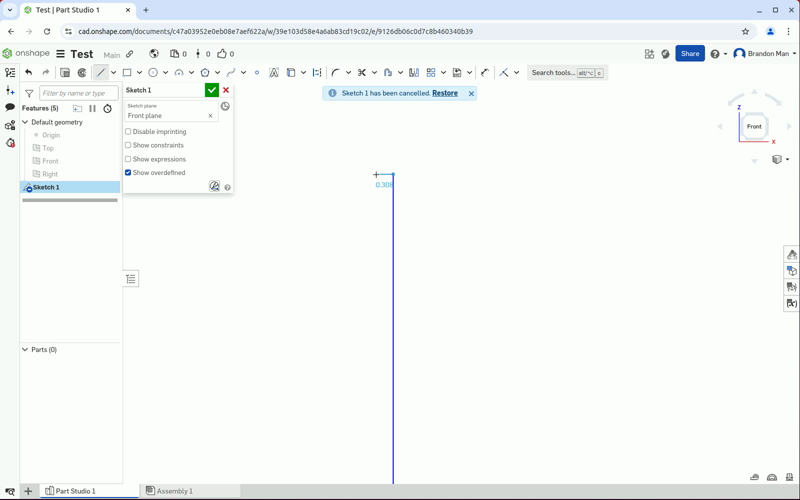
scroll(-6)
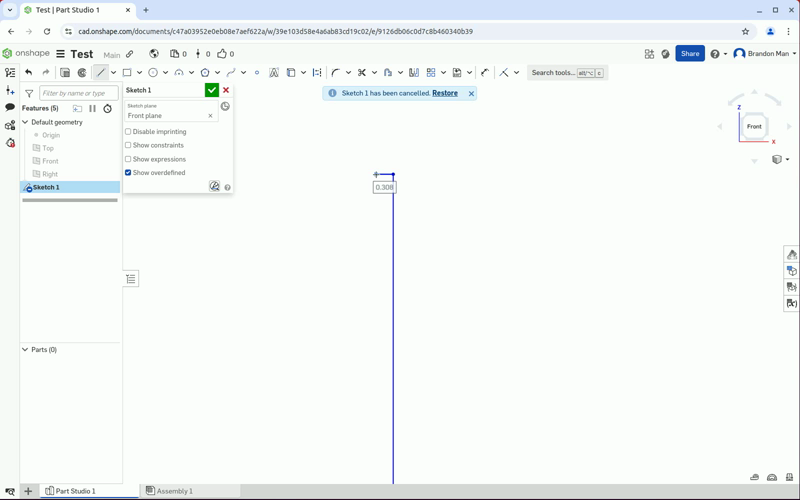
scroll(-6)
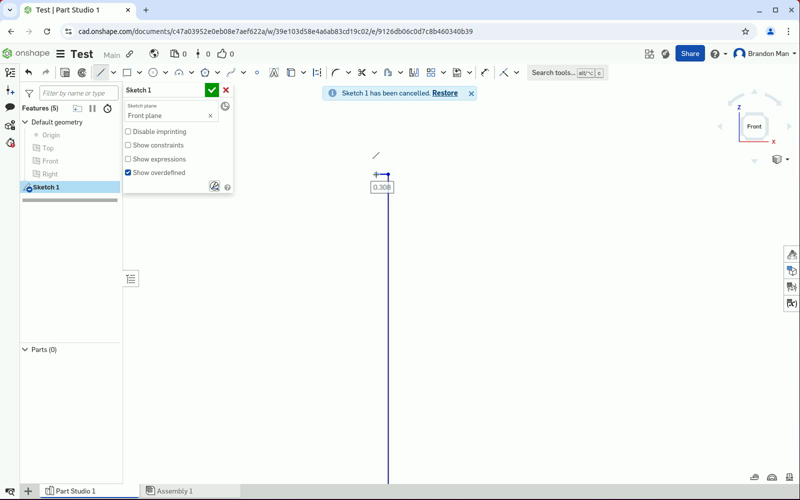
scroll(-6)
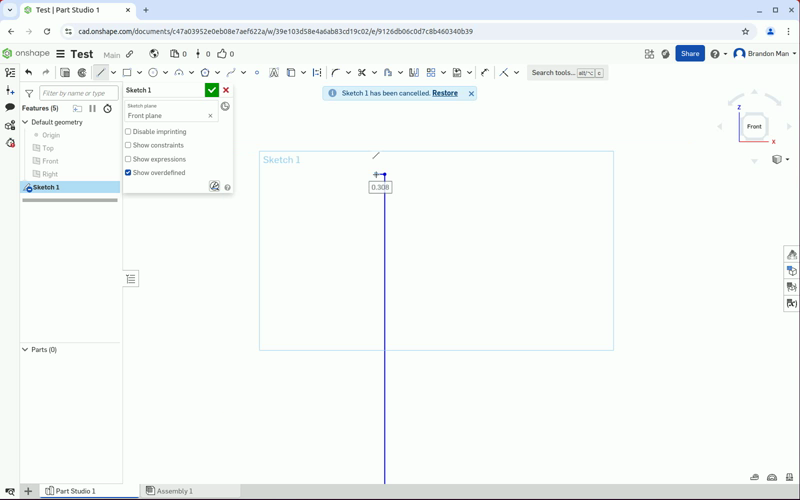
scroll(-6)
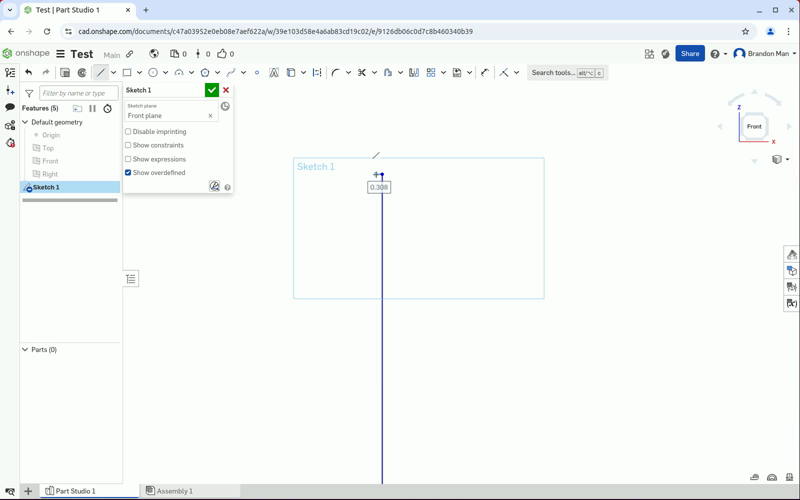
scroll(-6)
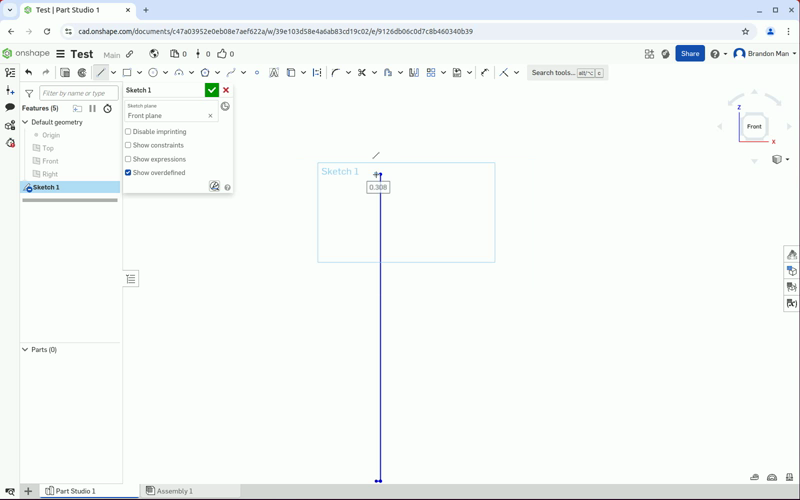
scroll(-6)
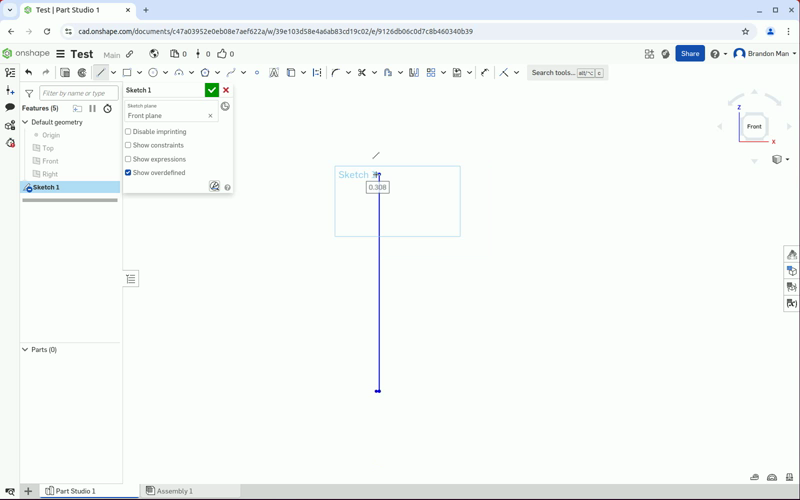
scroll(-6)
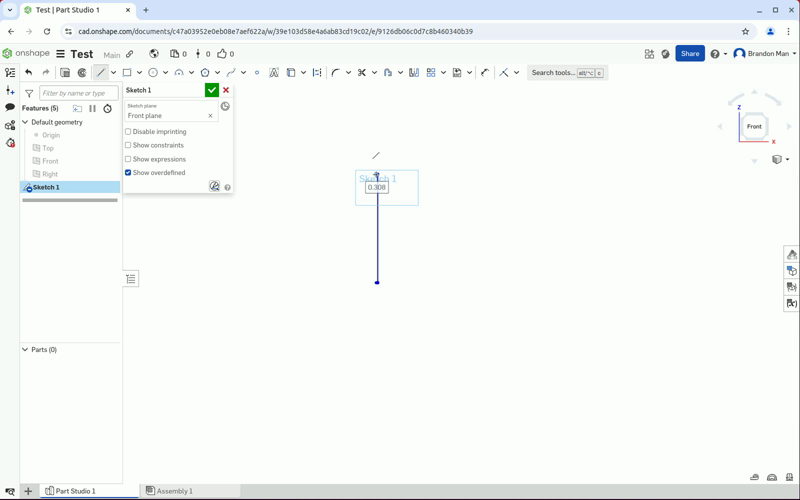
key_up(shift)
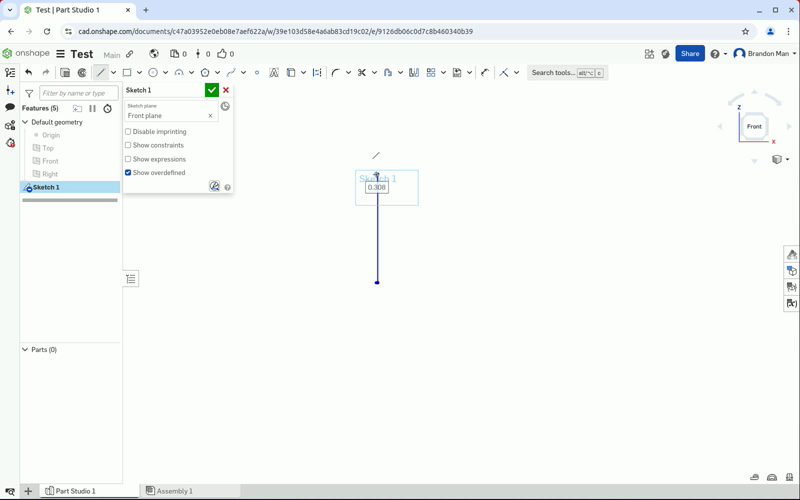
key_down(shift)
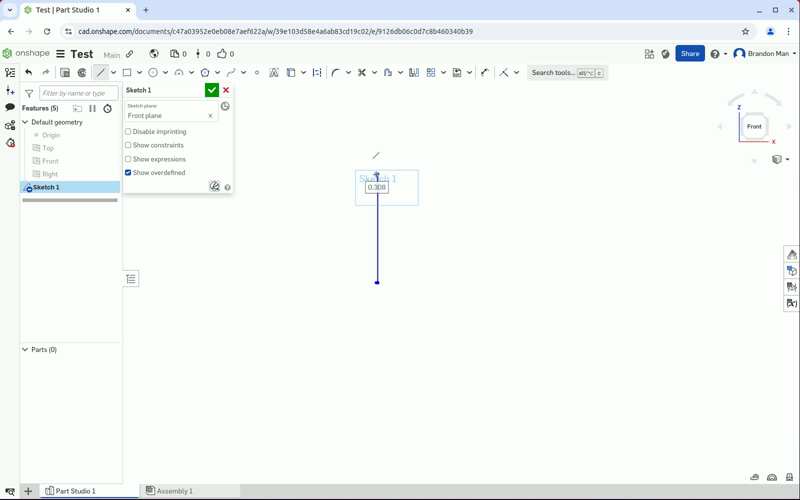
mouse_move(376, 282)
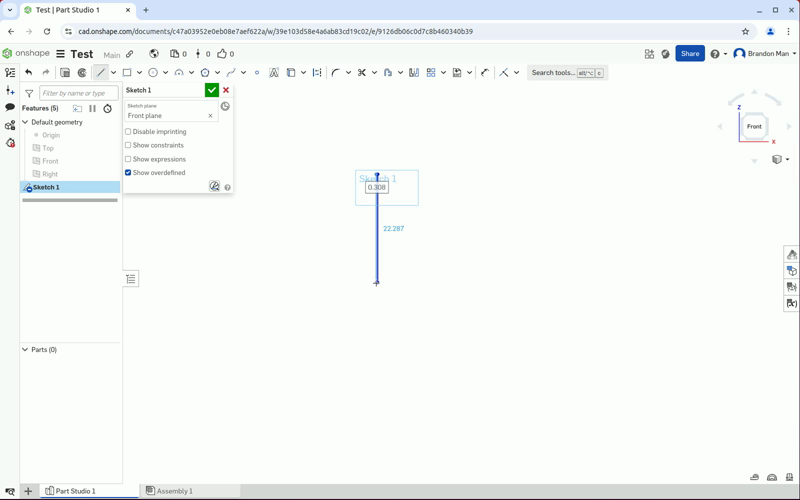
scroll(6)
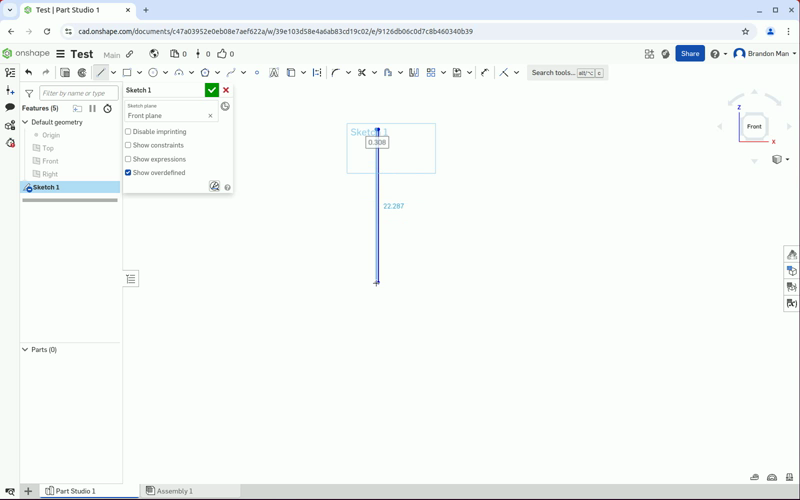
scroll(6)
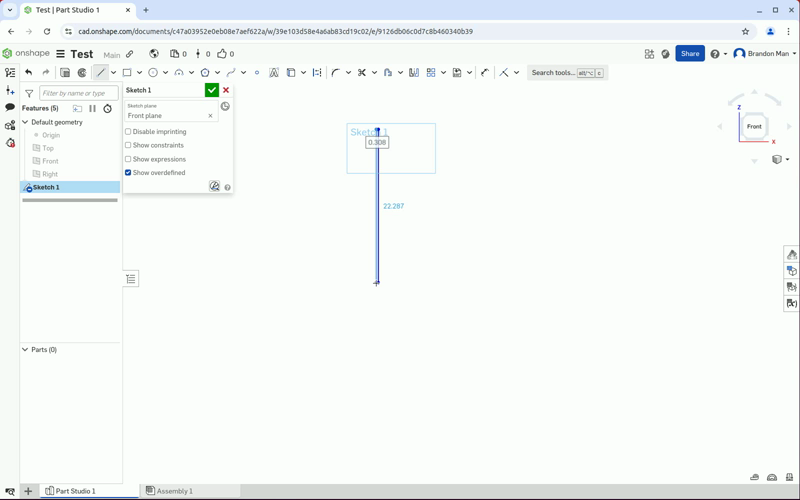
scroll(6)
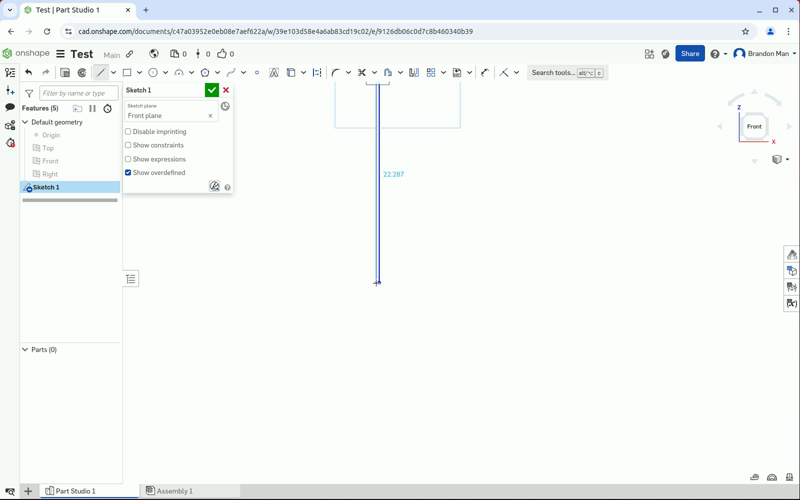
scroll(6)
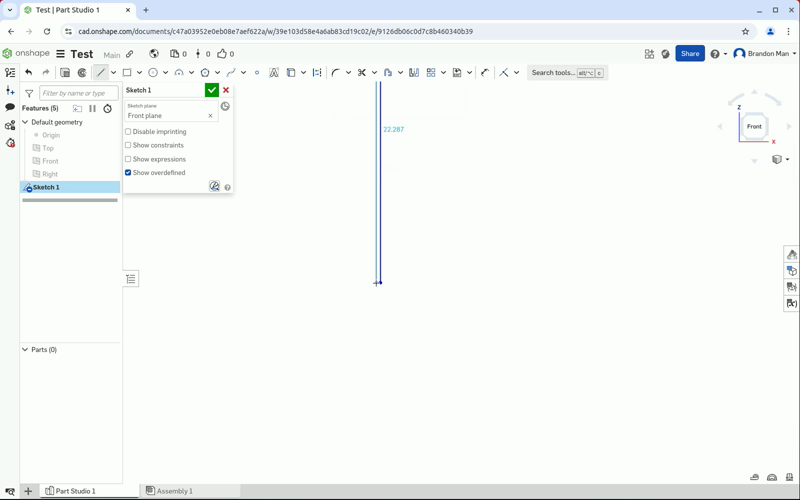
scroll(6)
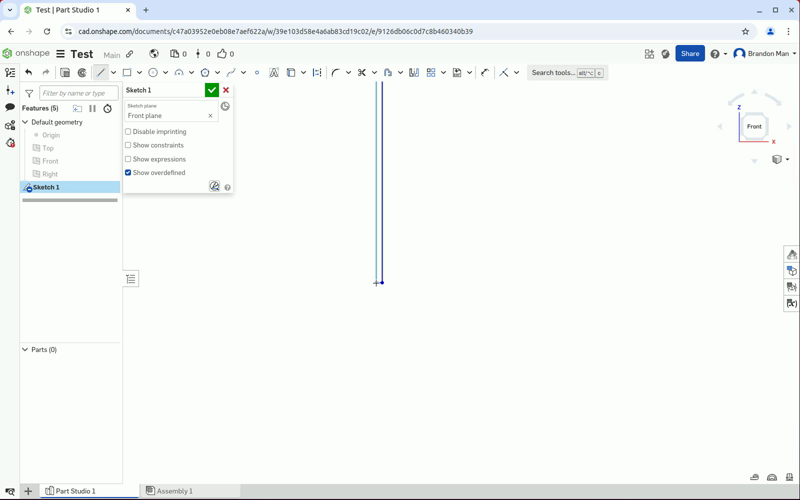
scroll(6)
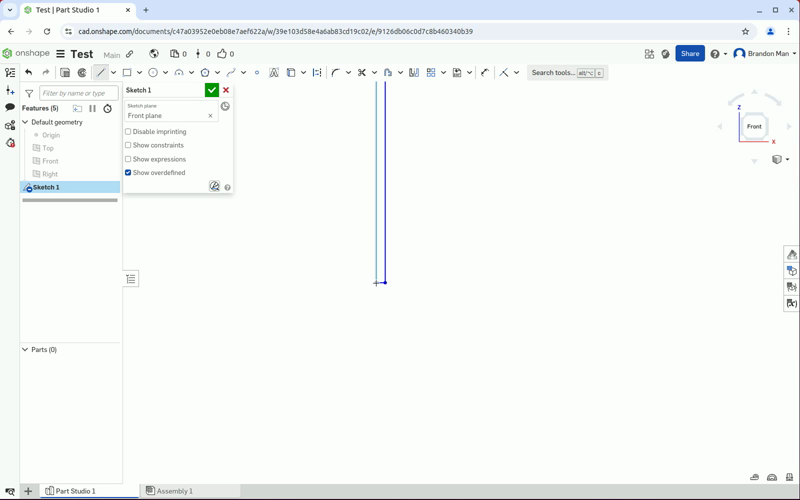
scroll(6)
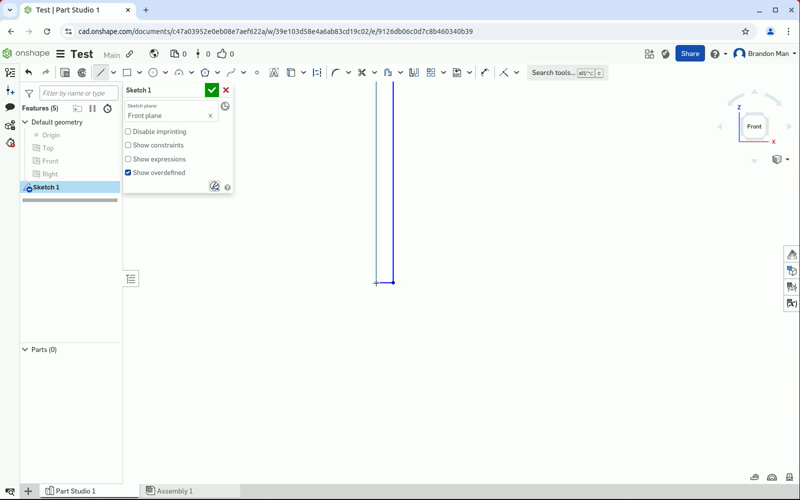
key_up(shift)
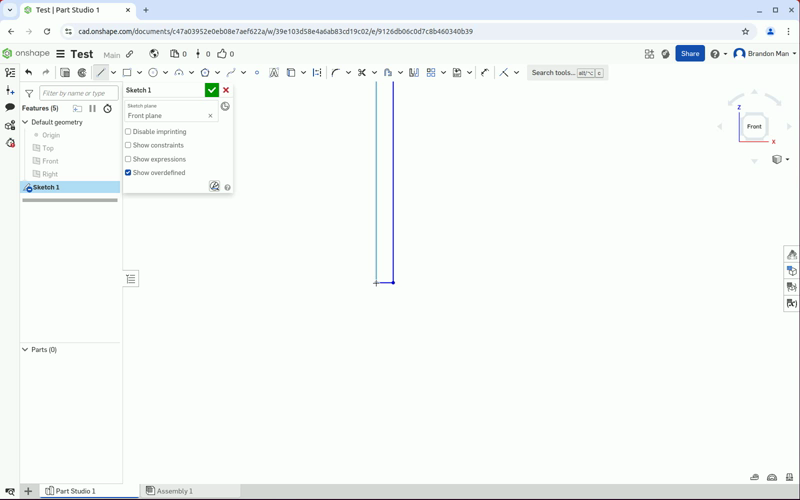
click(376, 282)
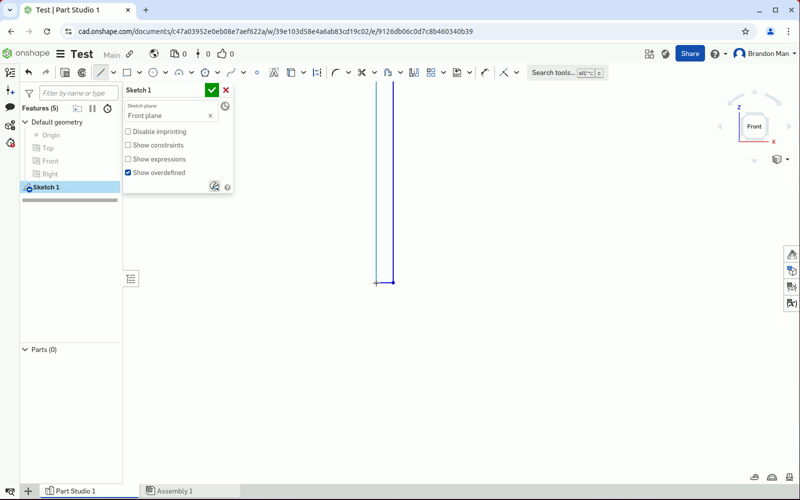
scroll(-6)
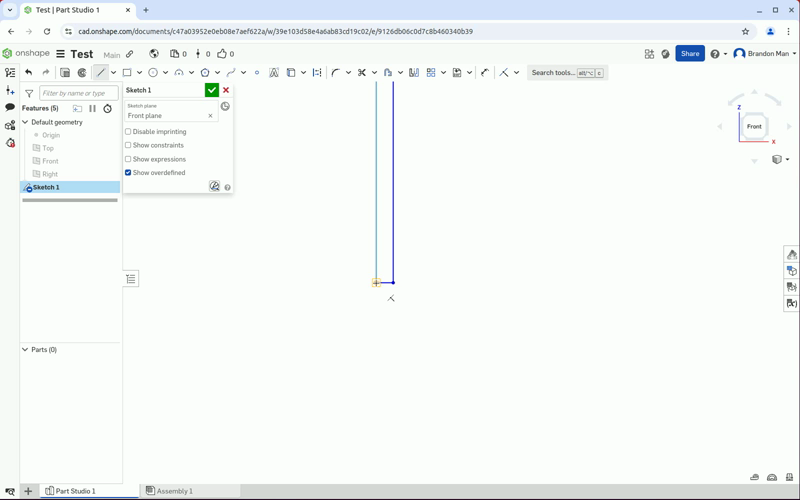
scroll(-6)
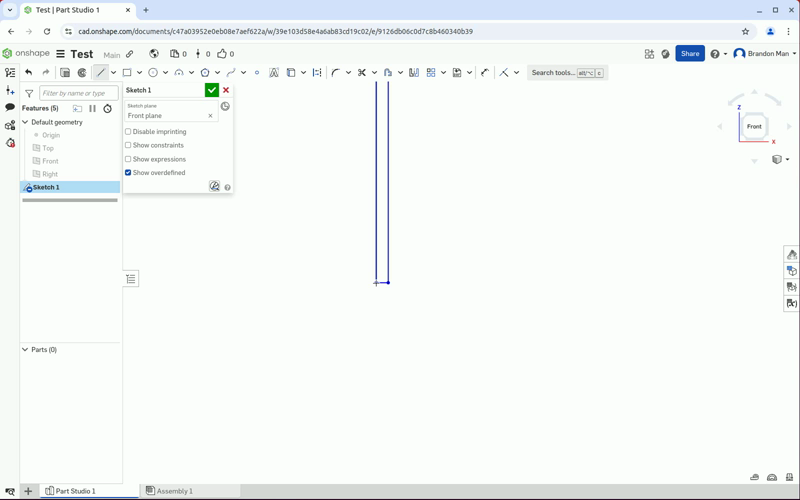
scroll(-6)
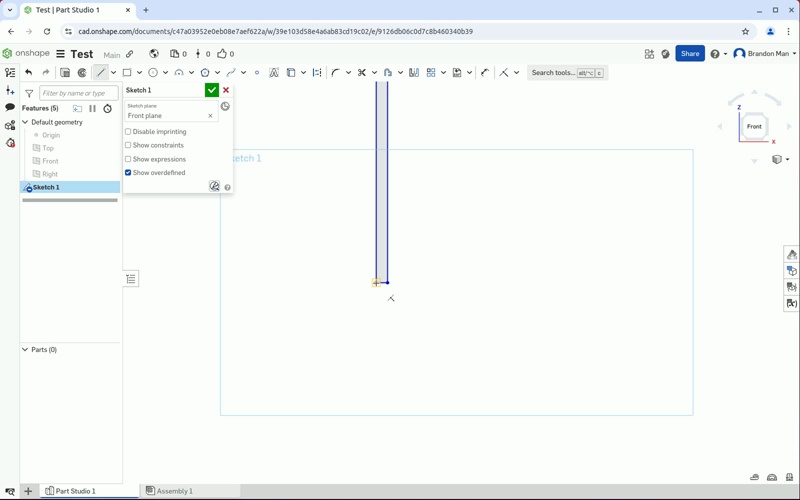
scroll(-6)
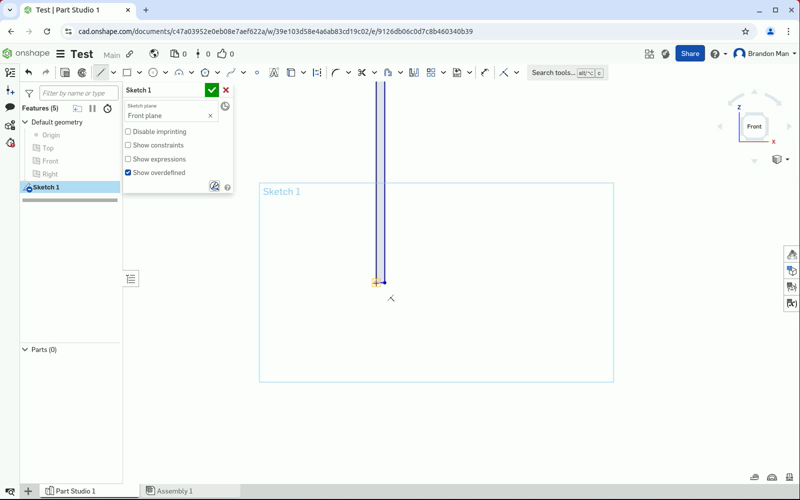
scroll(-6)
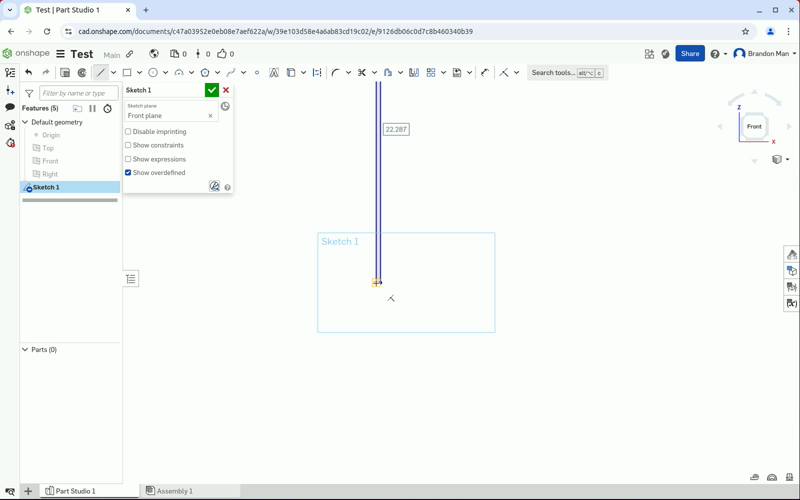
scroll(-6)
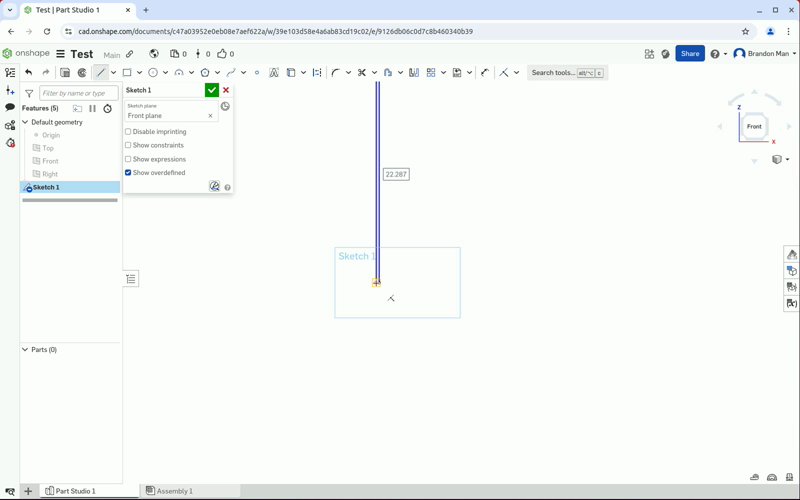
scroll(-6)
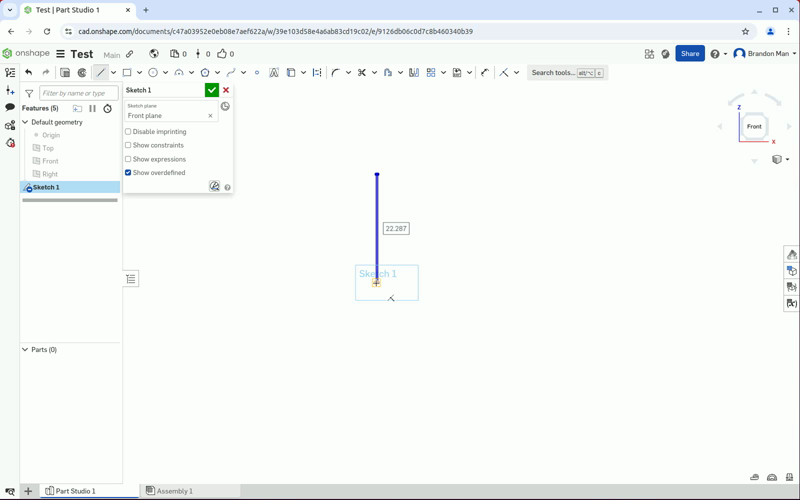
key(esc)
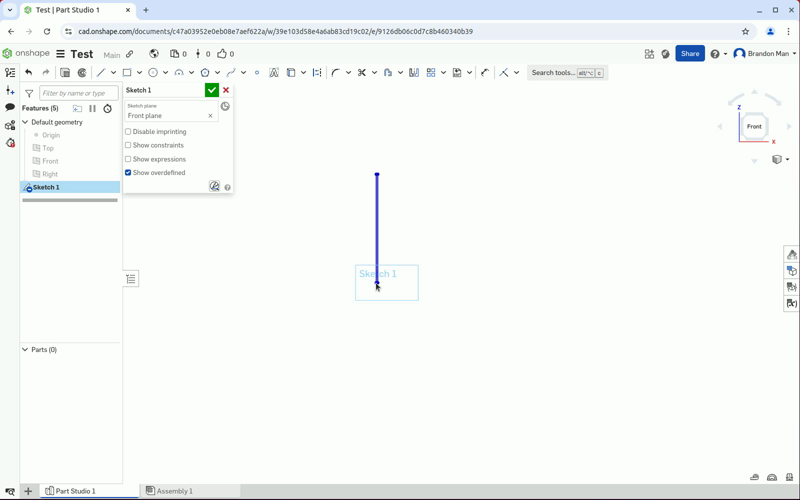
mouse_move(377, 174)
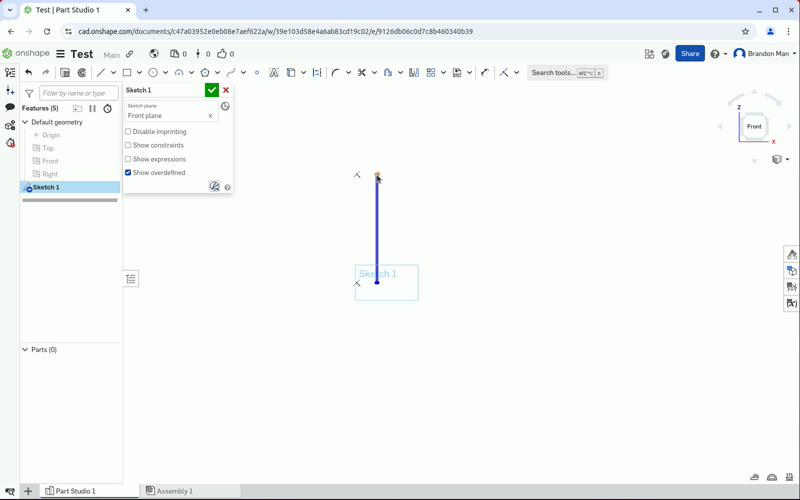
scroll(6)
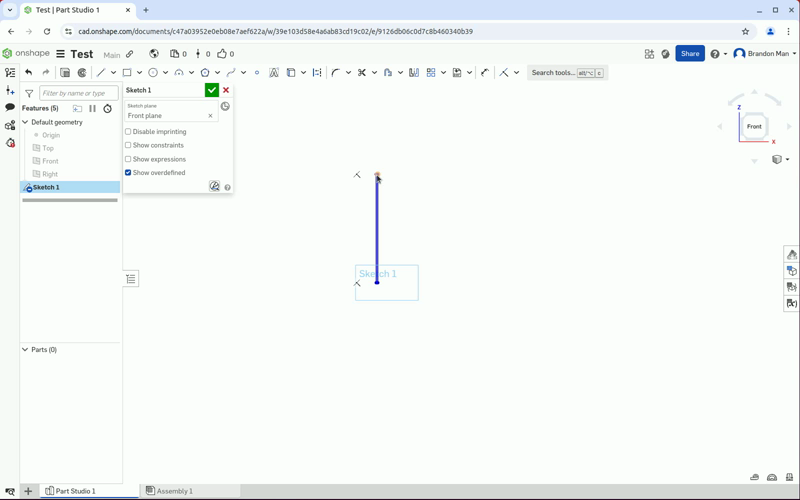
scroll(6)
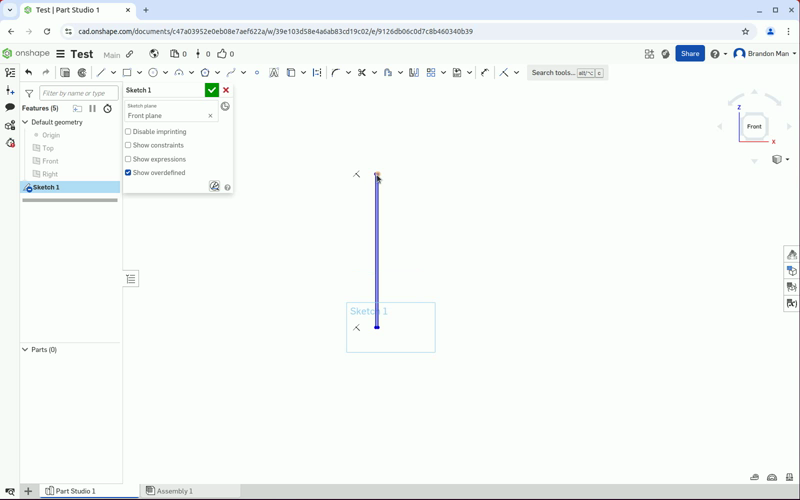
scroll(6)
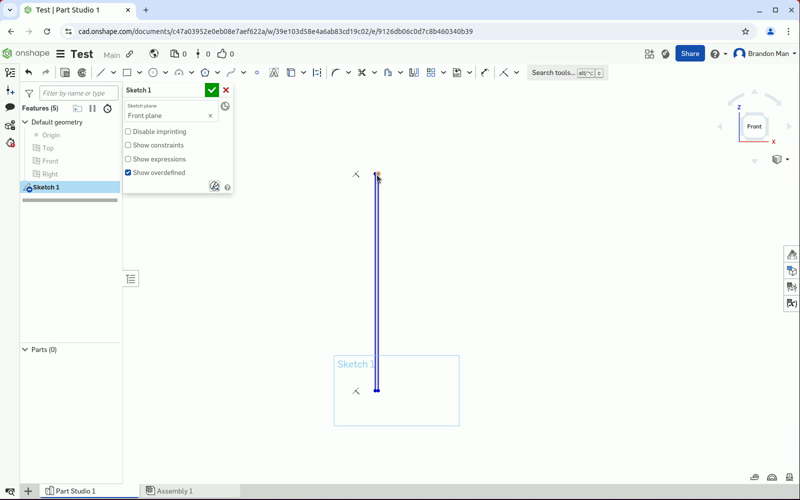
scroll(6)
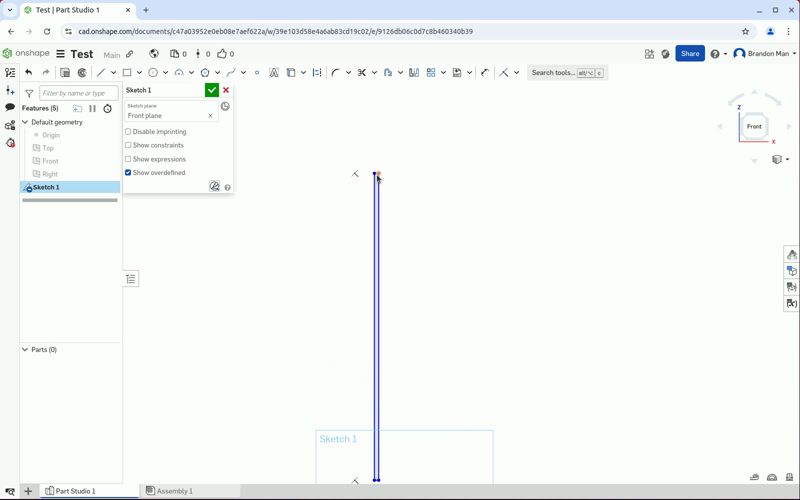
scroll(6)
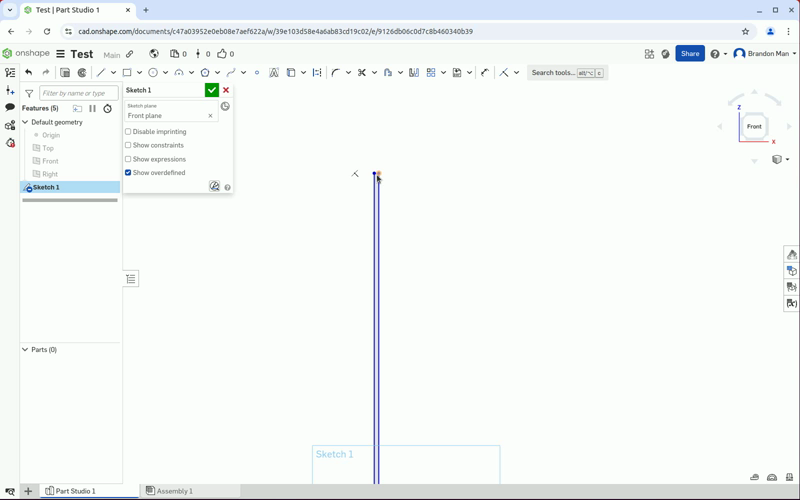
scroll(6)
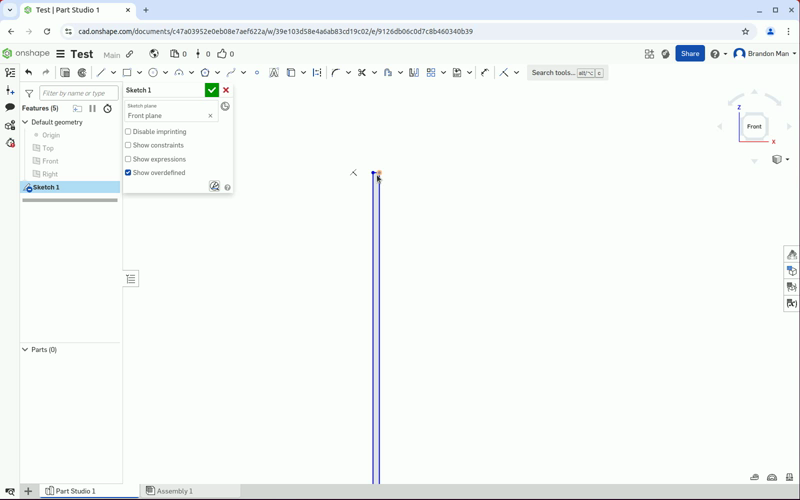
scroll(6)
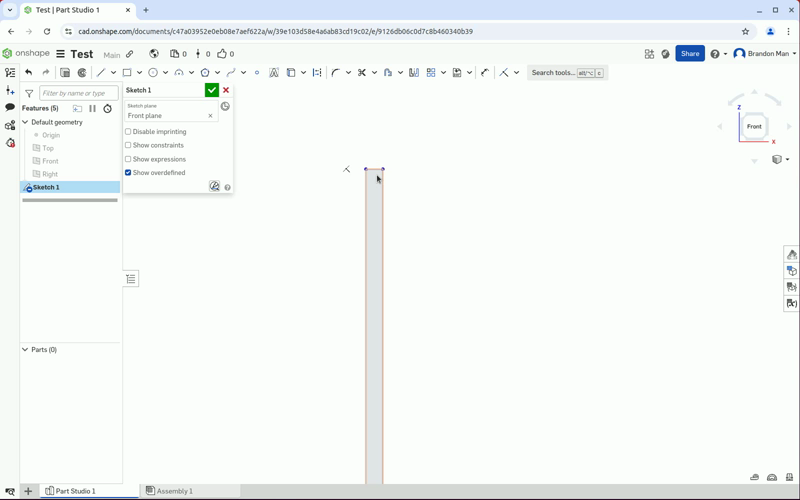
click(377, 174)
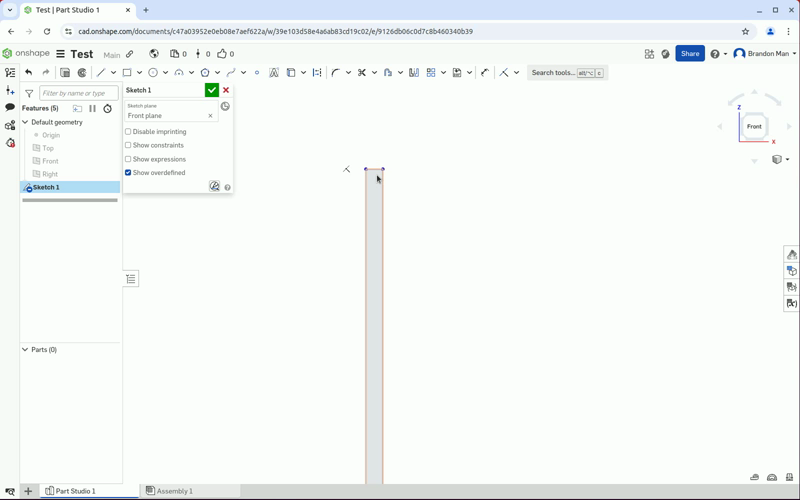
scroll(-6)
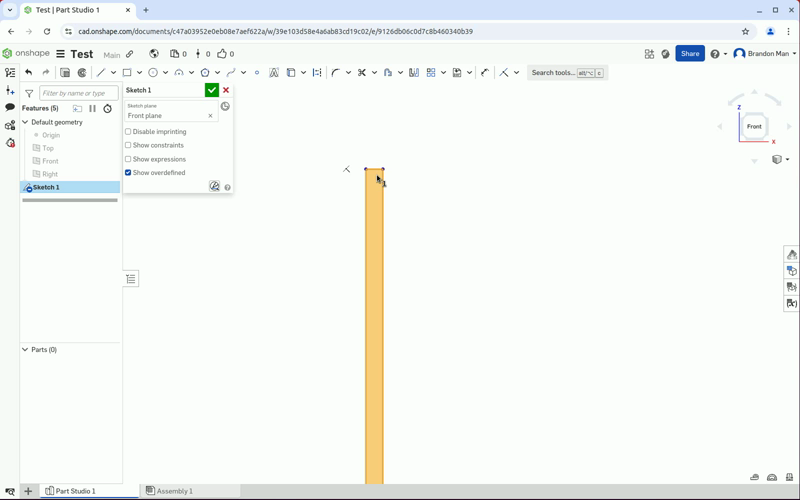
scroll(-6)
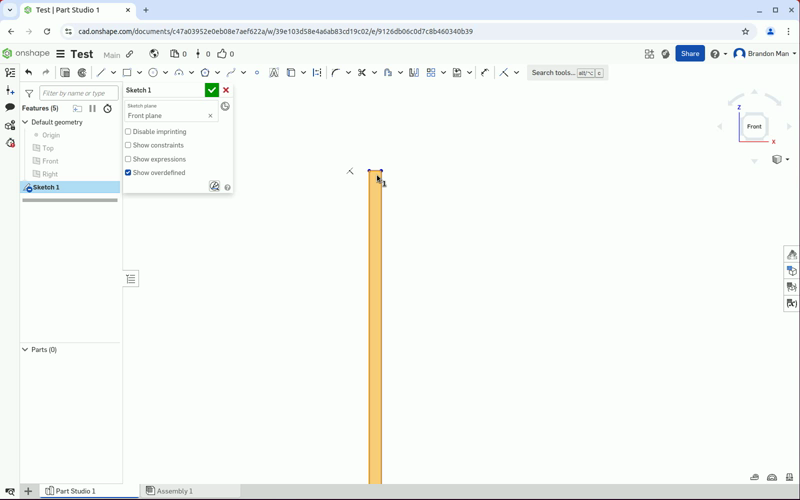
scroll(-6)
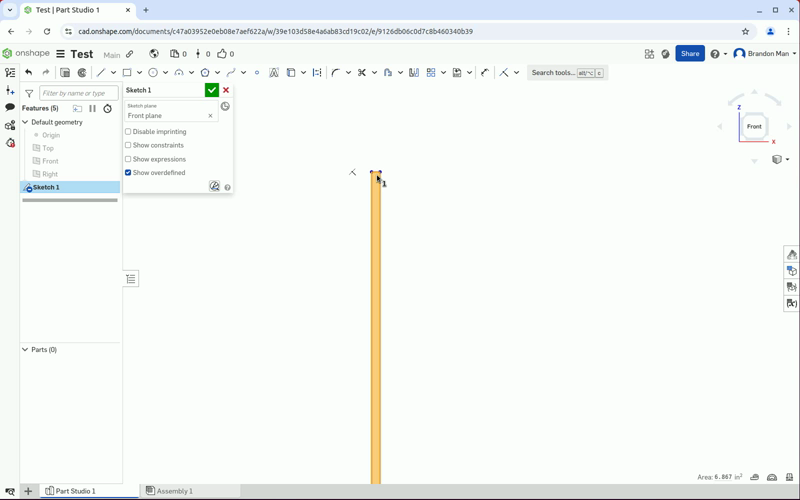
scroll(-6)
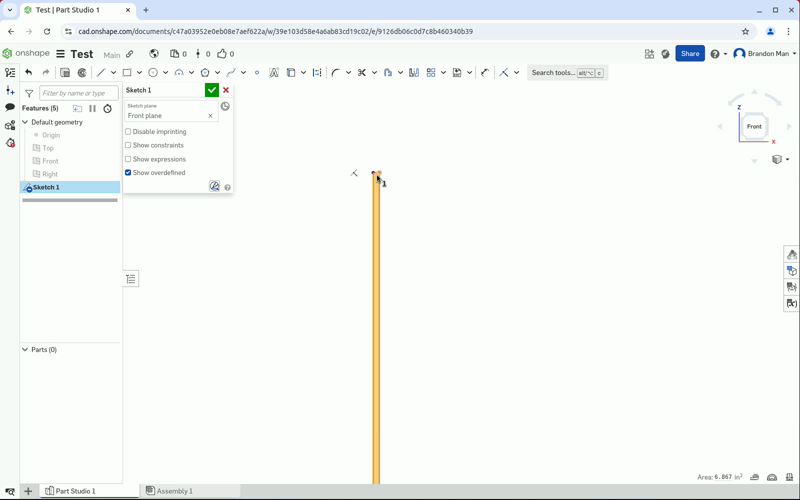
scroll(-6)
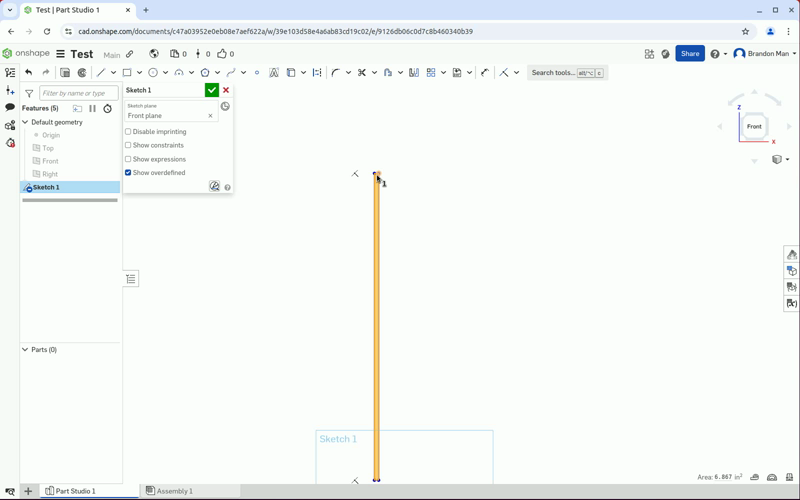
scroll(-6)
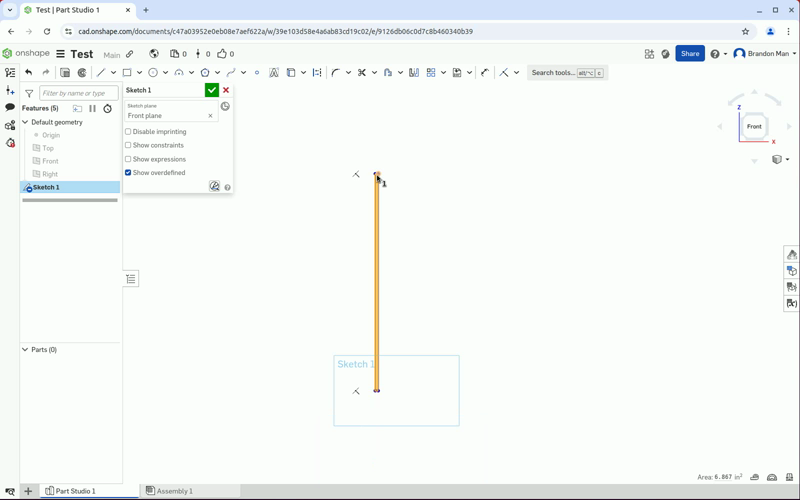
scroll(-6)
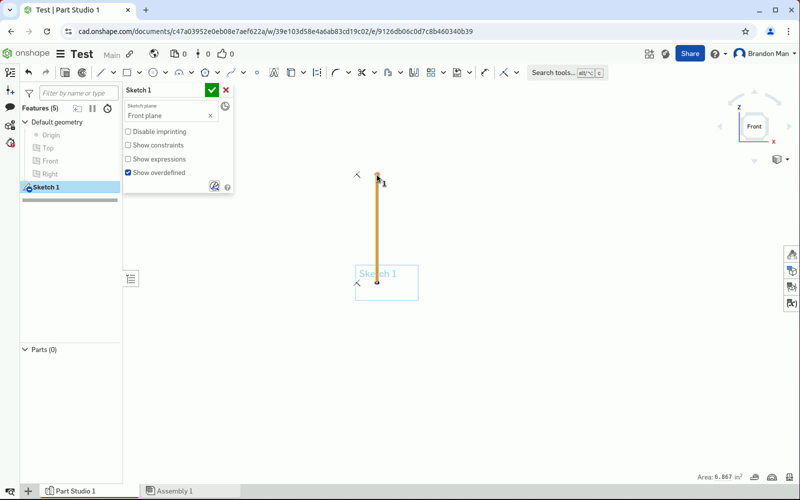
mouse_move(73, 352)
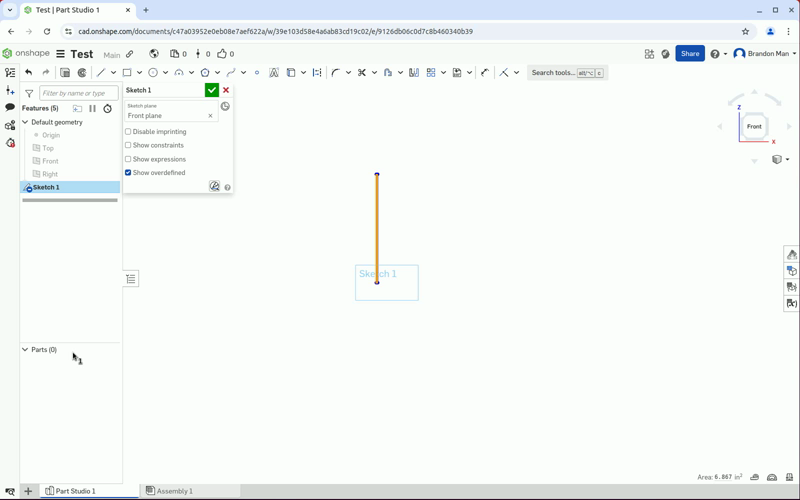
key(shift+y)
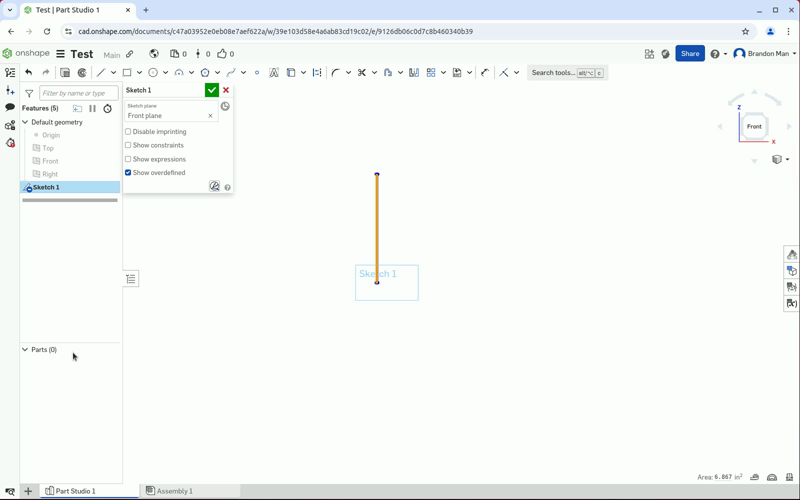
key(shift+e)
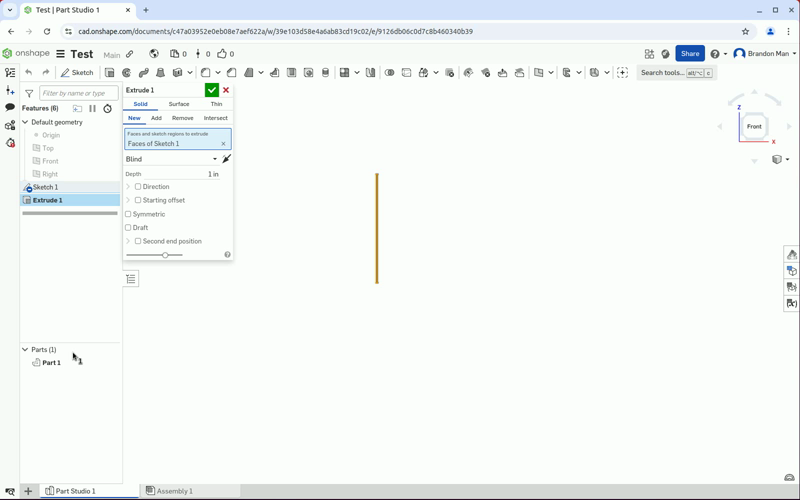
mouse_move(143, 106)
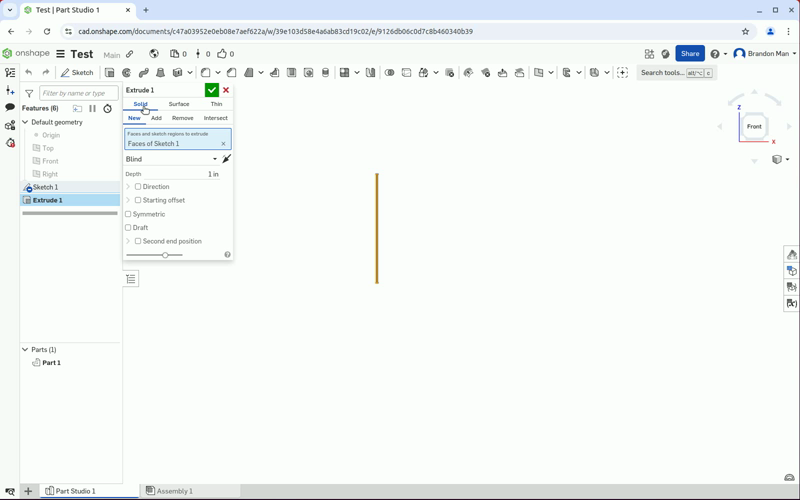
click(143, 106)
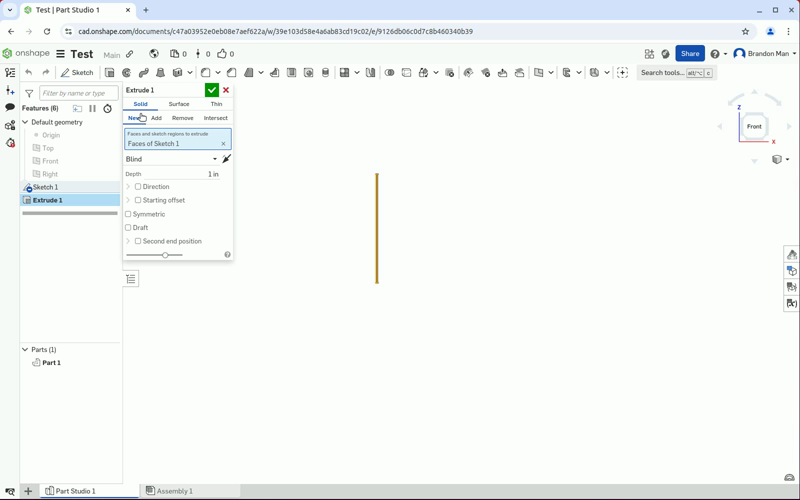
mouse_move(137, 120)
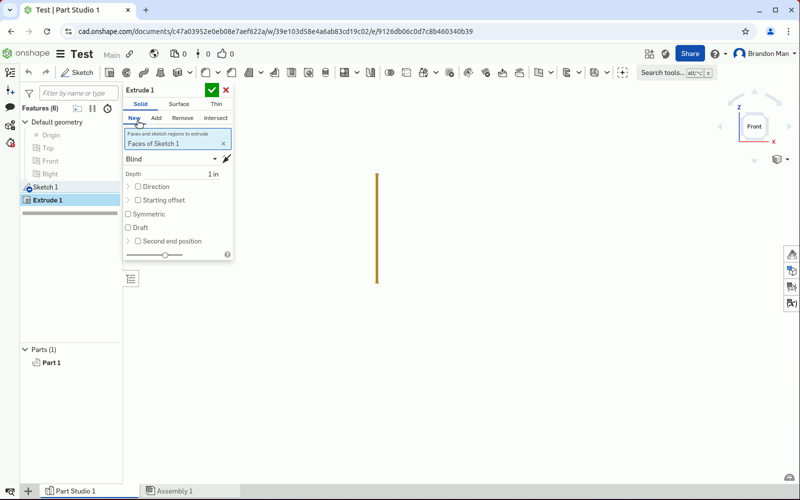
click(137, 120)
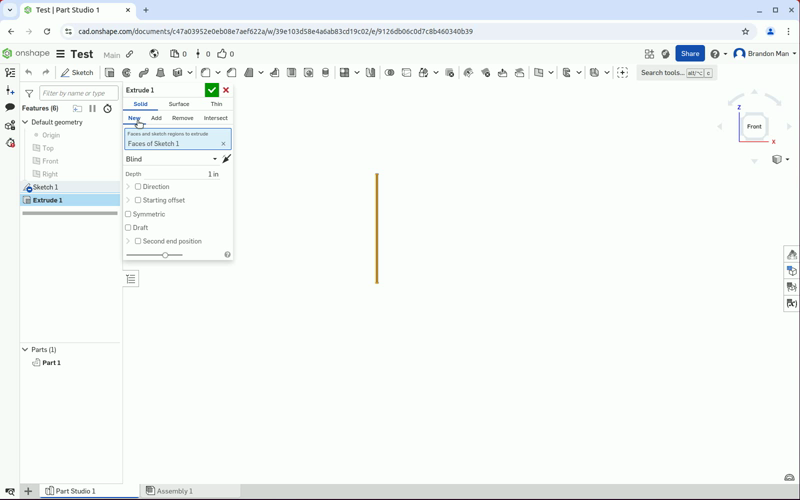
key(tab, 4)
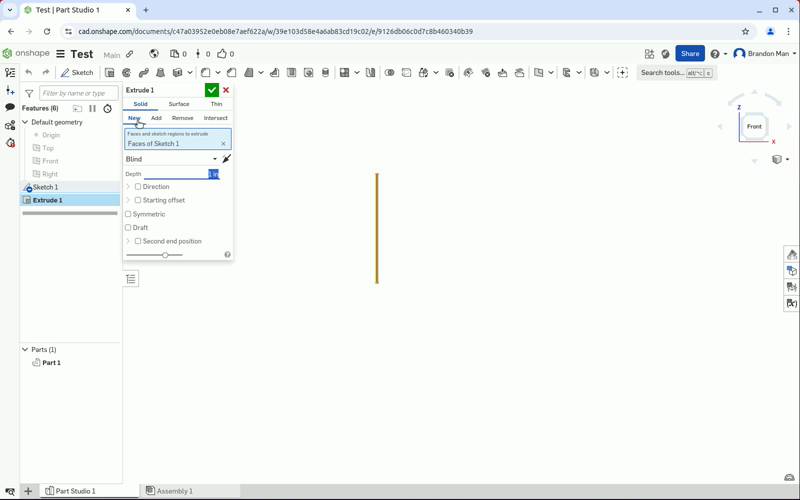
text(22.386)
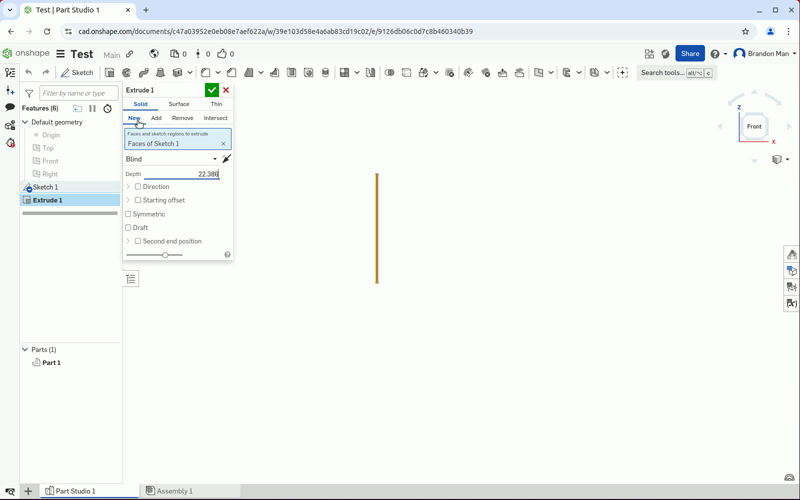
key(enter)
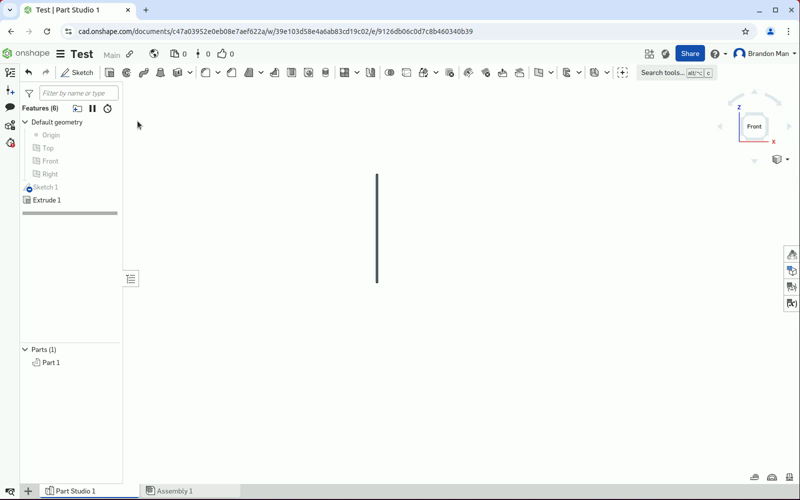
key(shift+h)
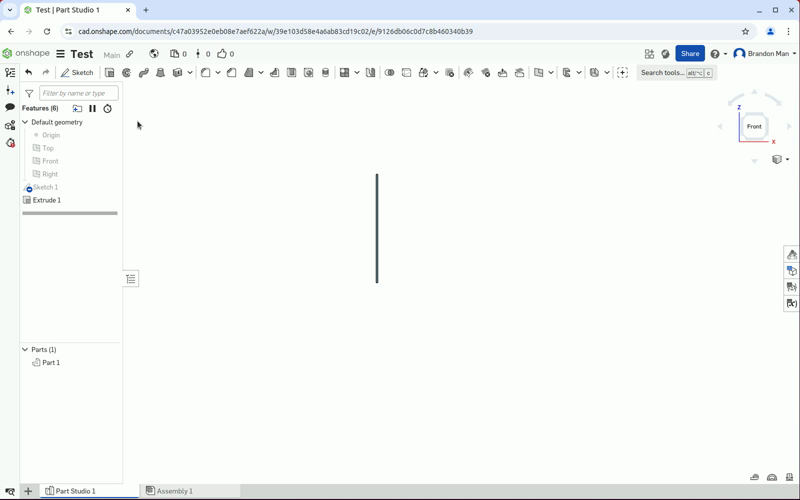
key(shift+h)
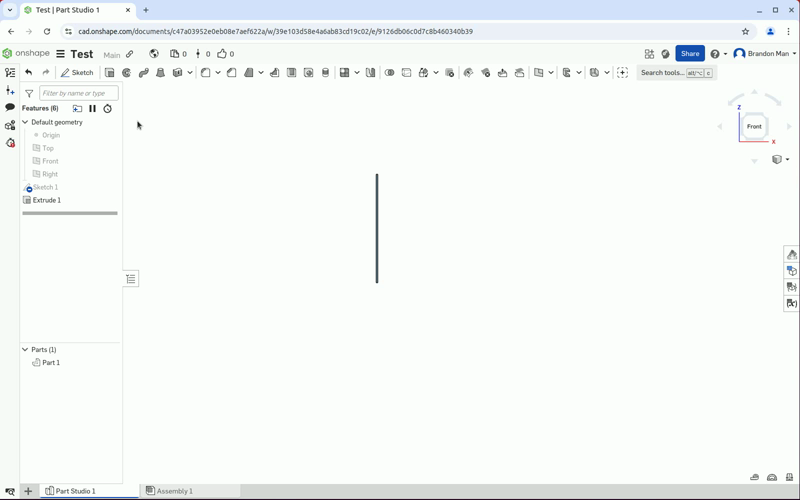
mouse_move(73, 189)
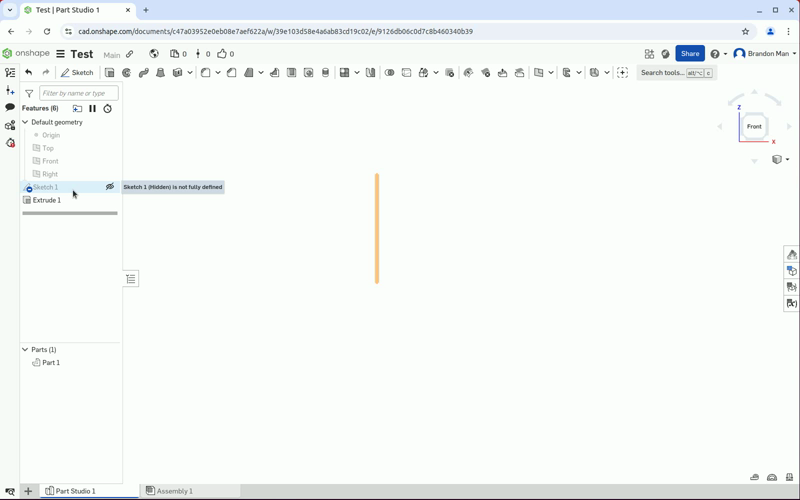
click(73, 189)
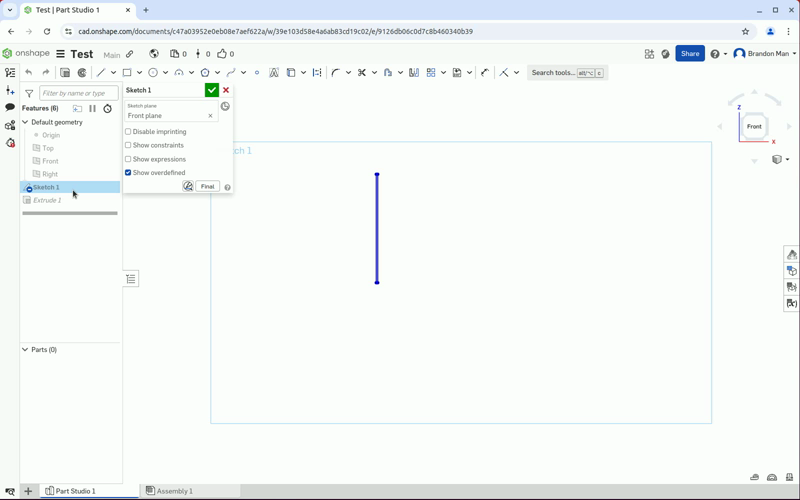
mouse_move(229, 92)
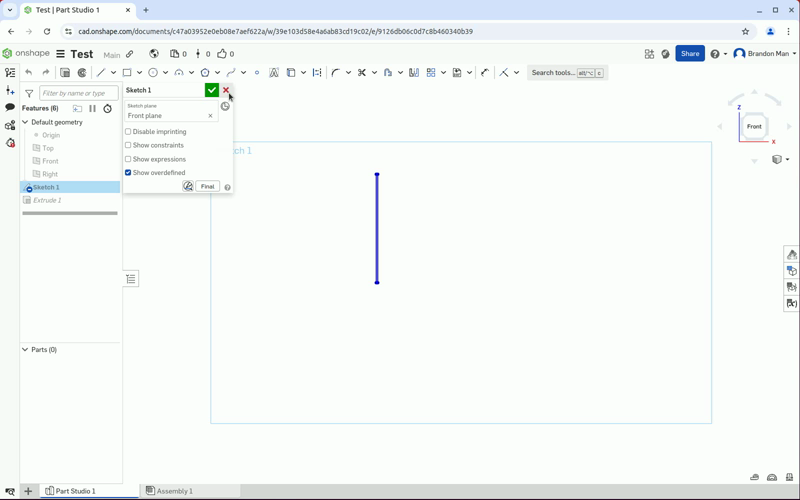
click(229, 92)
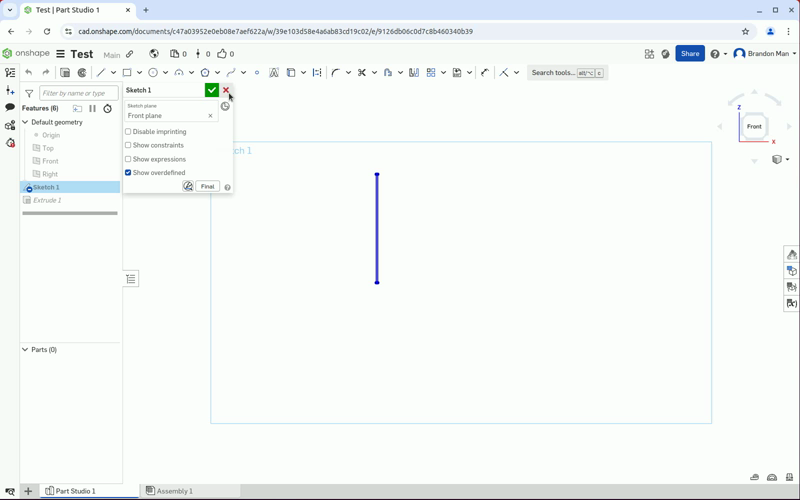
key(shift+s)
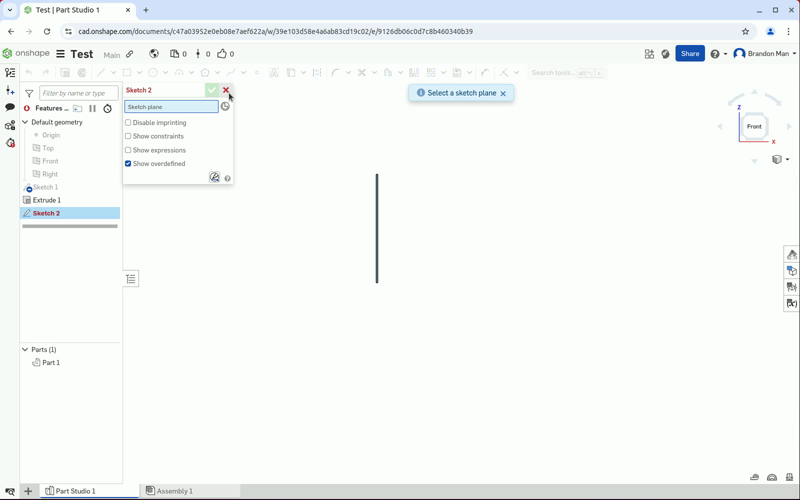
mouse_move(73, 163)
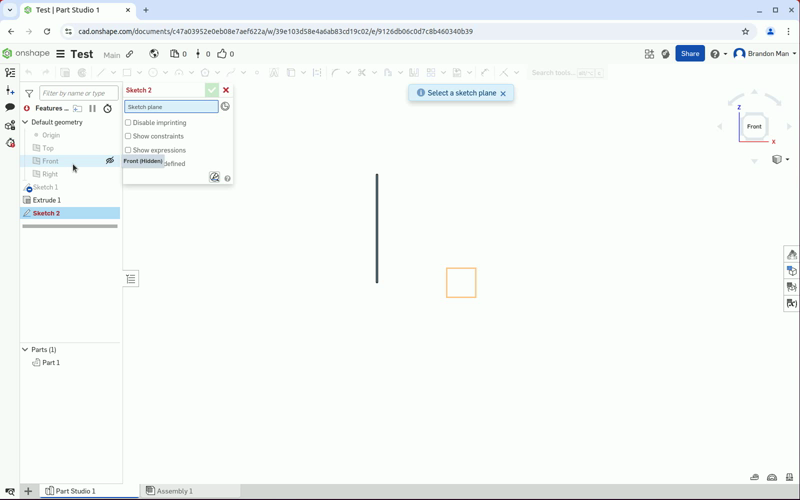
click(73, 163)
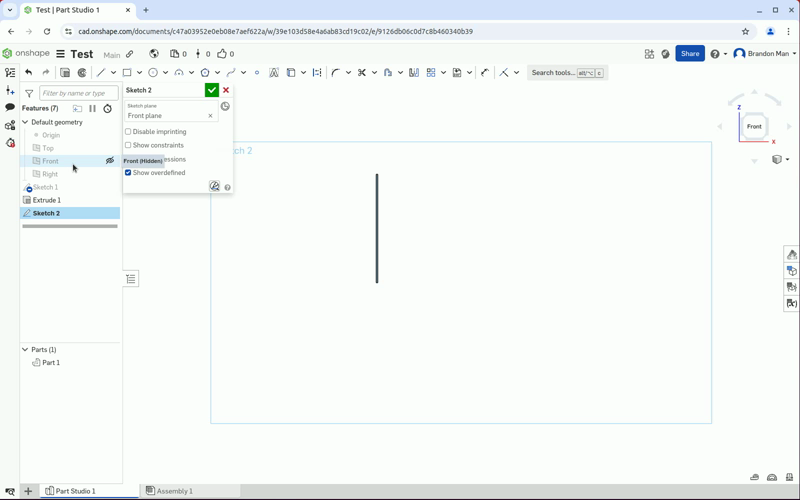
mouse_move(73, 352)
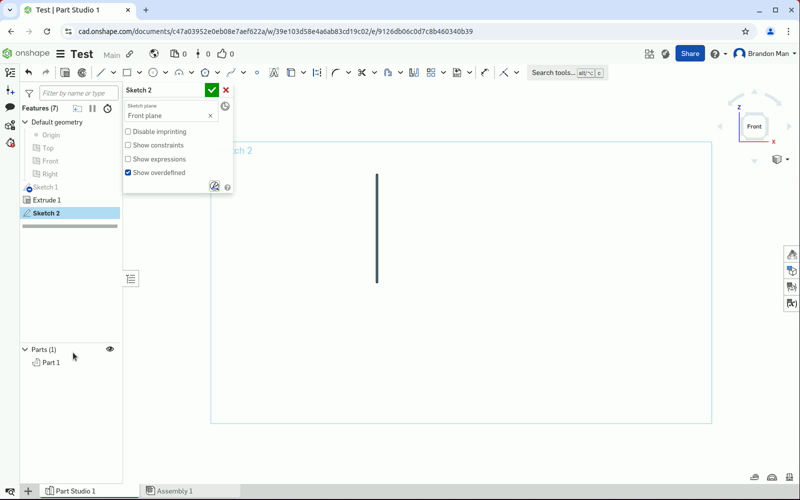
key(y)
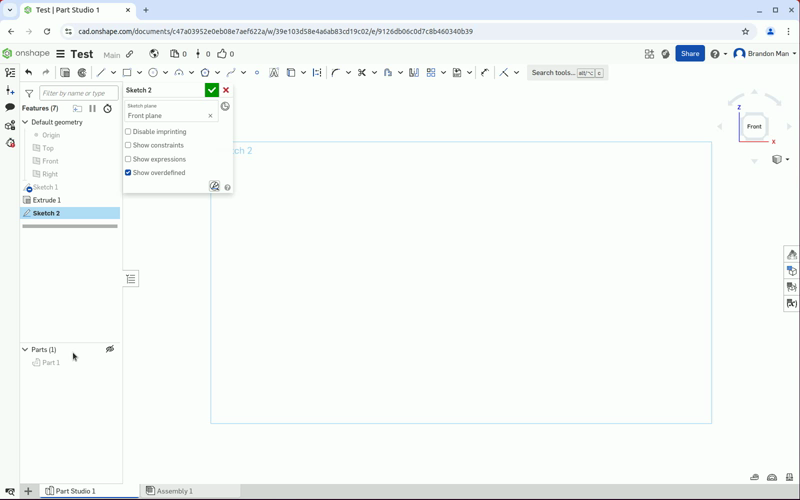
key(l)
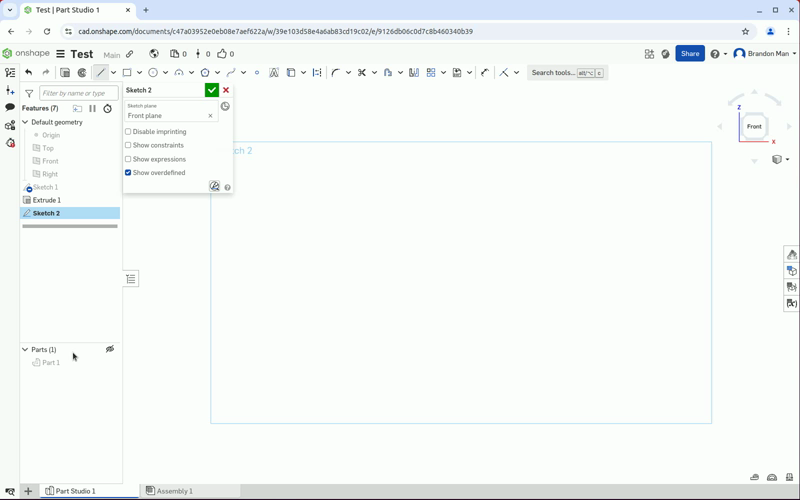
key_down(shift)
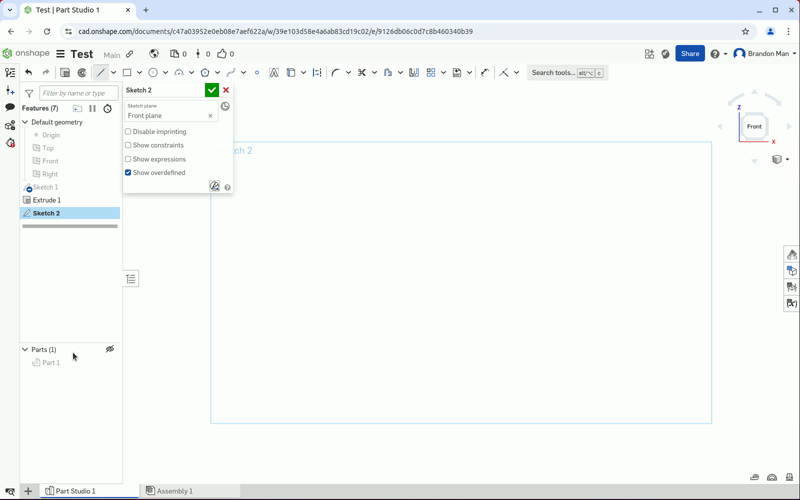
mouse_move(376, 174)
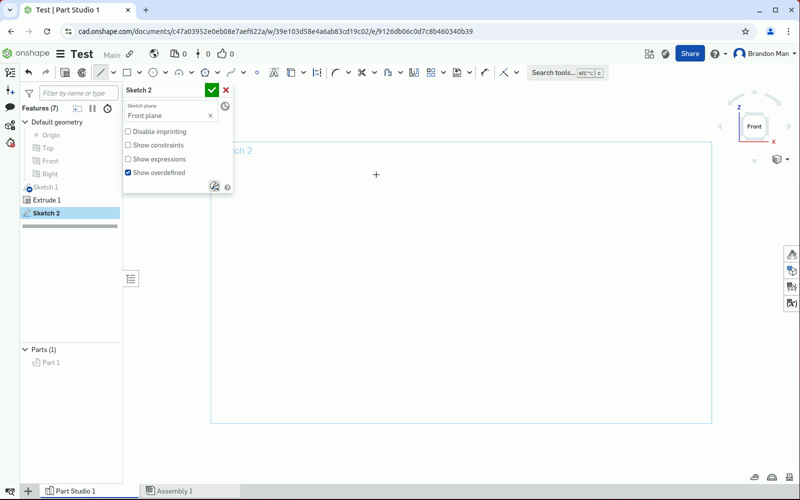
click(376, 174)
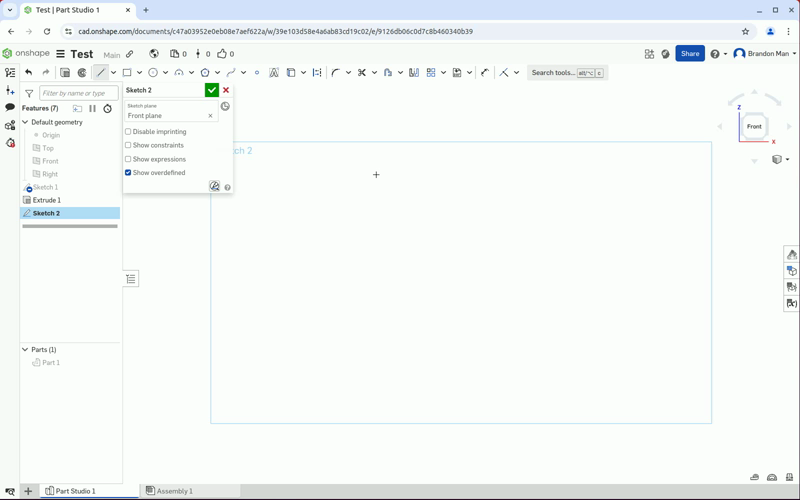
key_up(shift)
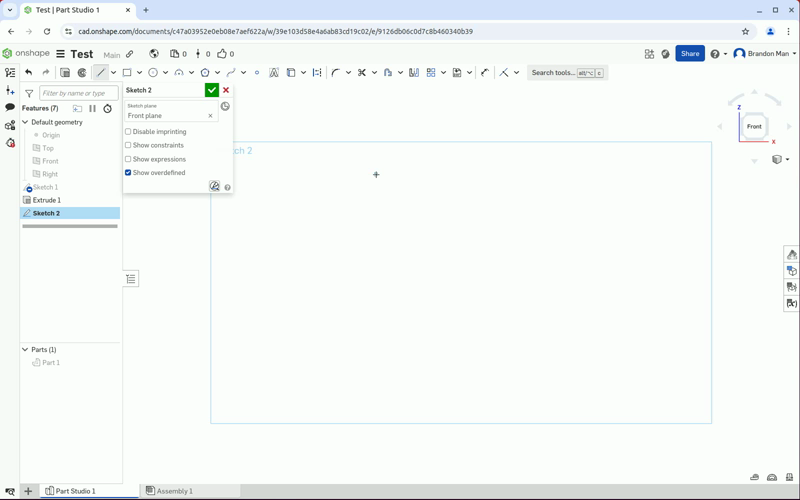
key_down(shift)
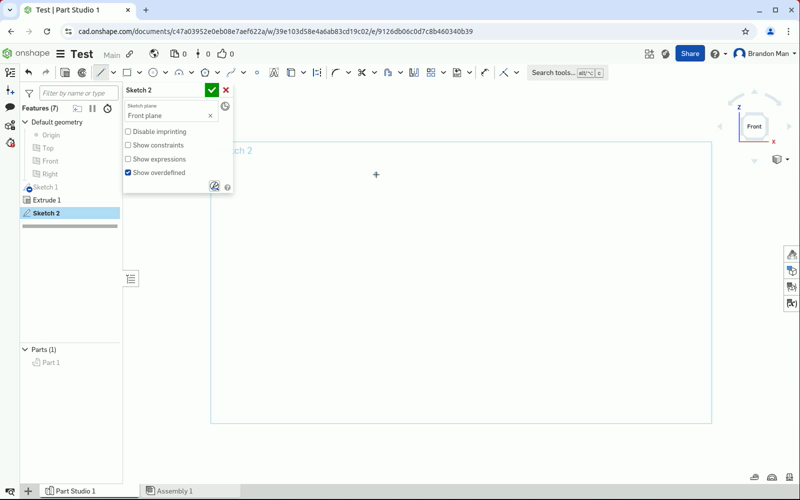
mouse_move(406, 174)
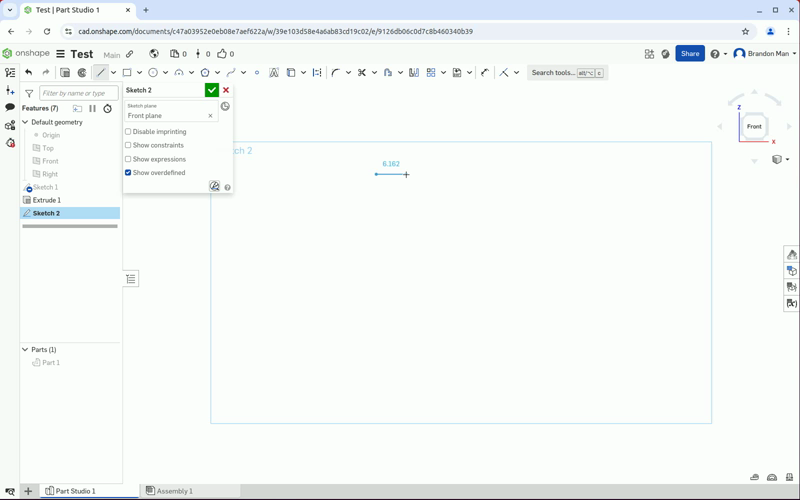
mouse_move(378, 174)
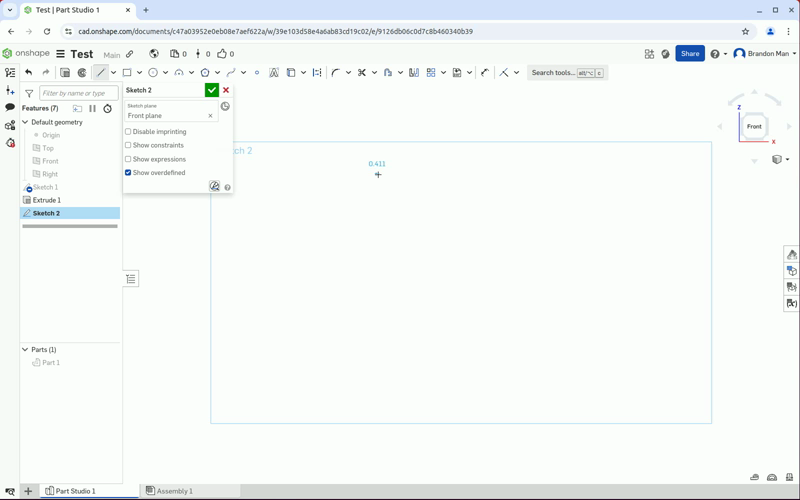
scroll(6)
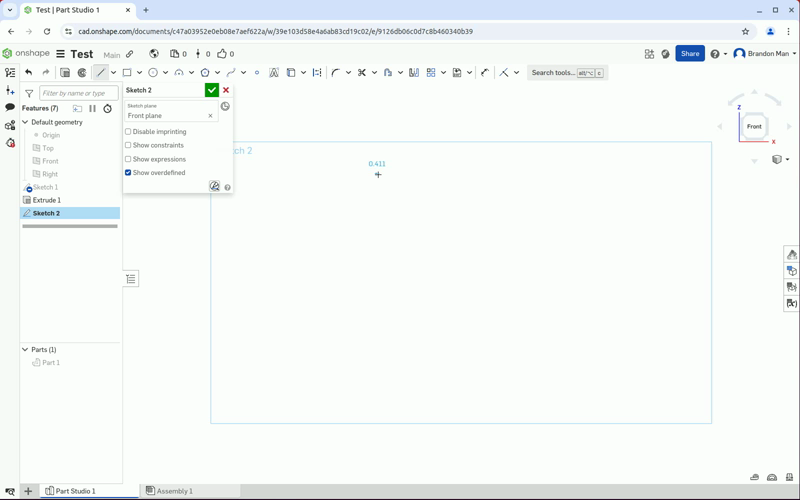
scroll(6)
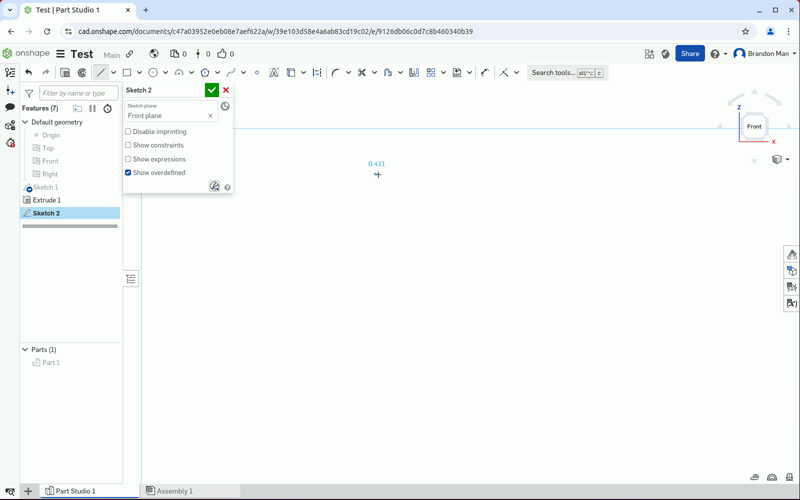
scroll(6)
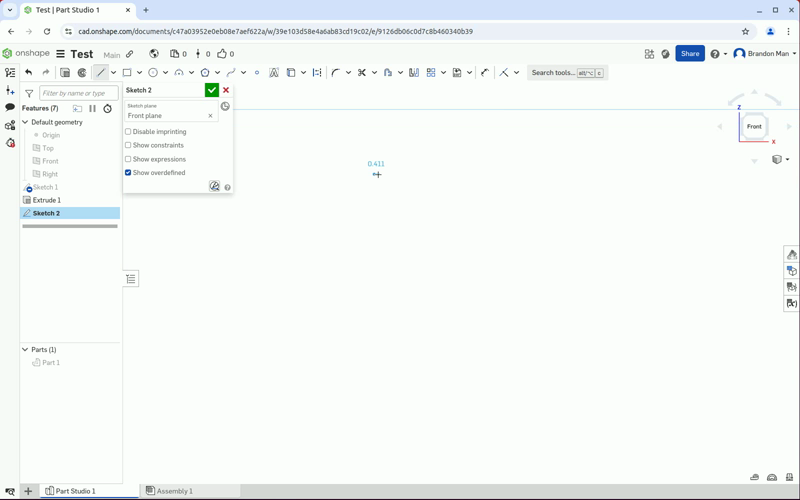
scroll(6)
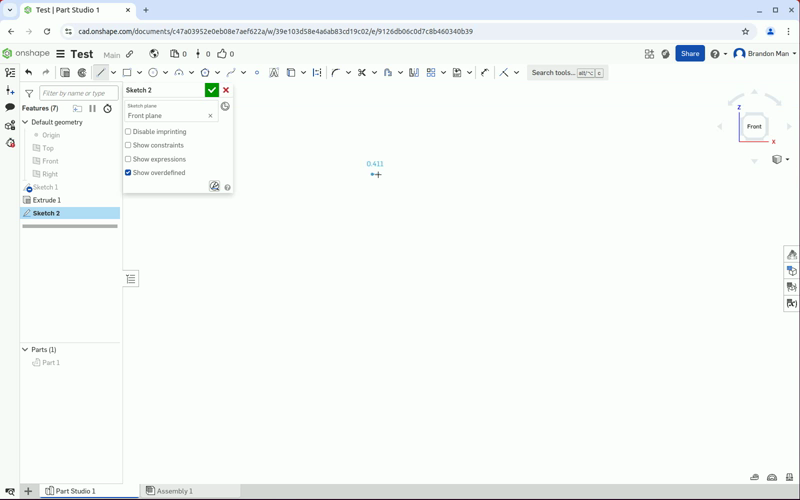
scroll(6)
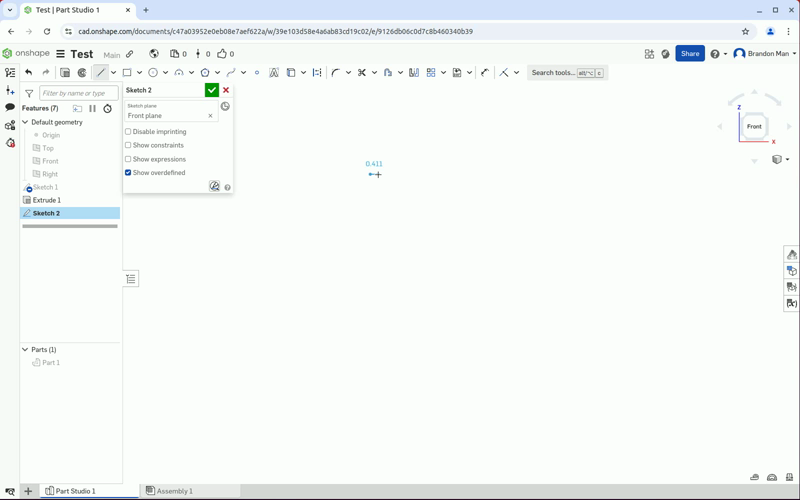
scroll(6)
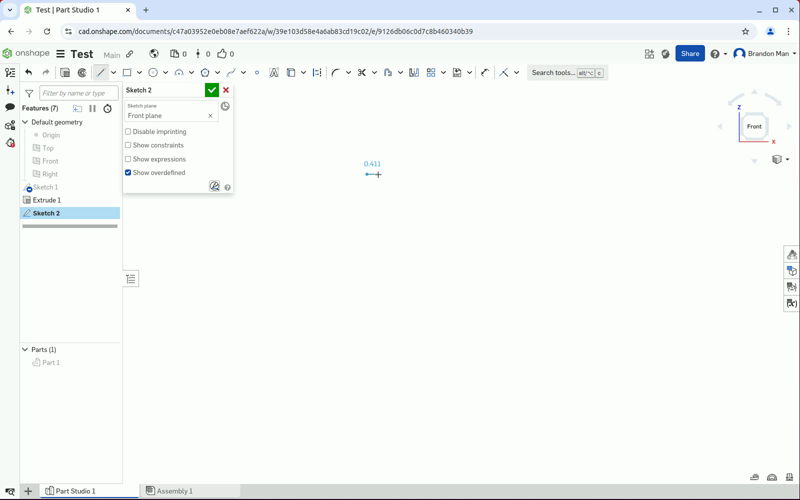
scroll(6)
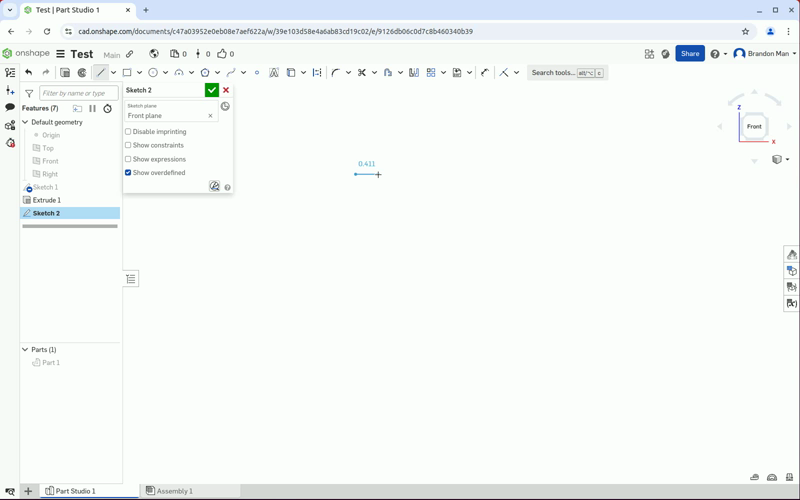
click(378, 174)
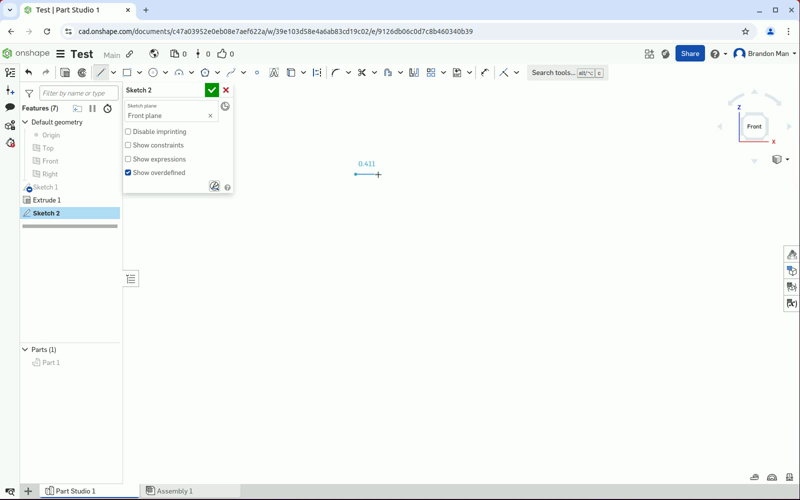
scroll(-6)
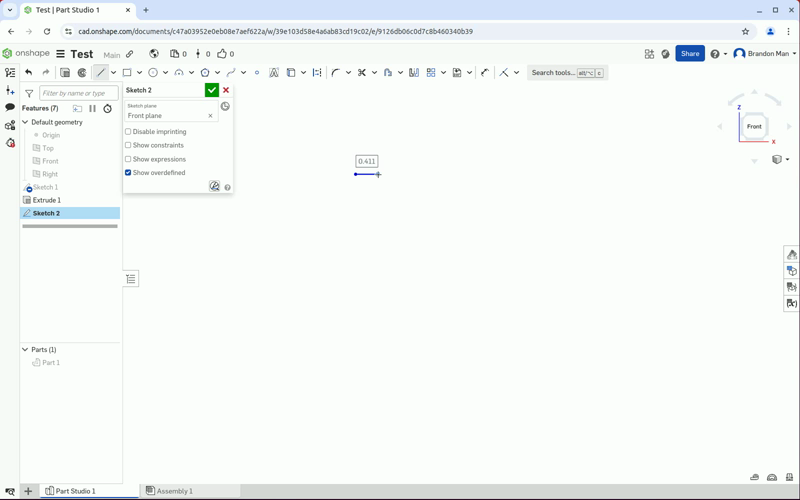
scroll(-6)
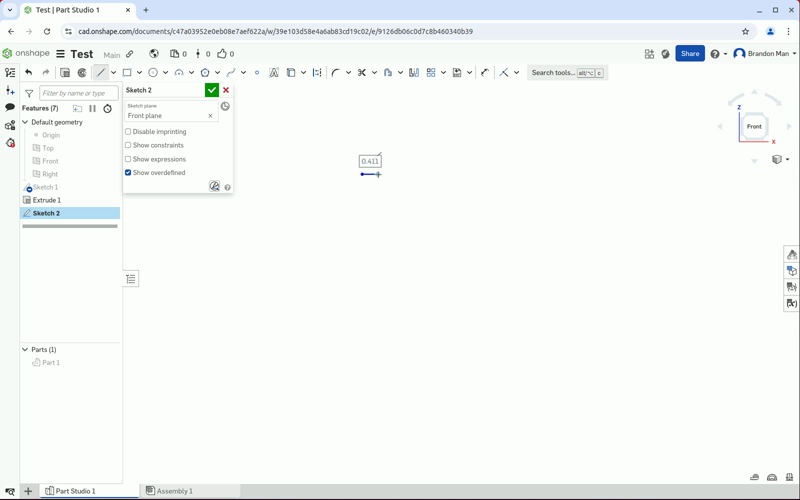
scroll(-6)
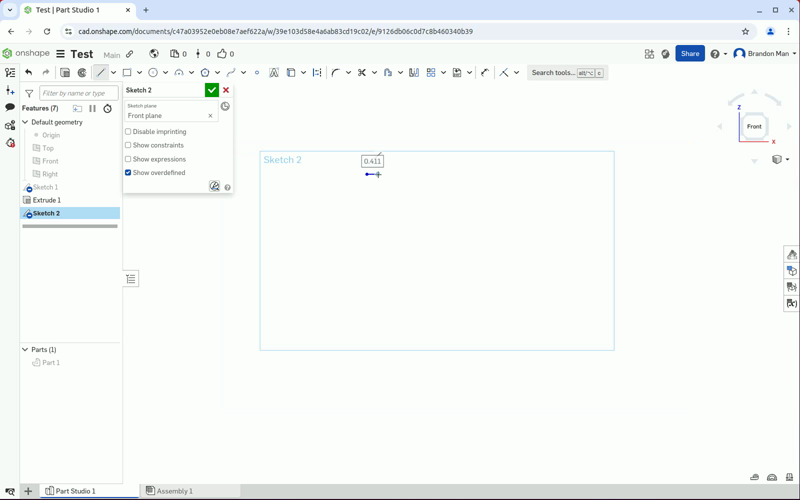
scroll(-6)
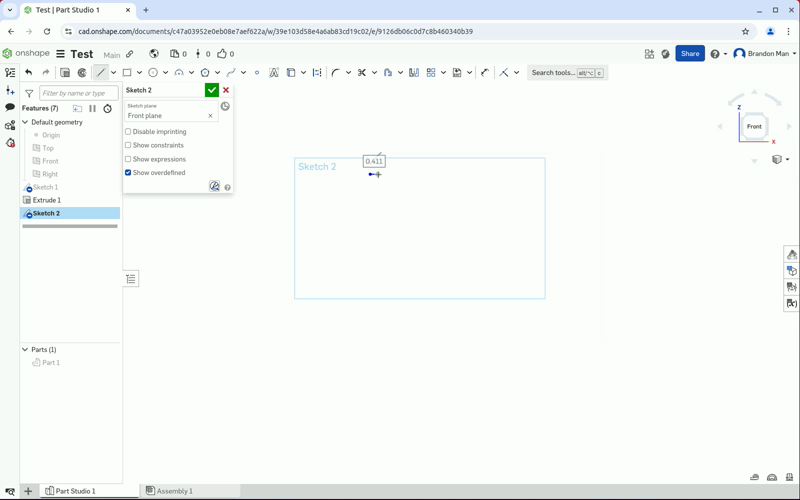
scroll(-6)
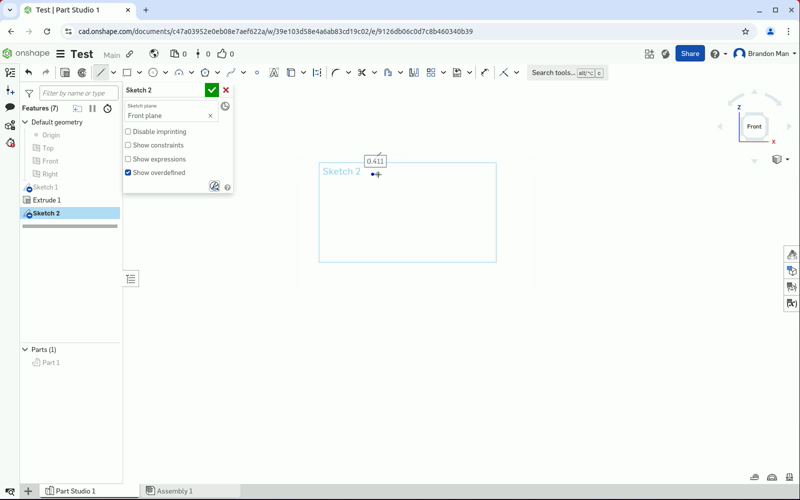
scroll(-6)
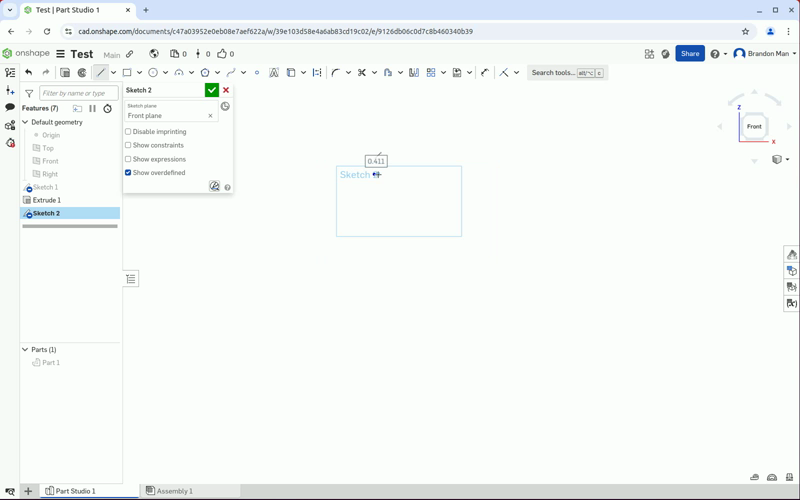
scroll(-6)
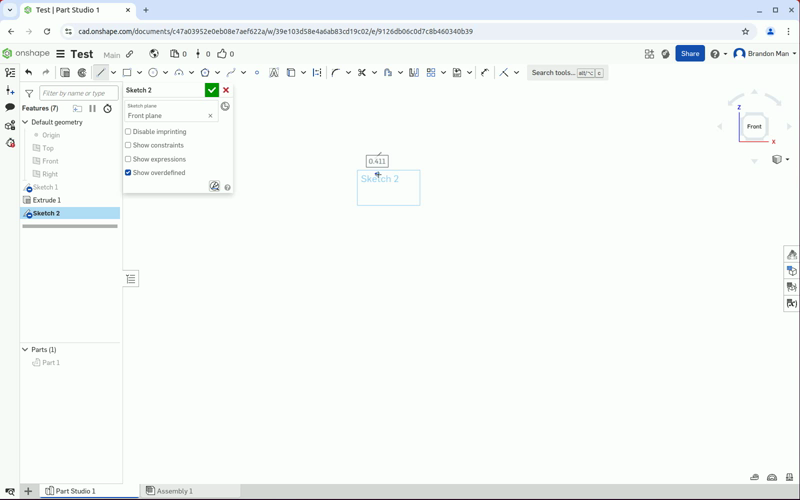
key_up(shift)
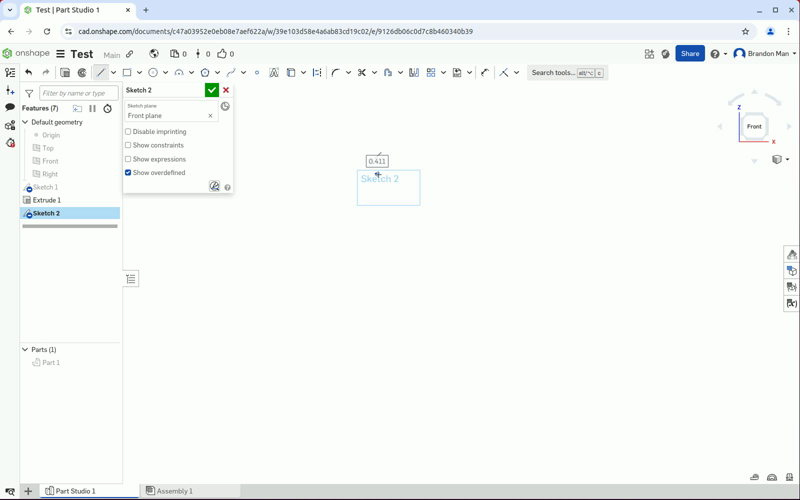
key_down(shift)
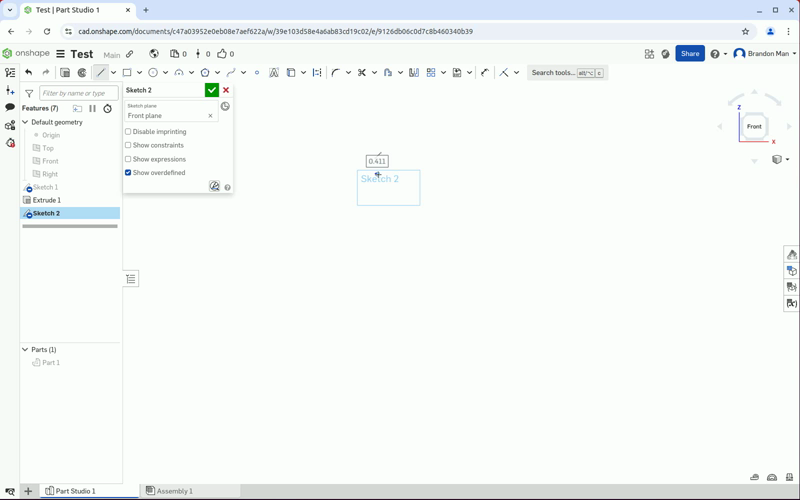
mouse_move(461, 174)
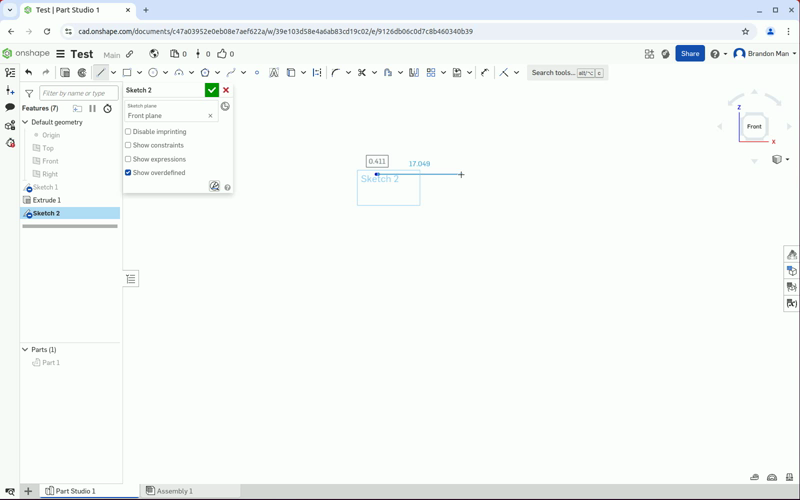
click(461, 174)
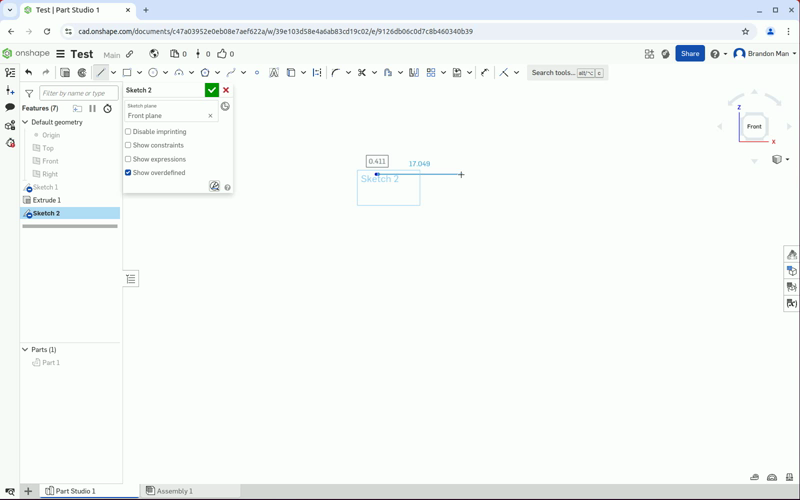
key_up(shift)
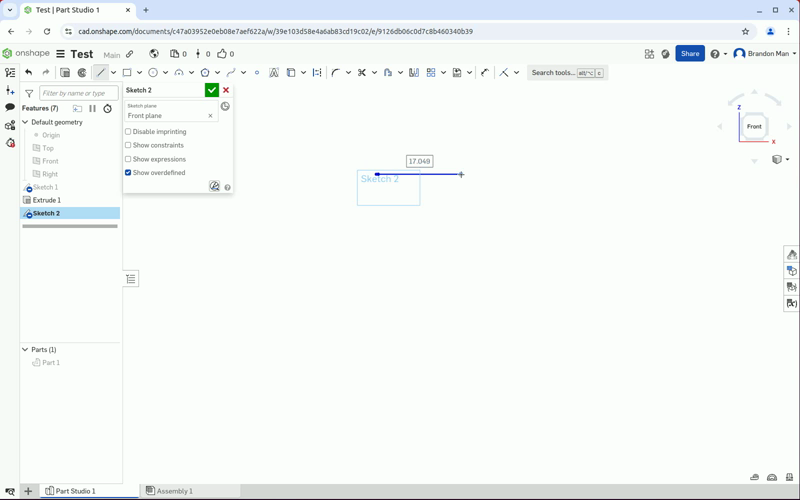
key_down(shift)
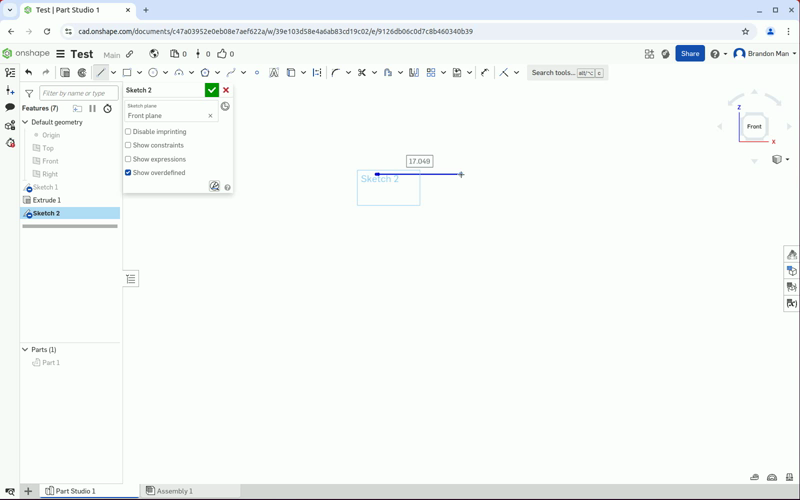
mouse_move(491, 174)
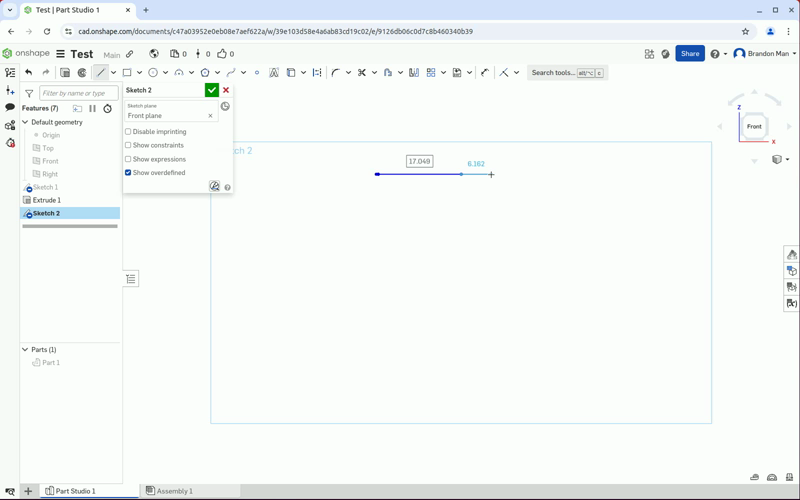
mouse_move(461, 170)
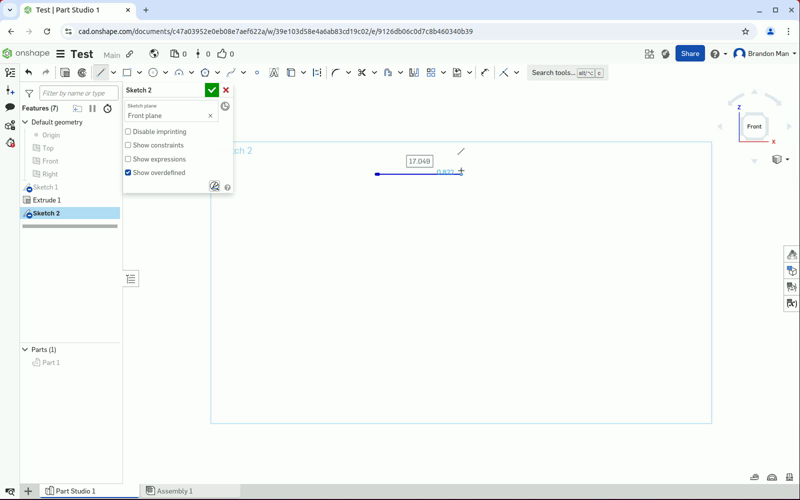
scroll(6)
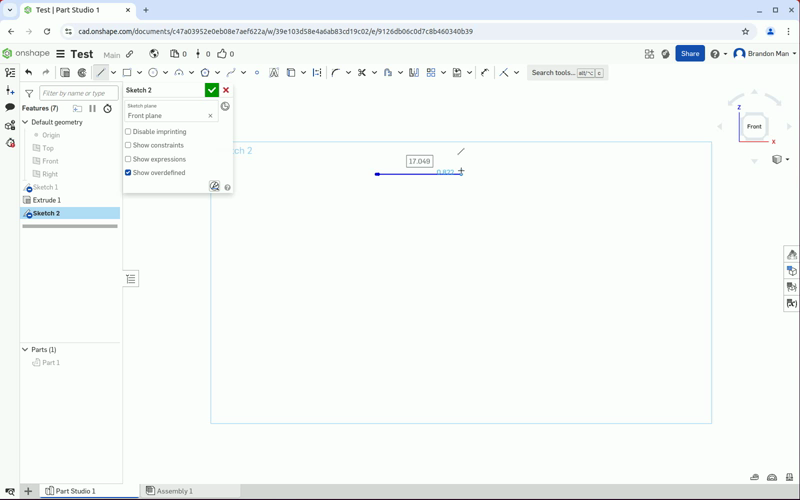
scroll(6)
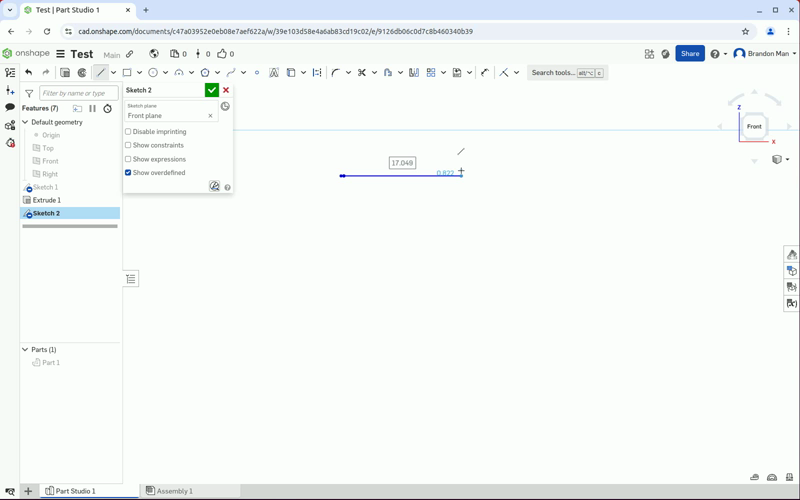
scroll(6)
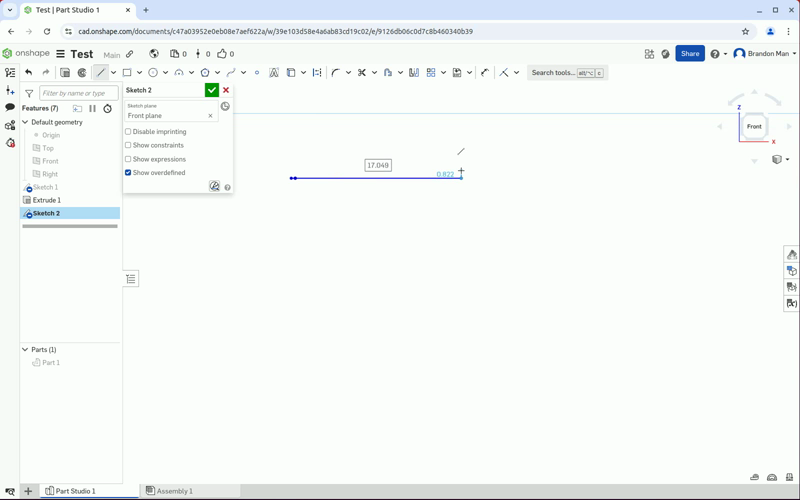
scroll(6)
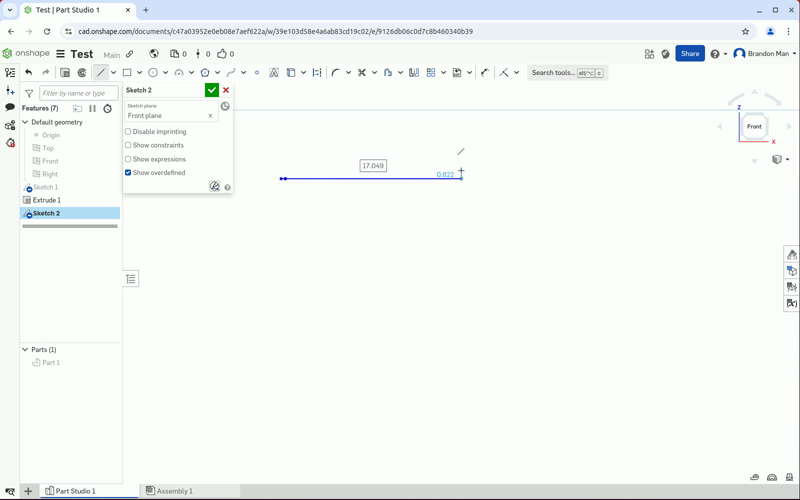
scroll(6)
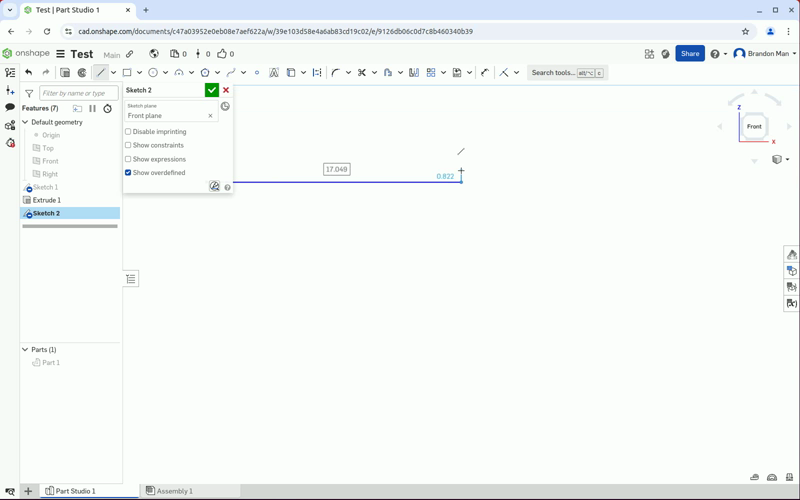
scroll(6)
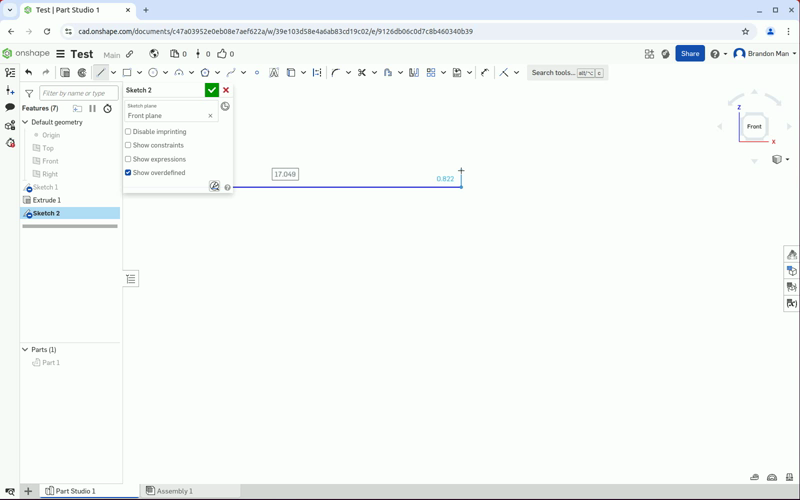
scroll(6)
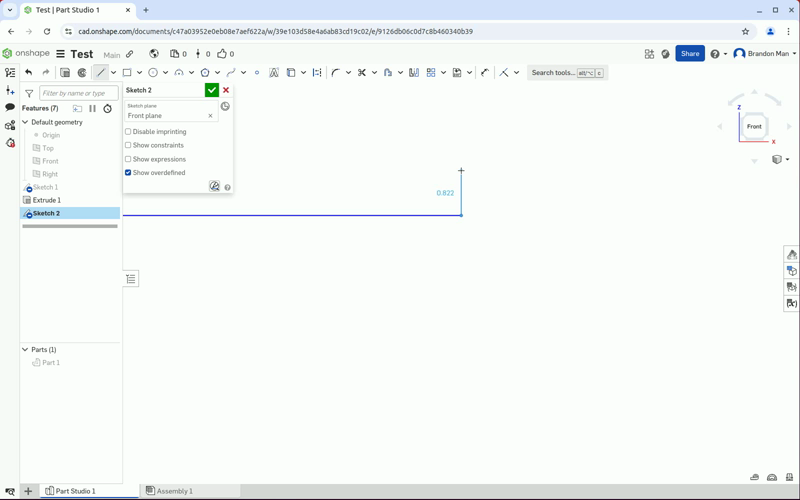
click(461, 170)
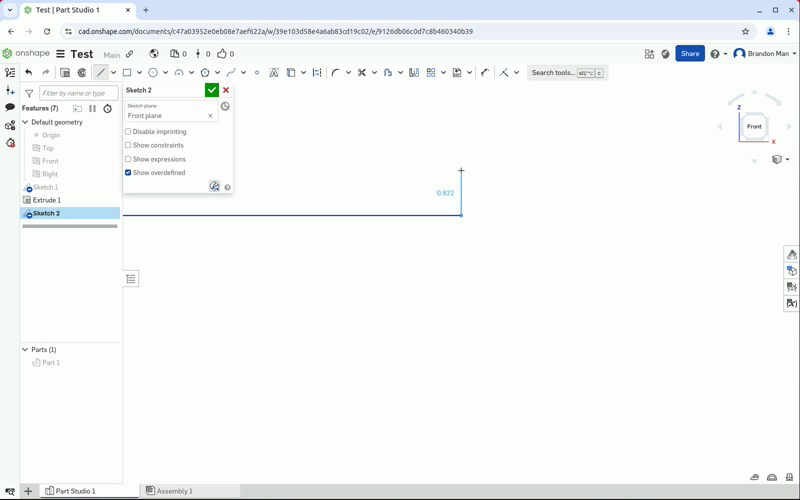
scroll(-6)
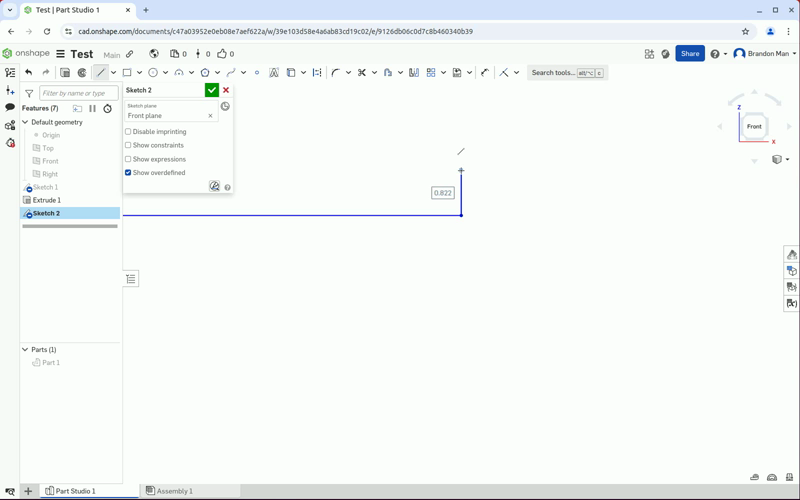
scroll(-6)
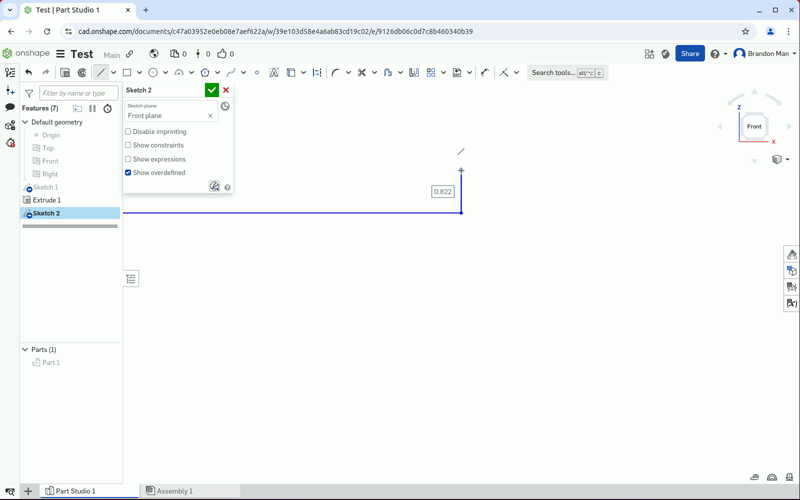
scroll(-6)
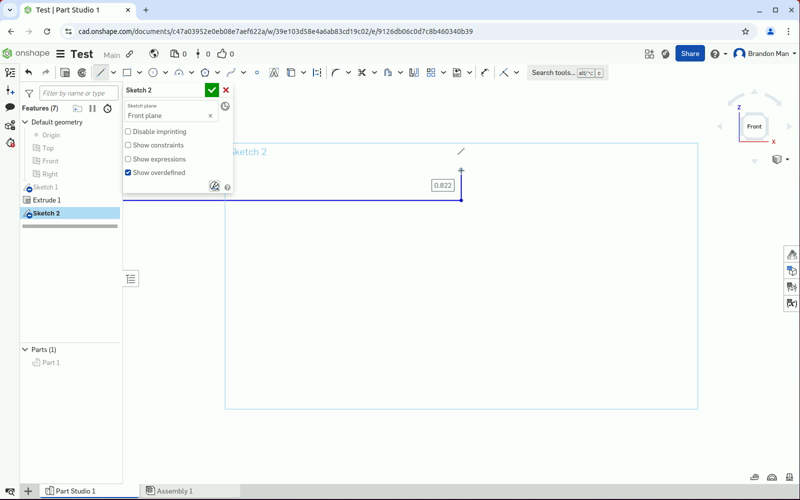
scroll(-6)
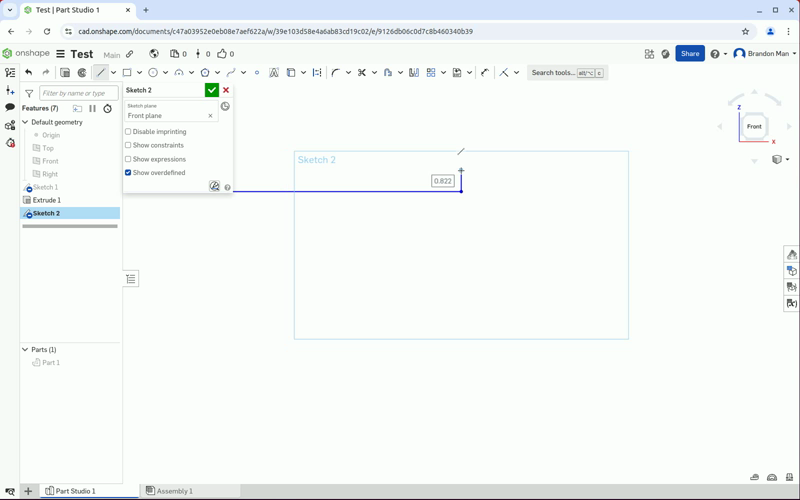
scroll(-6)
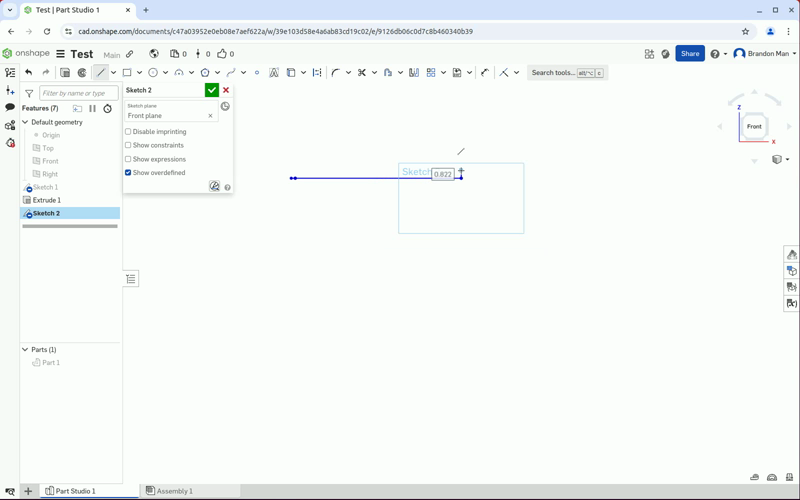
scroll(-6)
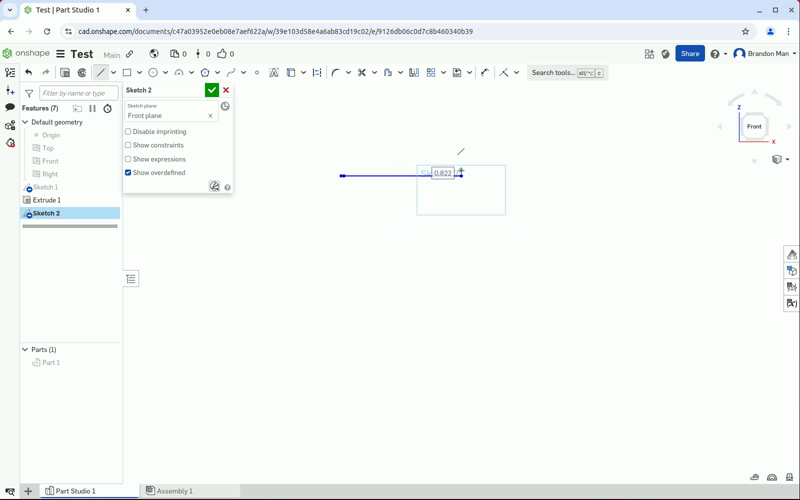
scroll(-6)
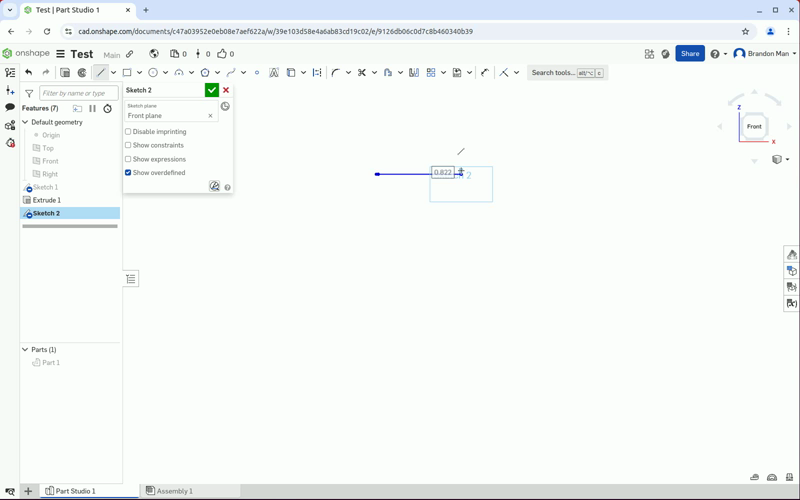
key_up(shift)
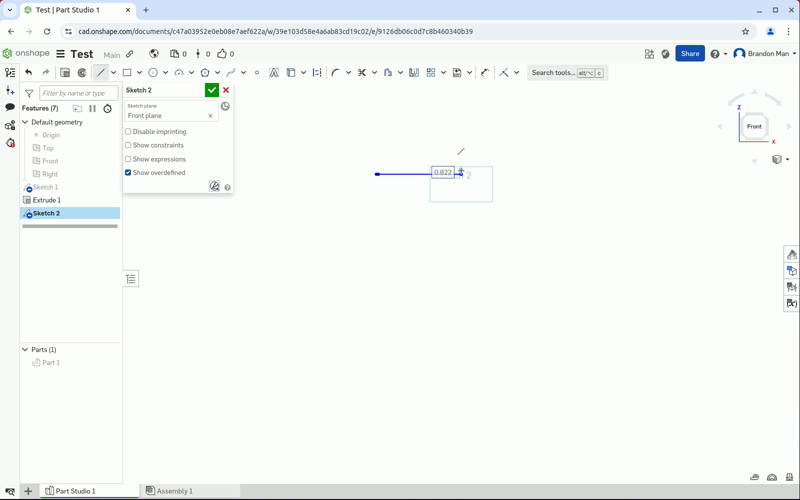
key_down(shift)
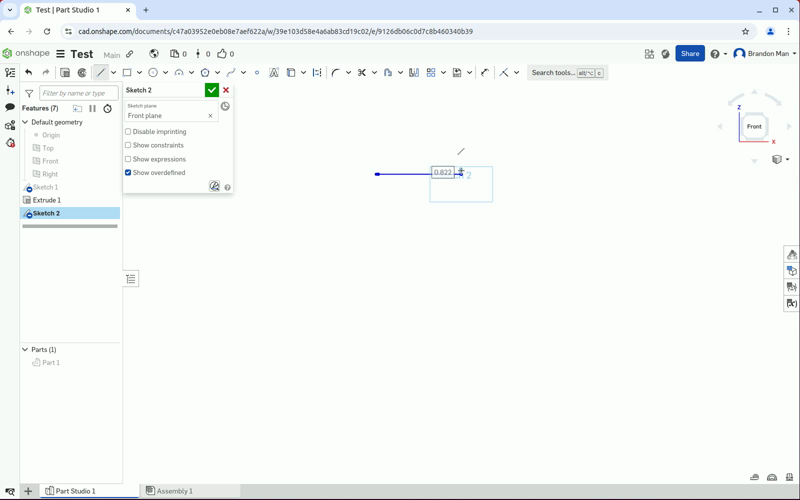
mouse_move(376, 170)
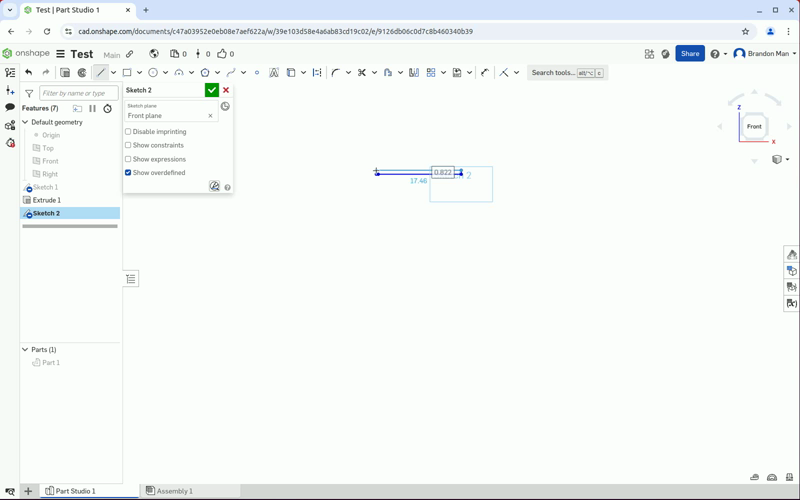
scroll(6)
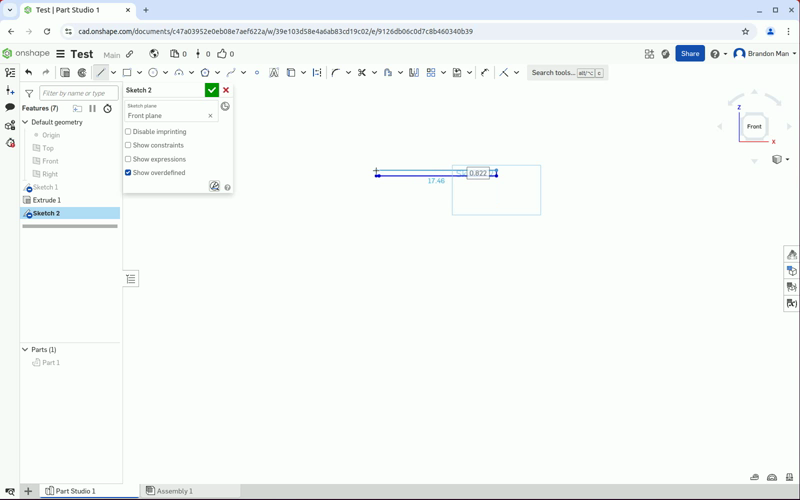
scroll(6)
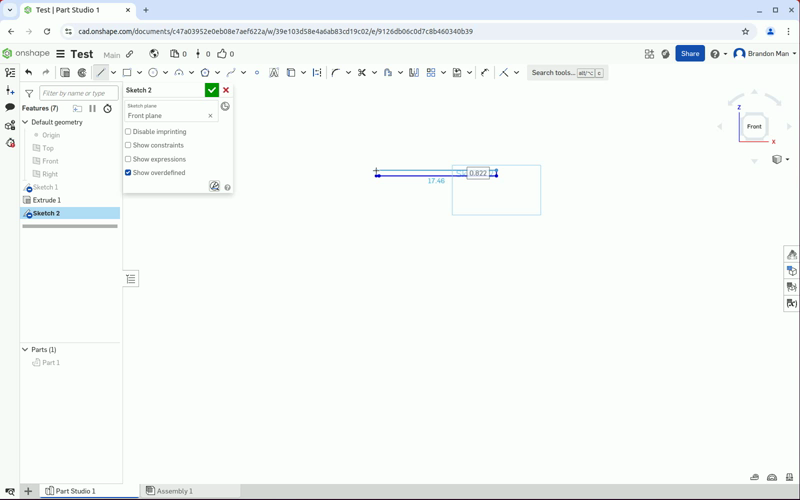
scroll(6)
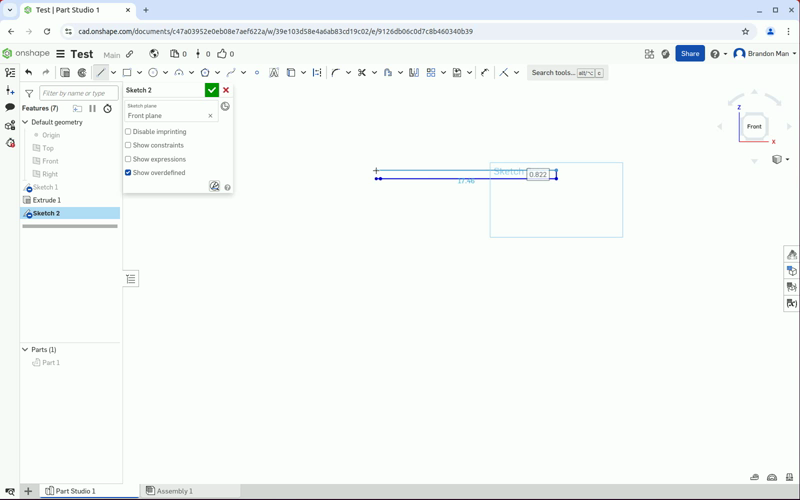
scroll(6)
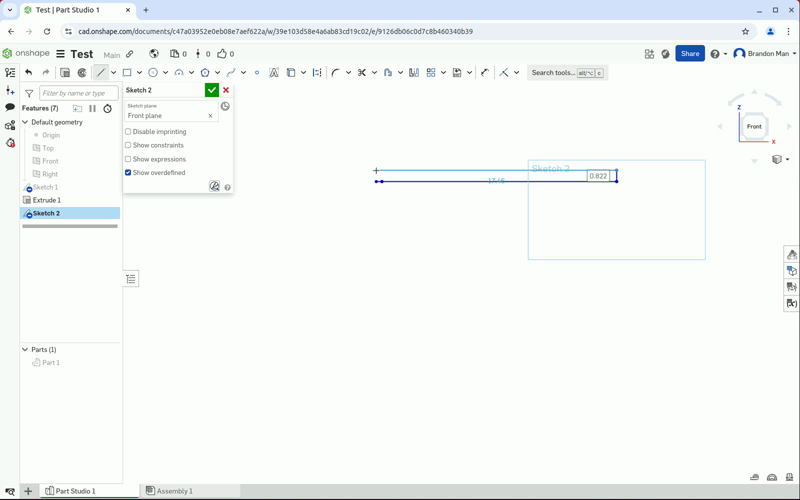
scroll(6)
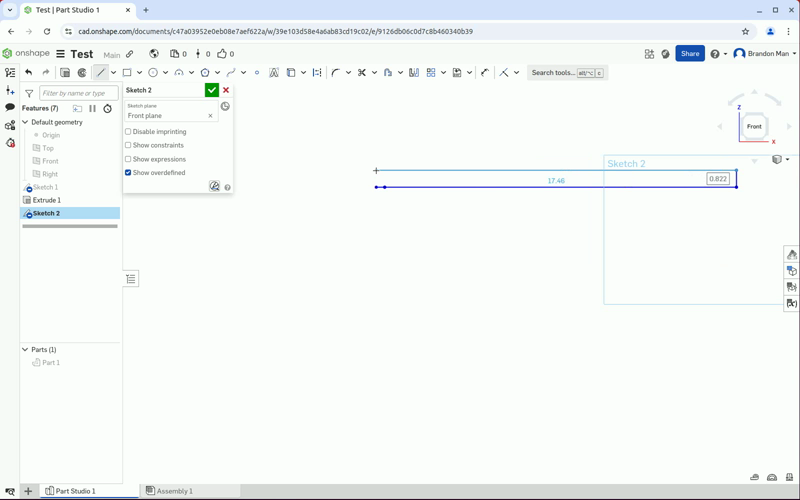
scroll(6)
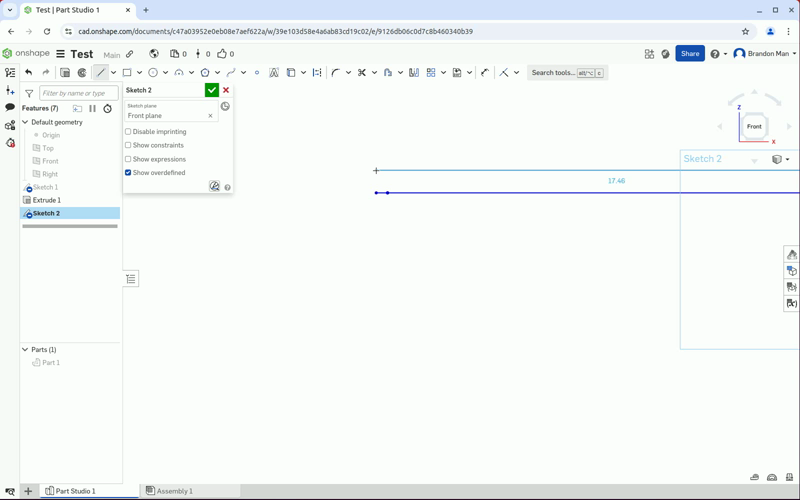
scroll(6)
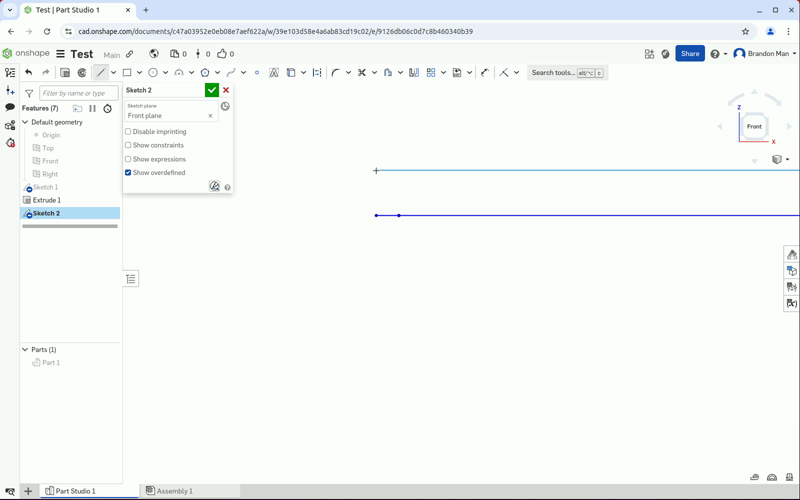
click(376, 170)
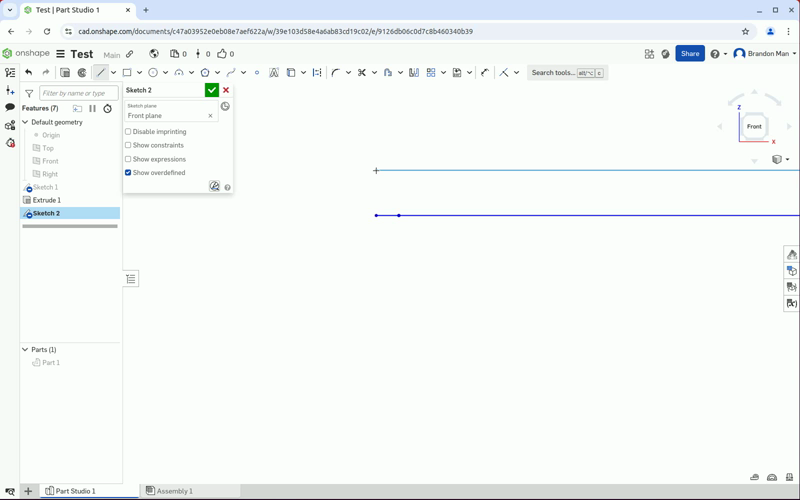
scroll(-6)
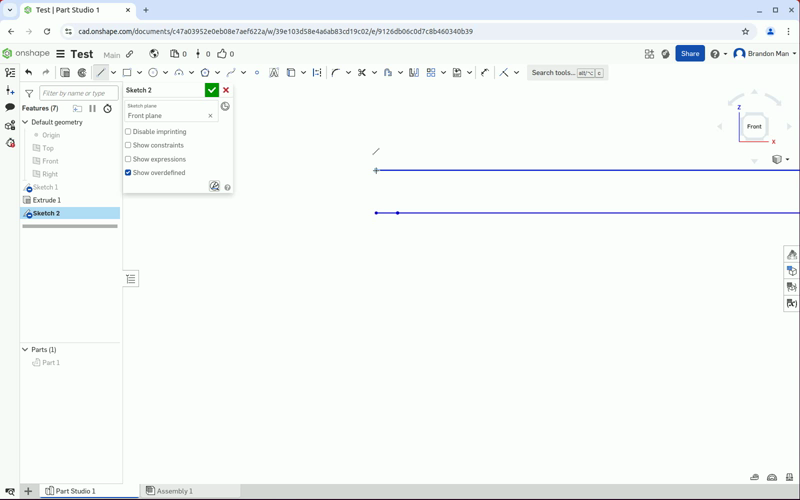
scroll(-6)
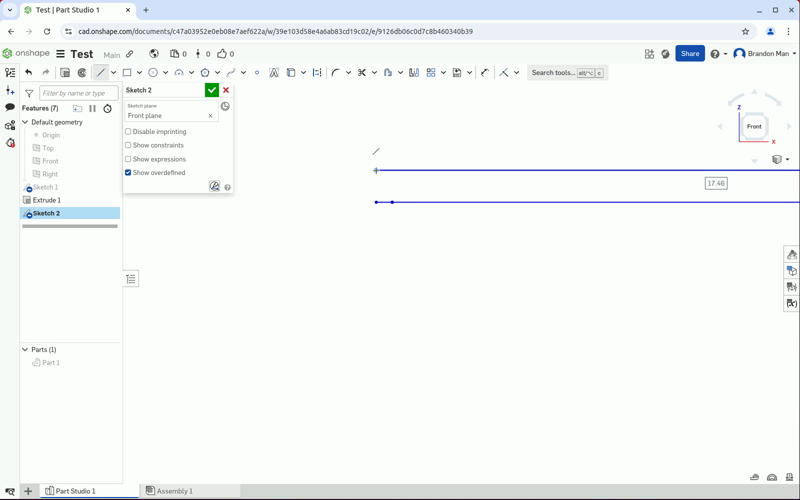
scroll(-6)
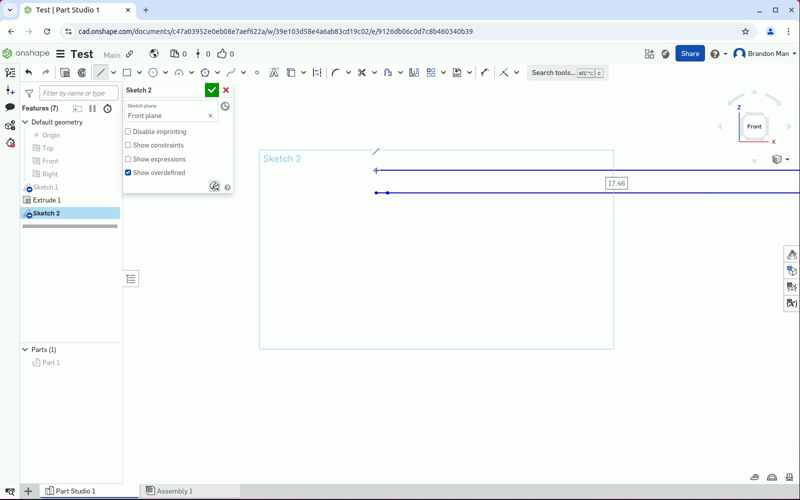
scroll(-6)
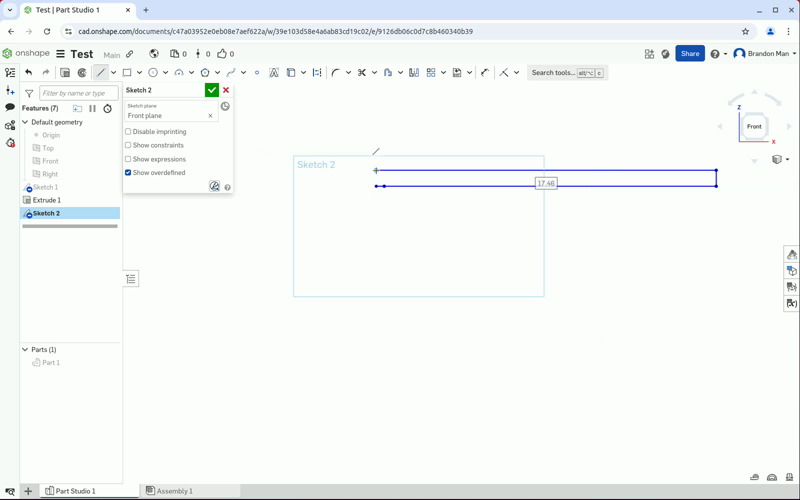
scroll(-6)
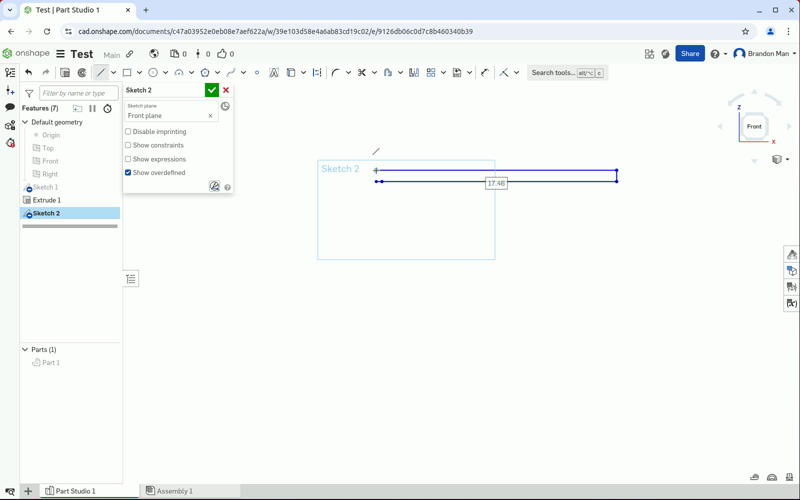
scroll(-6)
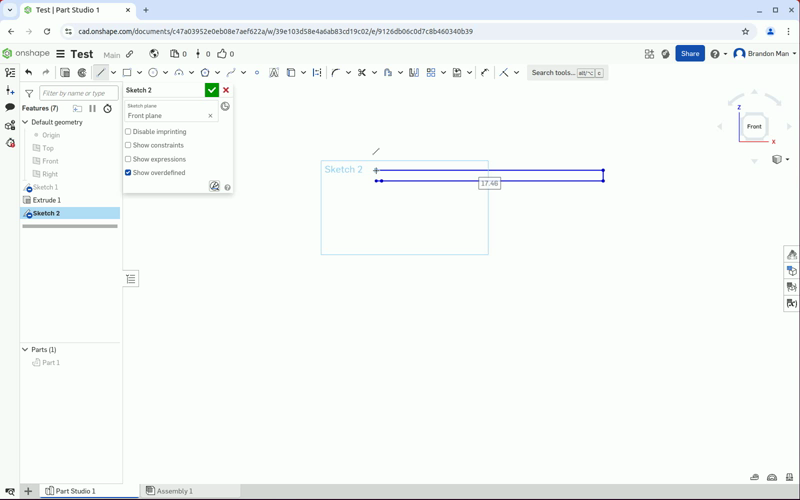
scroll(-6)
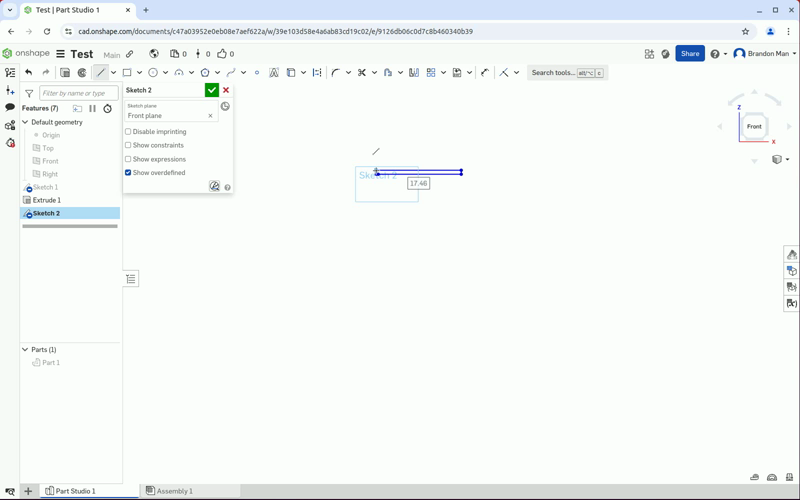
key_up(shift)
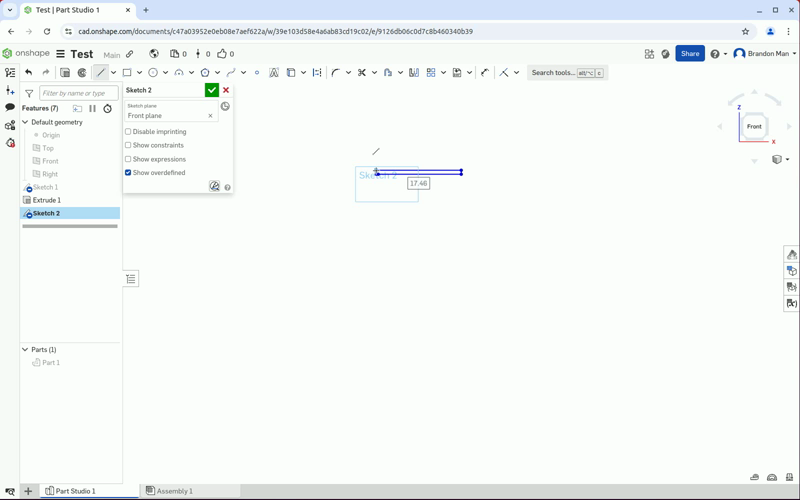
mouse_move(406, 170)
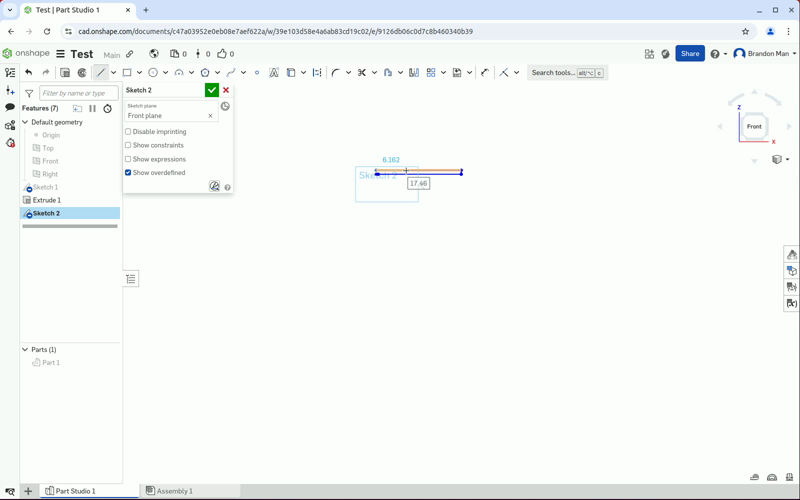
key_down(shift)
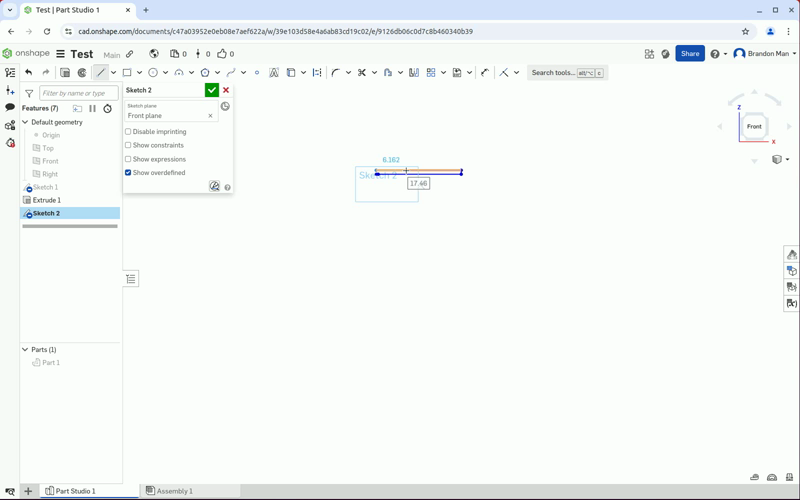
mouse_move(376, 174)
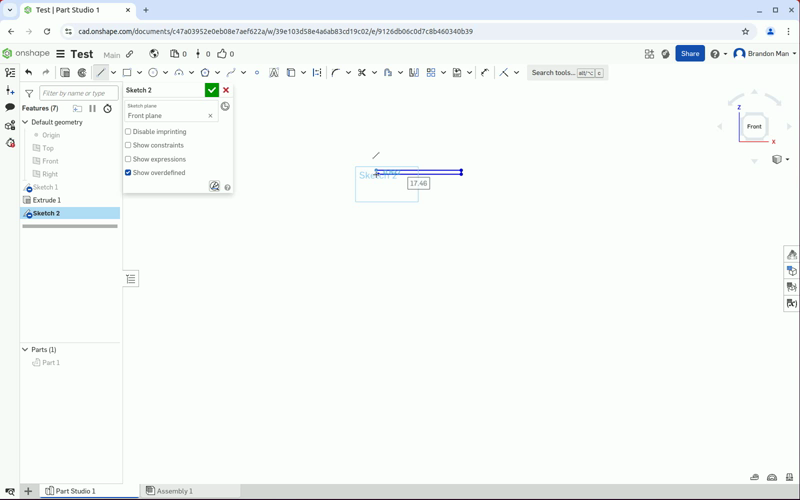
scroll(6)
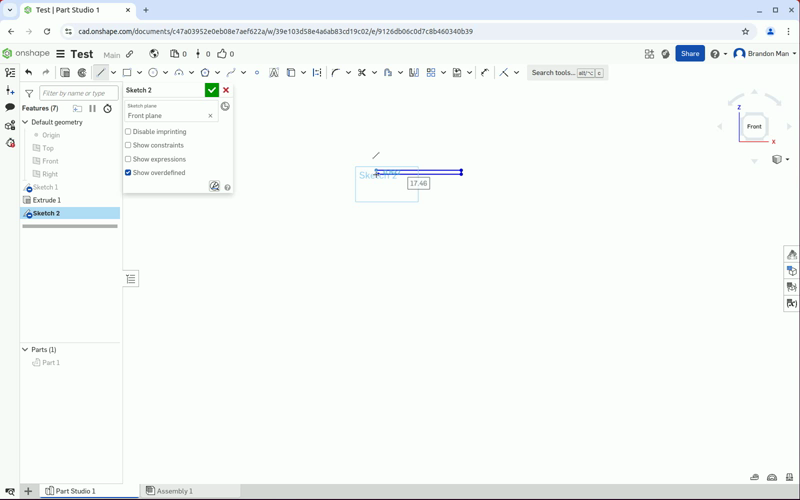
scroll(6)
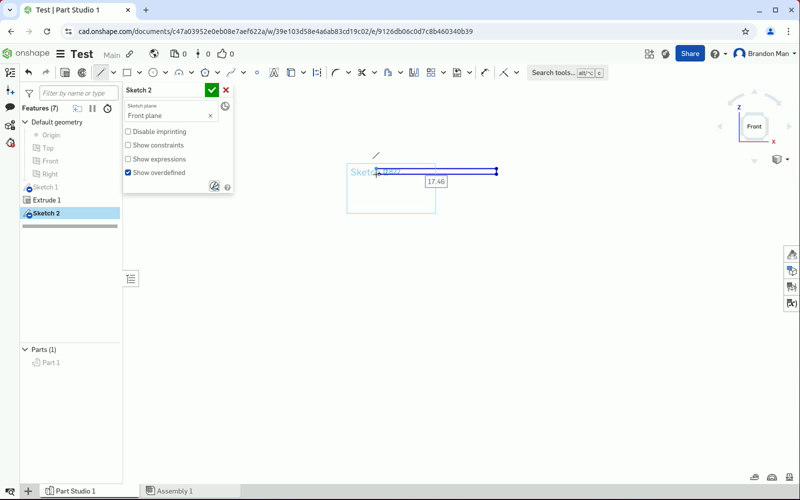
scroll(6)
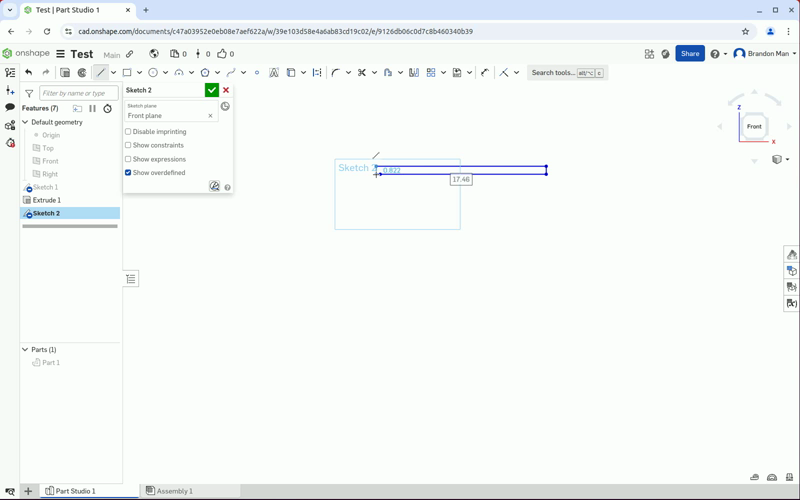
scroll(6)
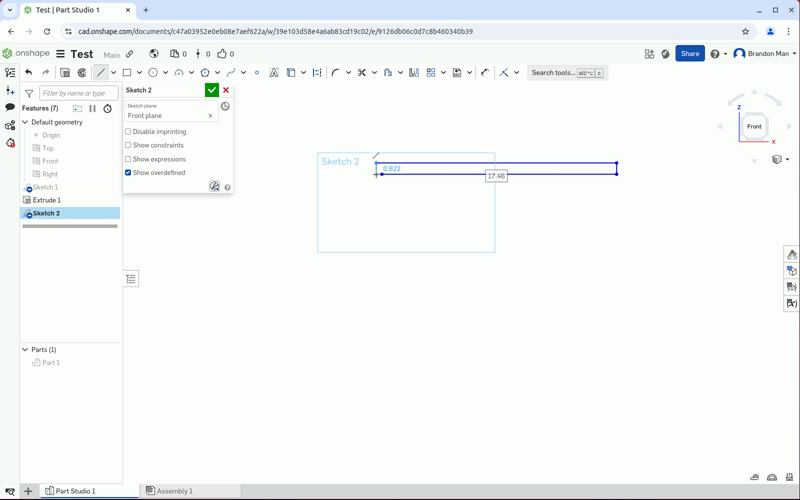
scroll(6)
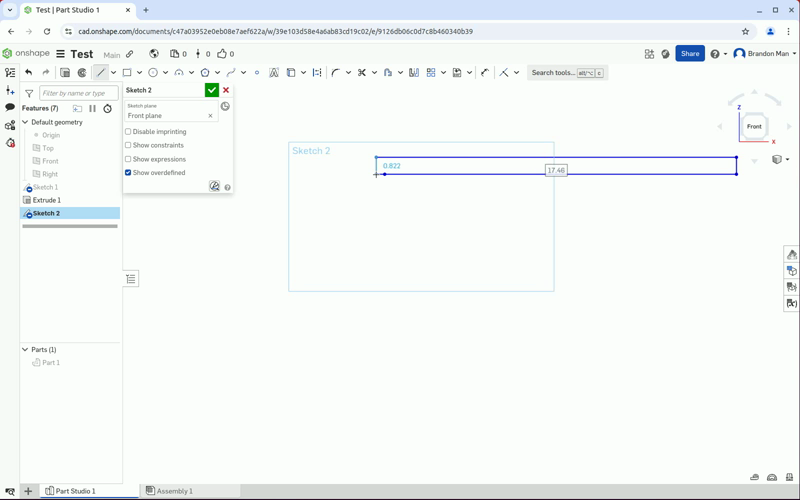
scroll(6)
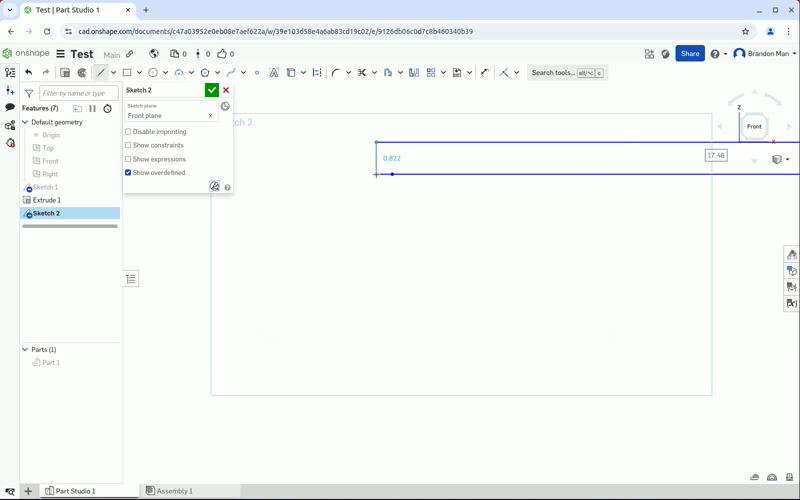
scroll(6)
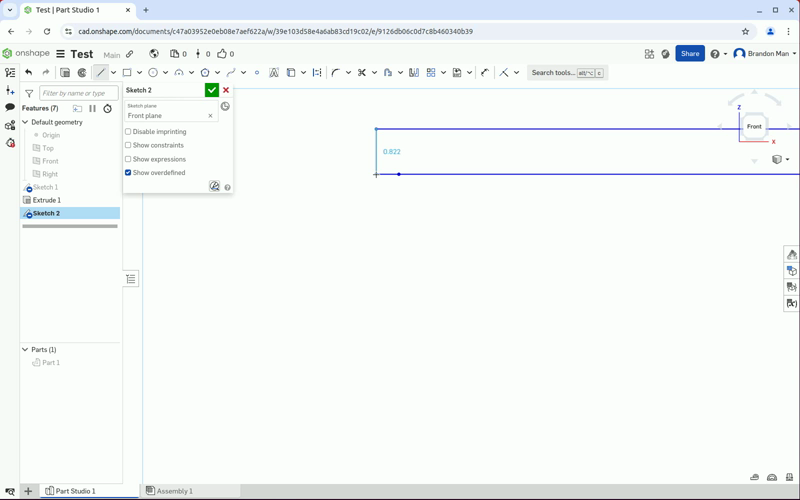
key_up(shift)
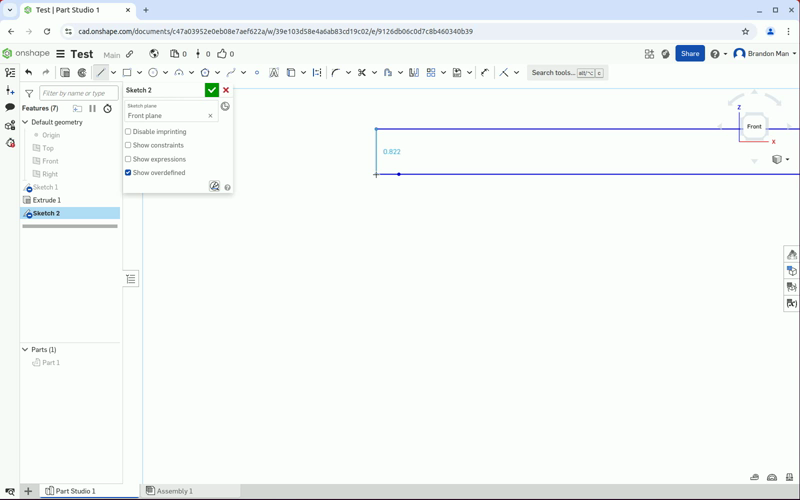
click(376, 174)
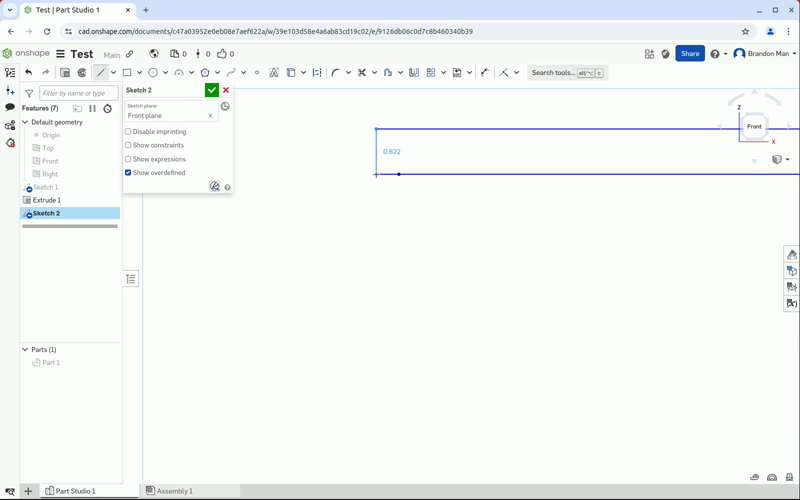
scroll(-6)
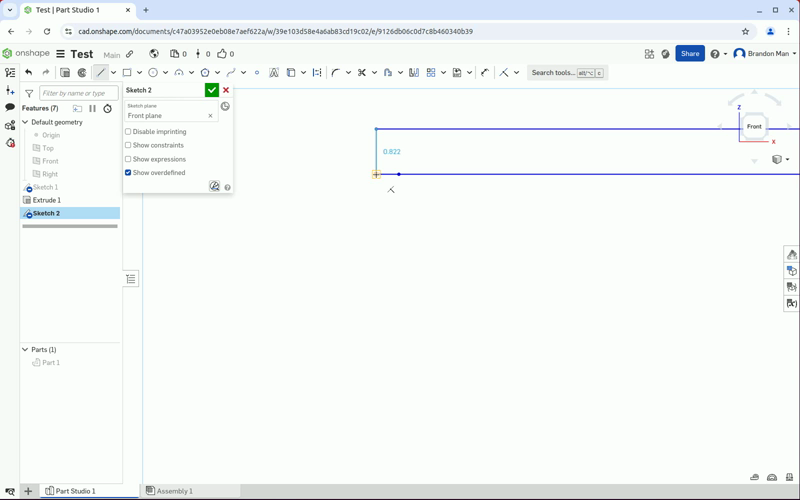
scroll(-6)
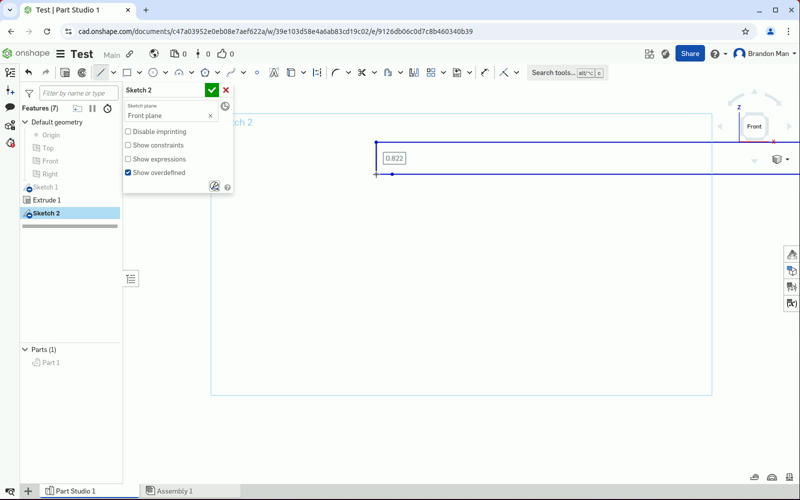
scroll(-6)
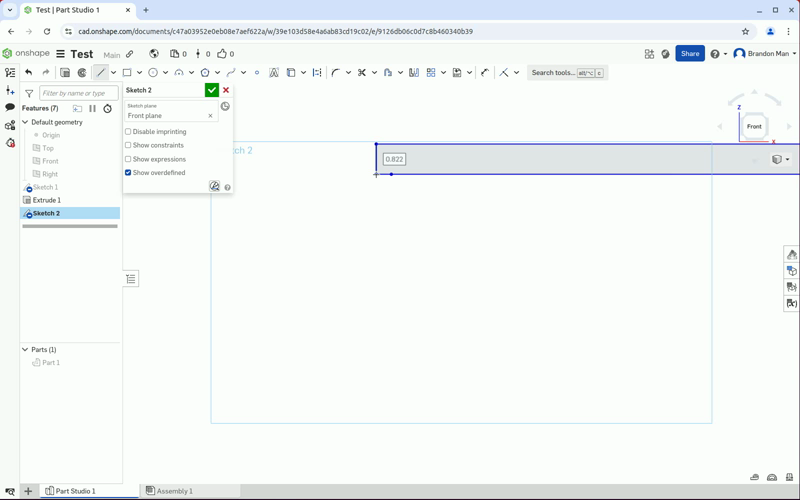
scroll(-6)
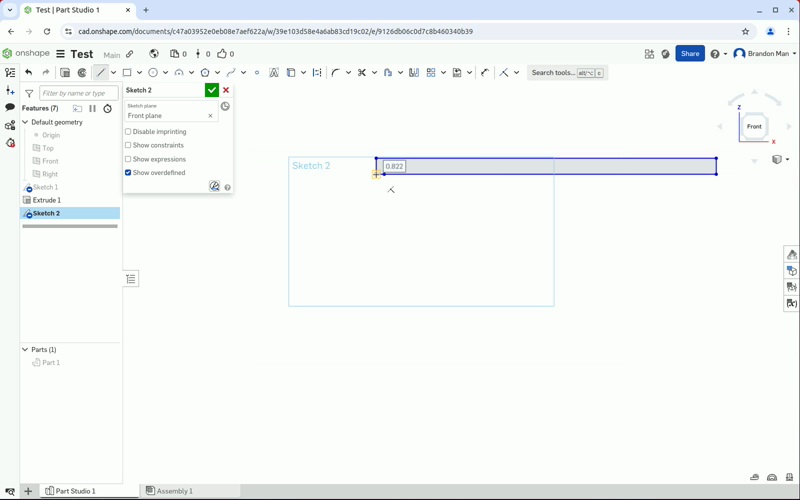
scroll(-6)
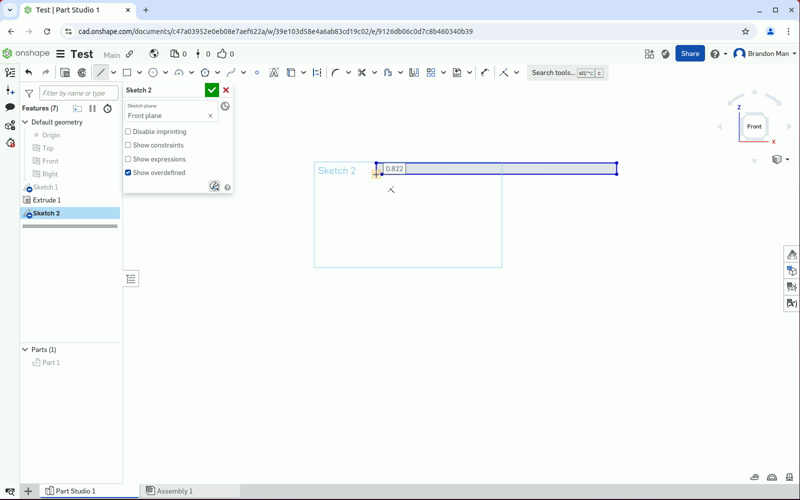
scroll(-6)
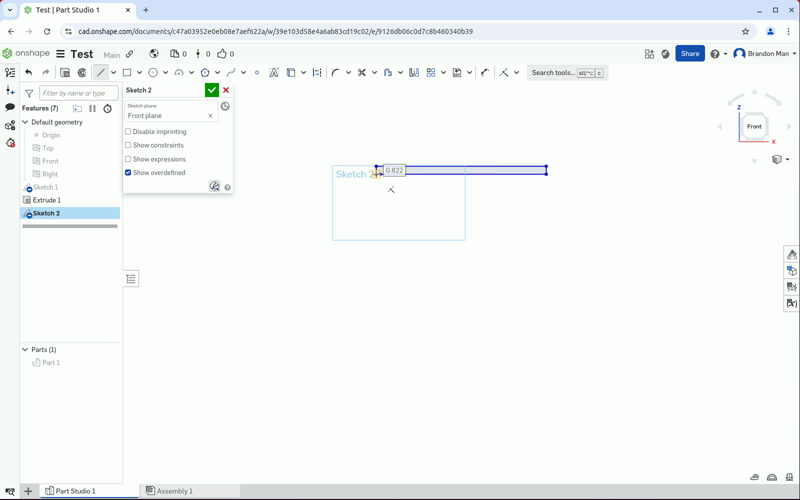
scroll(-6)
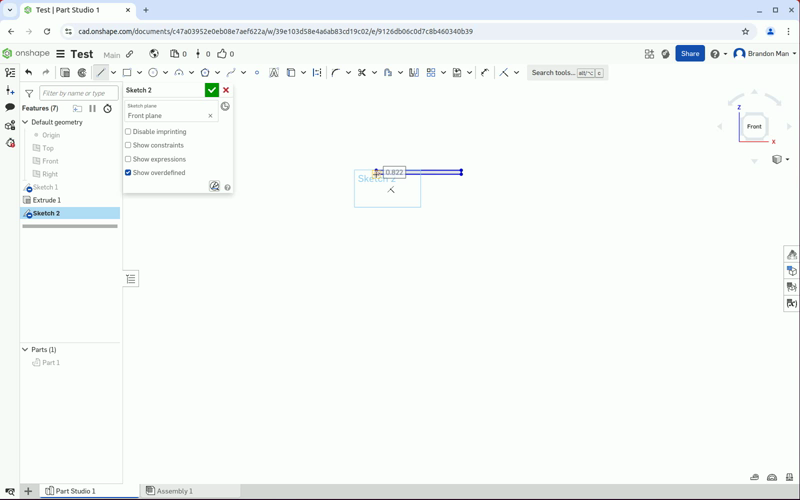
key(esc)
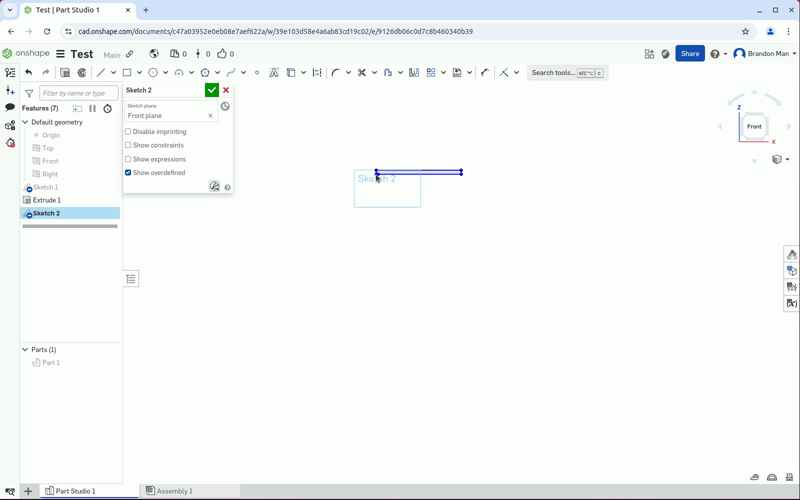
mouse_move(443, 171)
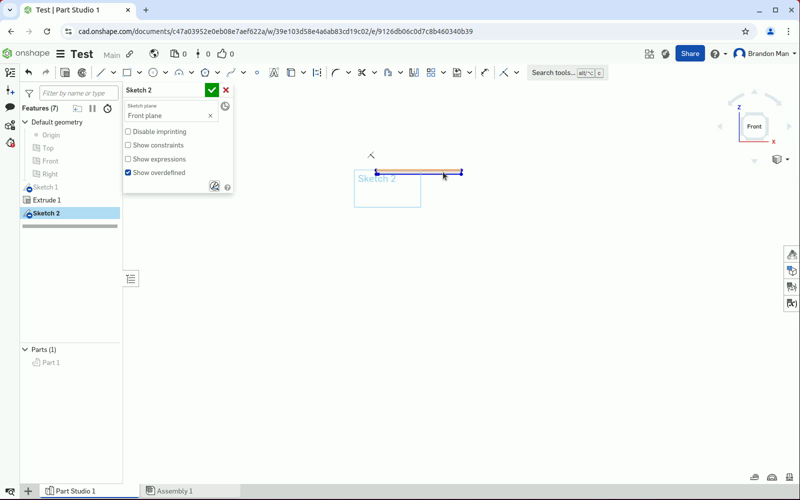
scroll(6)
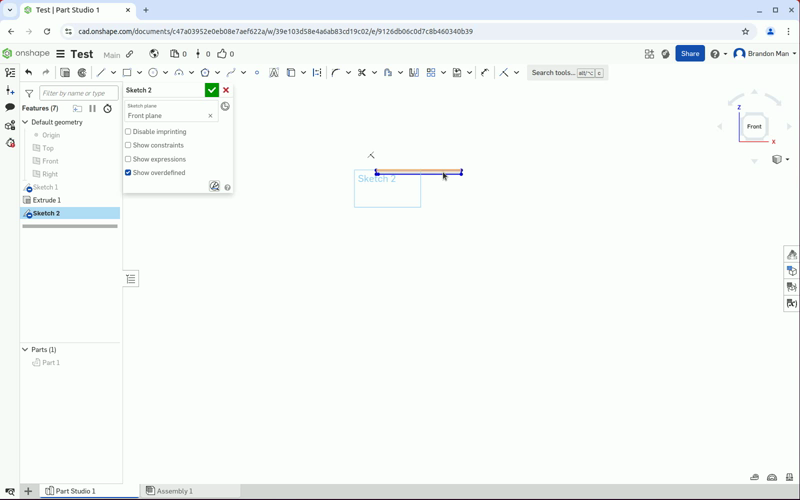
scroll(6)
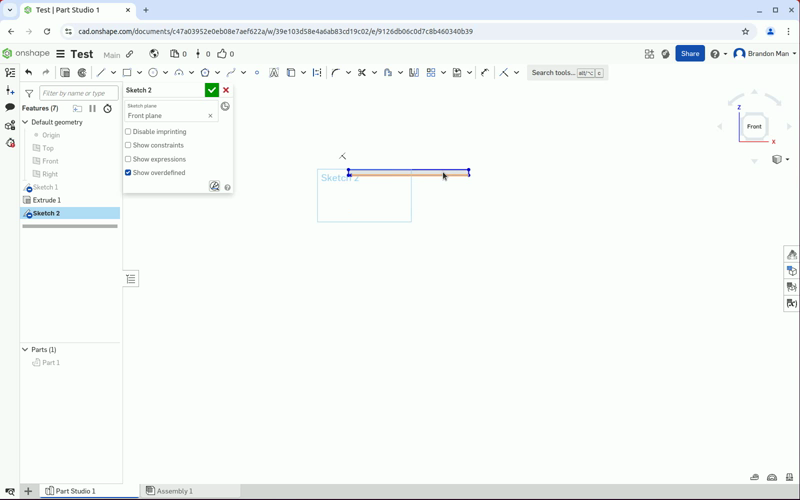
scroll(6)
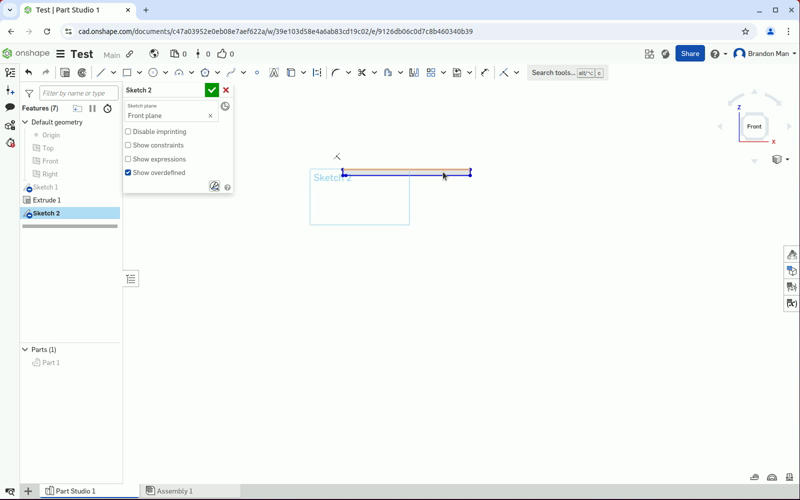
scroll(6)
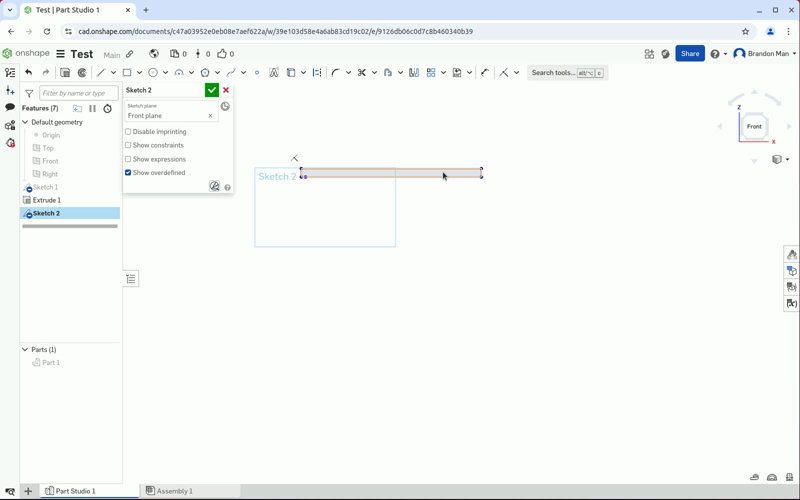
scroll(6)
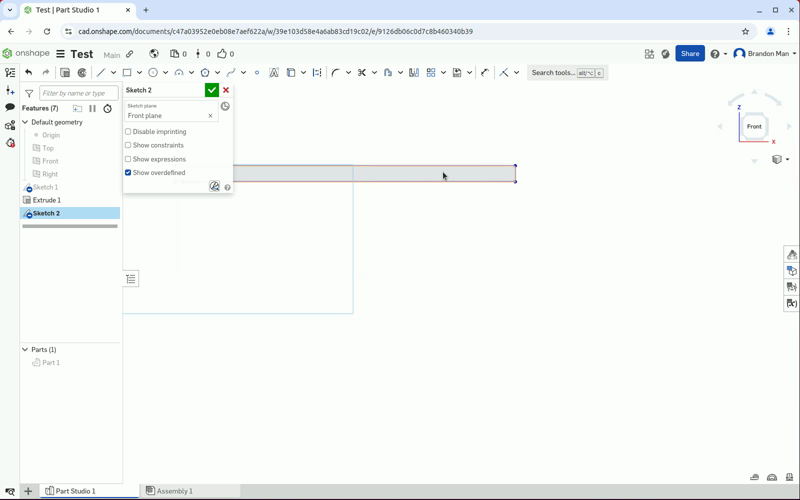
scroll(6)
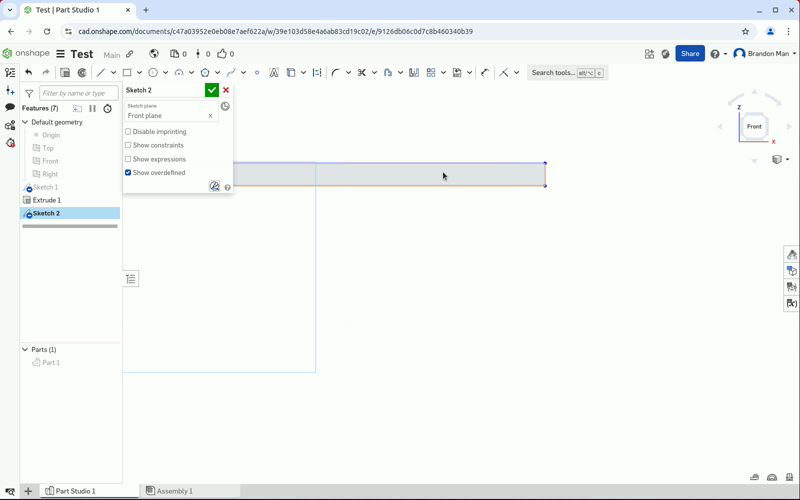
scroll(6)
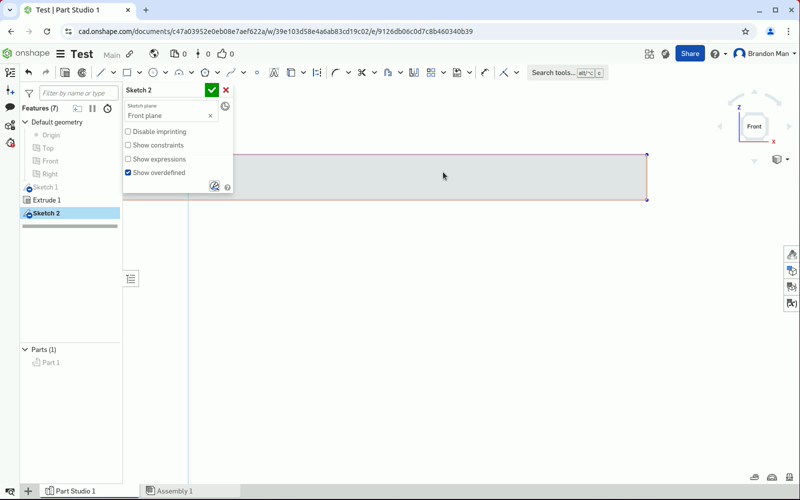
click(443, 171)
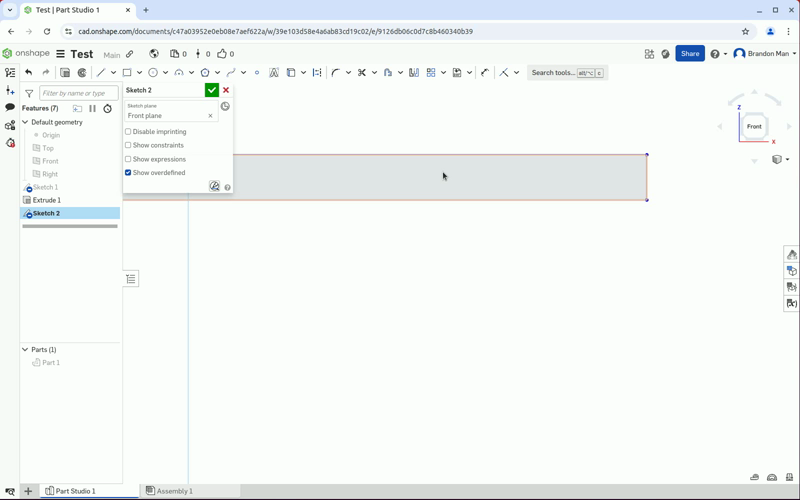
scroll(-6)
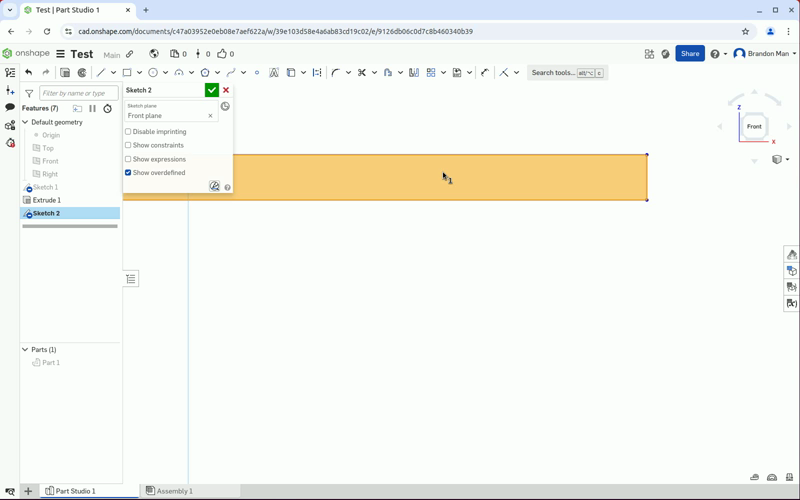
scroll(-6)
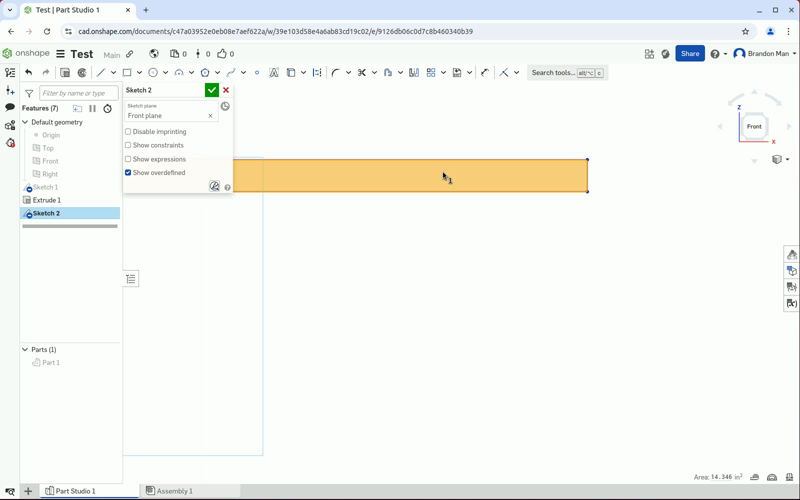
scroll(-6)
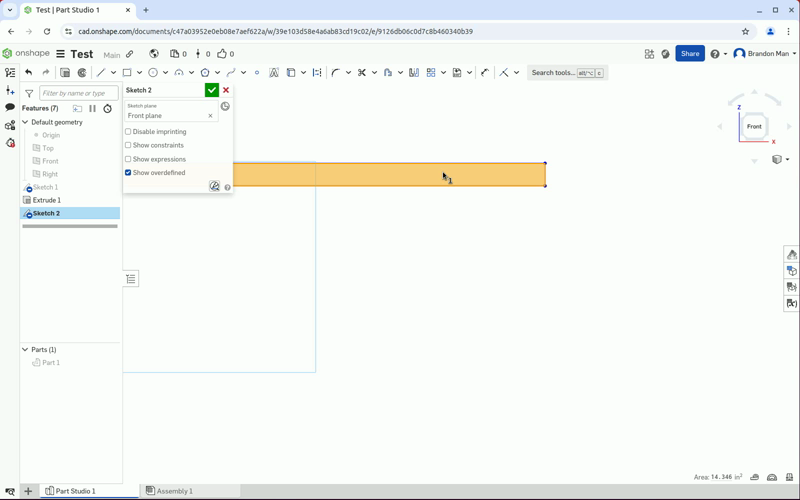
scroll(-6)
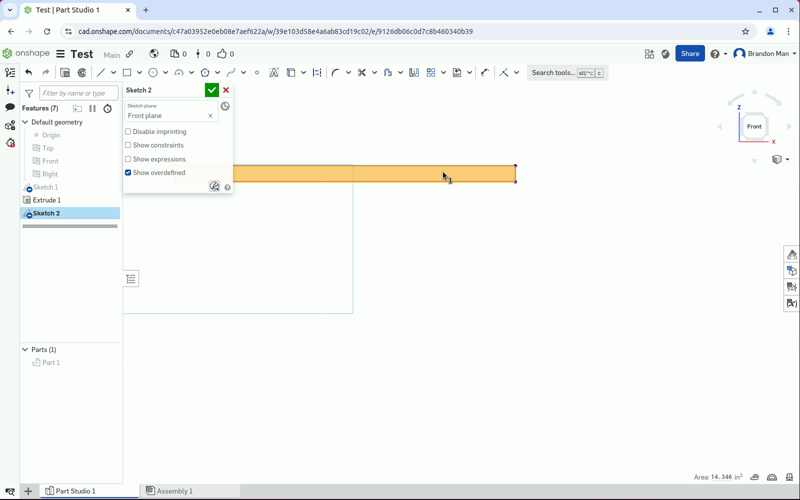
scroll(-6)
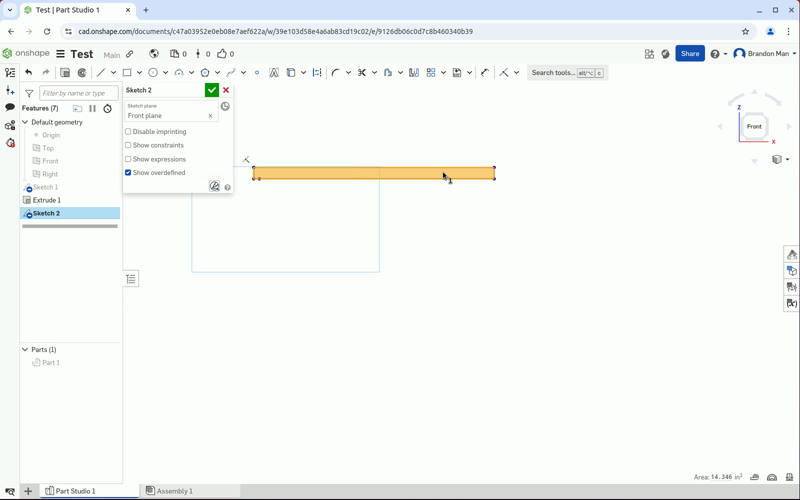
scroll(-6)
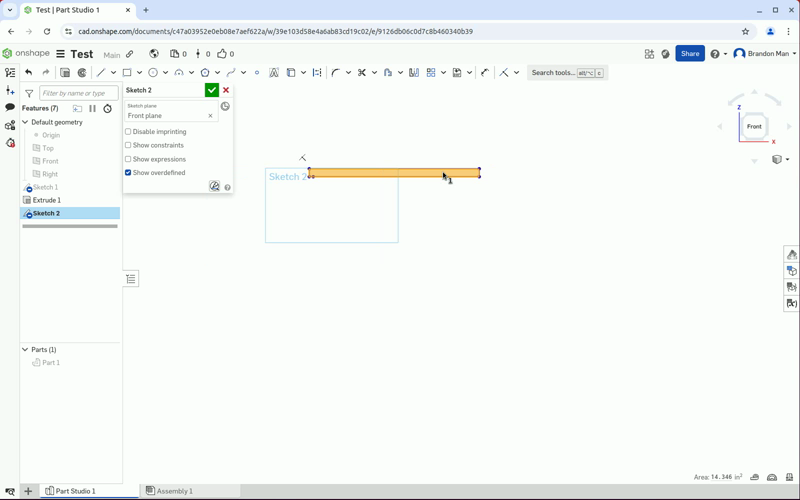
scroll(-6)
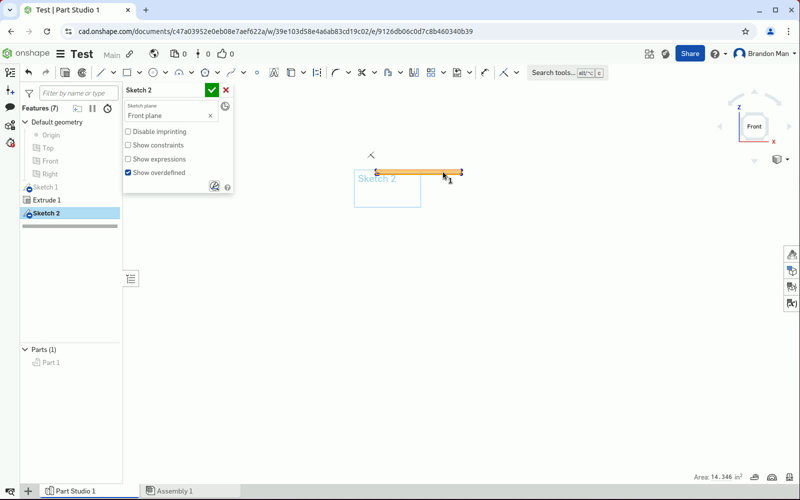
mouse_move(73, 352)
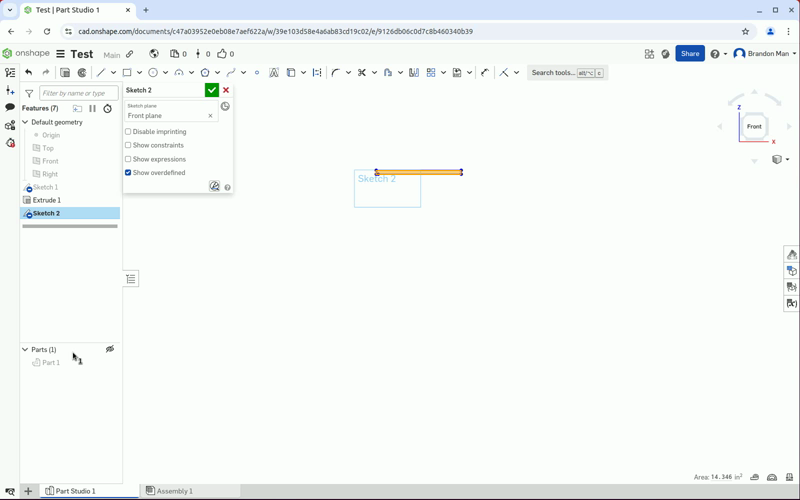
key(shift+y)
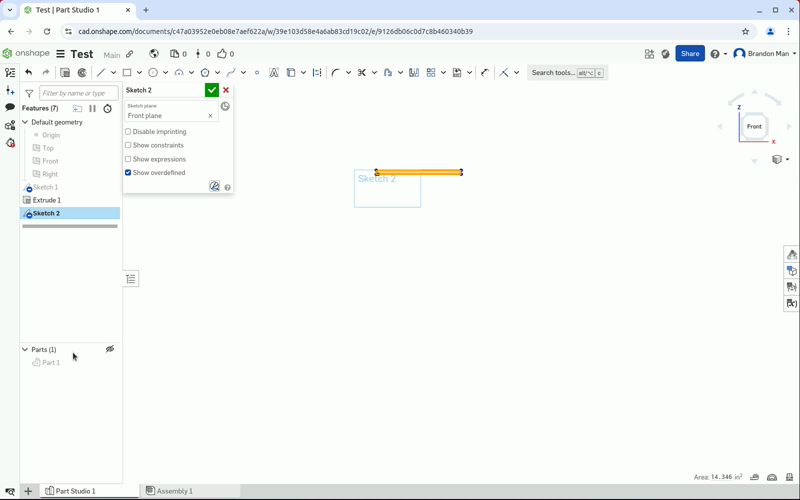
key(shift+e)
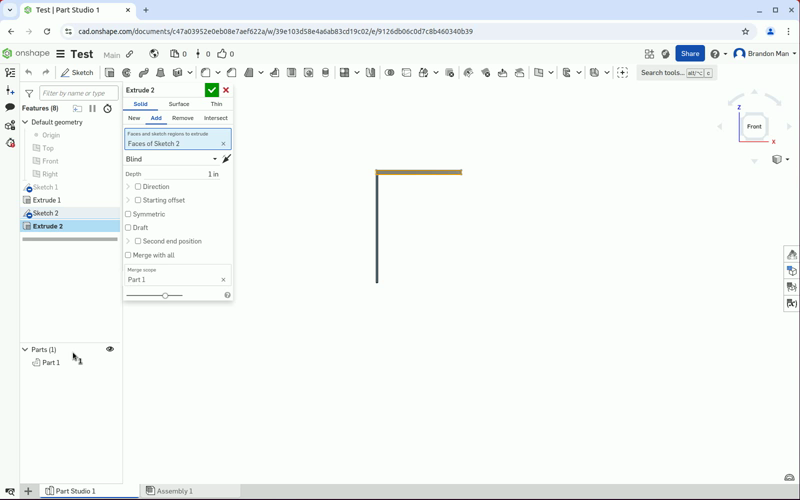
mouse_move(143, 106)
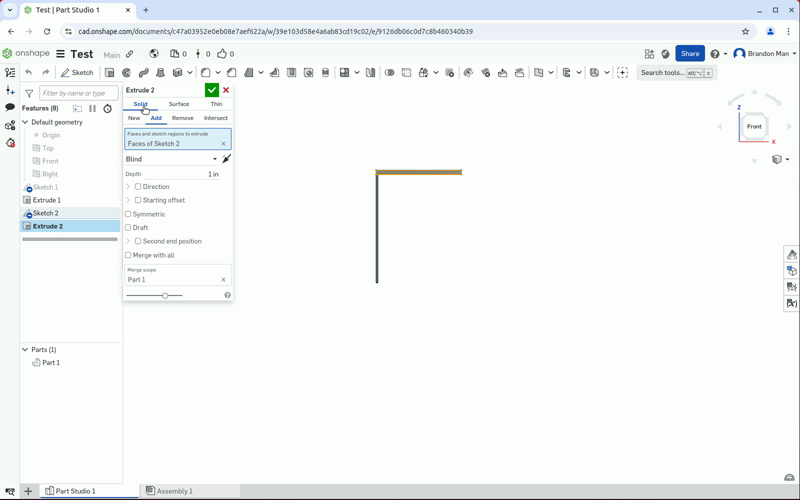
click(143, 106)
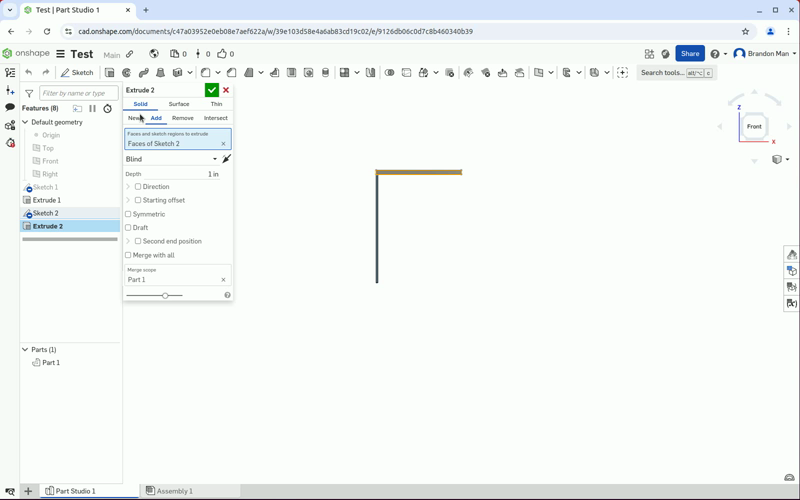
mouse_move(137, 120)
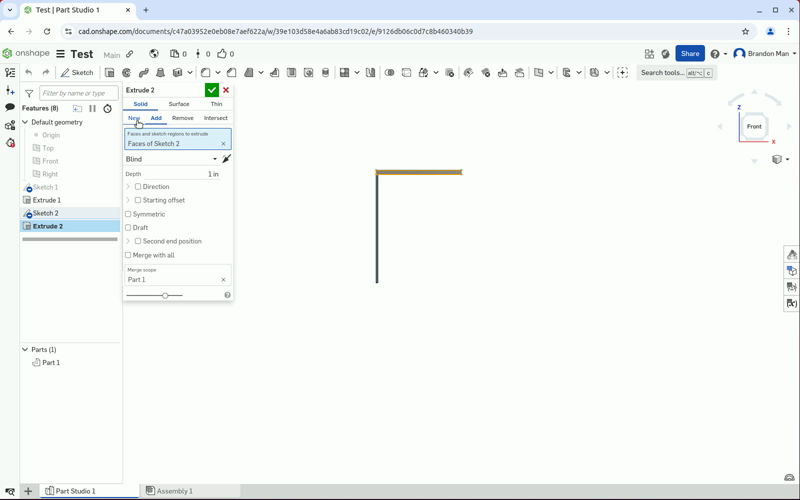
click(137, 120)
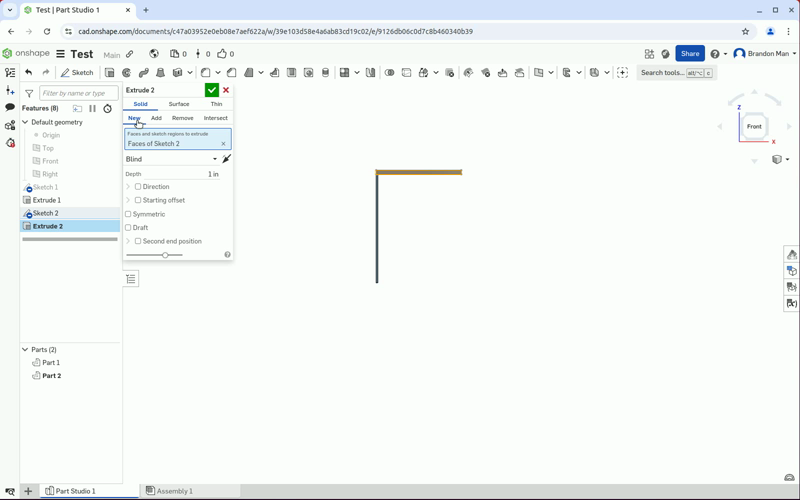
key(tab, 4)
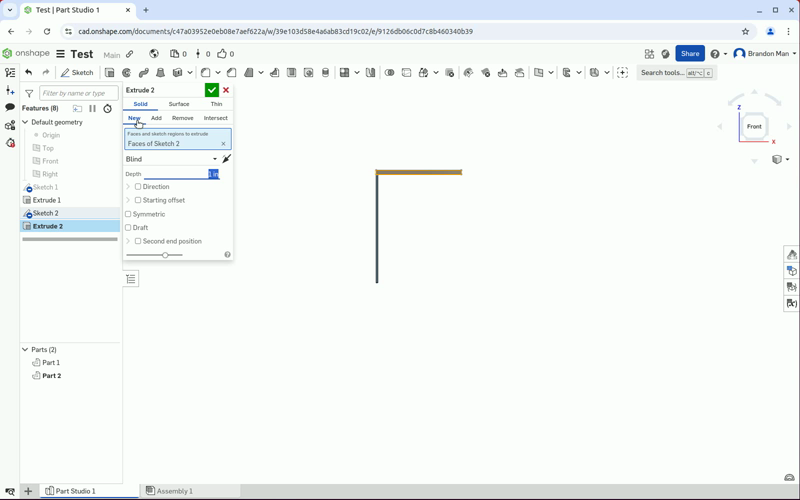
text(22.386)
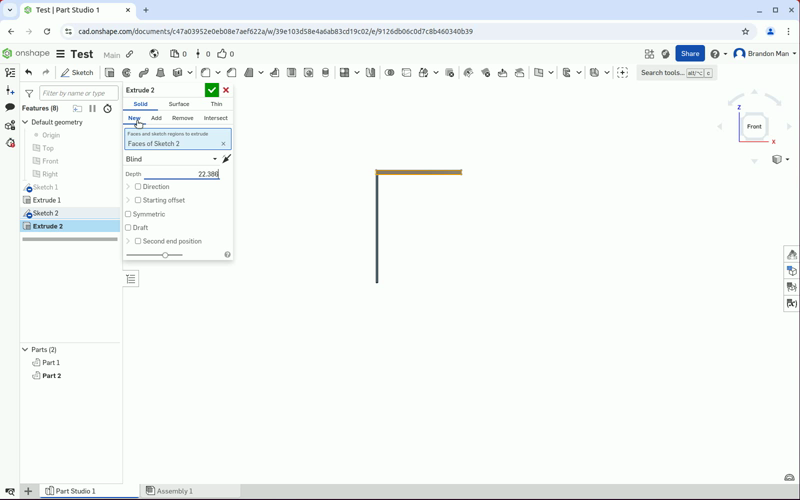
key(enter)
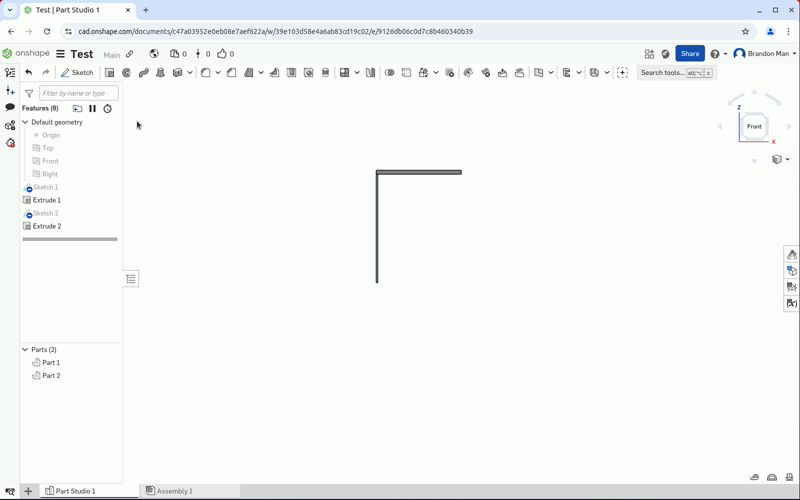
key(shift+h)
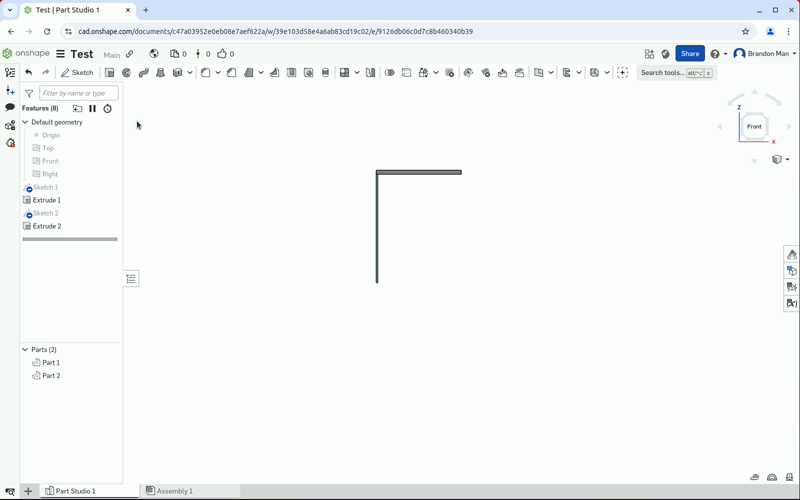
key(shift+h)
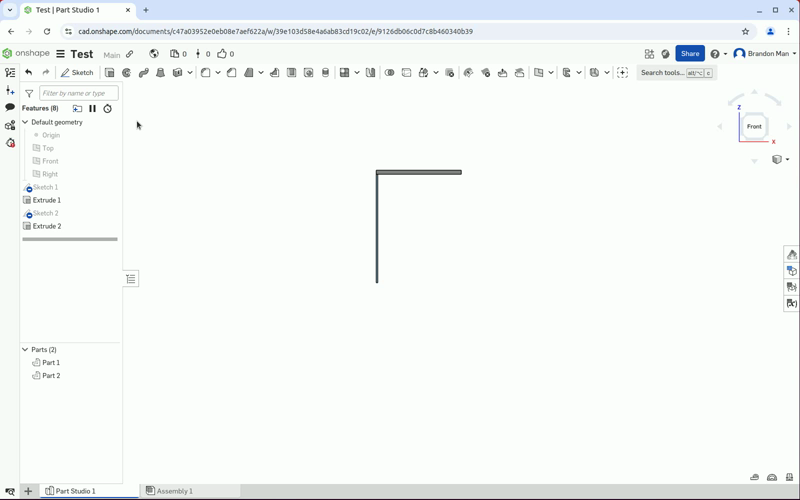
mouse_move(73, 189)
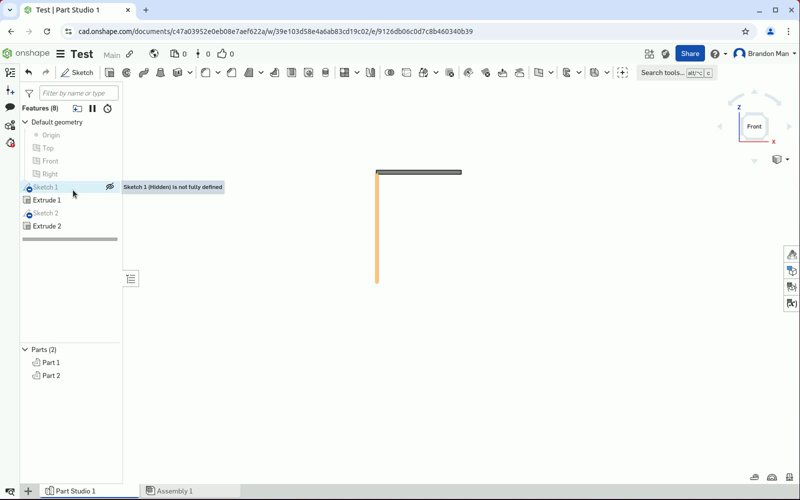
click(73, 189)
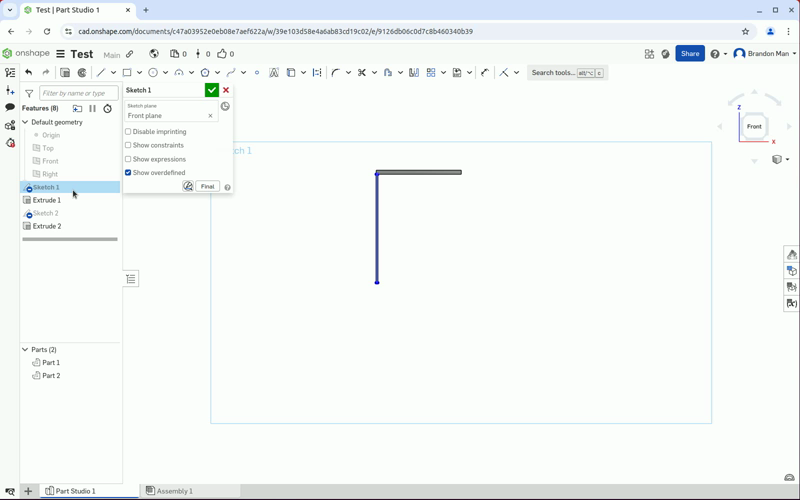
mouse_move(229, 92)
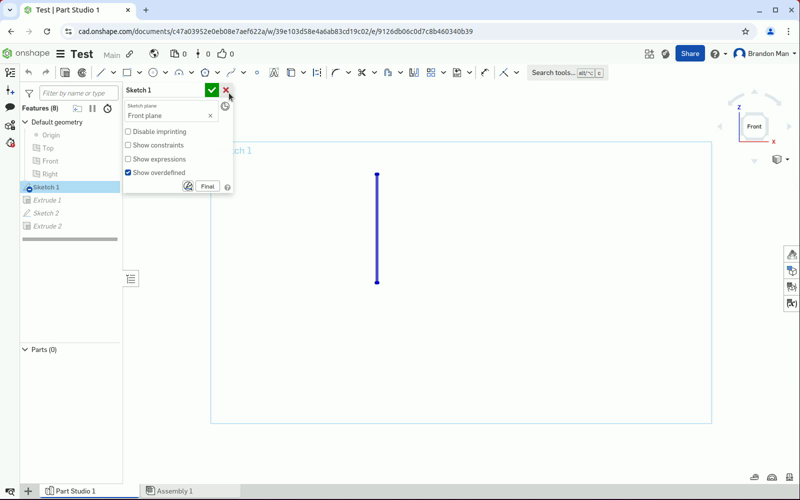
click(229, 92)
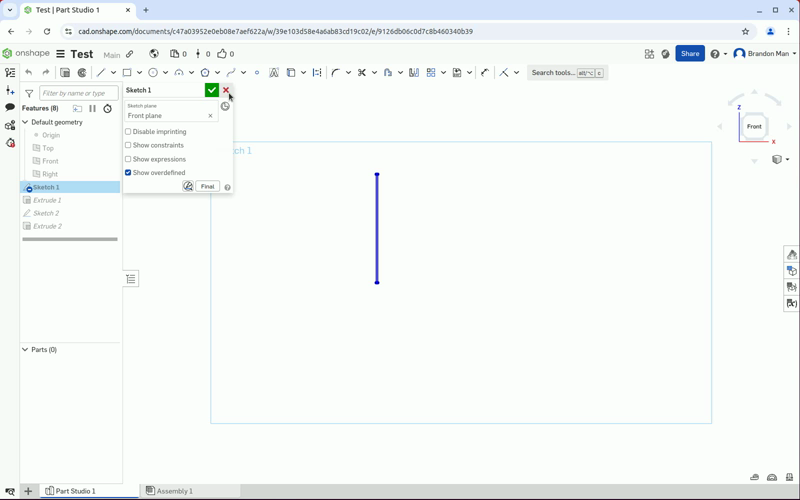
key(shift+s)
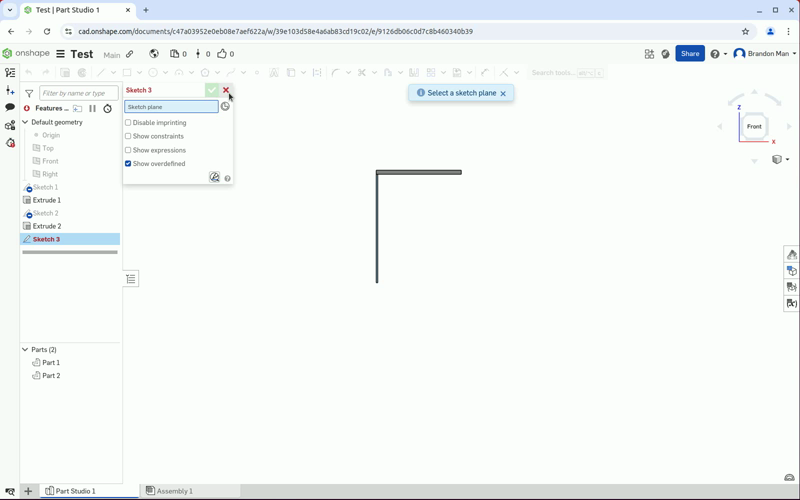
mouse_move(73, 163)
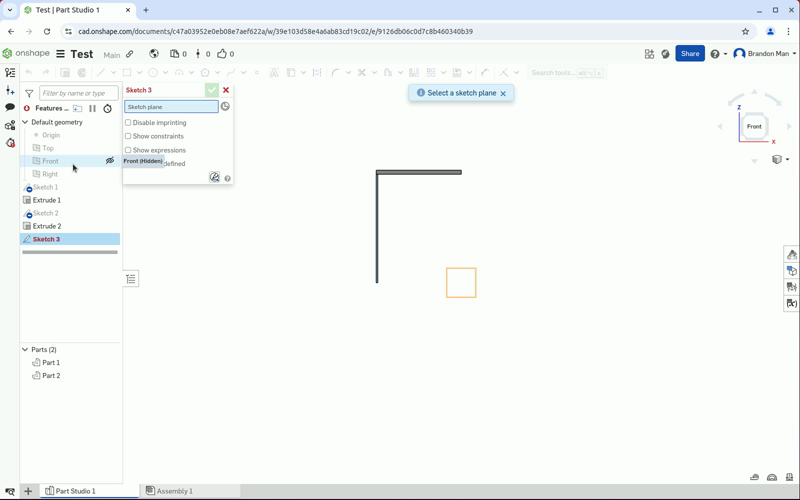
click(73, 163)
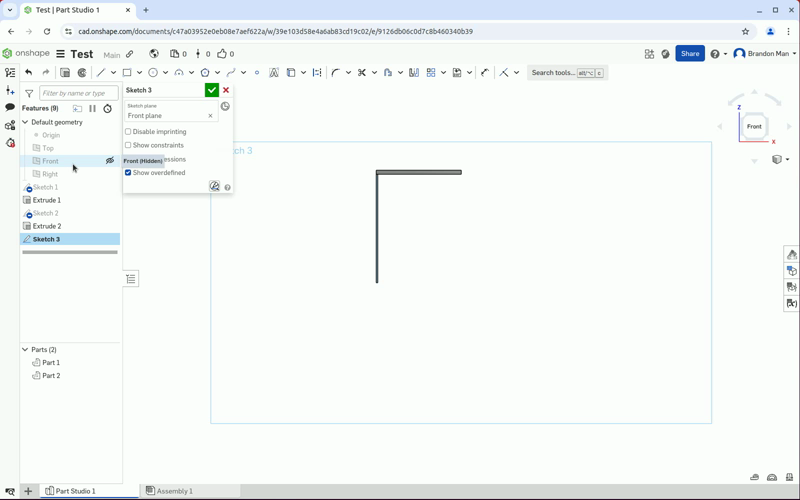
mouse_move(73, 352)
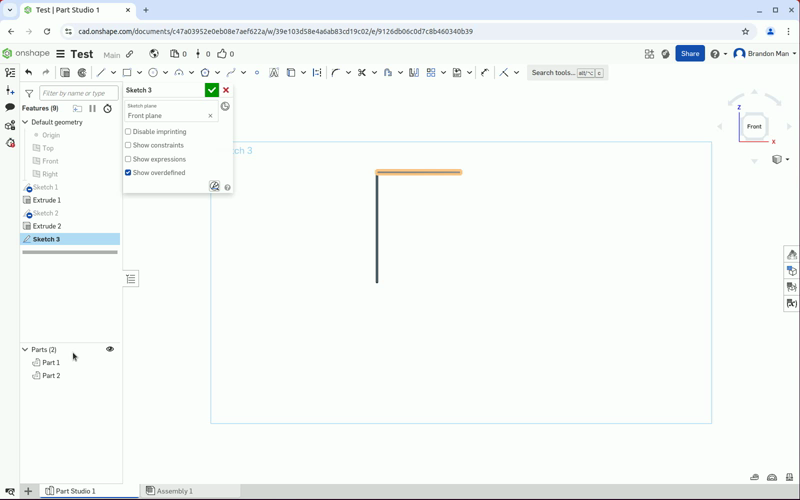
key(y)
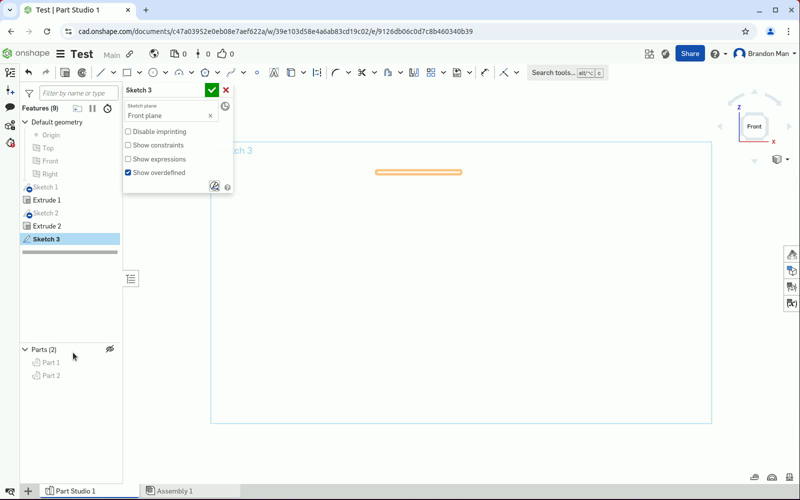
key(l)
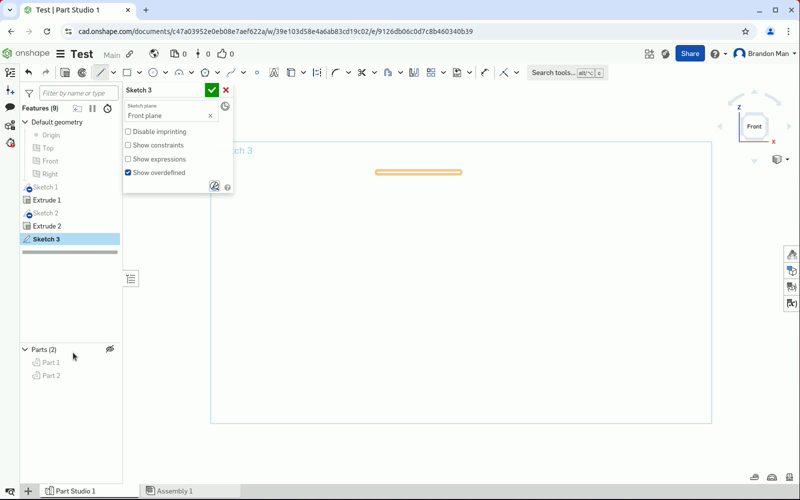
key_down(shift)
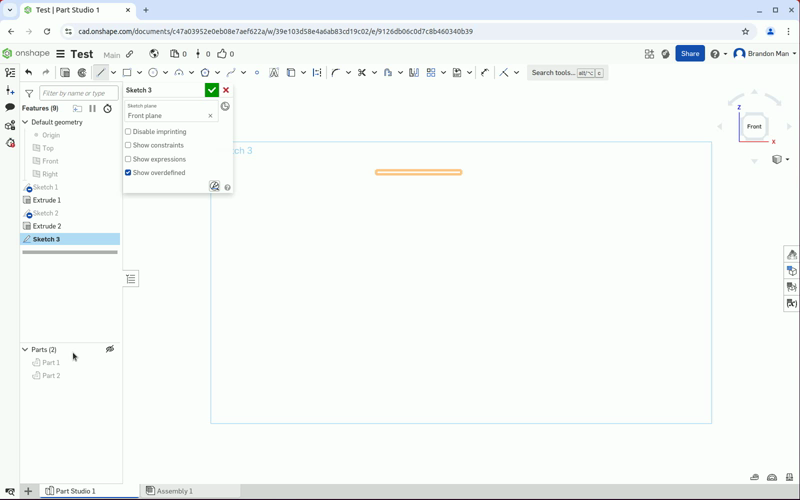
mouse_move(460, 174)
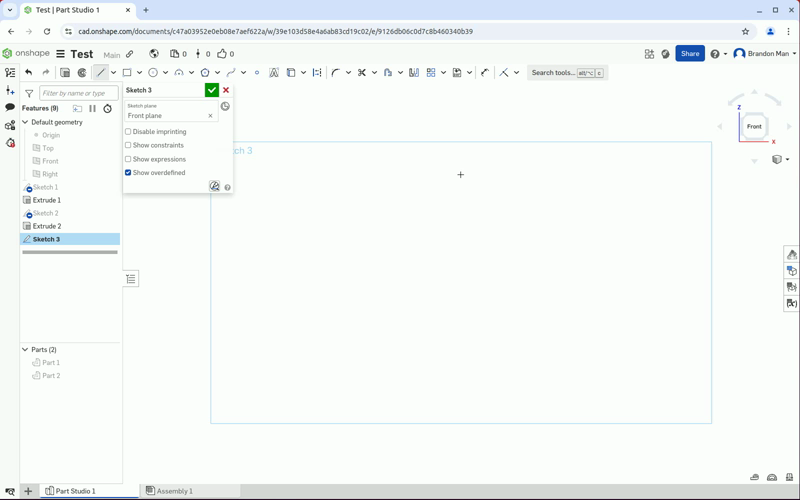
click(460, 174)
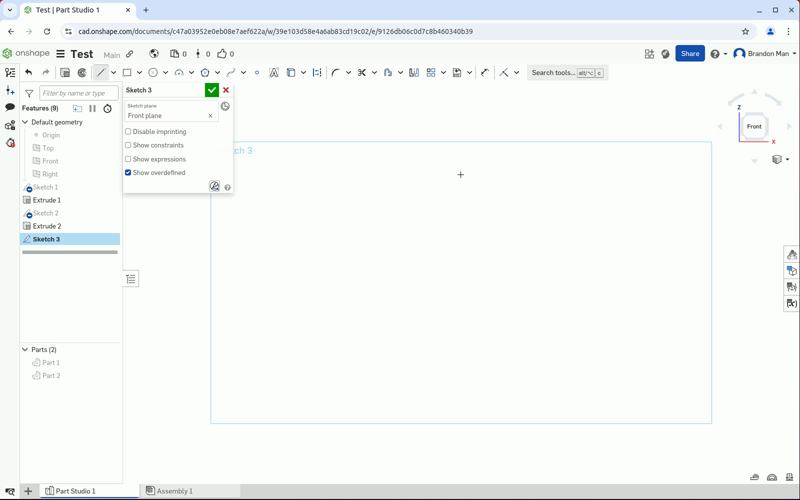
key_up(shift)
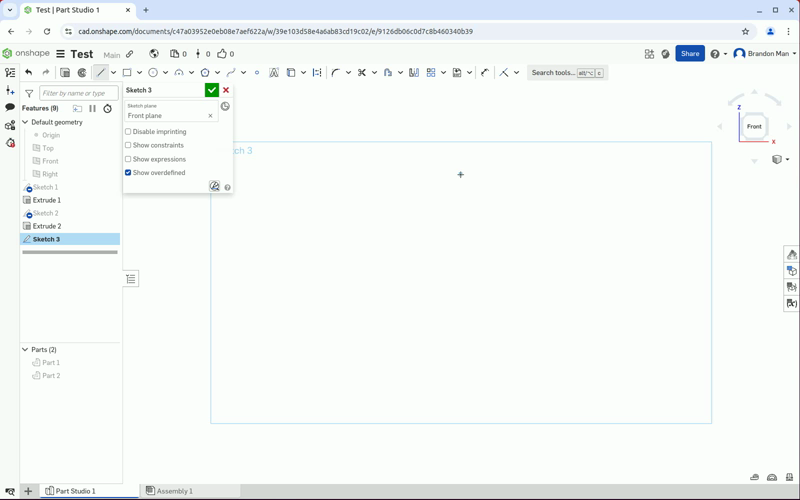
key_down(shift)
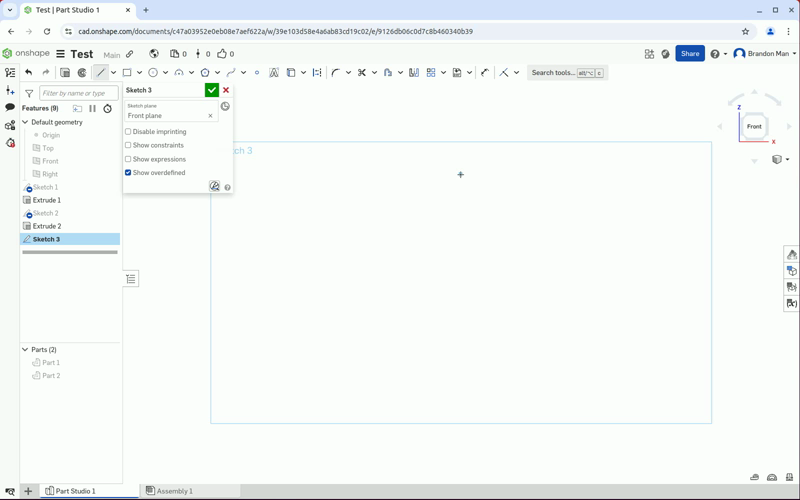
mouse_move(543, 174)
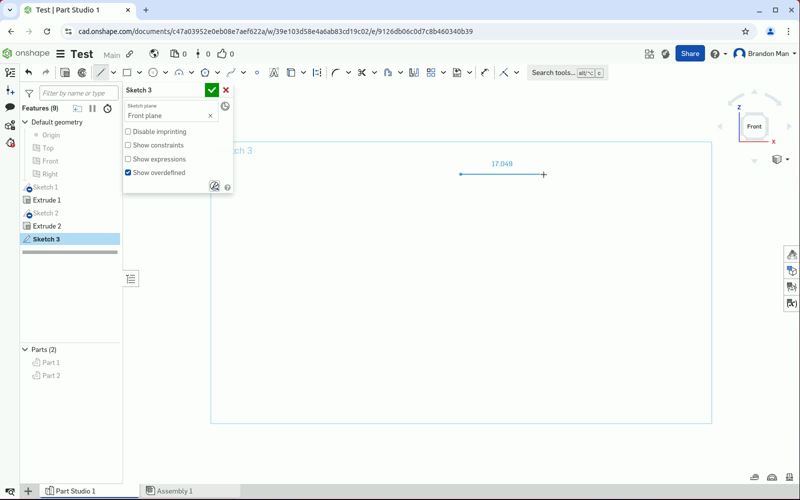
click(543, 174)
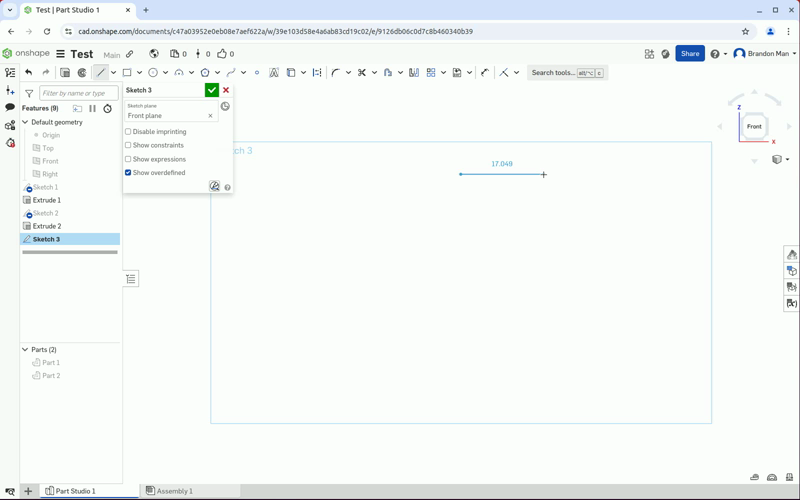
key_up(shift)
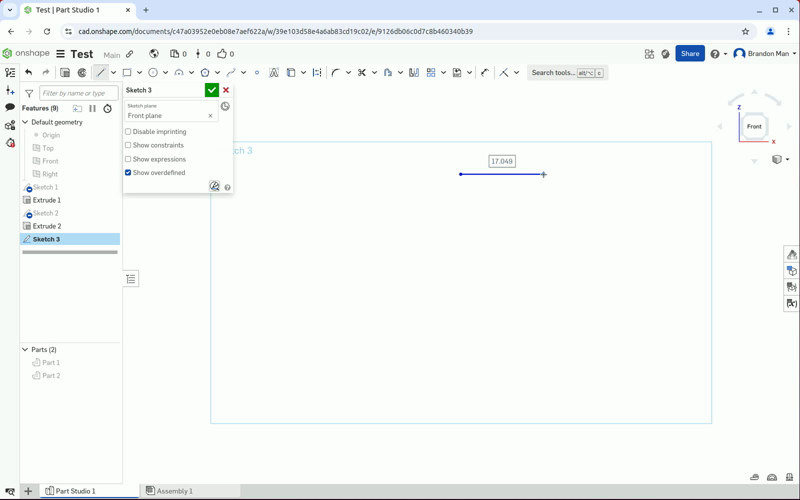
key_down(shift)
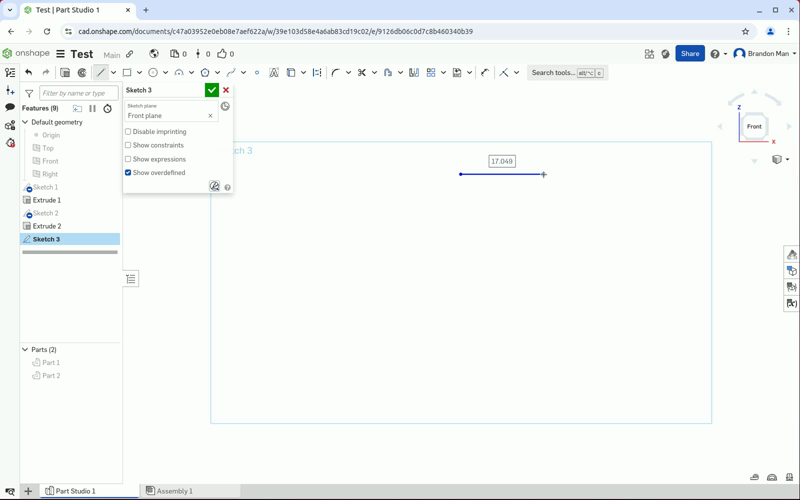
mouse_move(573, 174)
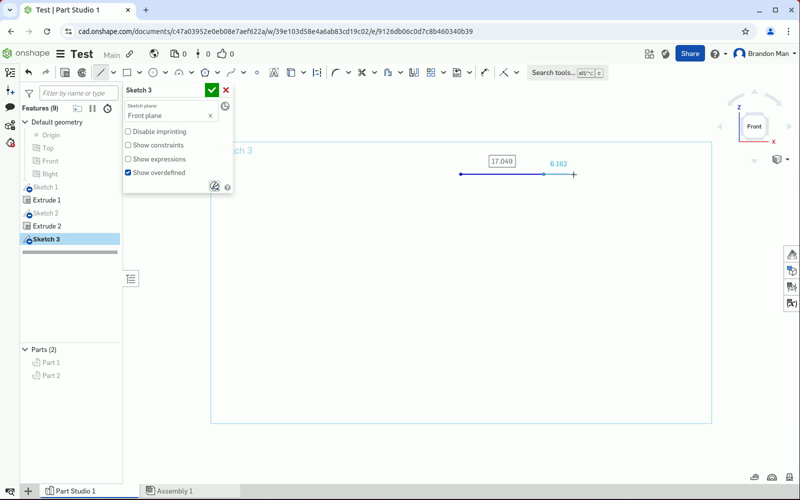
mouse_move(545, 174)
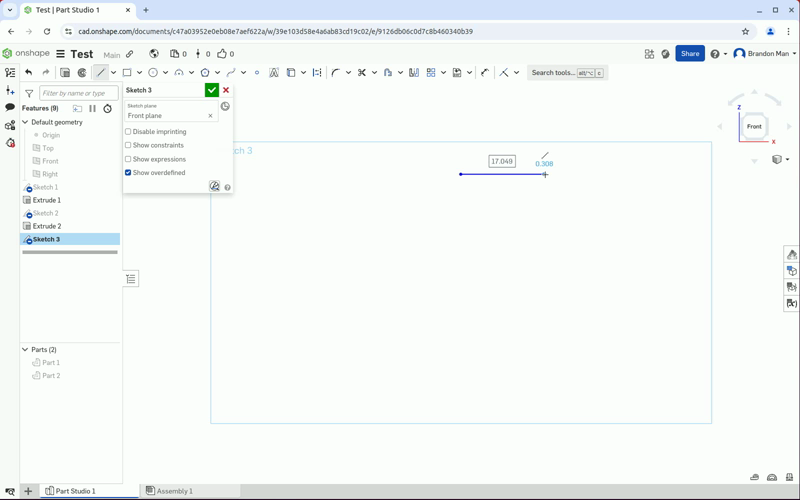
scroll(6)
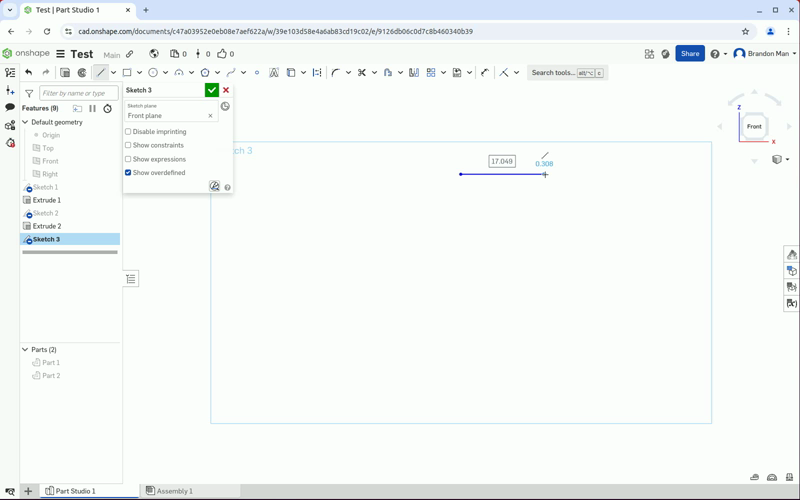
scroll(6)
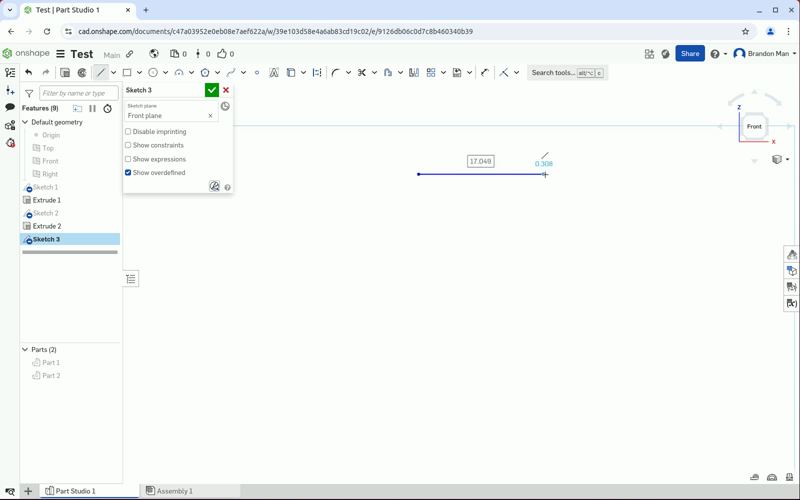
scroll(6)
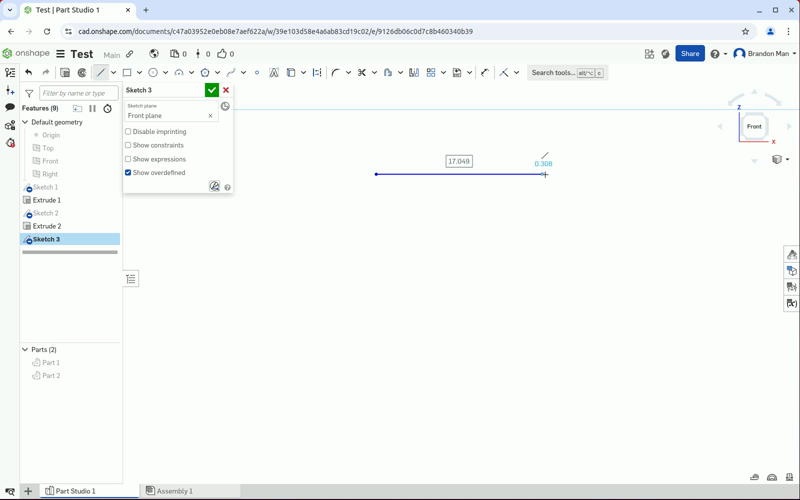
scroll(6)
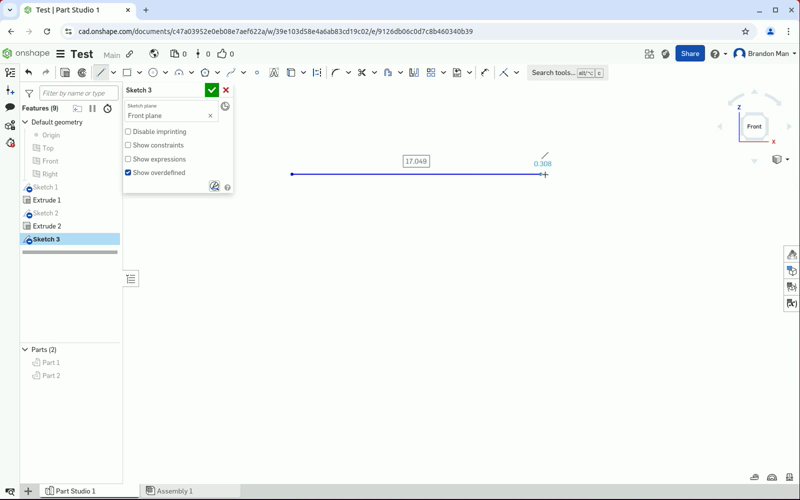
scroll(6)
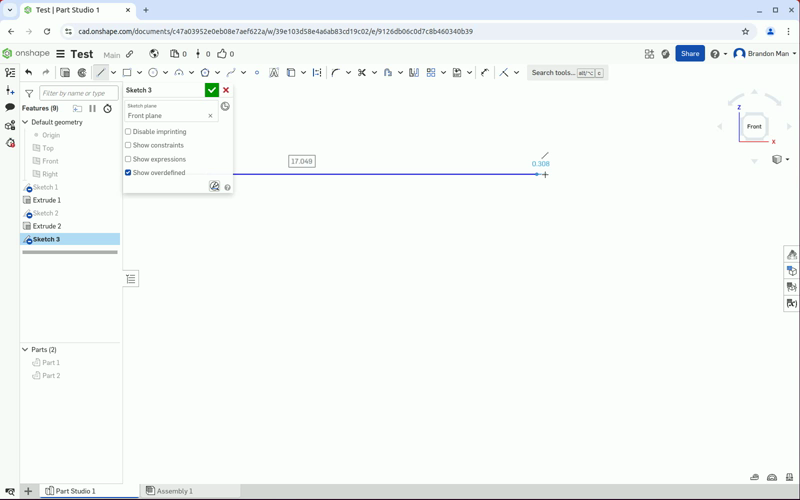
scroll(6)
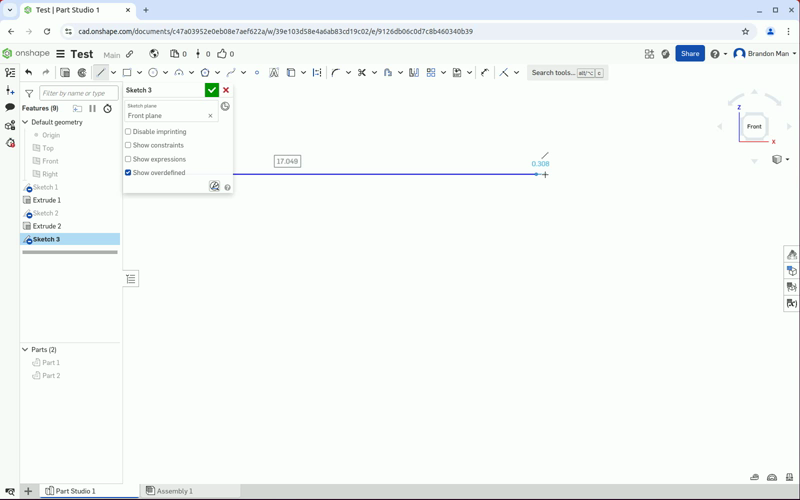
scroll(6)
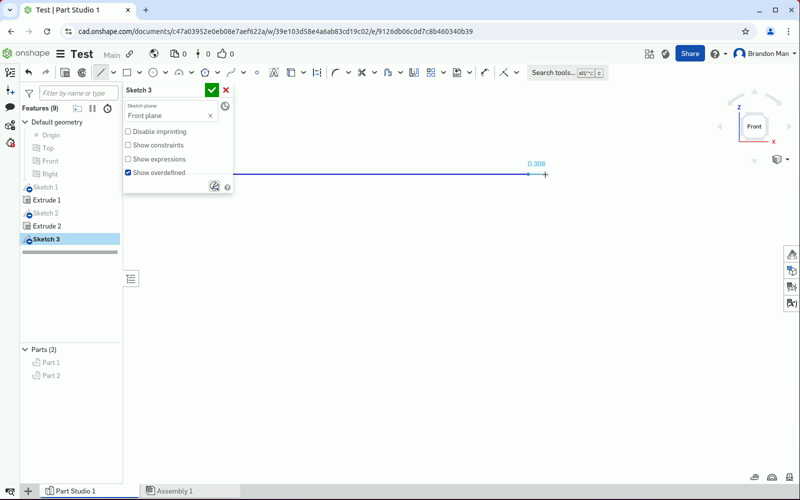
click(545, 174)
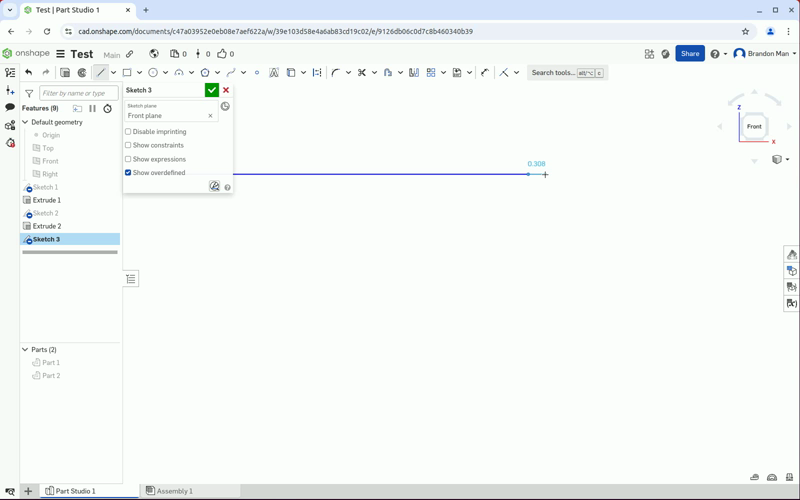
scroll(-6)
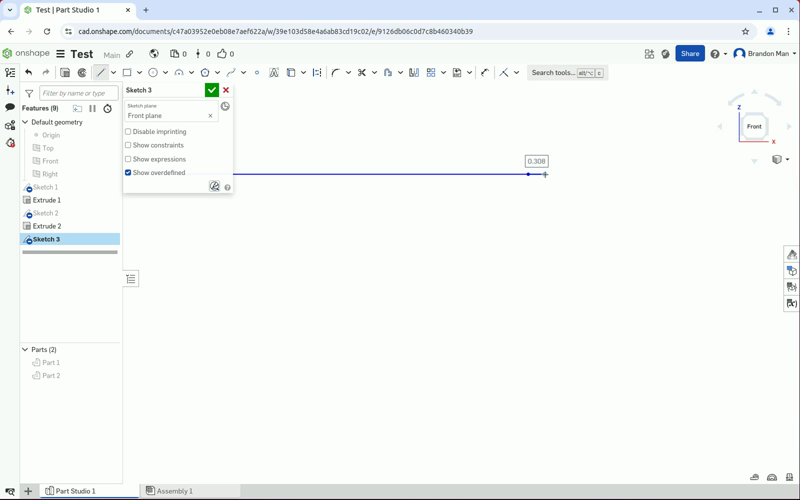
scroll(-6)
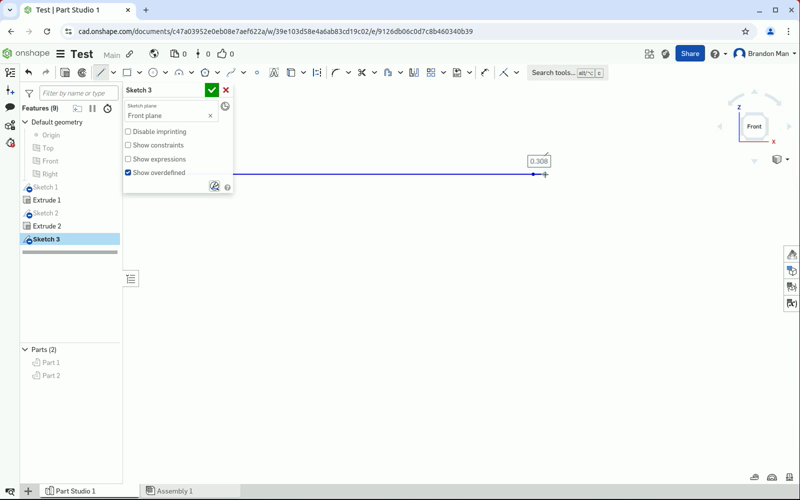
scroll(-6)
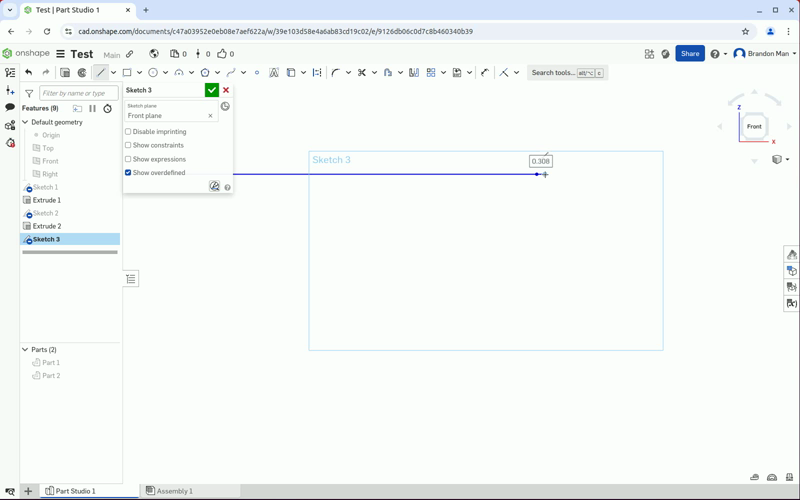
scroll(-6)
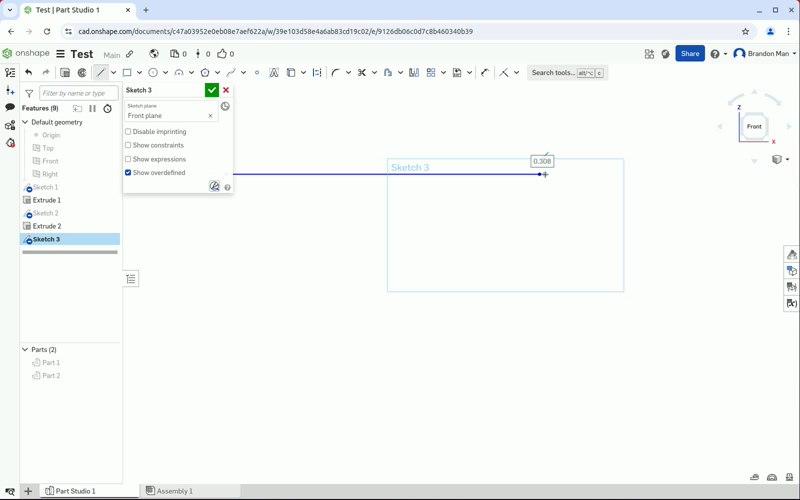
scroll(-6)
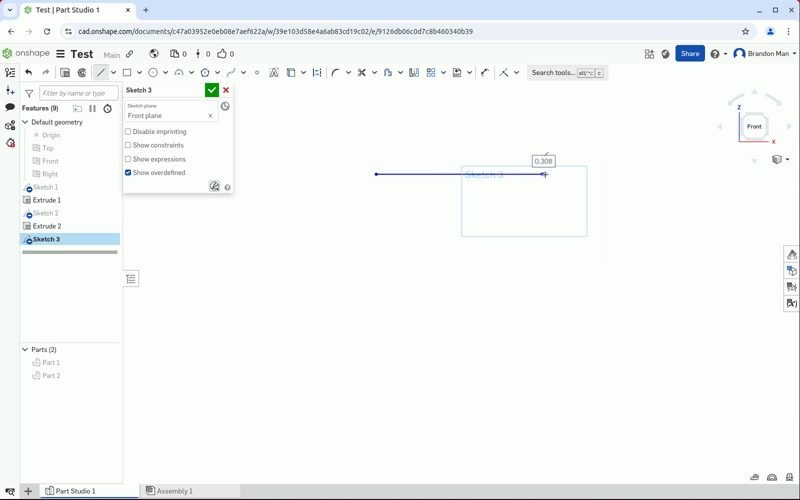
scroll(-6)
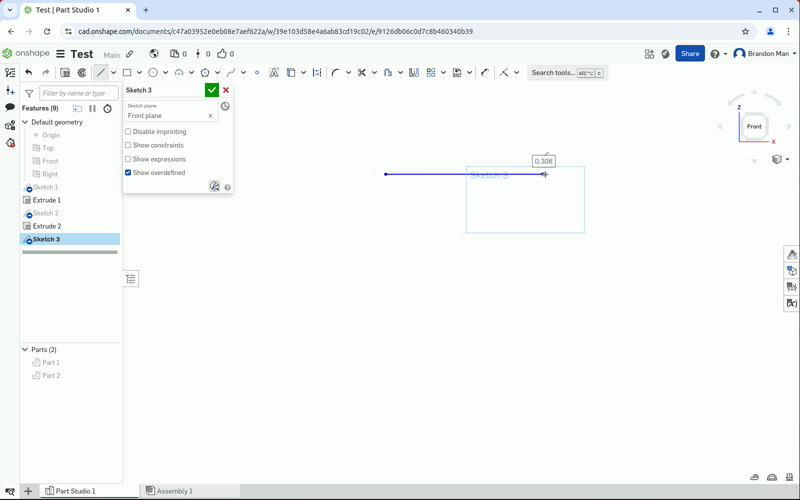
scroll(-6)
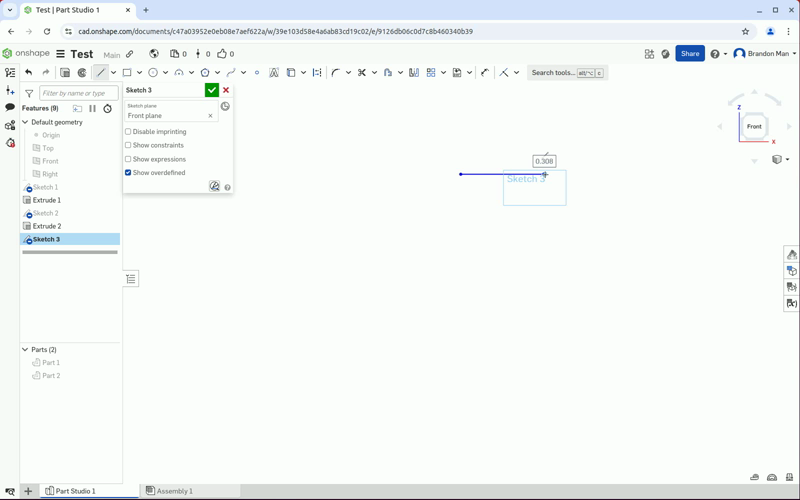
key_up(shift)
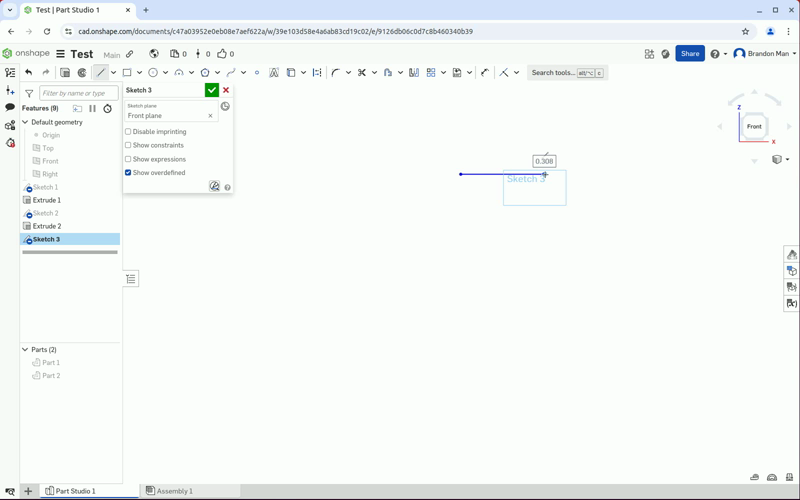
key_down(shift)
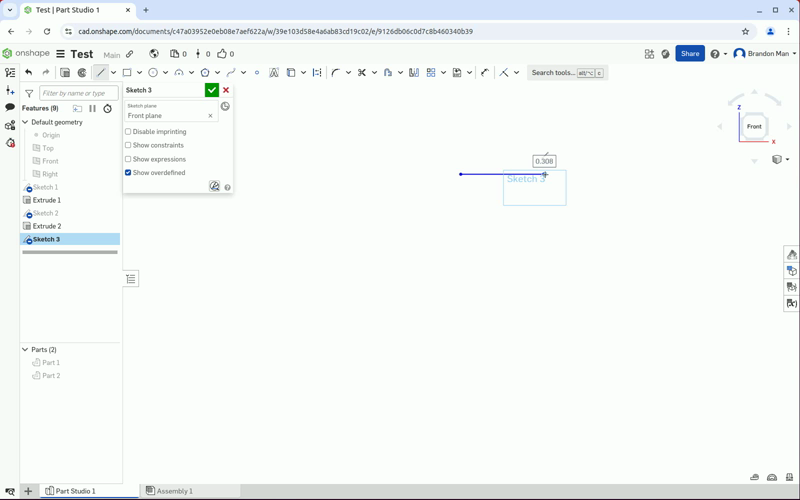
mouse_move(575, 174)
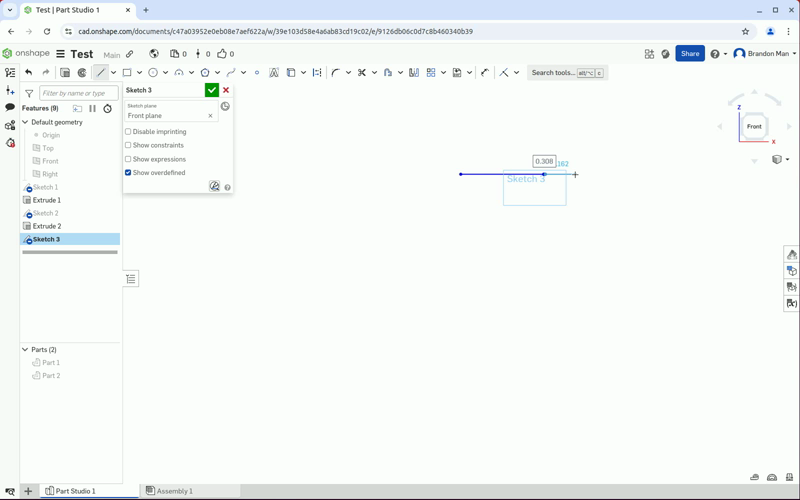
mouse_move(545, 170)
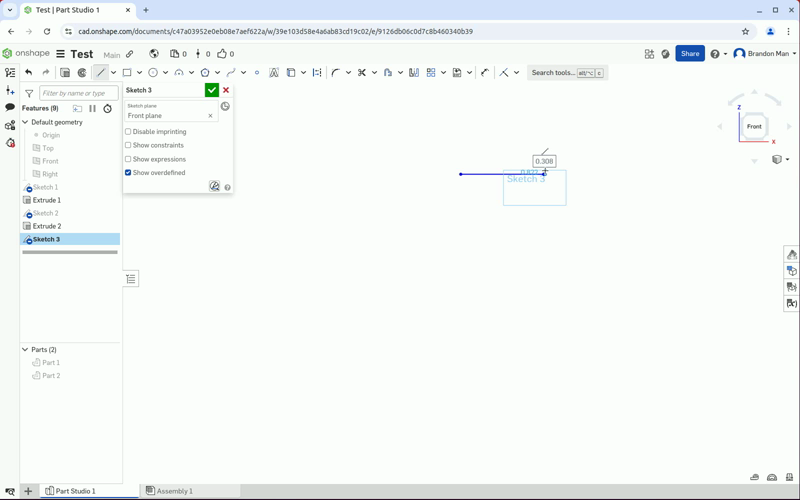
scroll(6)
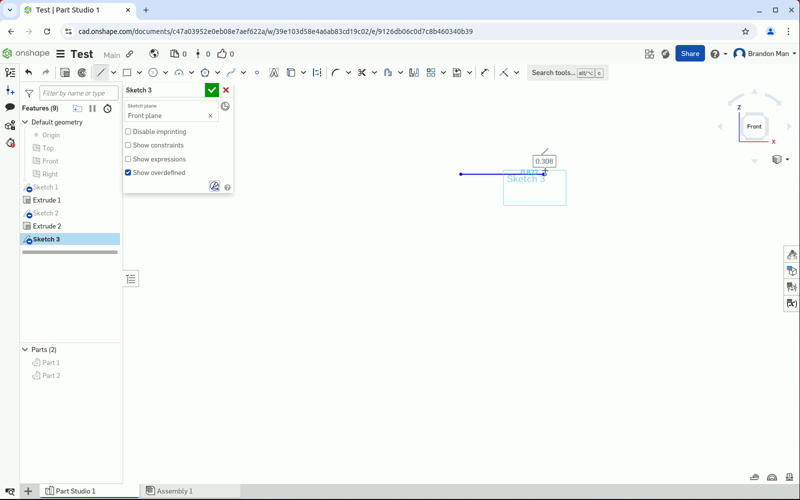
scroll(6)
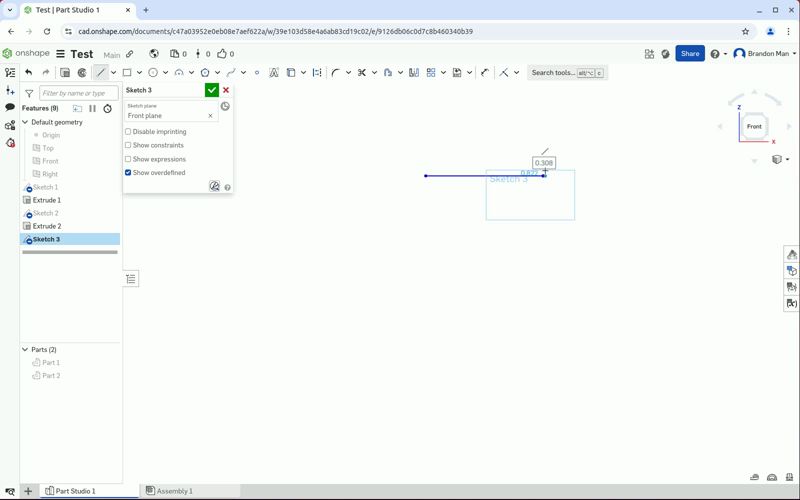
scroll(6)
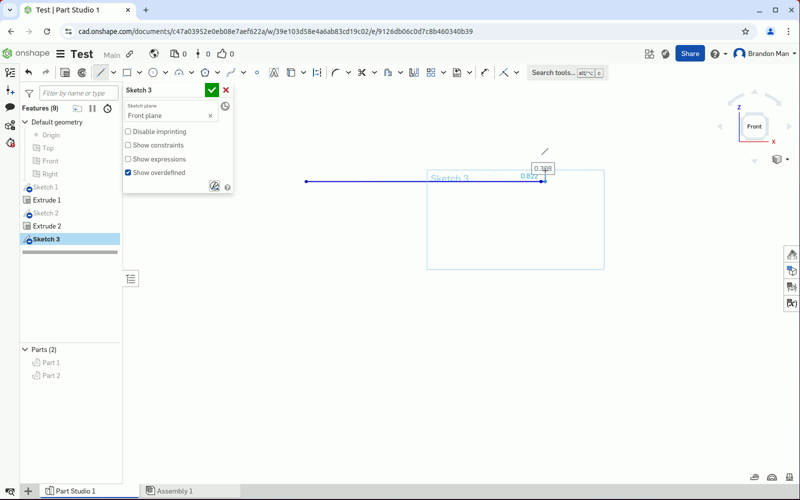
scroll(6)
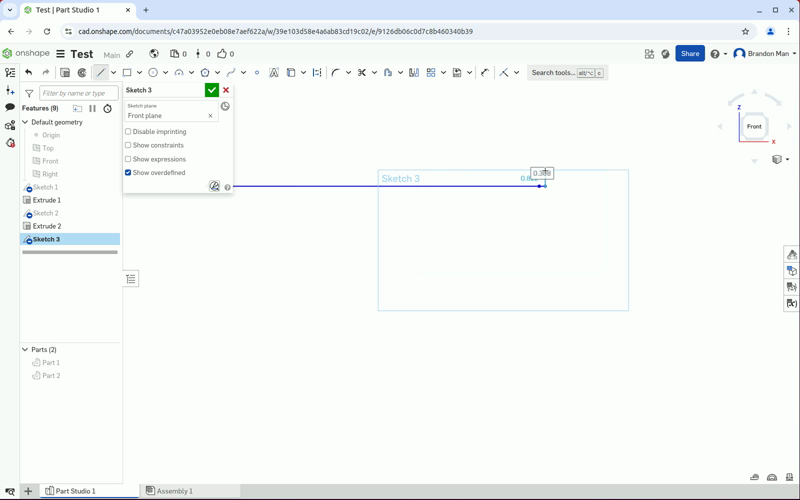
scroll(6)
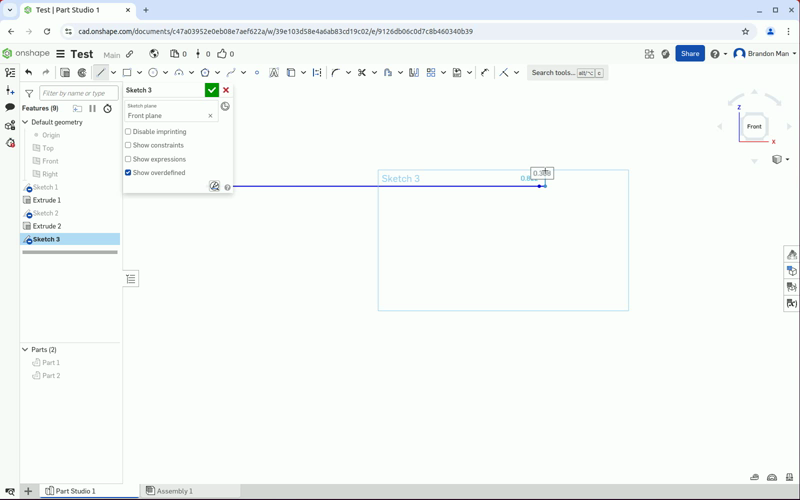
scroll(6)
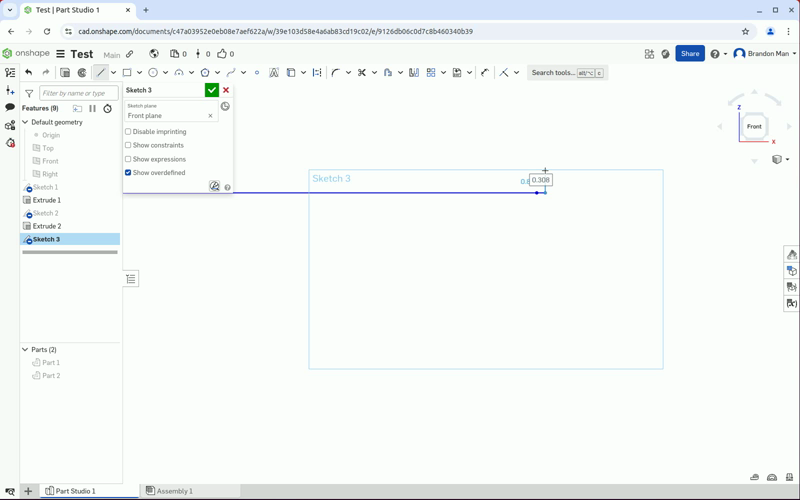
scroll(6)
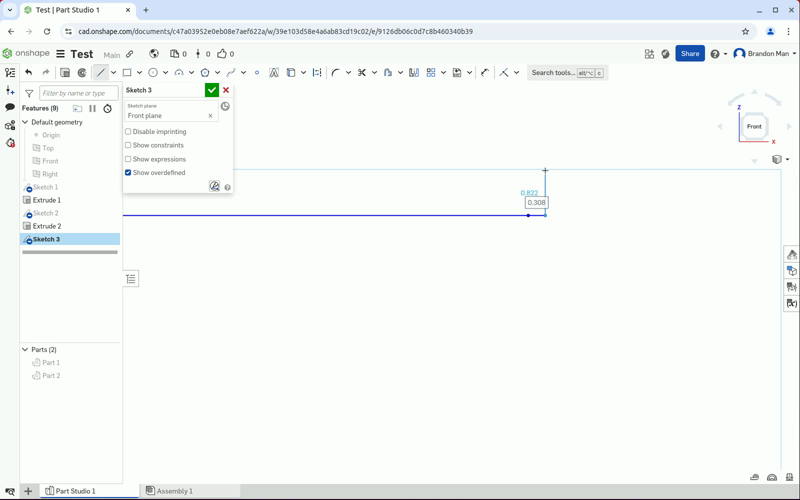
click(545, 170)
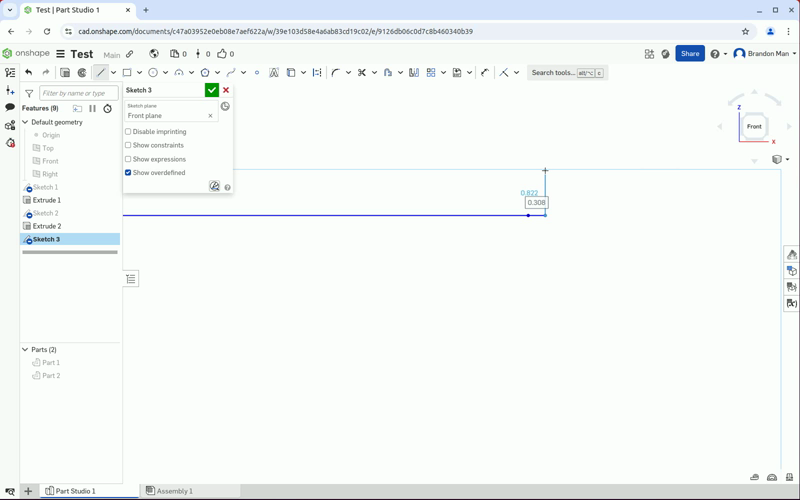
scroll(-6)
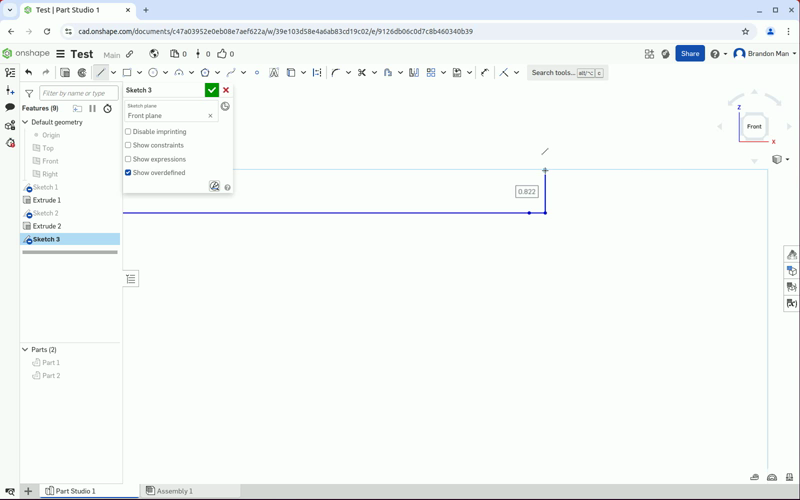
scroll(-6)
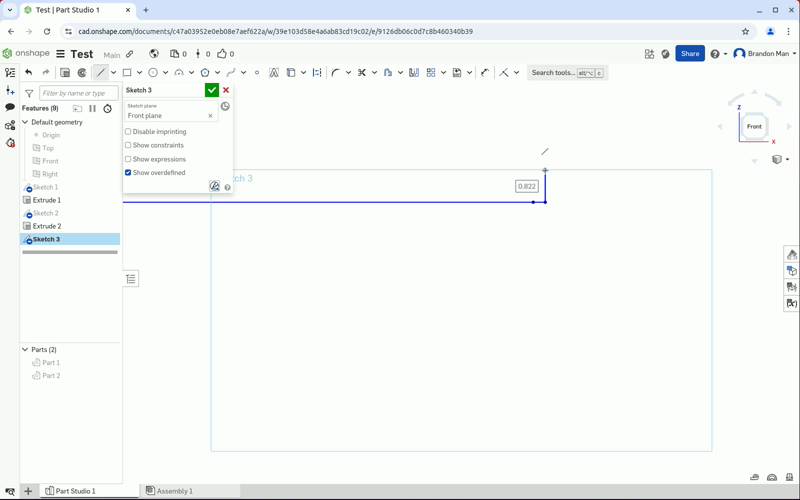
scroll(-6)
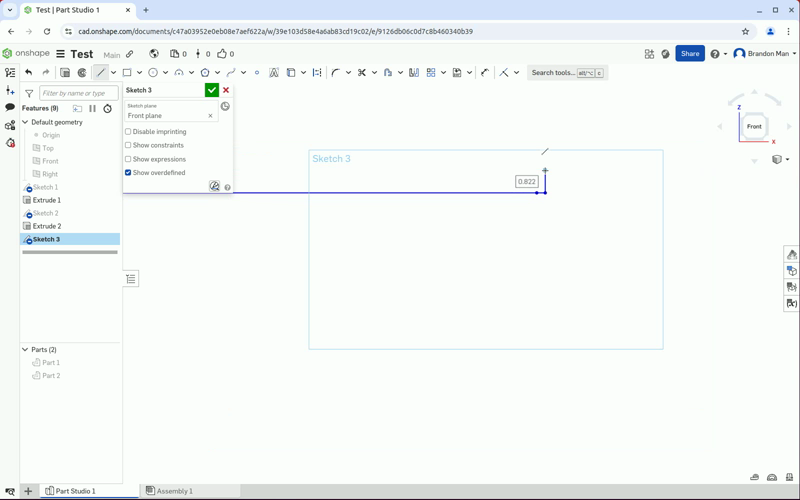
scroll(-6)
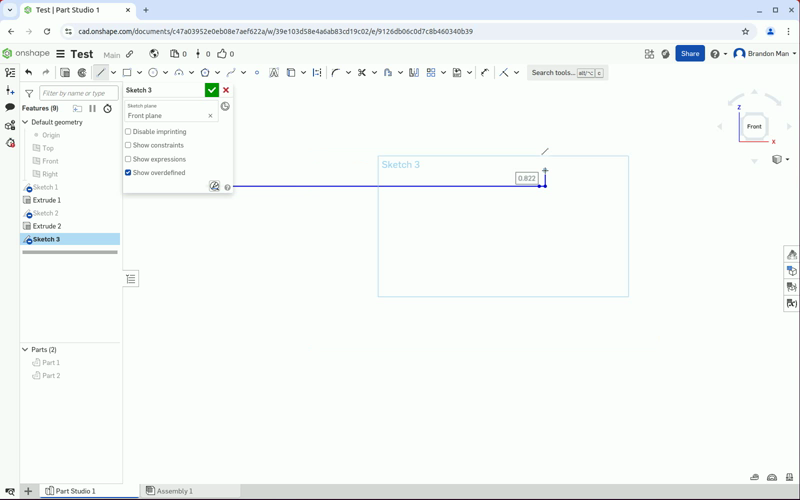
scroll(-6)
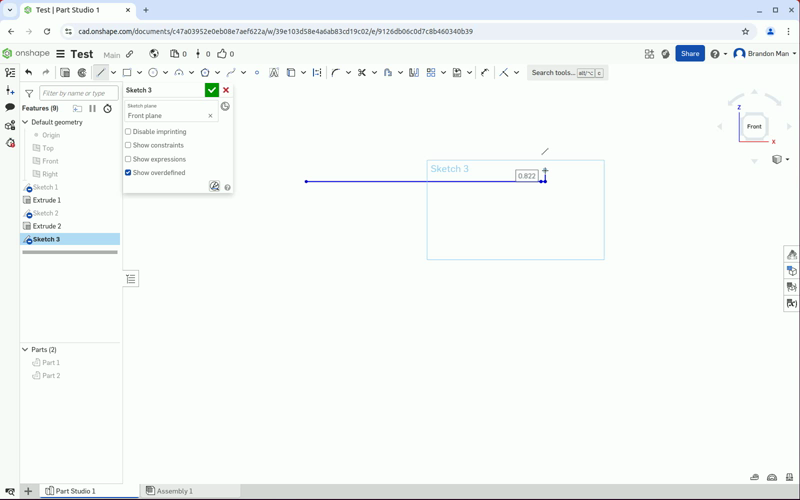
scroll(-6)
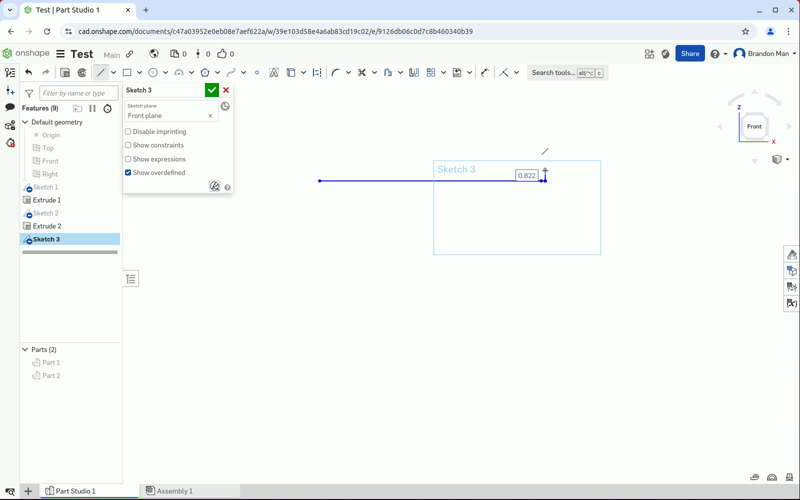
scroll(-6)
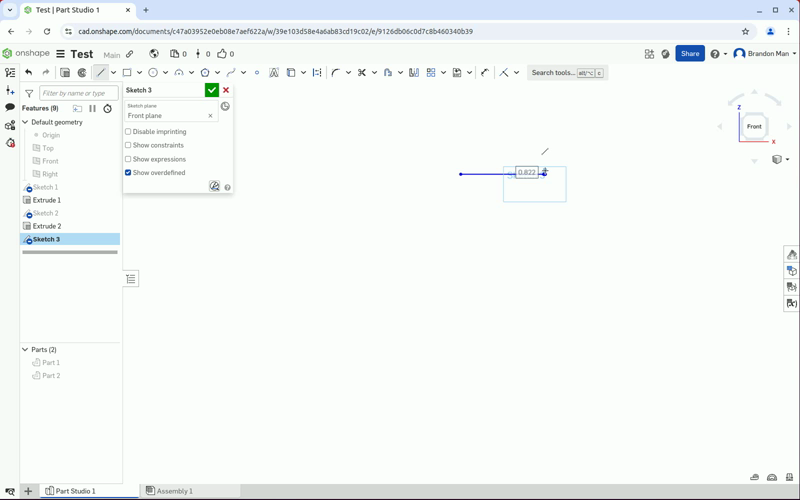
key_up(shift)
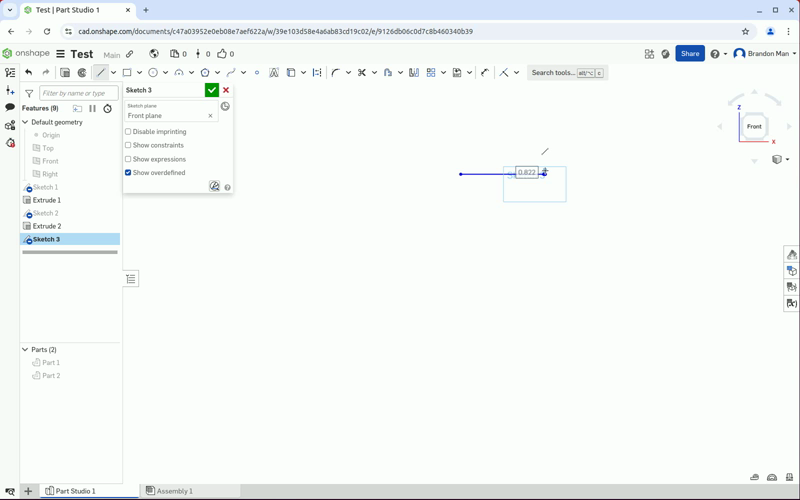
key_down(shift)
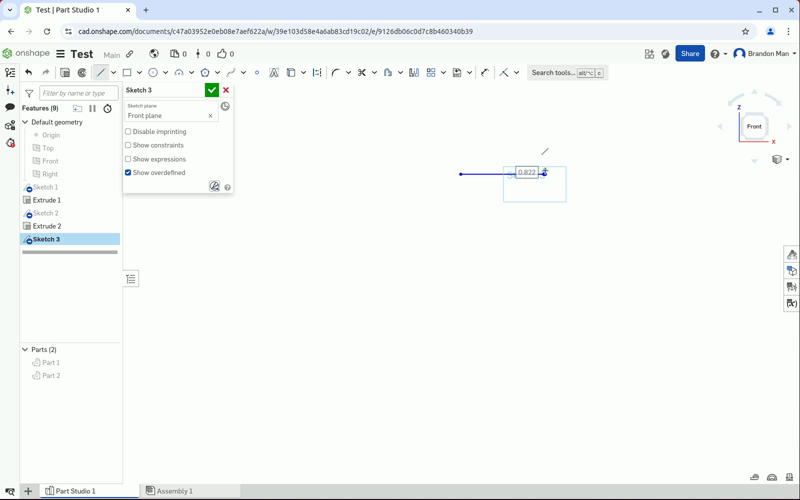
mouse_move(460, 170)
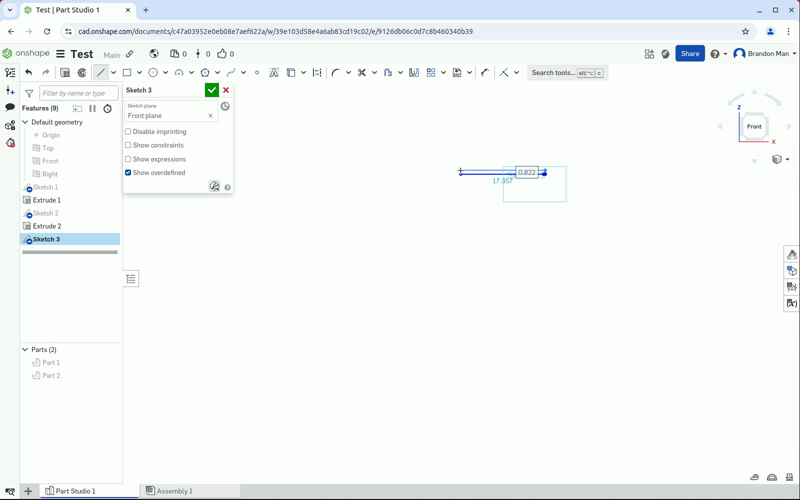
scroll(6)
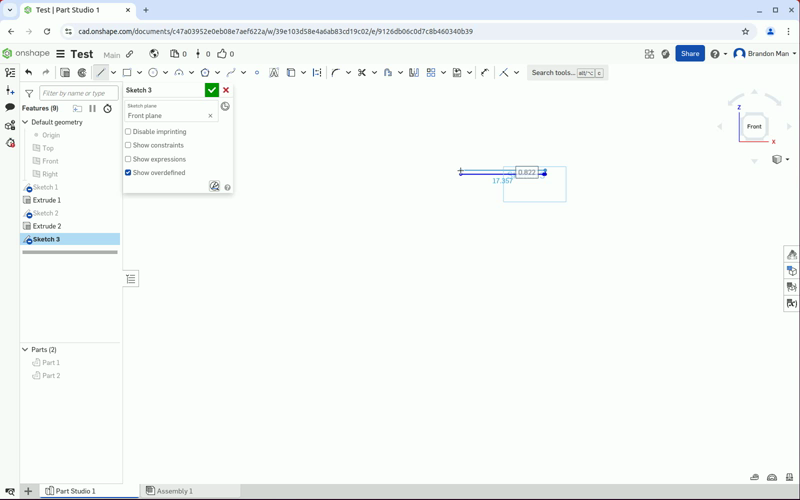
scroll(6)
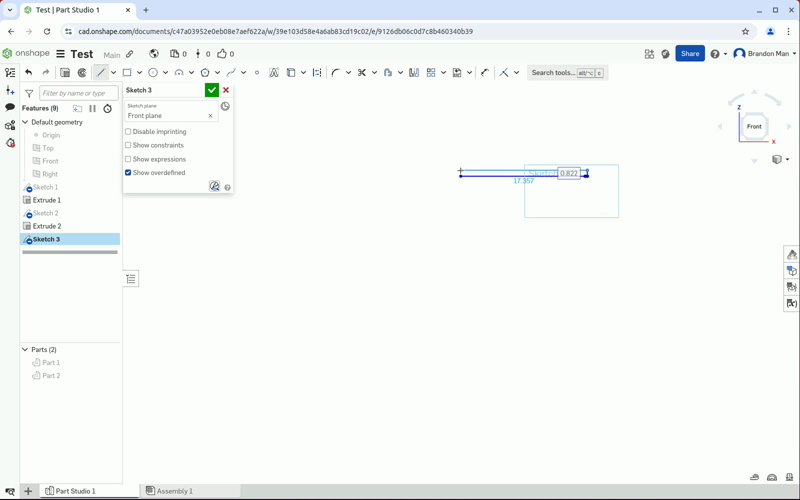
scroll(6)
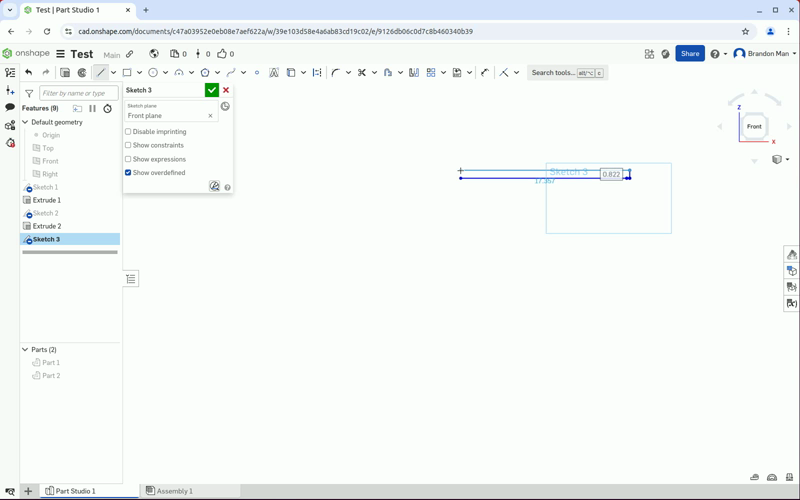
scroll(6)
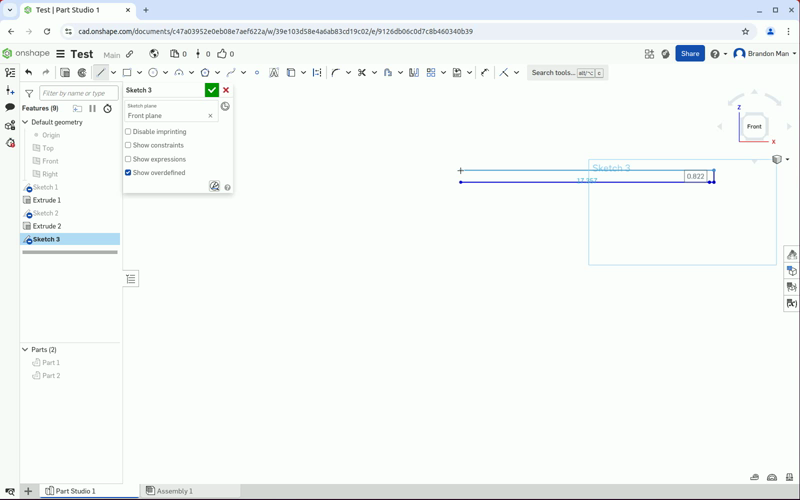
scroll(6)
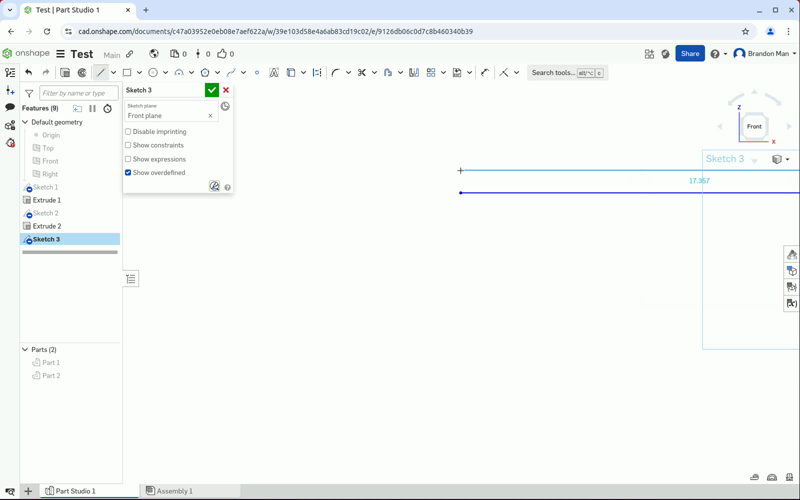
scroll(6)
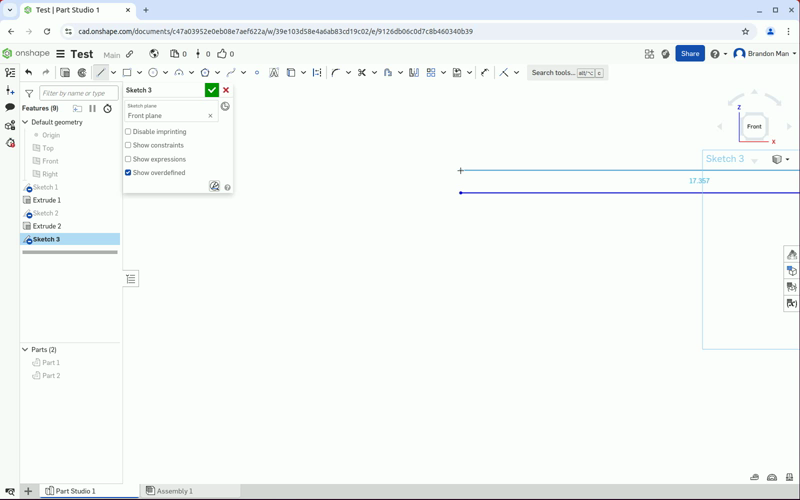
scroll(6)
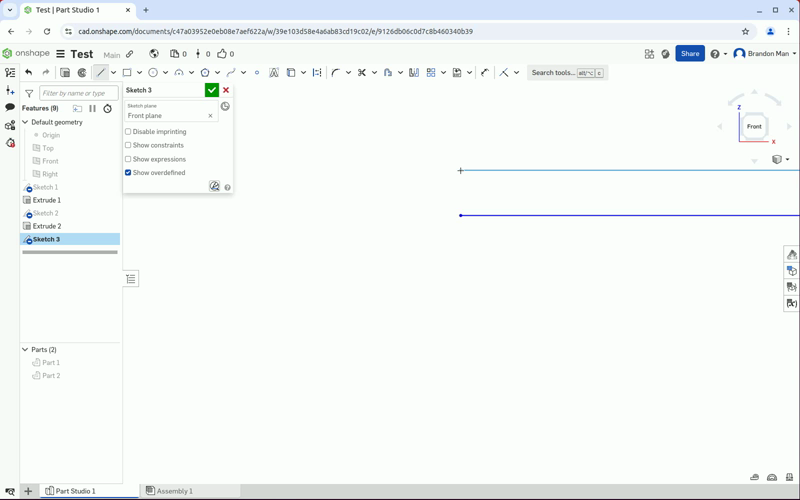
click(460, 170)
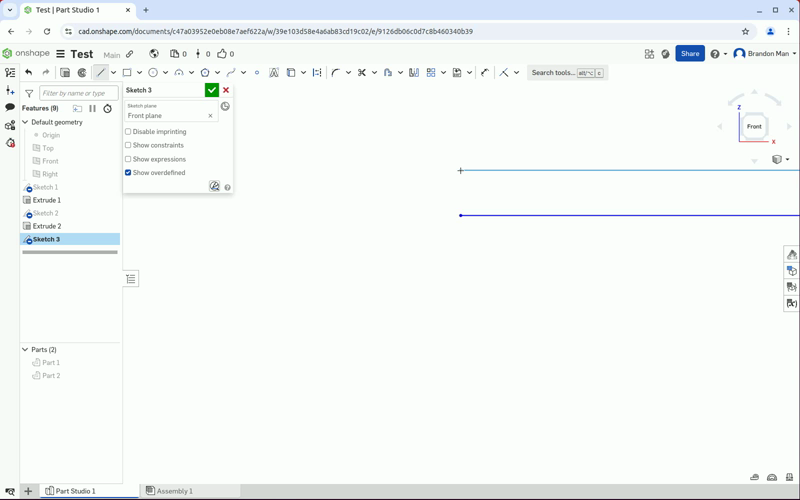
scroll(-6)
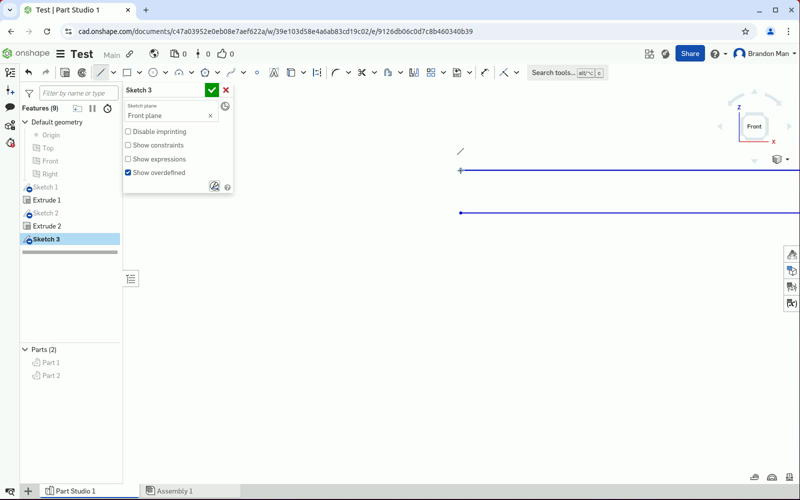
scroll(-6)
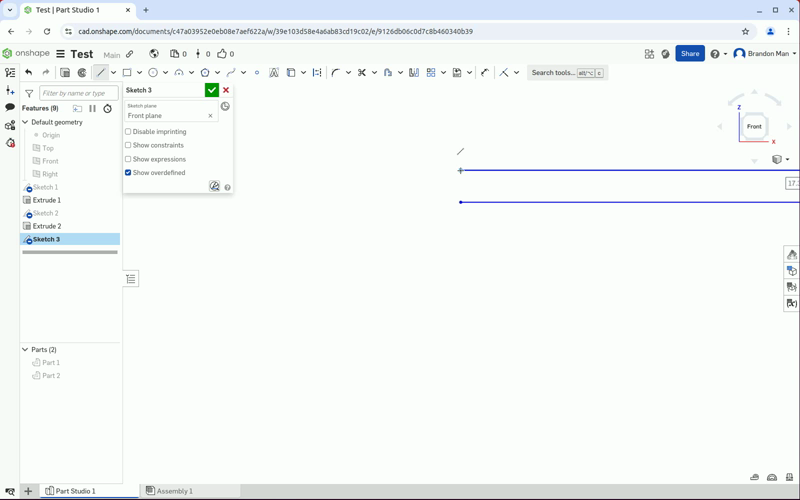
scroll(-6)
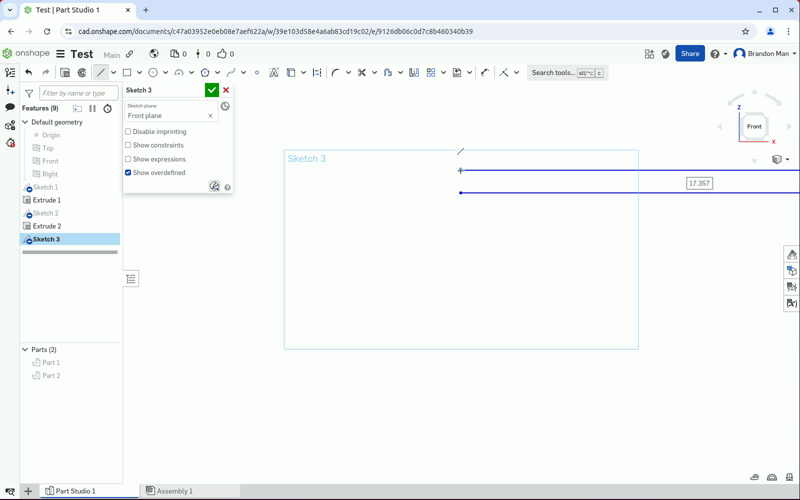
scroll(-6)
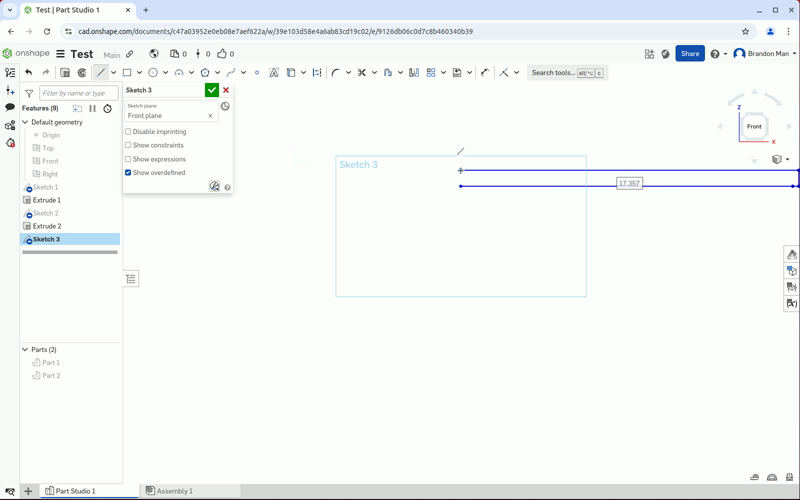
scroll(-6)
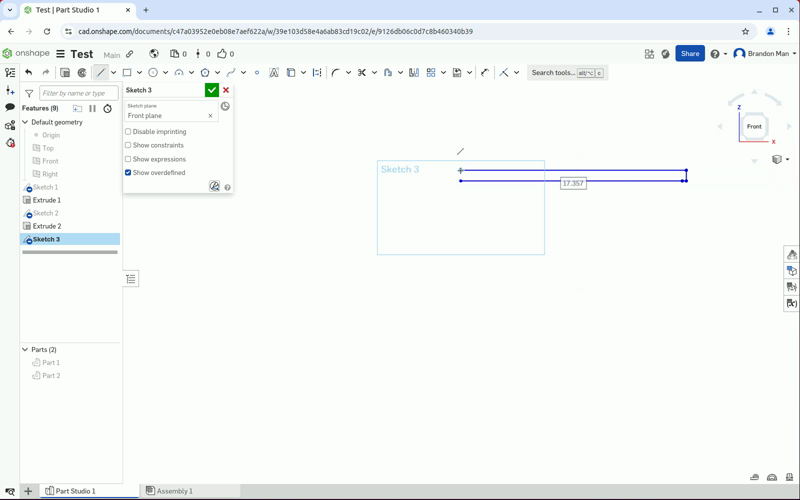
scroll(-6)
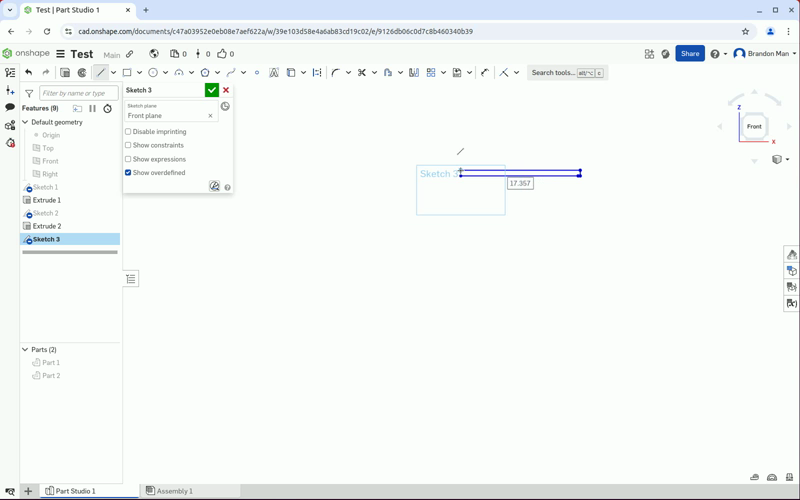
scroll(-6)
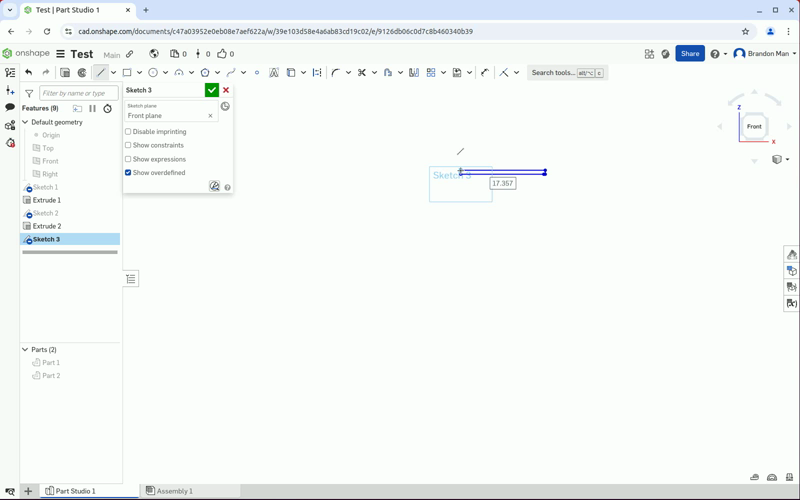
key_up(shift)
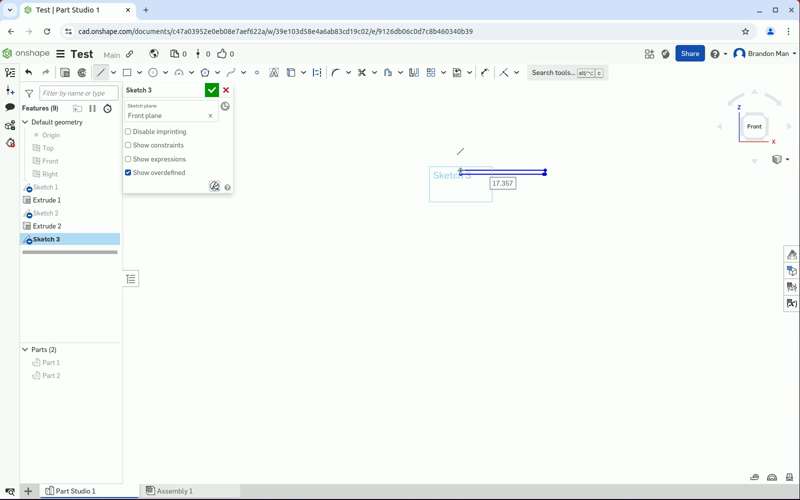
mouse_move(490, 170)
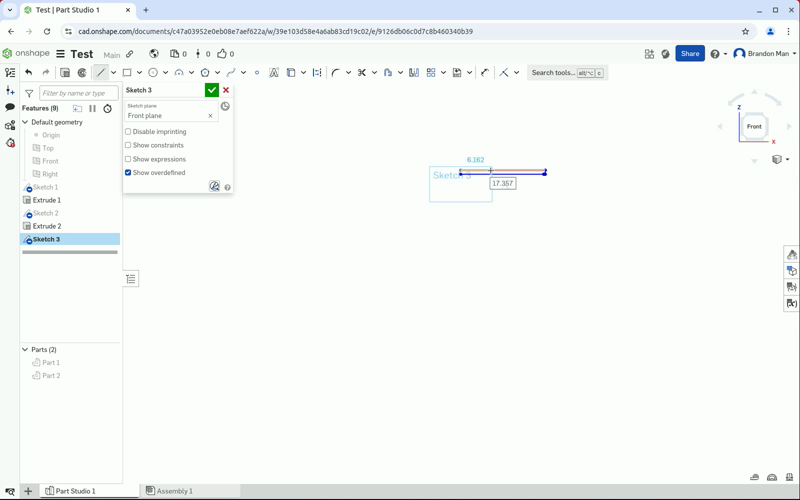
key_down(shift)
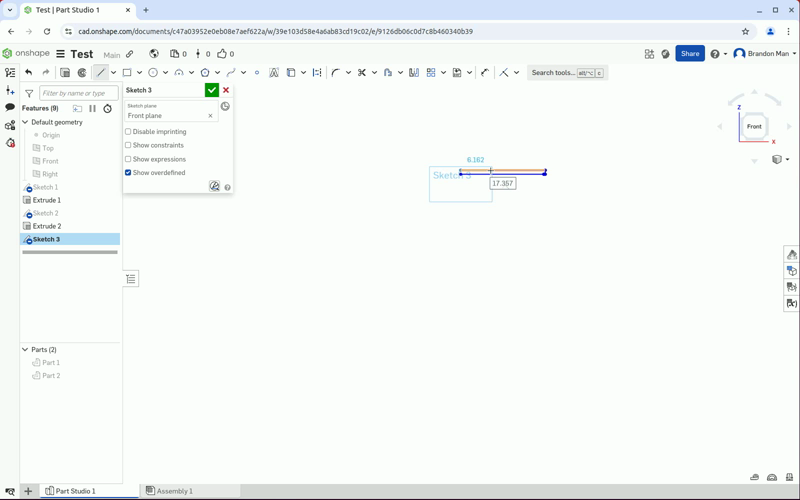
mouse_move(460, 174)
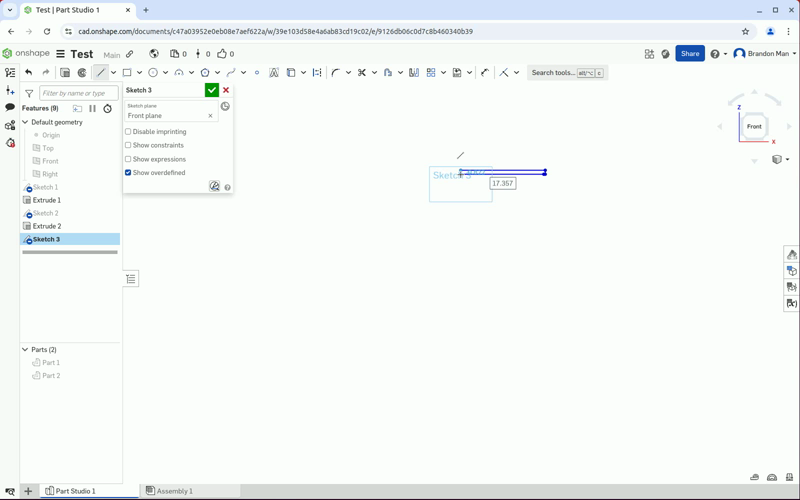
scroll(6)
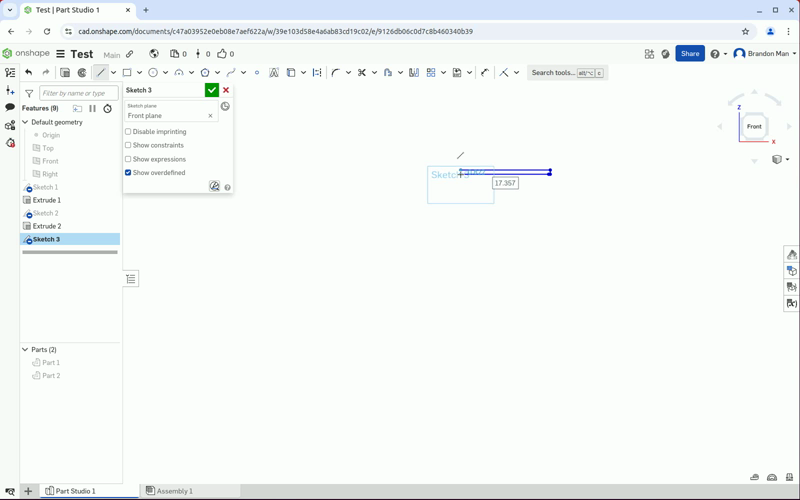
scroll(6)
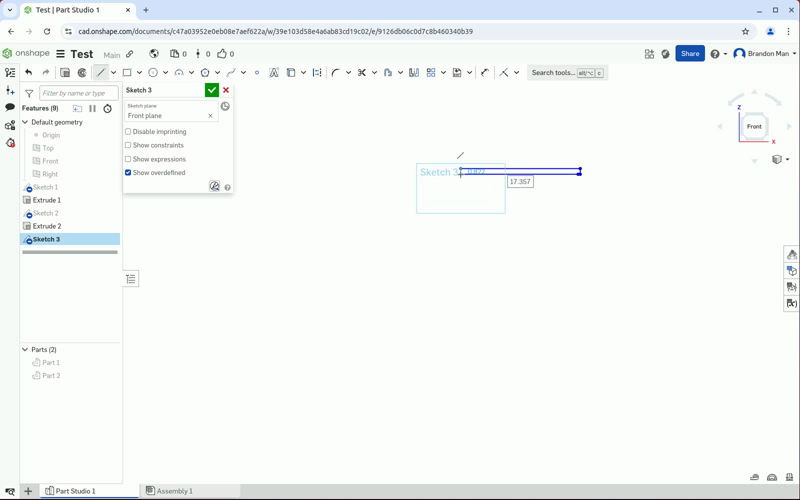
scroll(6)
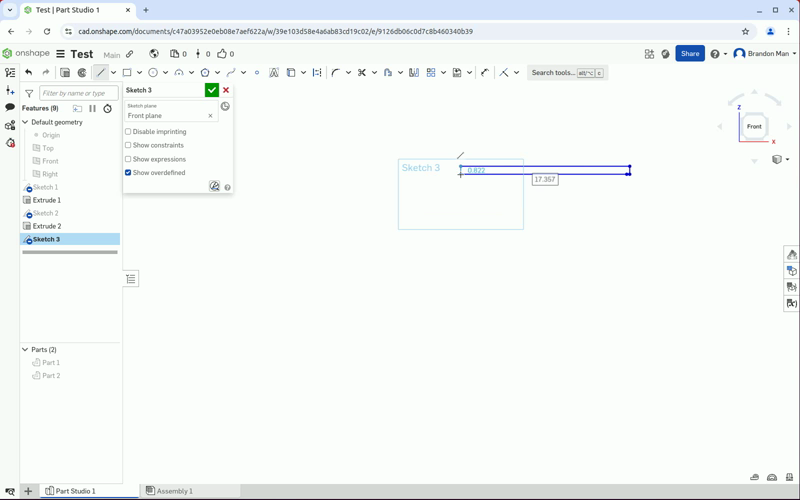
scroll(6)
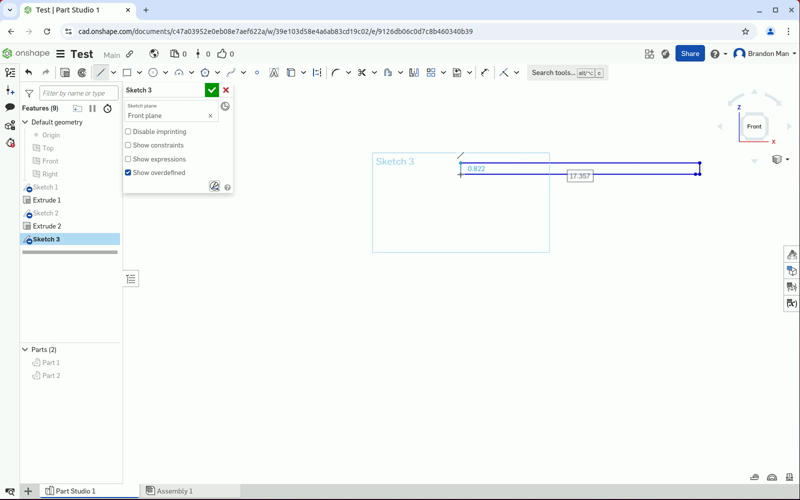
scroll(6)
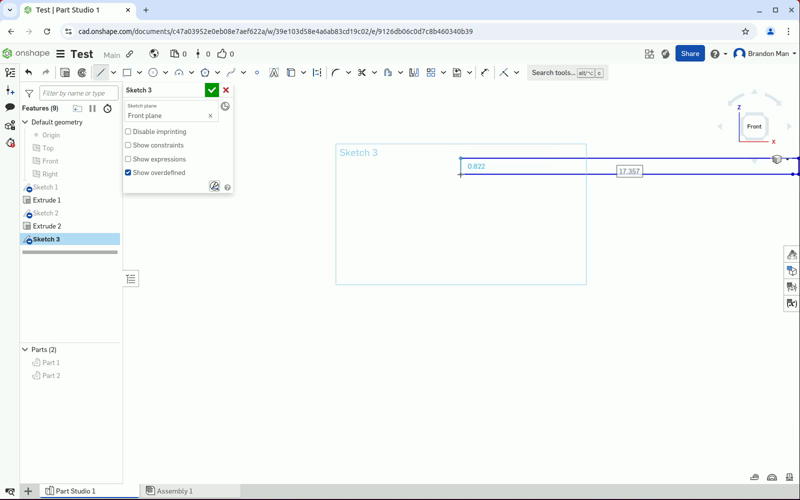
scroll(6)
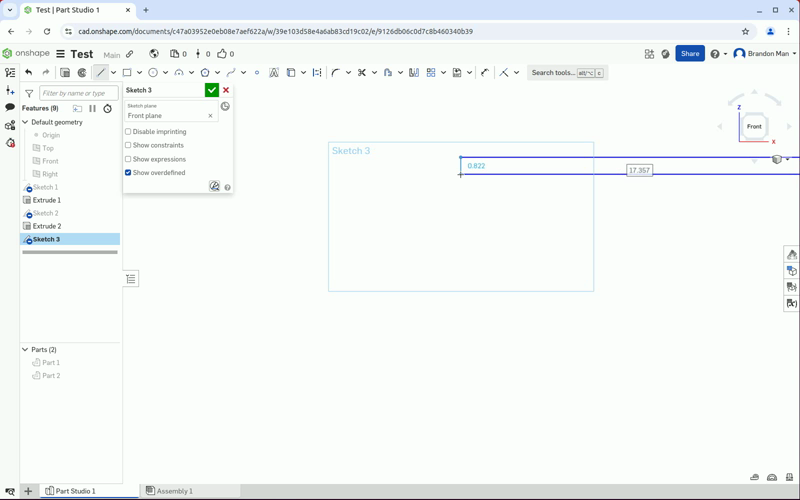
scroll(6)
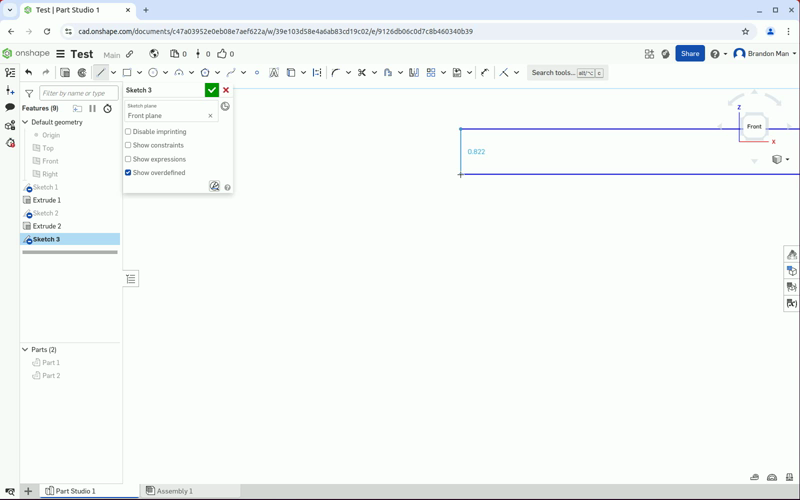
key_up(shift)
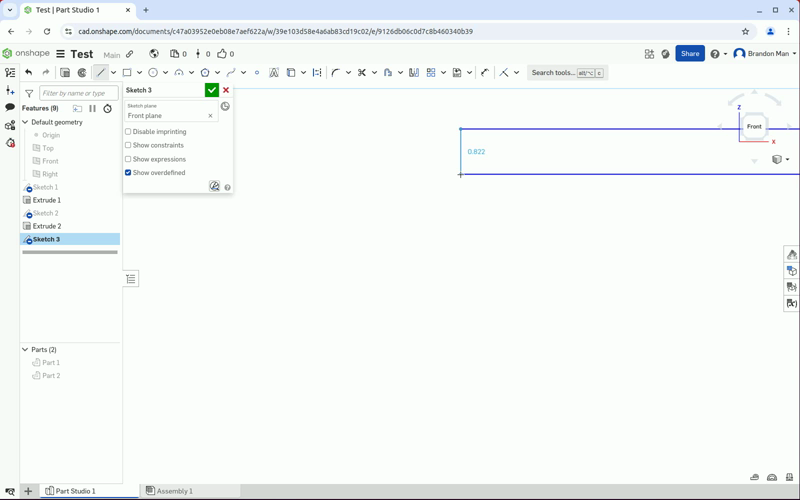
click(460, 174)
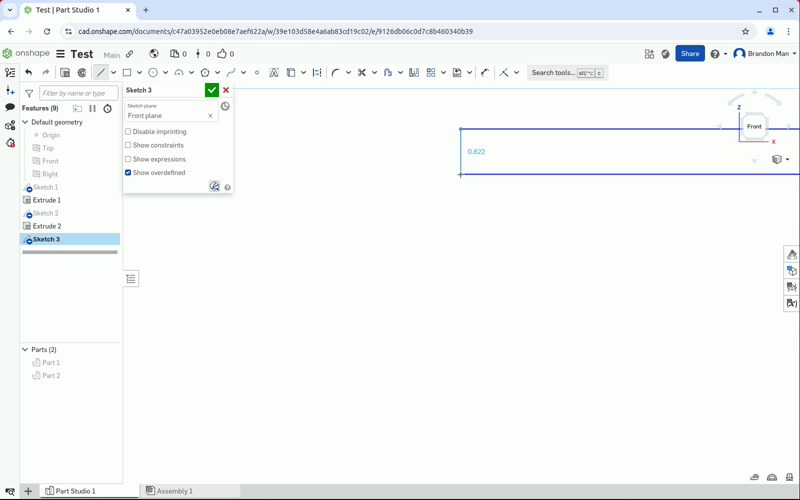
scroll(-6)
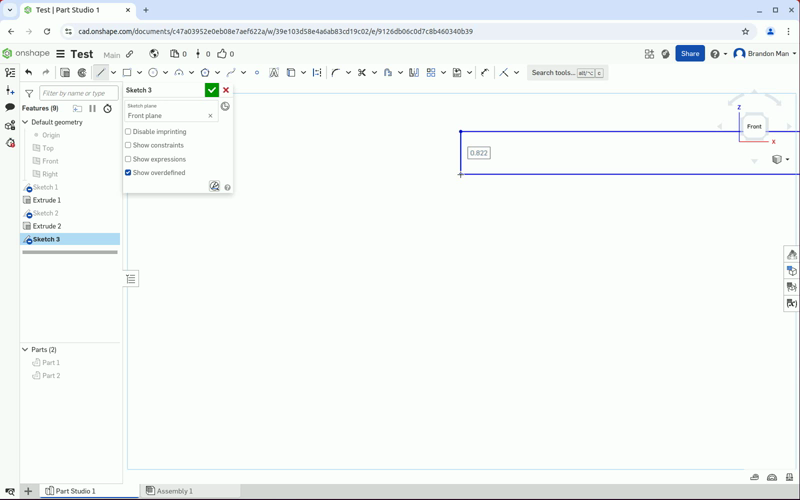
scroll(-6)
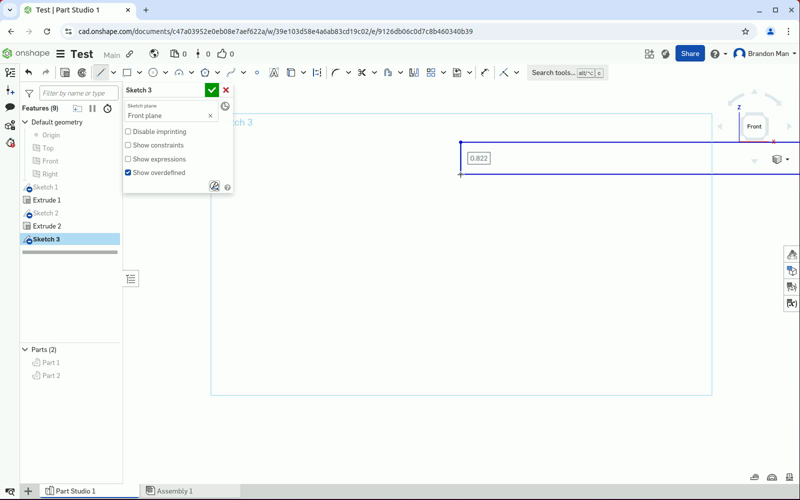
scroll(-6)
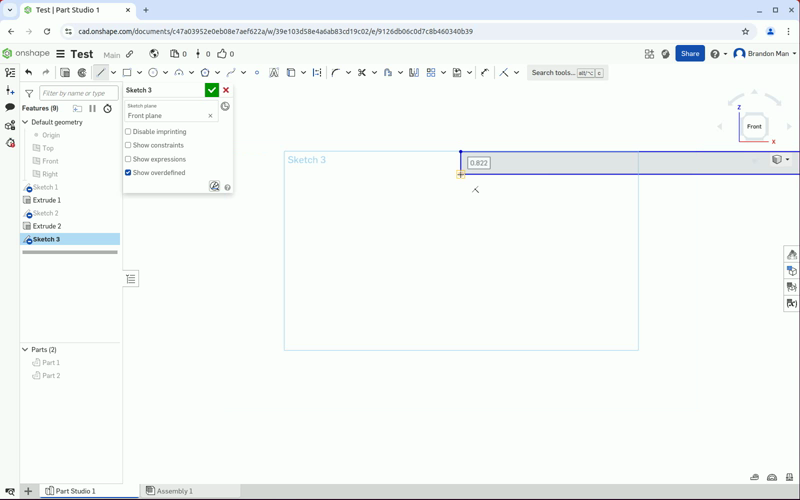
scroll(-6)
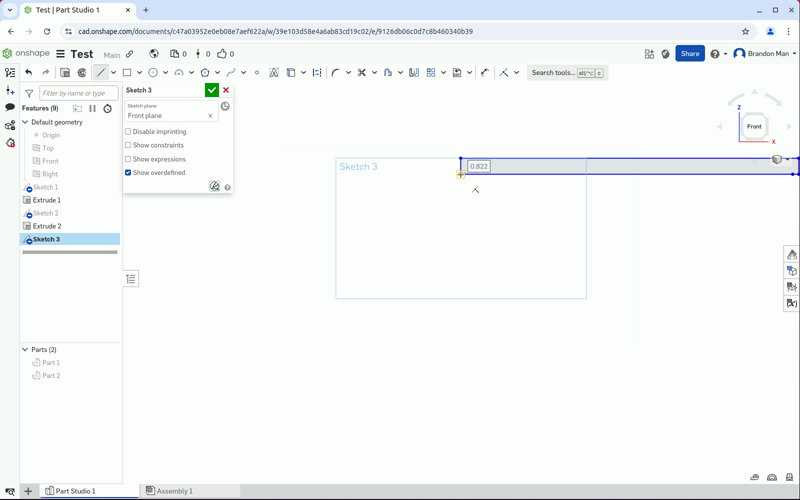
scroll(-6)
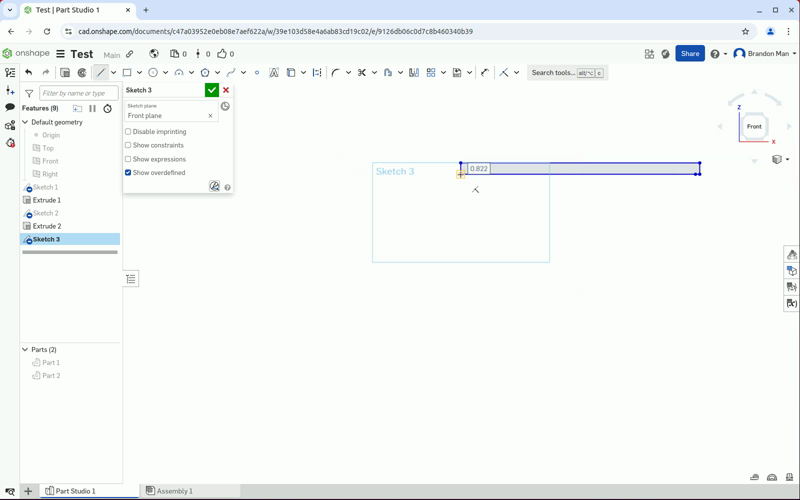
scroll(-6)
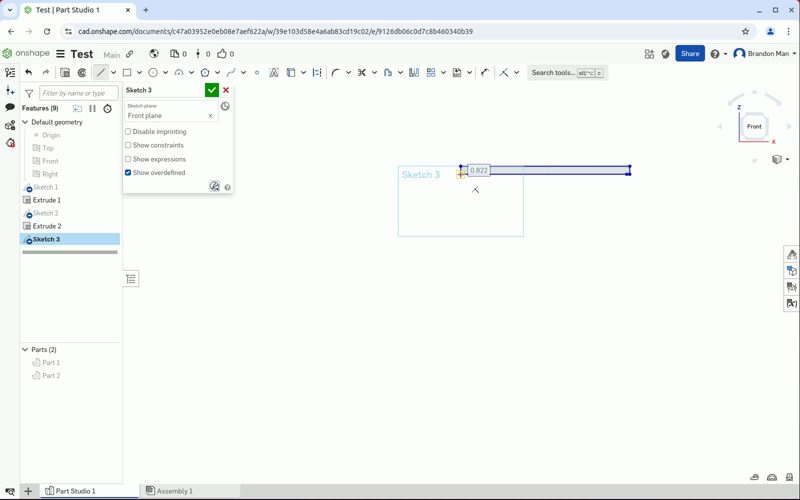
scroll(-6)
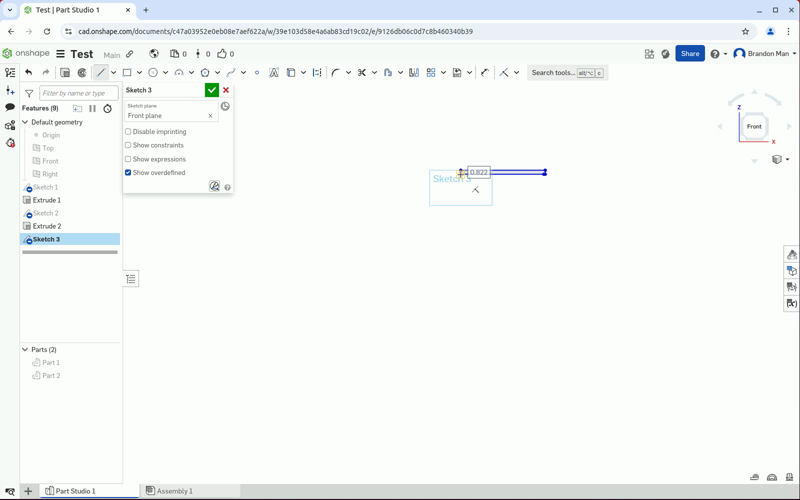
key(esc)
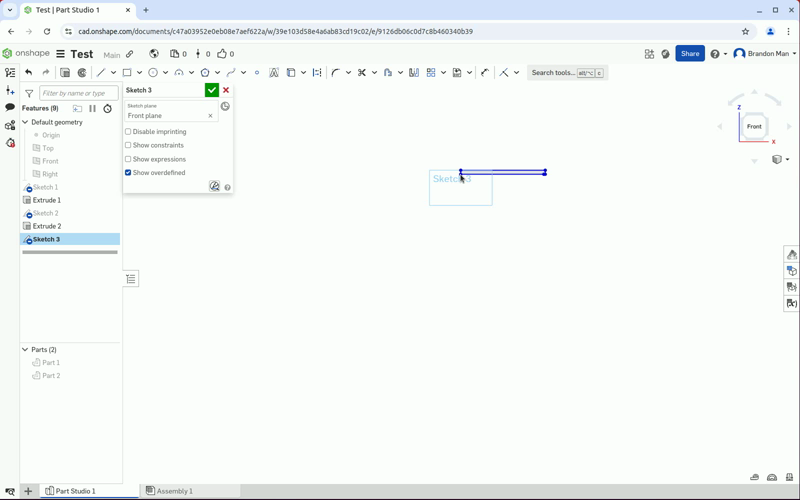
mouse_move(480, 170)
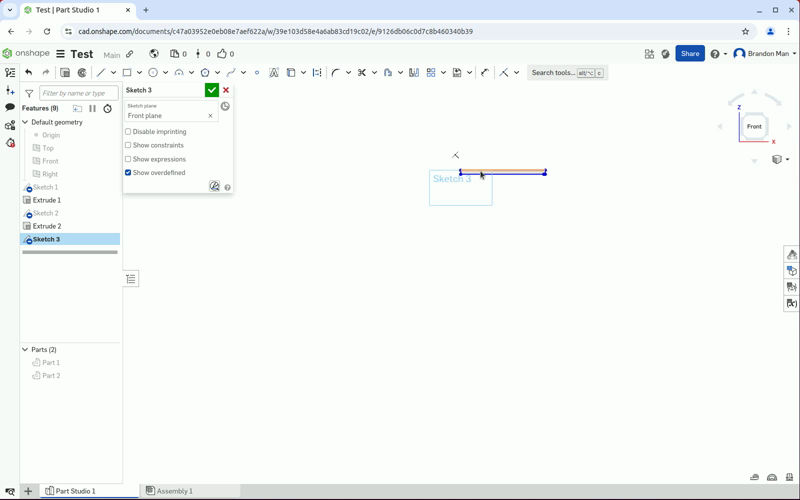
scroll(6)
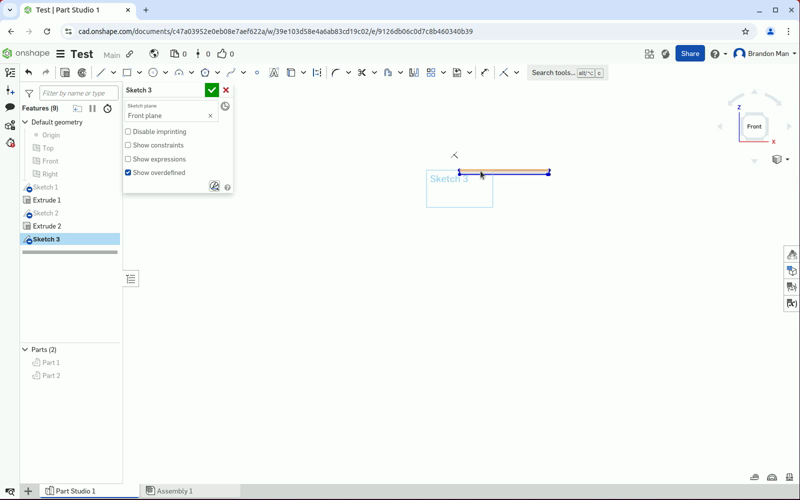
scroll(6)
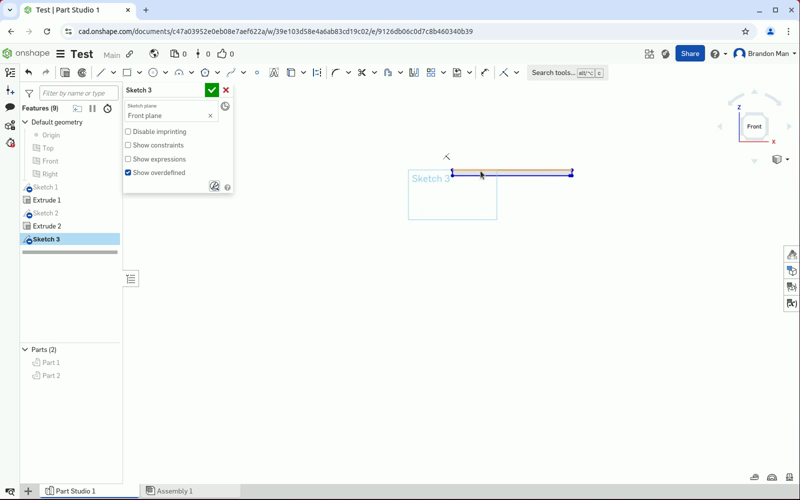
scroll(6)
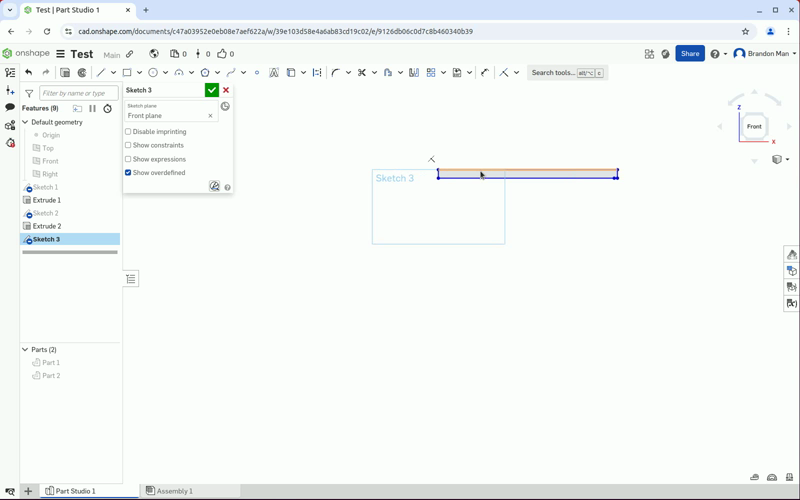
scroll(6)
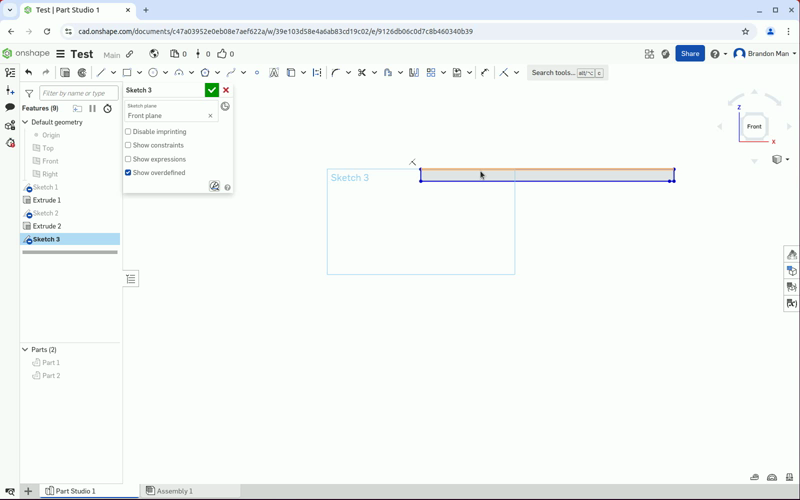
scroll(6)
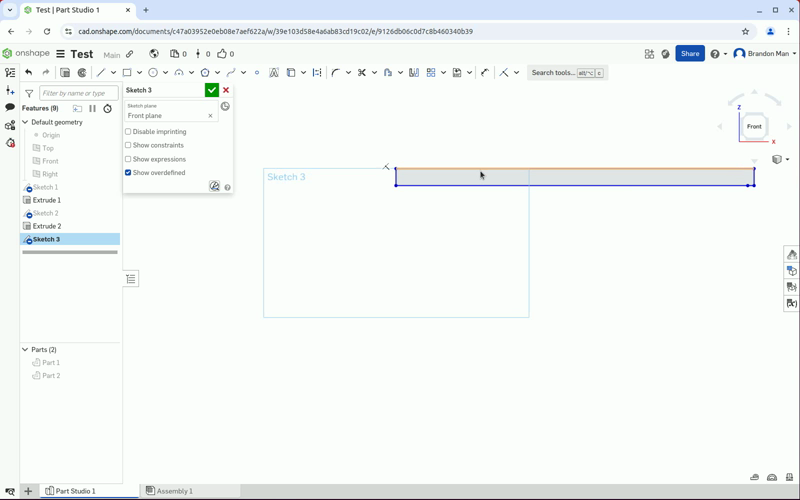
scroll(6)
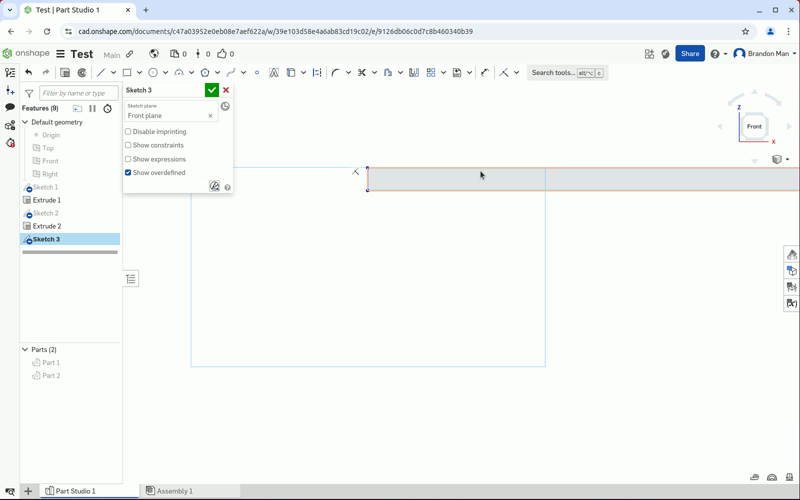
scroll(6)
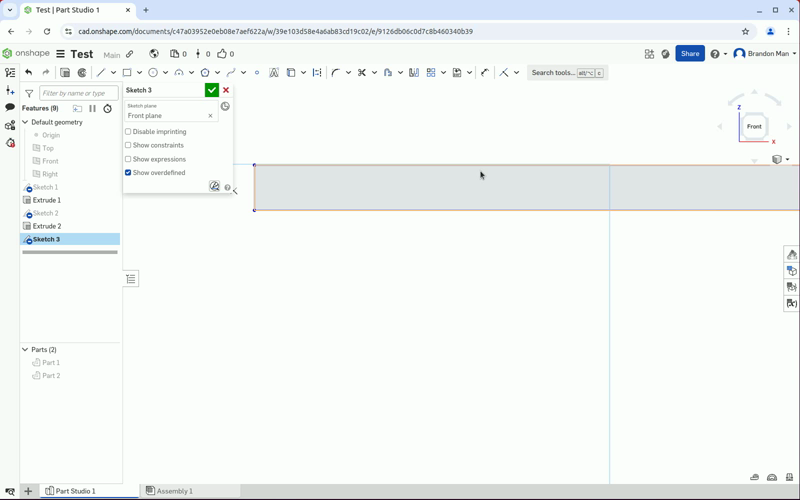
click(480, 170)
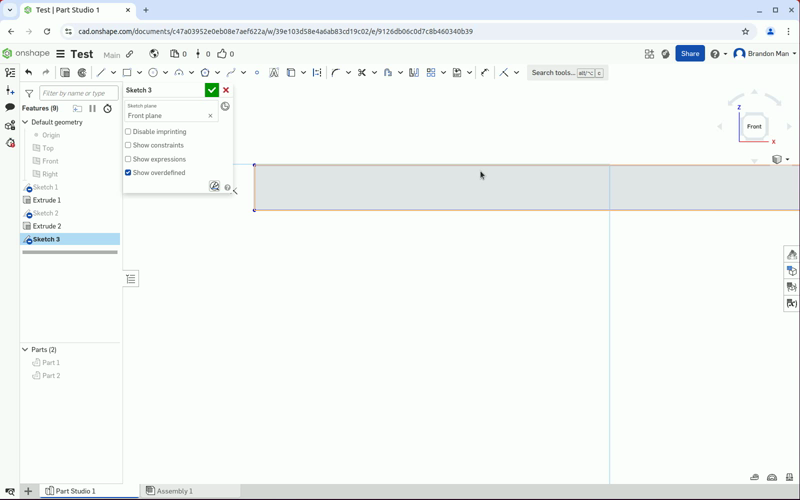
scroll(-6)
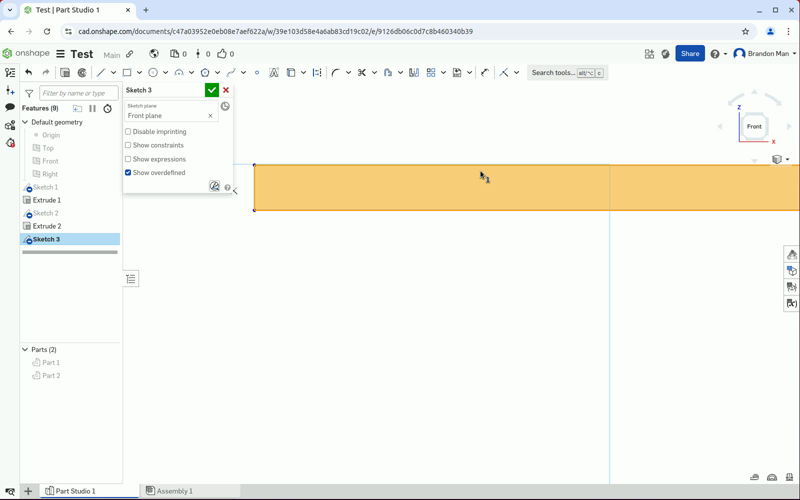
scroll(-6)
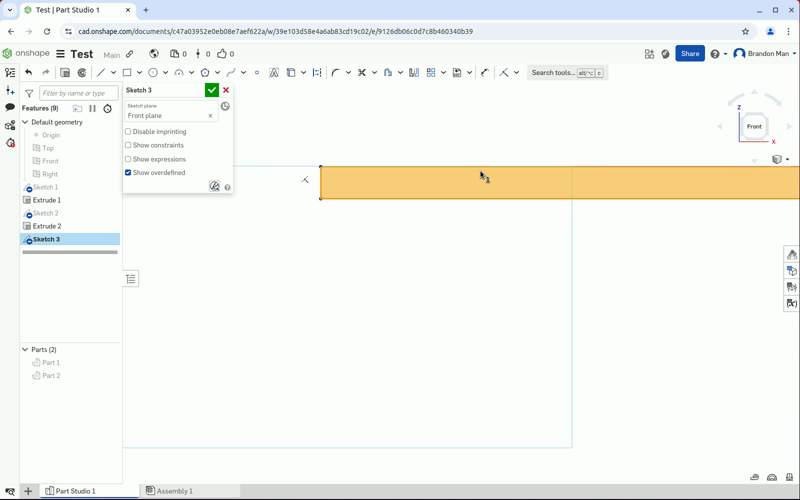
scroll(-6)
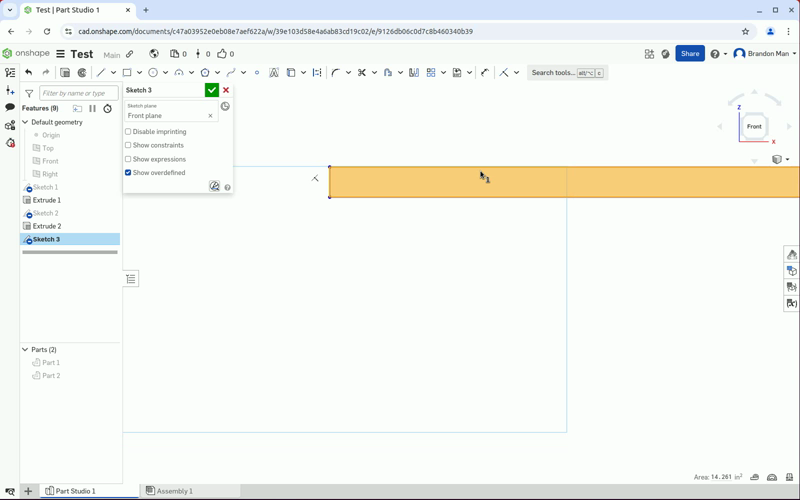
scroll(-6)
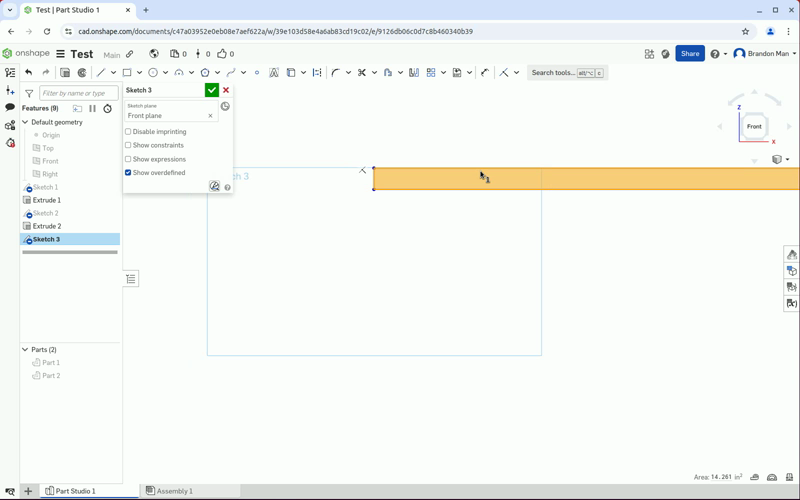
scroll(-6)
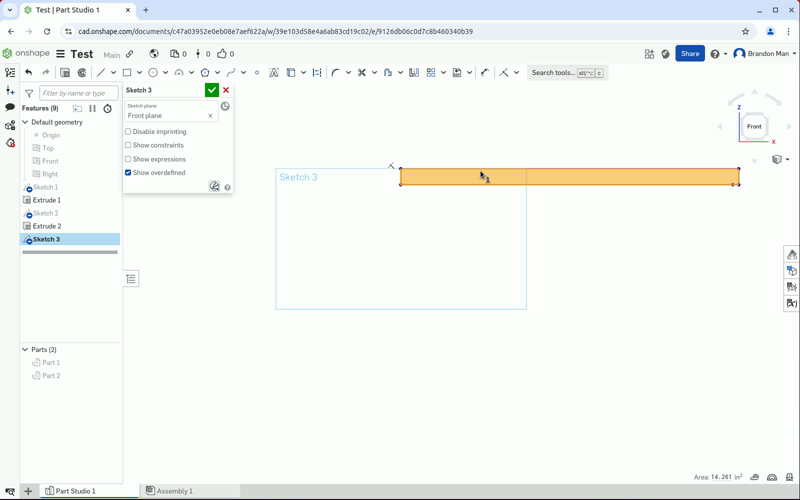
scroll(-6)
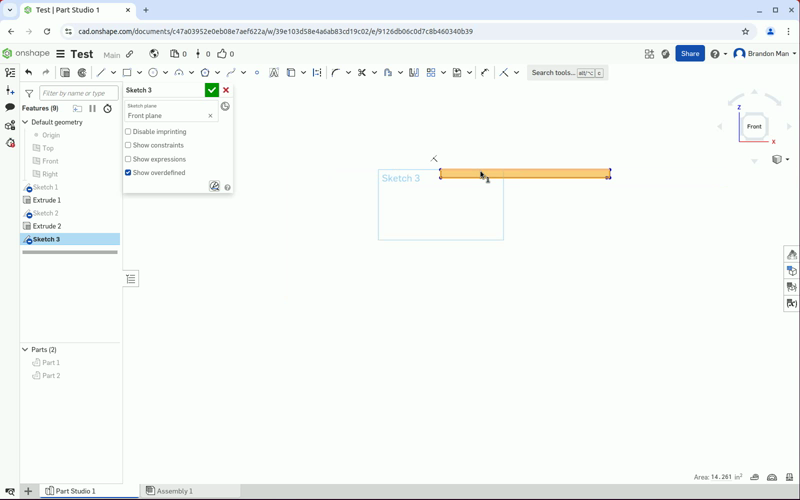
scroll(-6)
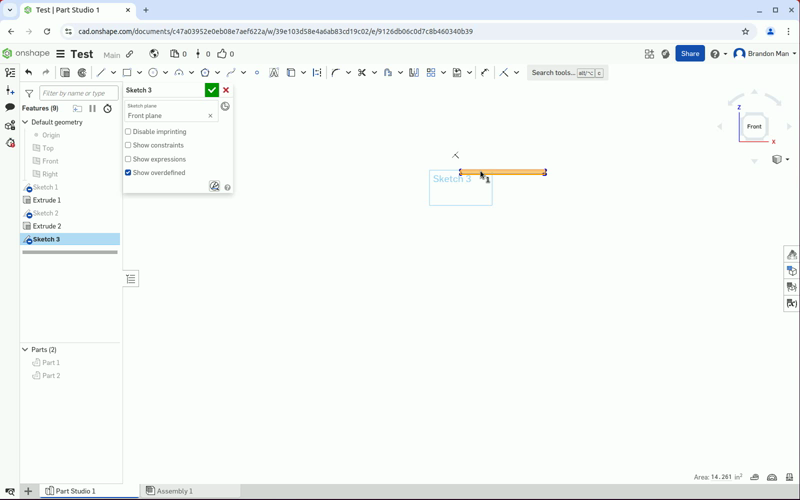
mouse_move(73, 352)
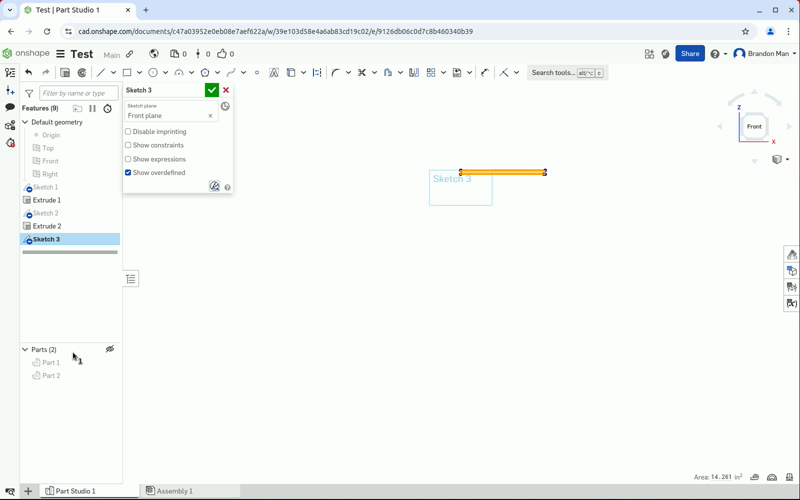
key(shift+y)
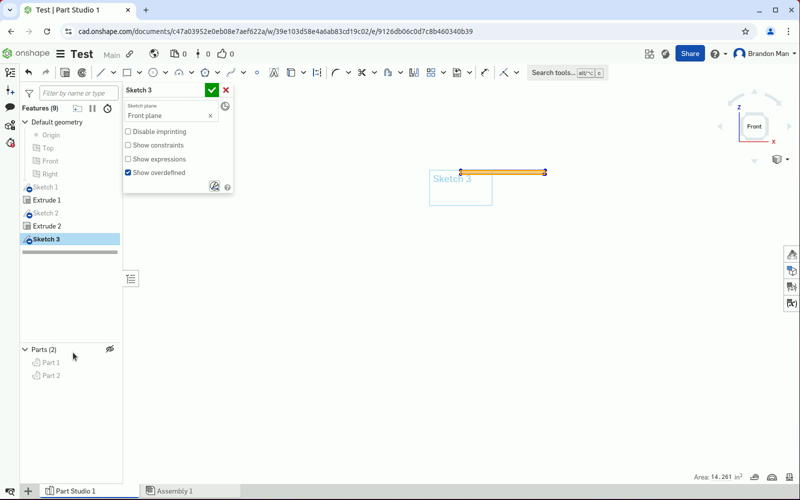
key(shift+e)
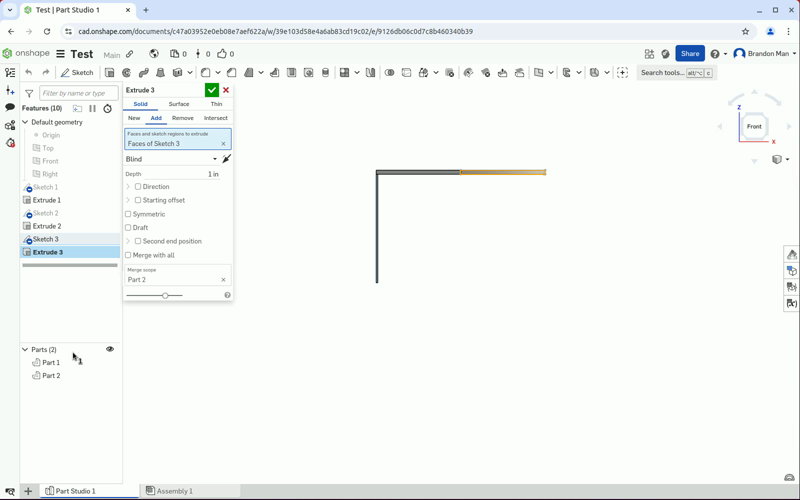
mouse_move(143, 106)
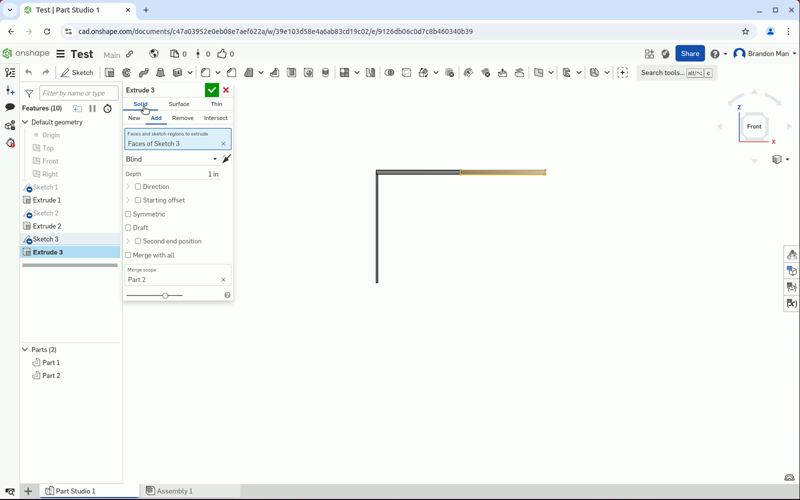
click(143, 106)
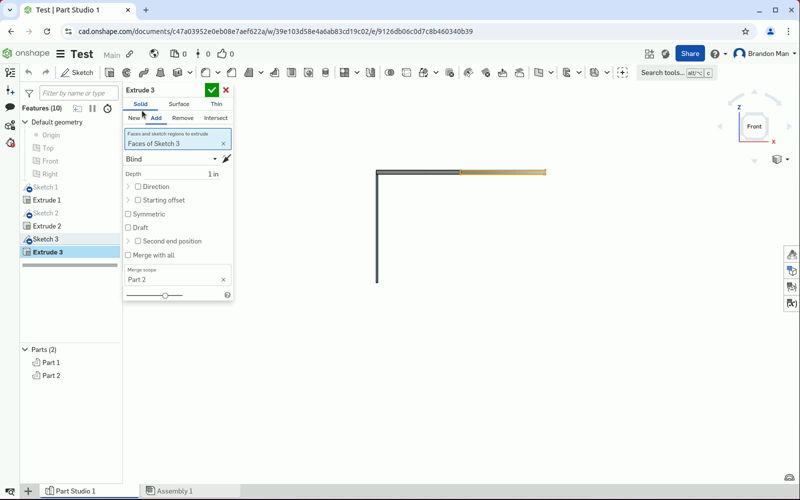
mouse_move(137, 120)
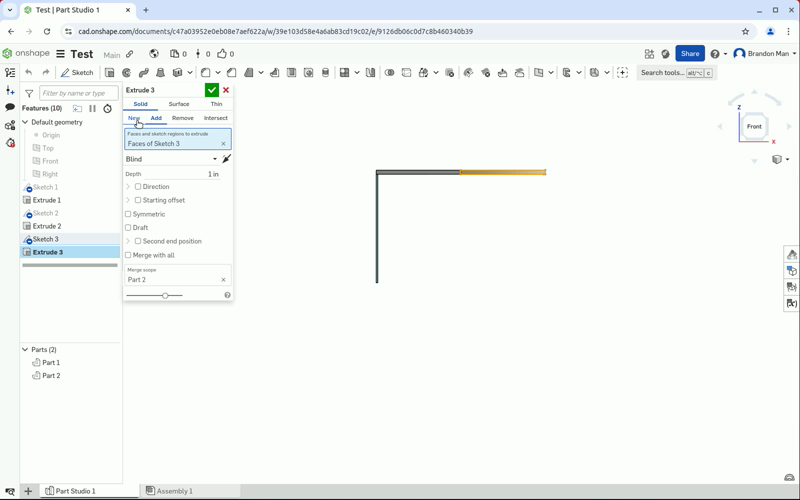
click(137, 120)
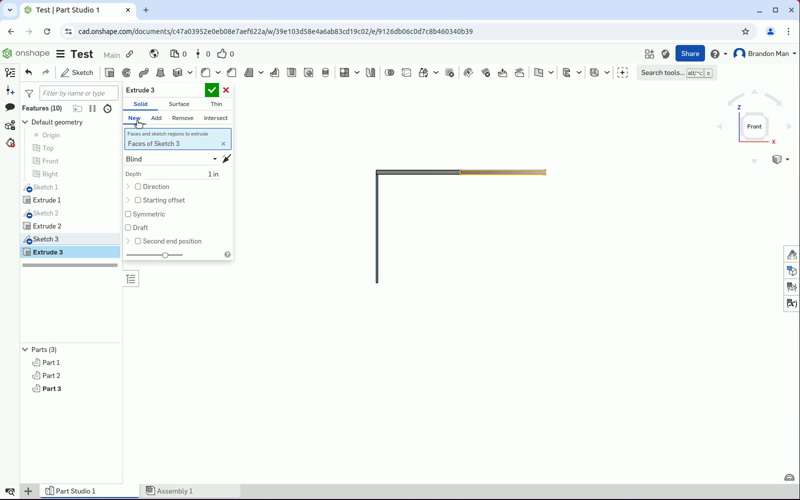
key(tab, 4)
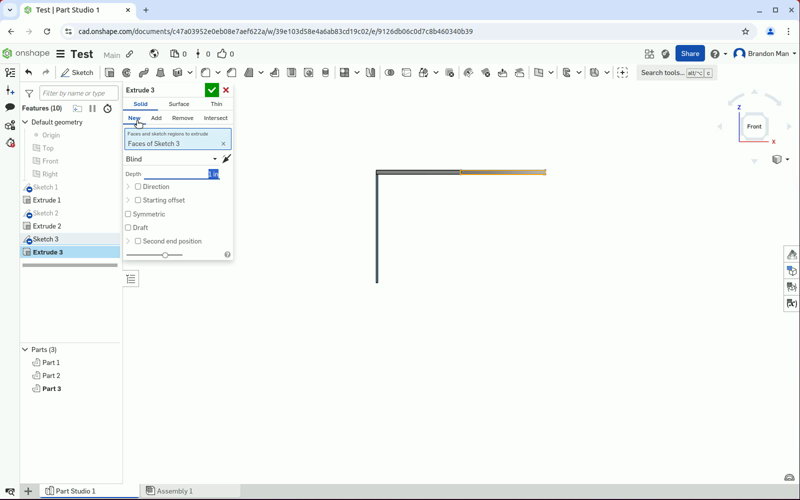
text(22.386)
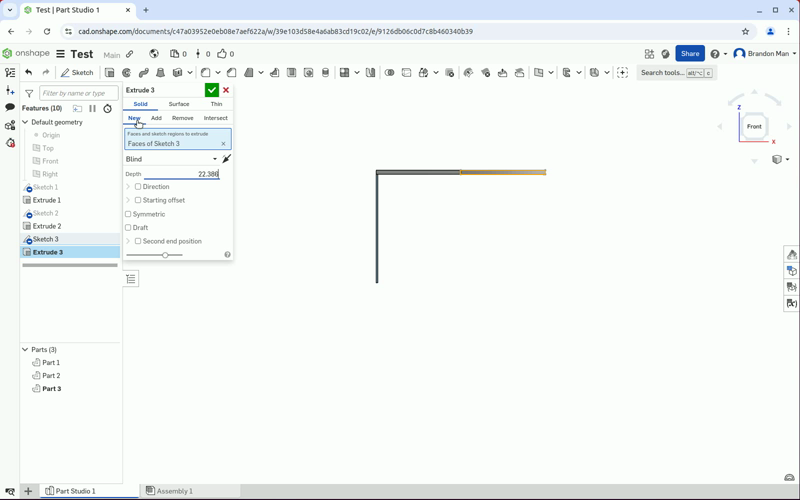
key(enter)
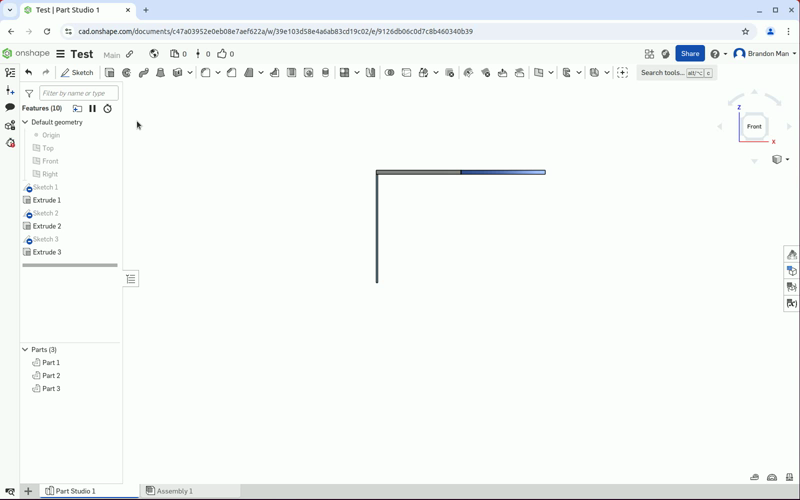
key(shift+h)
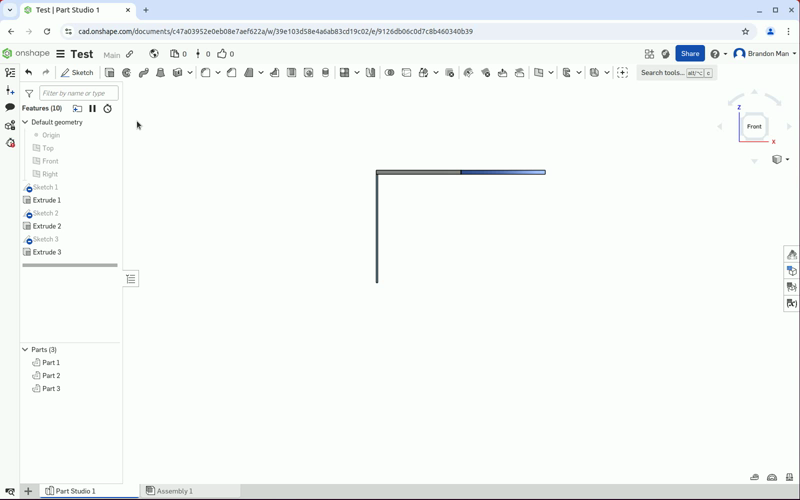
key(shift+h)
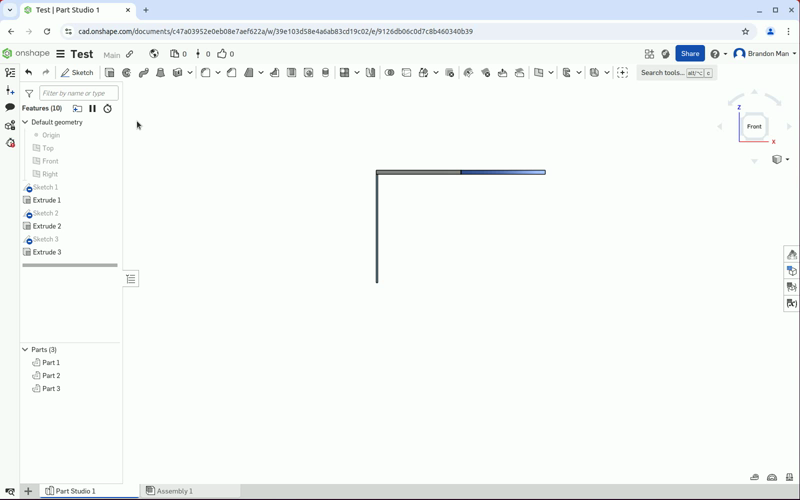
mouse_move(73, 189)
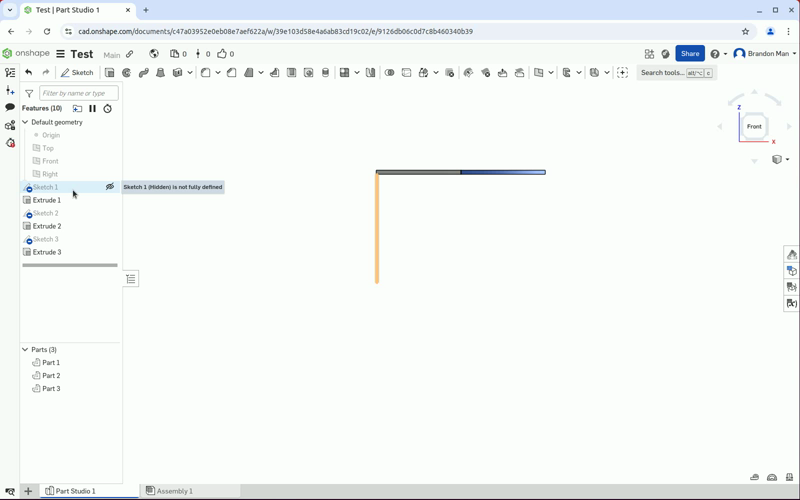
click(73, 189)
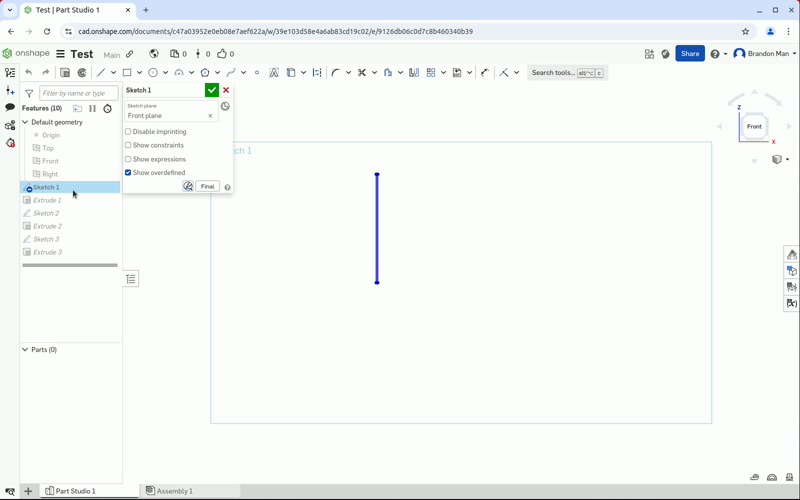
mouse_move(229, 92)
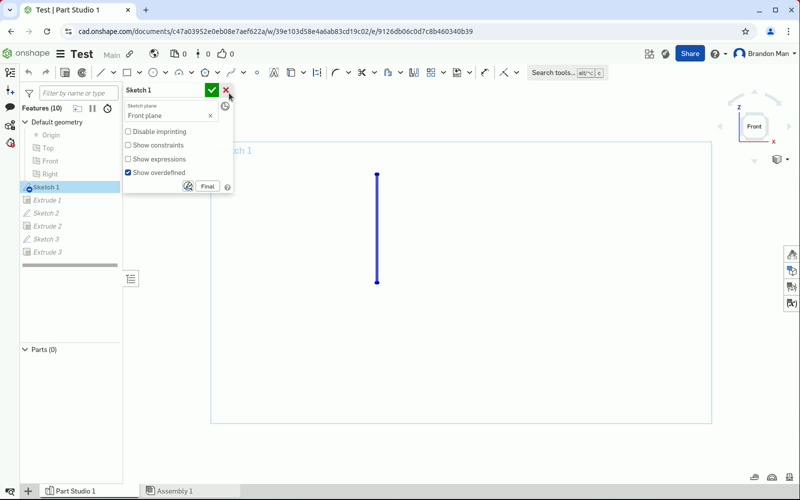
click(229, 92)
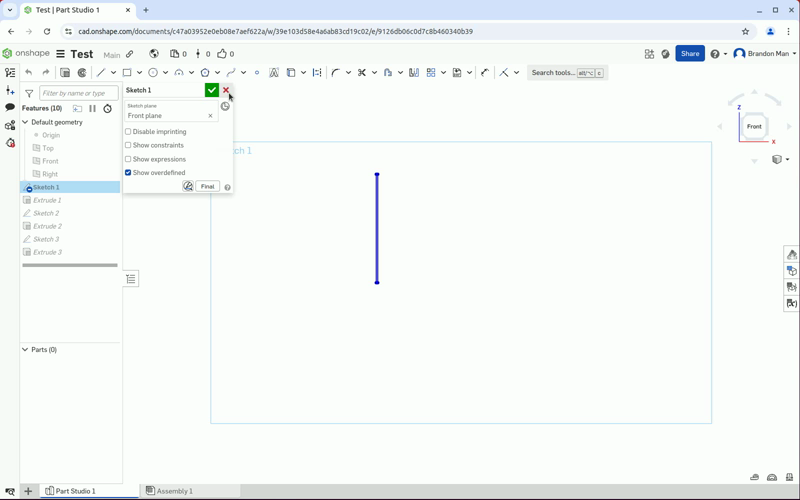
key(shift+s)
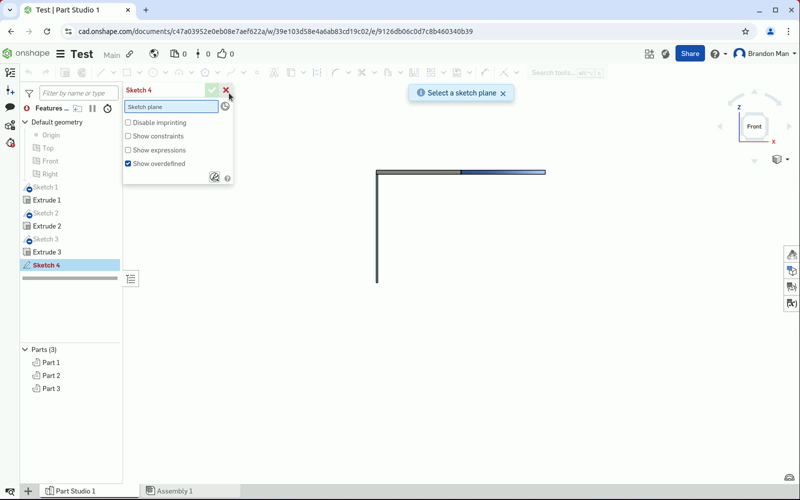
mouse_move(73, 163)
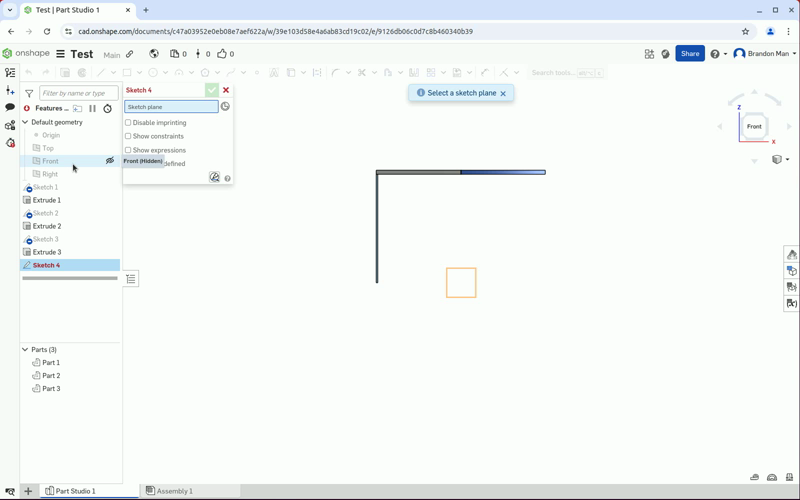
click(73, 163)
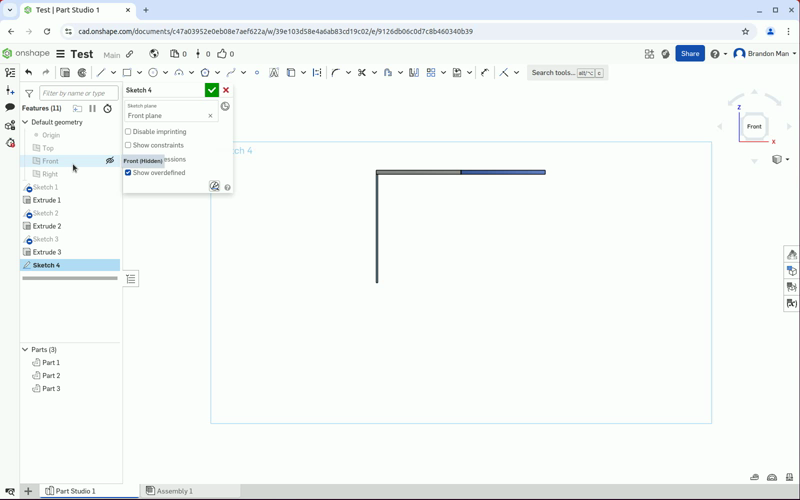
mouse_move(73, 352)
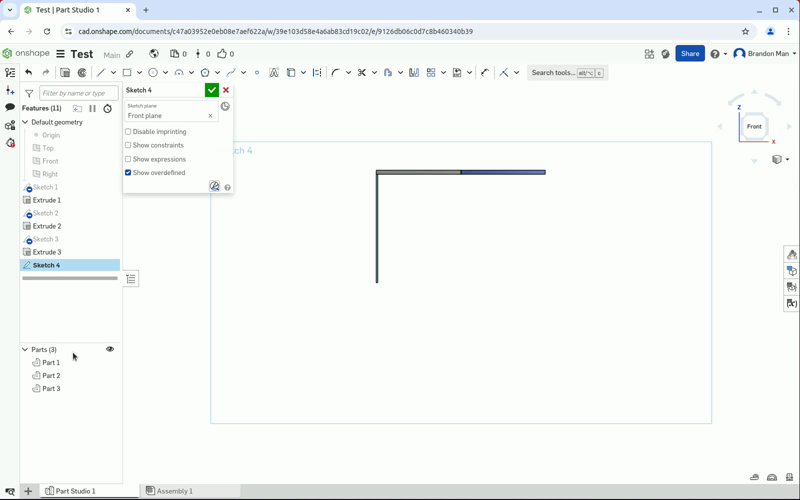
key(y)
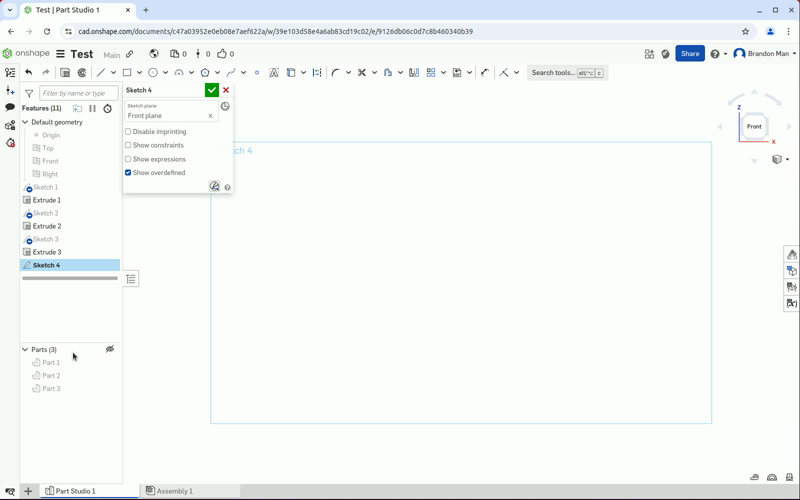
key(l)
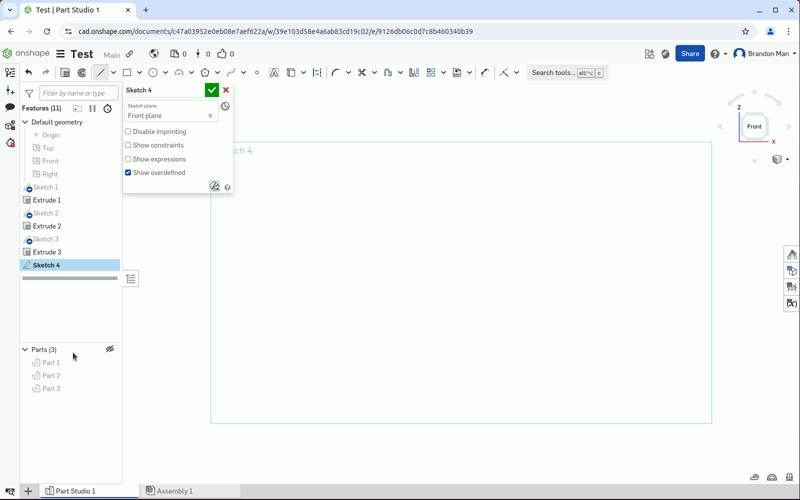
key_down(shift)
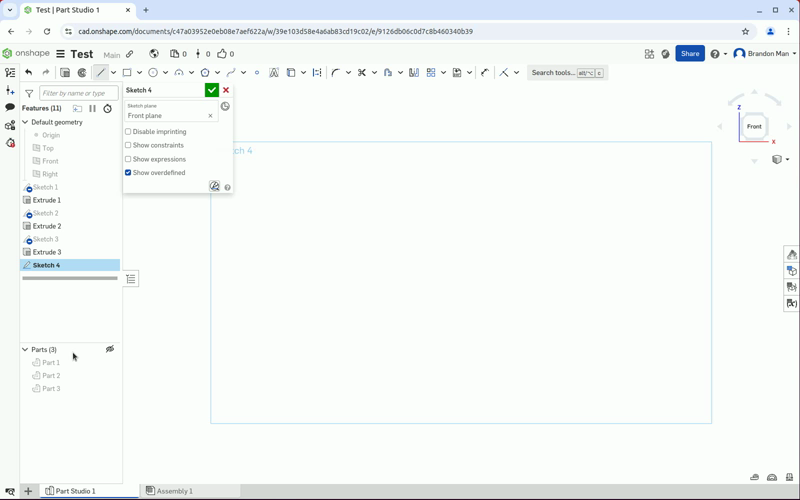
mouse_move(542, 282)
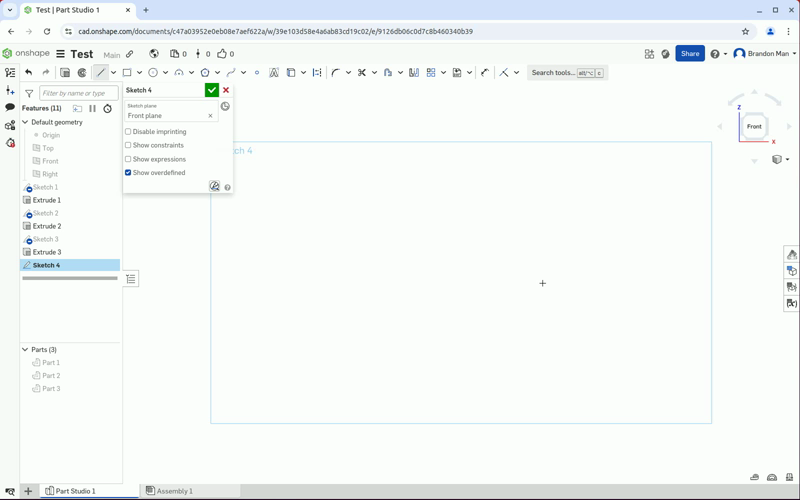
click(542, 282)
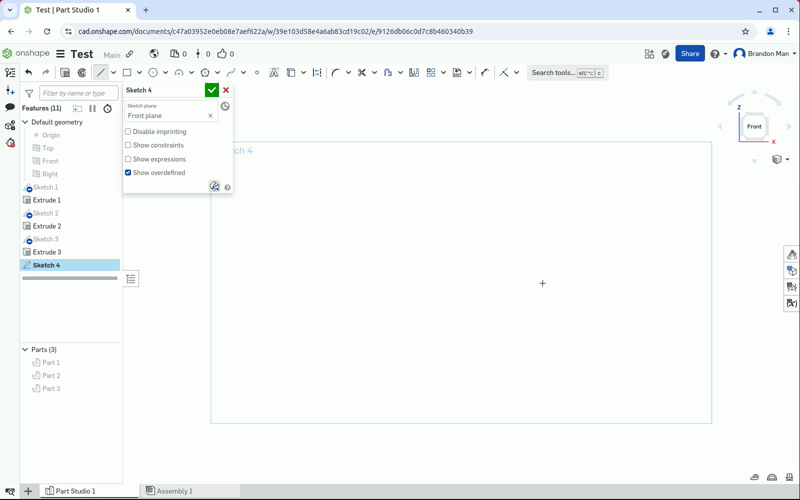
key_up(shift)
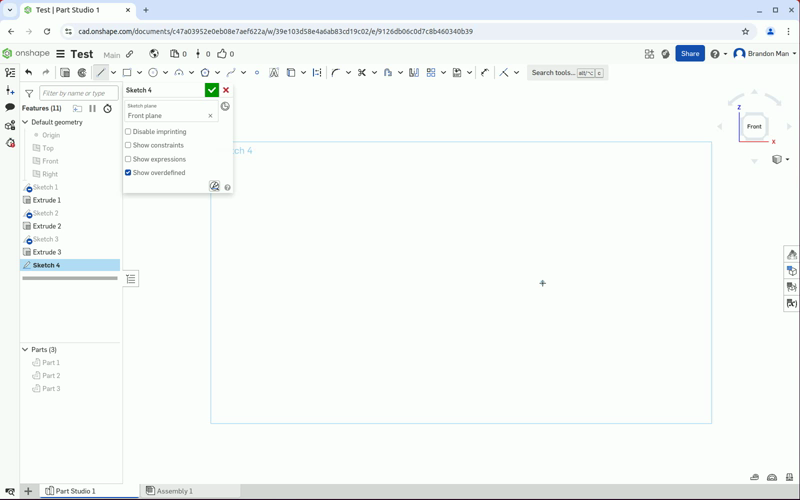
key_down(shift)
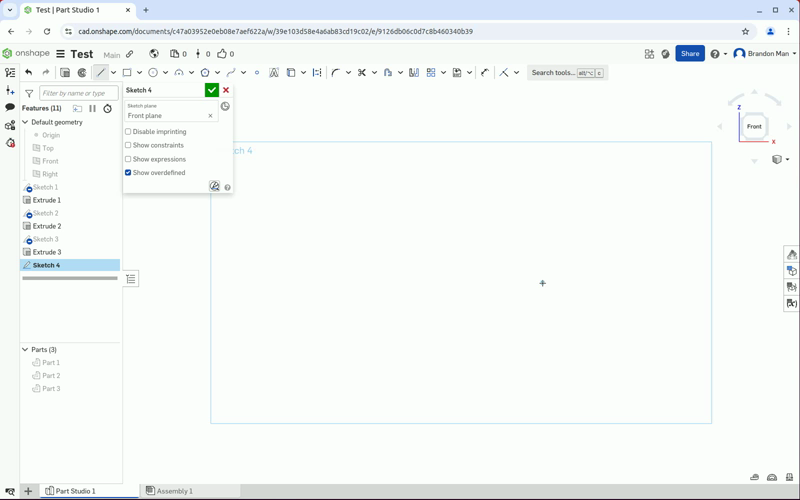
mouse_move(572, 282)
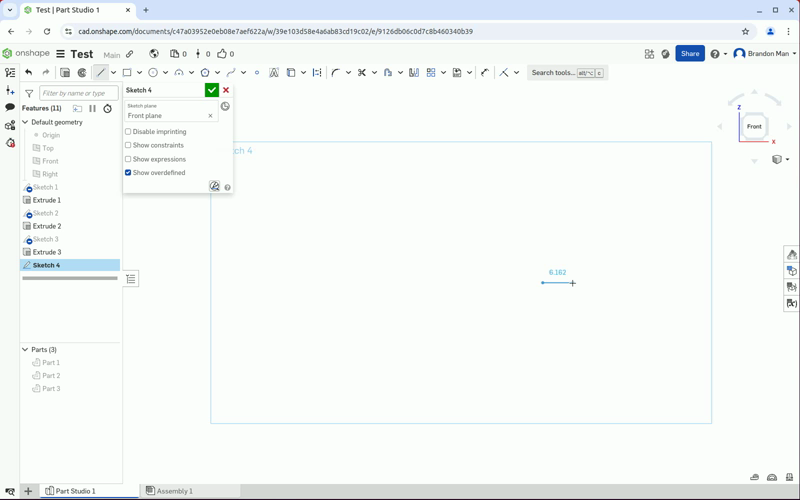
mouse_move(543, 282)
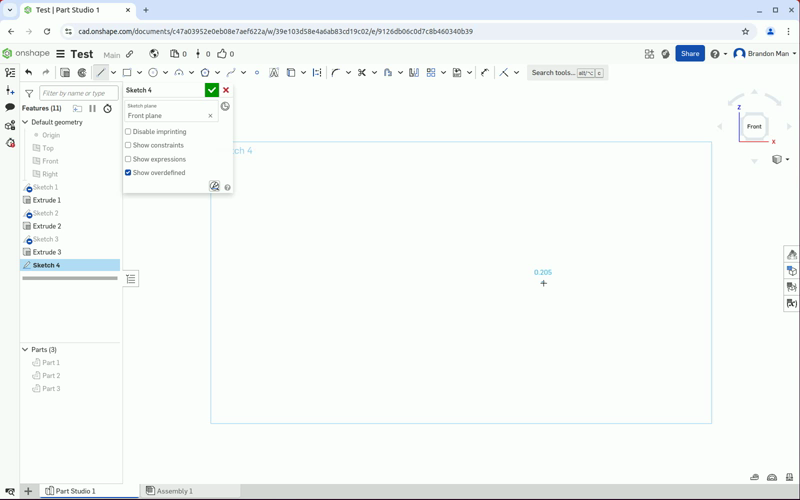
scroll(6)
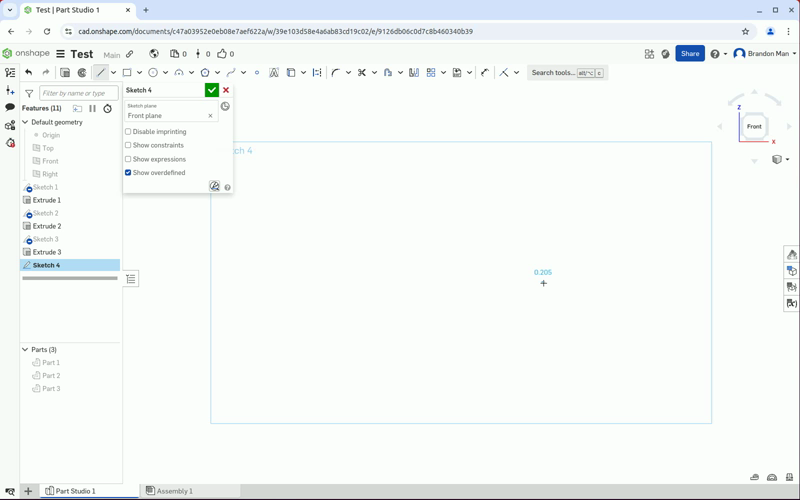
scroll(6)
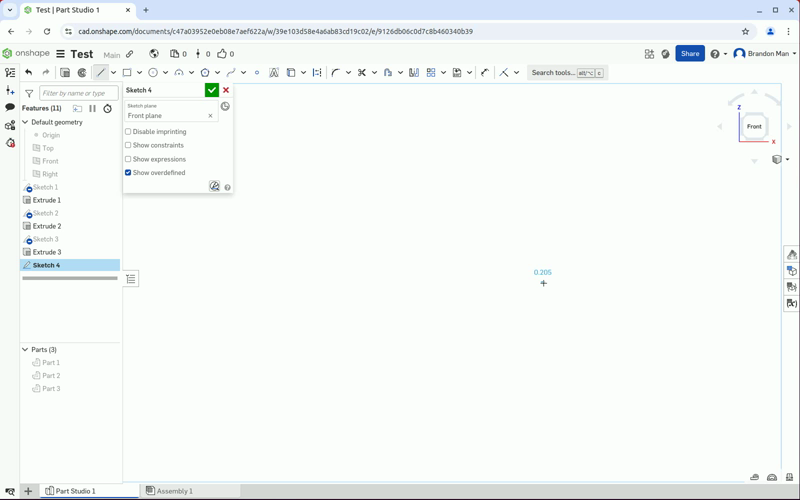
scroll(6)
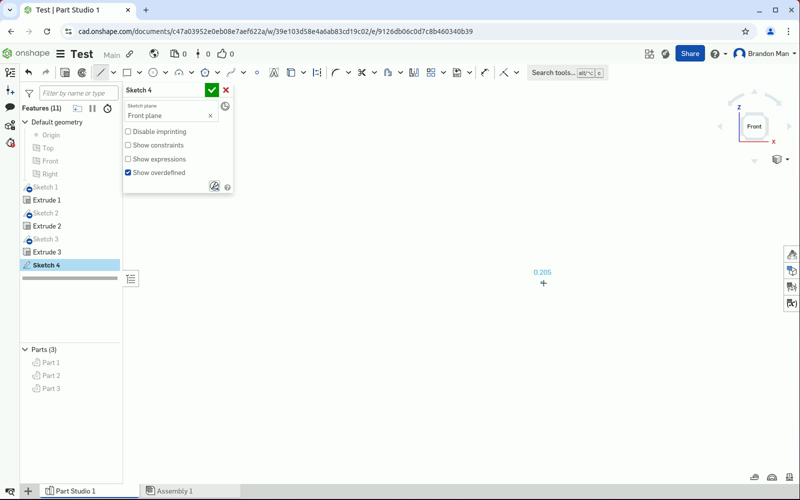
scroll(6)
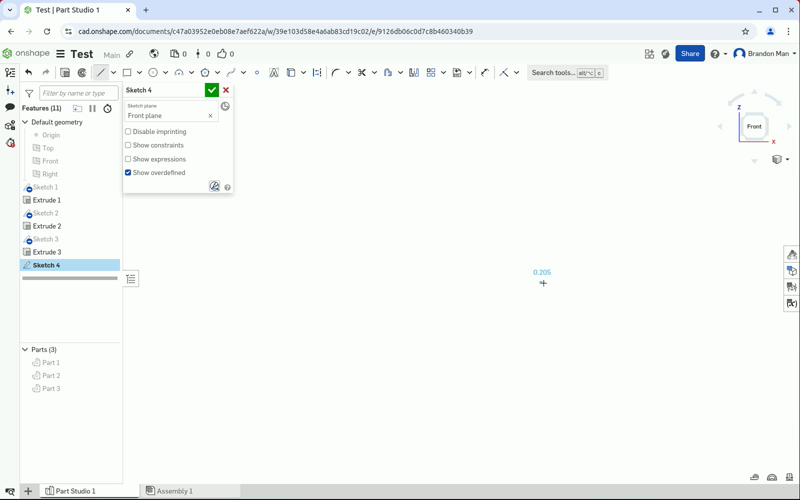
scroll(6)
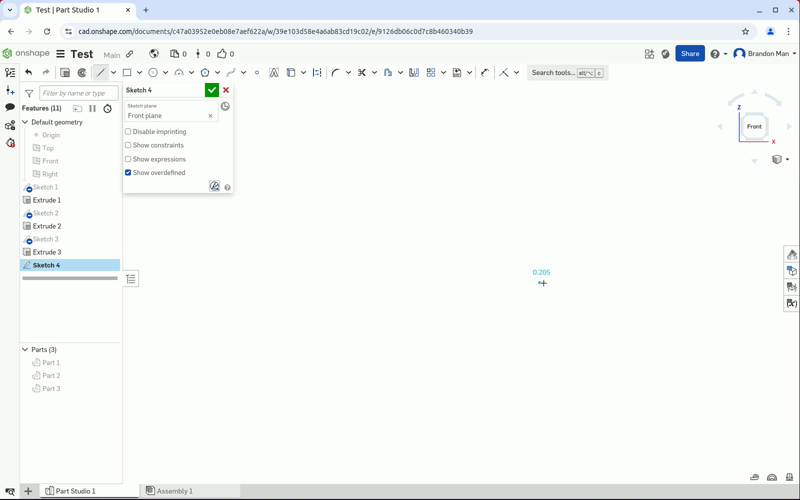
scroll(6)
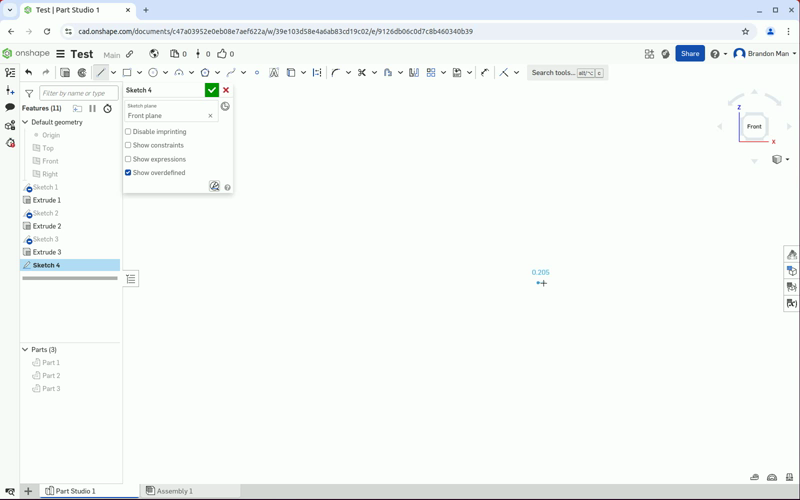
scroll(6)
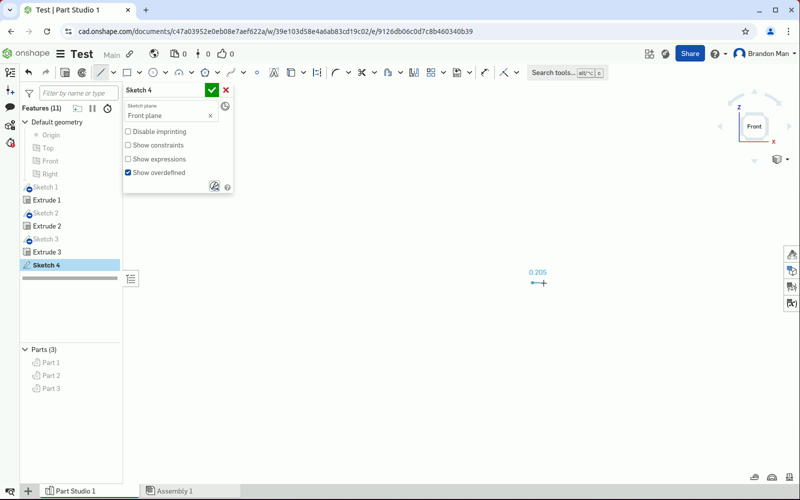
click(543, 282)
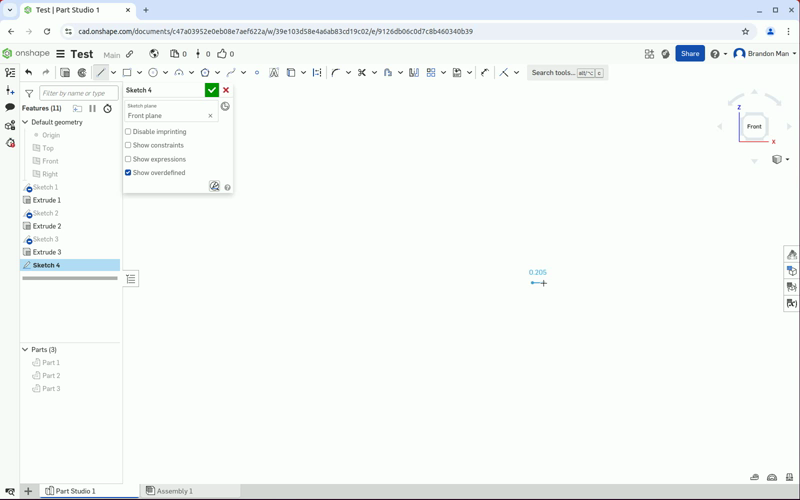
scroll(-6)
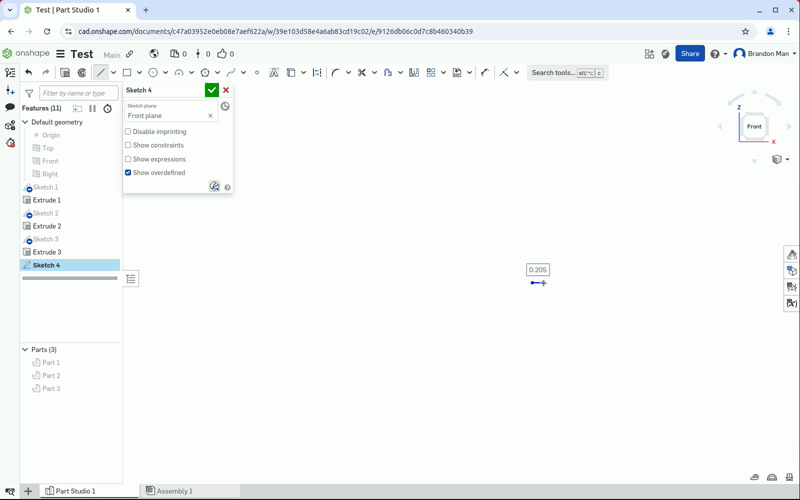
scroll(-6)
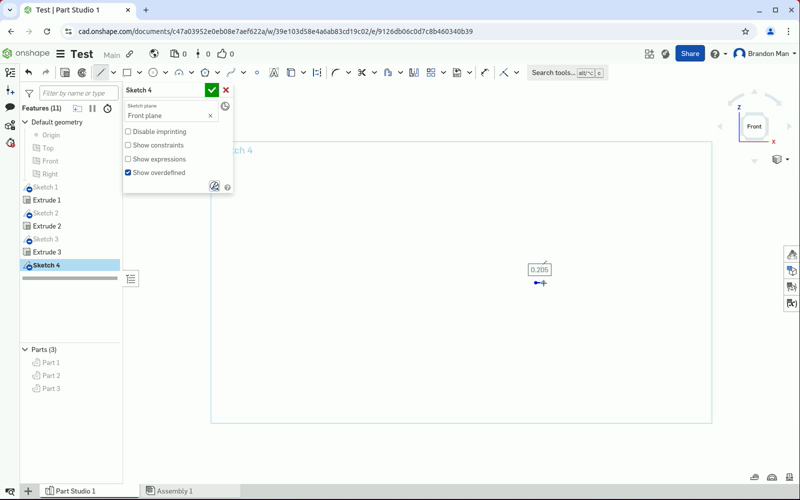
scroll(-6)
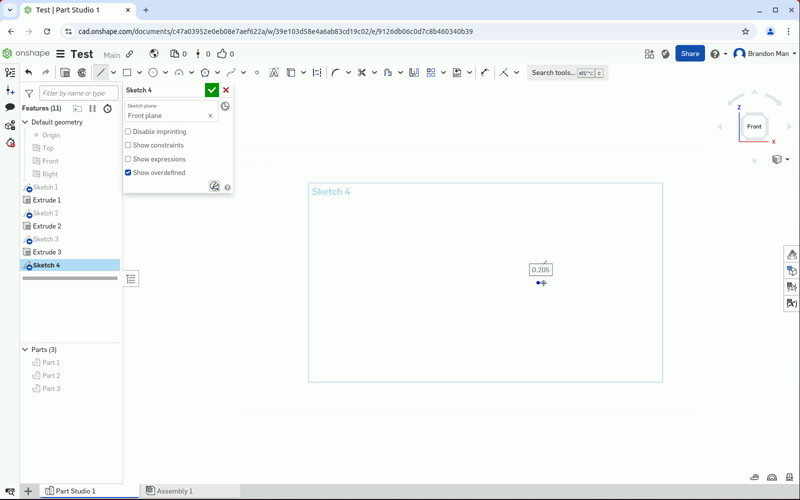
scroll(-6)
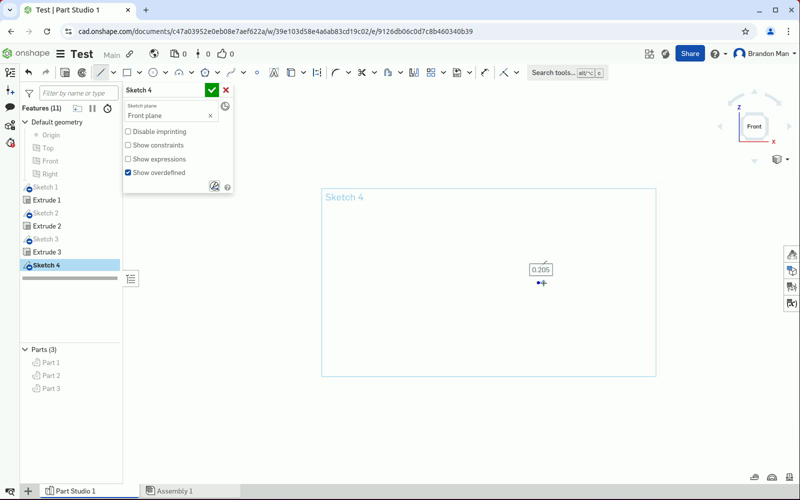
scroll(-6)
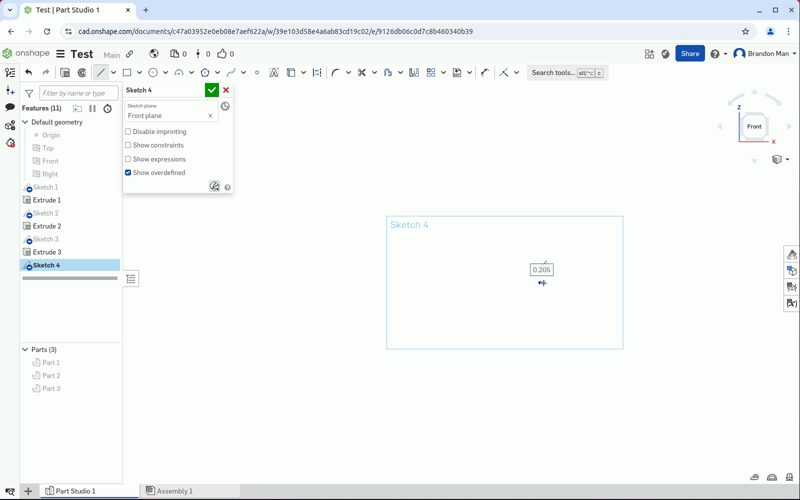
scroll(-6)
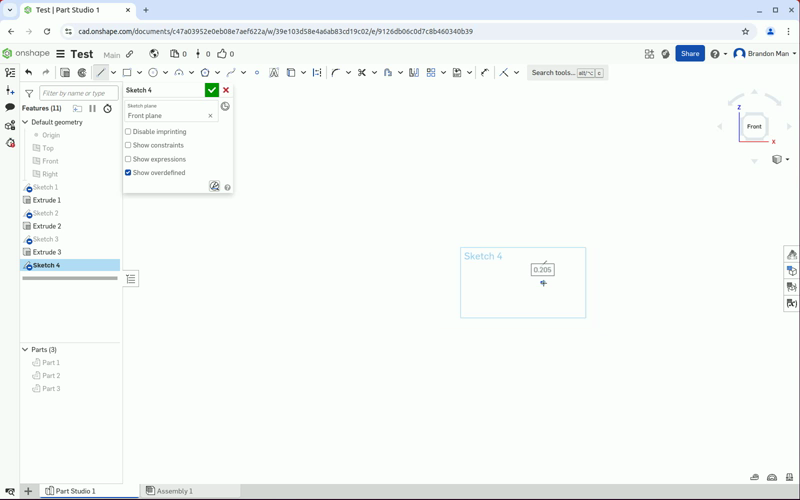
scroll(-6)
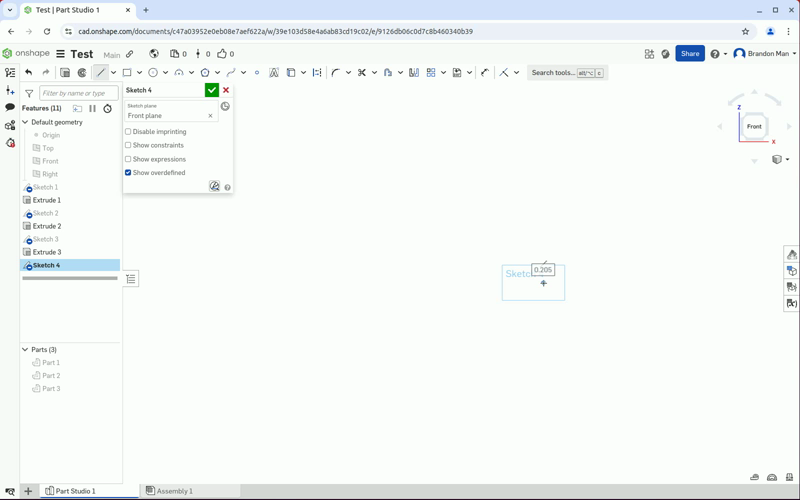
key_up(shift)
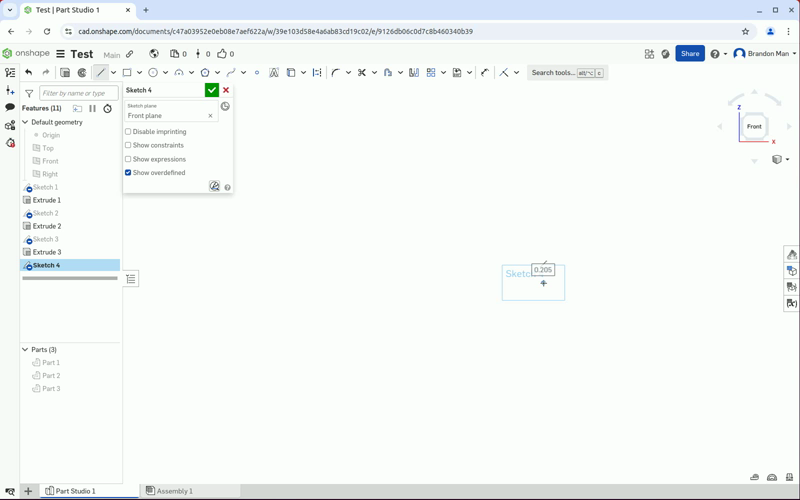
key_down(shift)
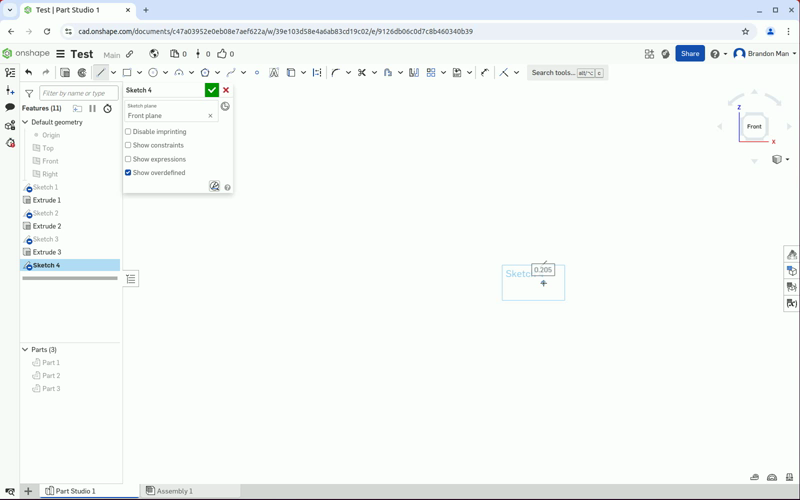
mouse_move(543, 174)
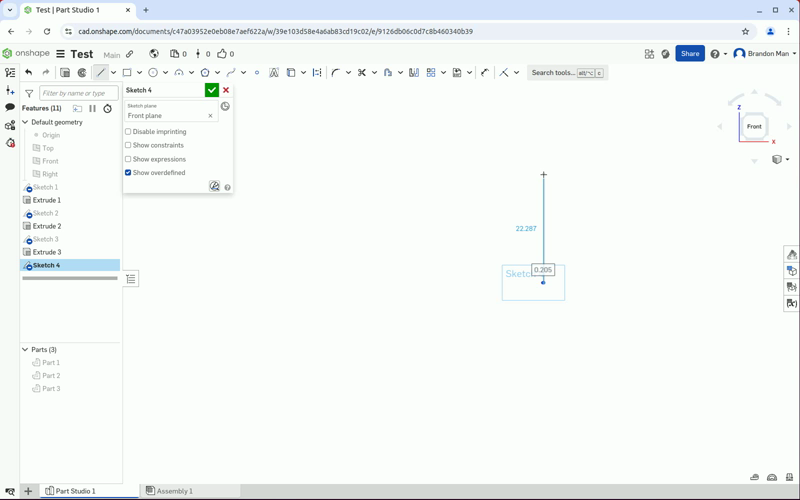
click(543, 174)
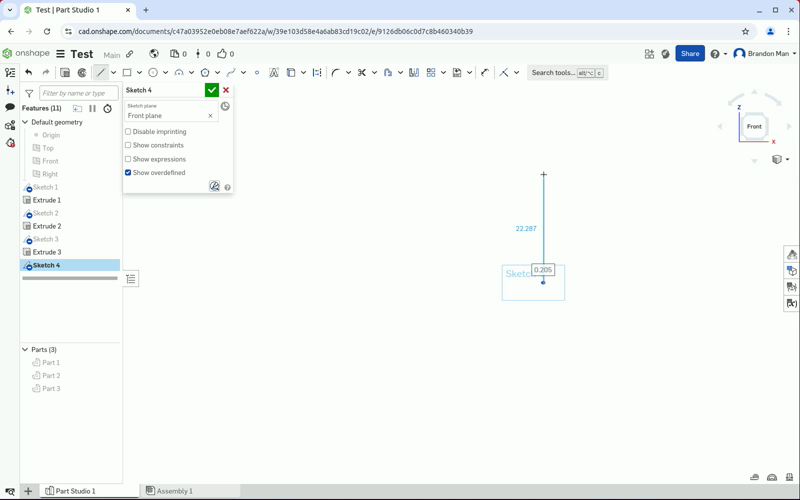
key_up(shift)
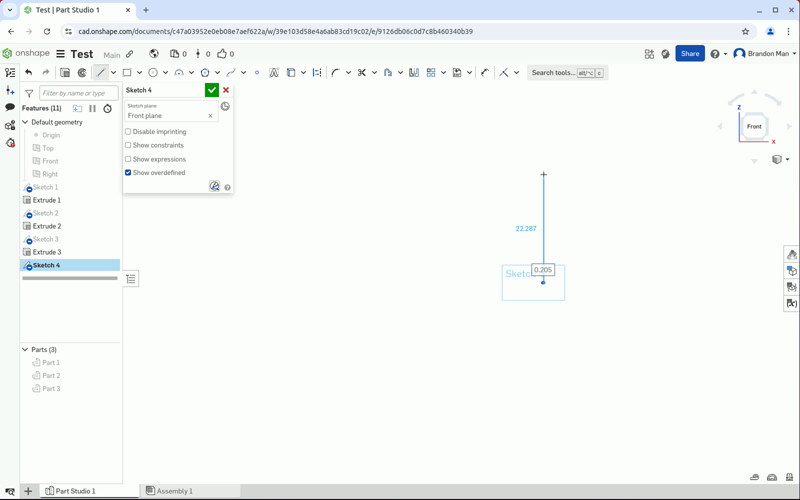
key_down(shift)
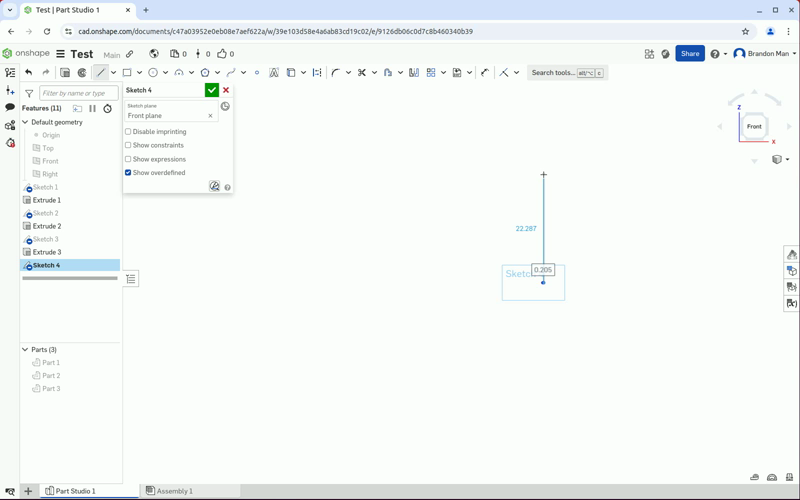
mouse_move(573, 174)
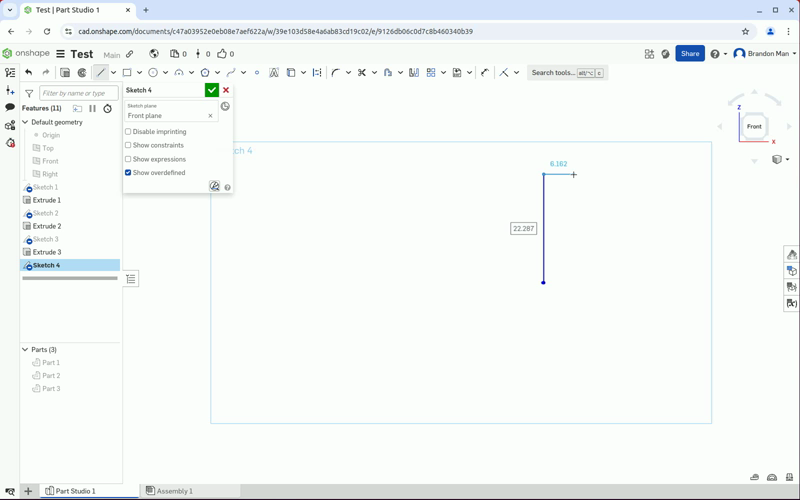
mouse_move(542, 174)
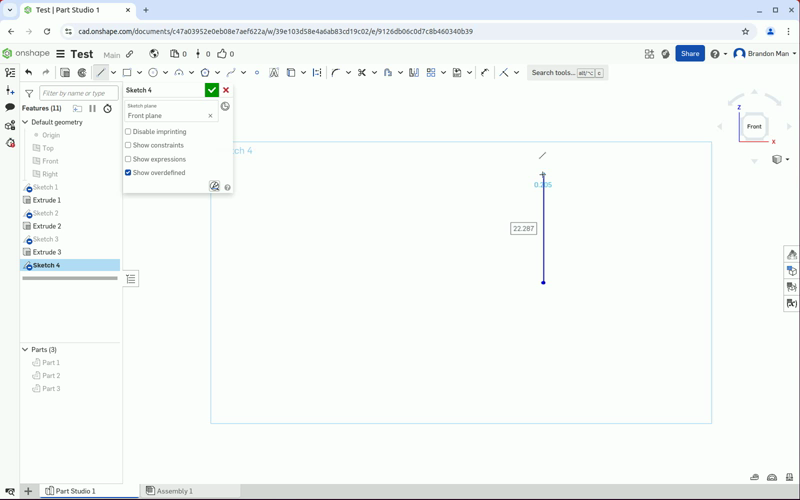
scroll(6)
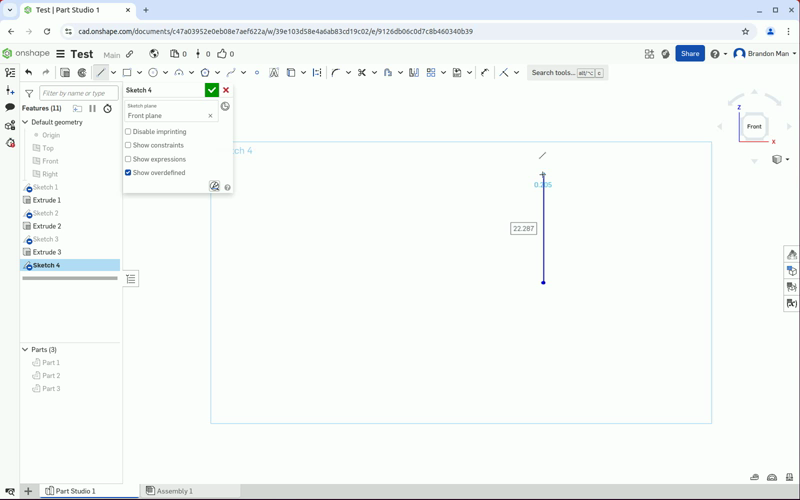
scroll(6)
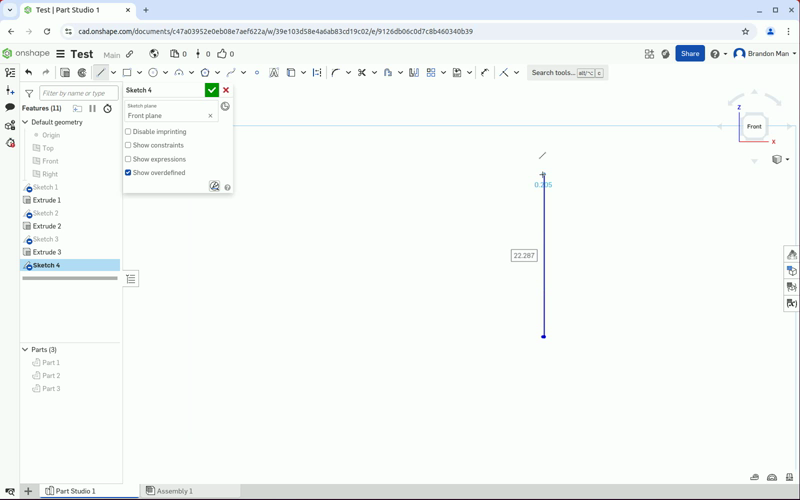
scroll(6)
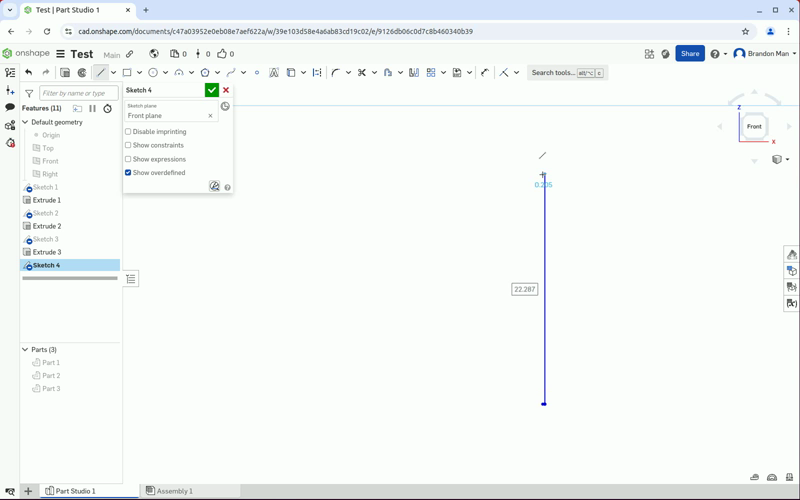
scroll(6)
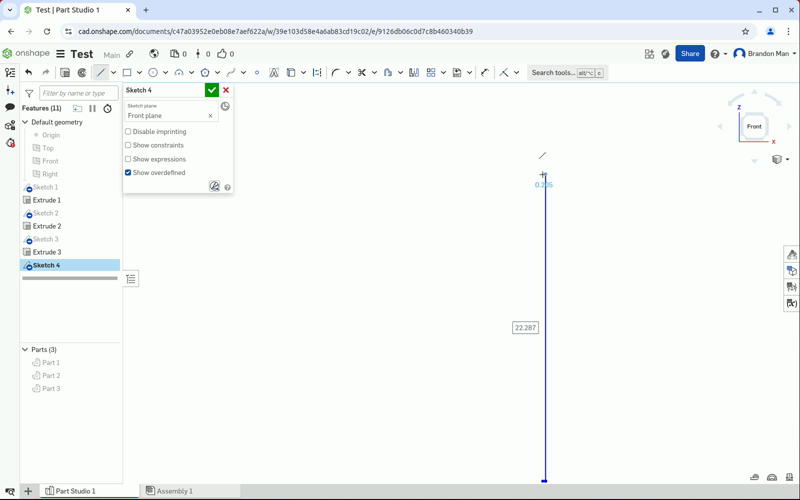
scroll(6)
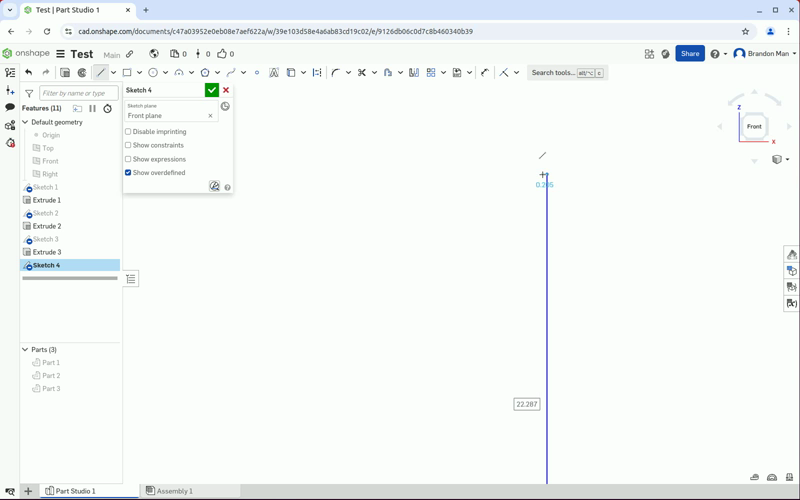
scroll(6)
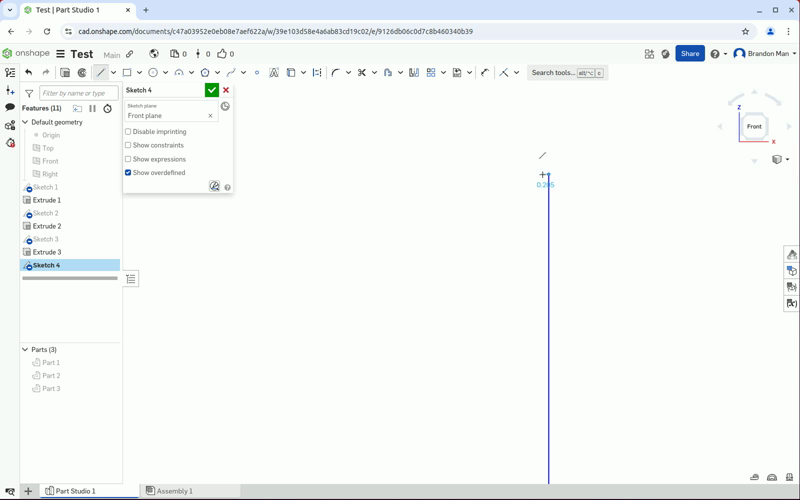
scroll(6)
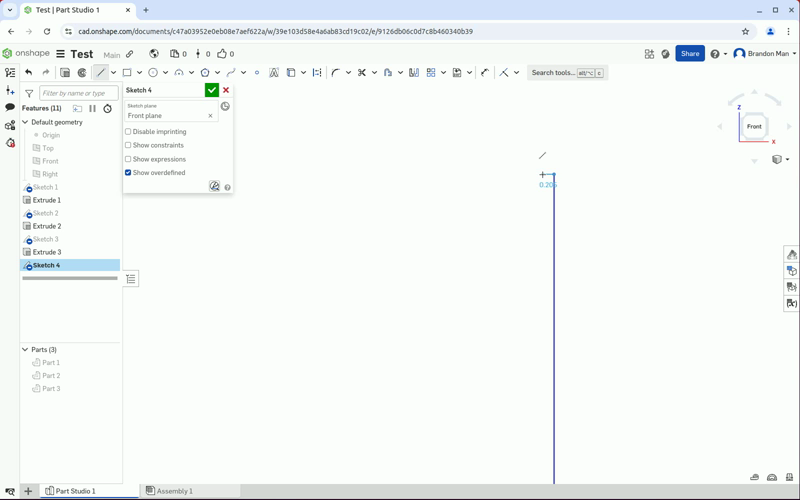
click(542, 174)
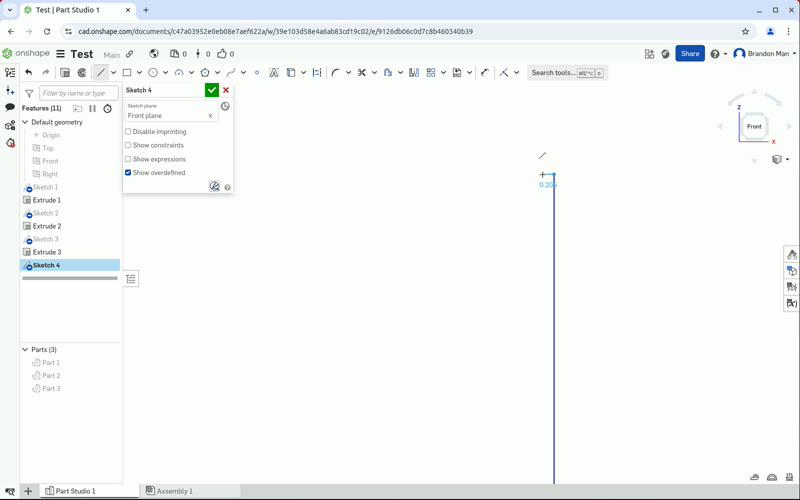
scroll(-6)
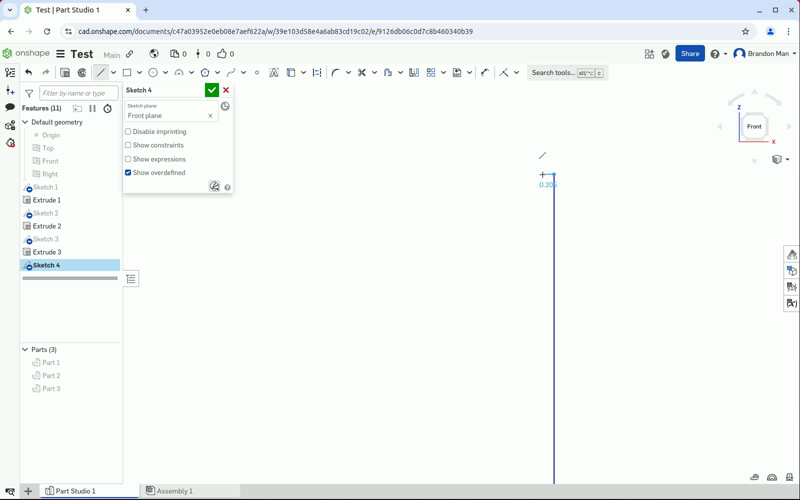
scroll(-6)
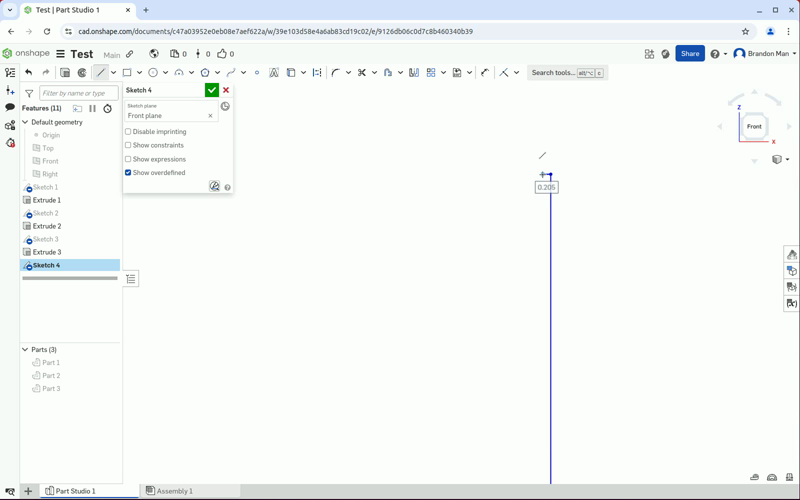
scroll(-6)
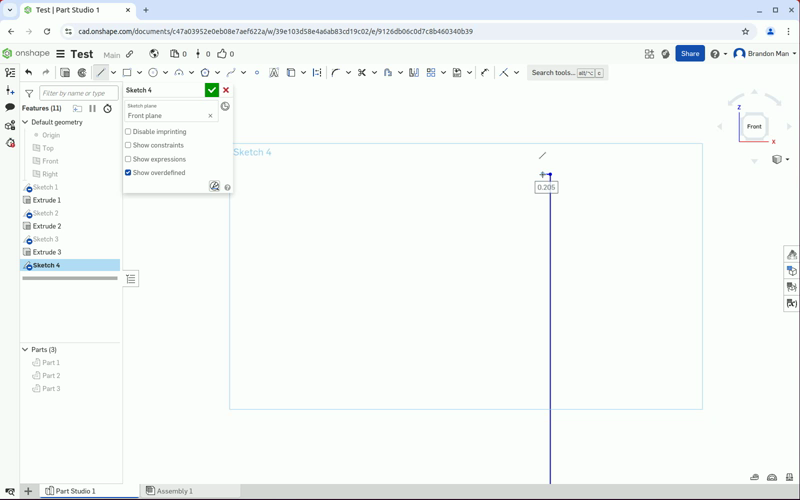
scroll(-6)
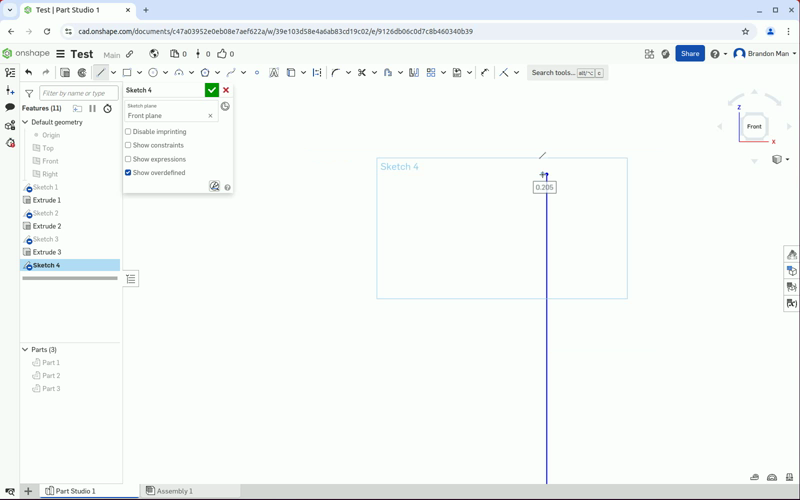
scroll(-6)
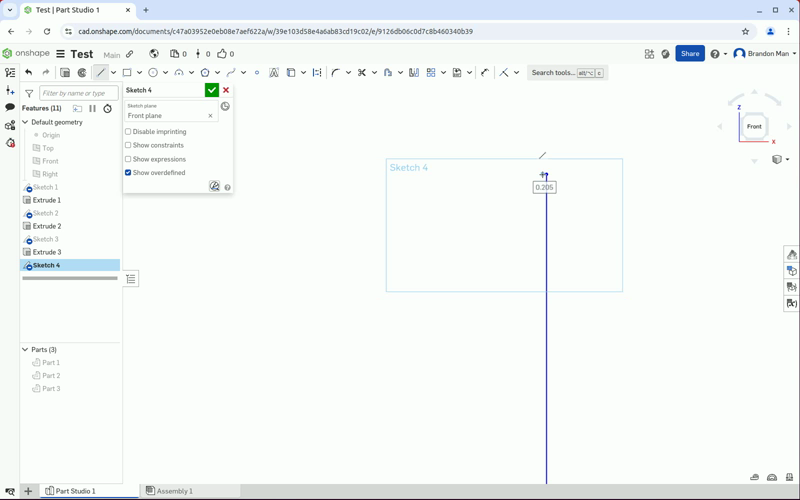
scroll(-6)
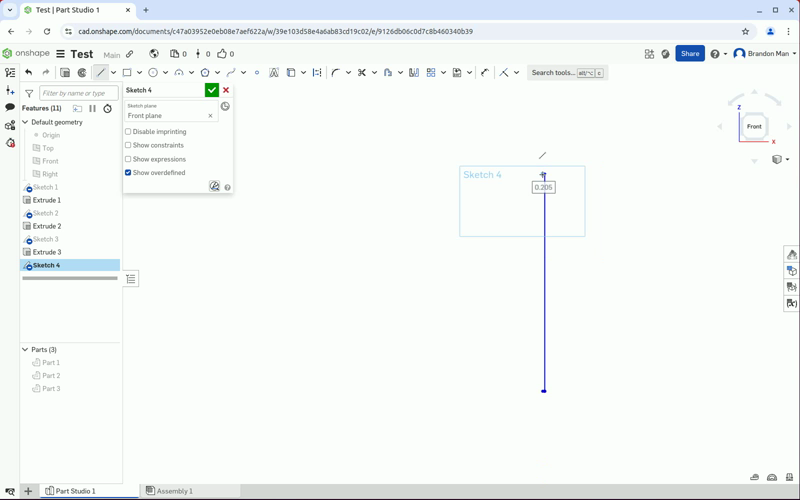
scroll(-6)
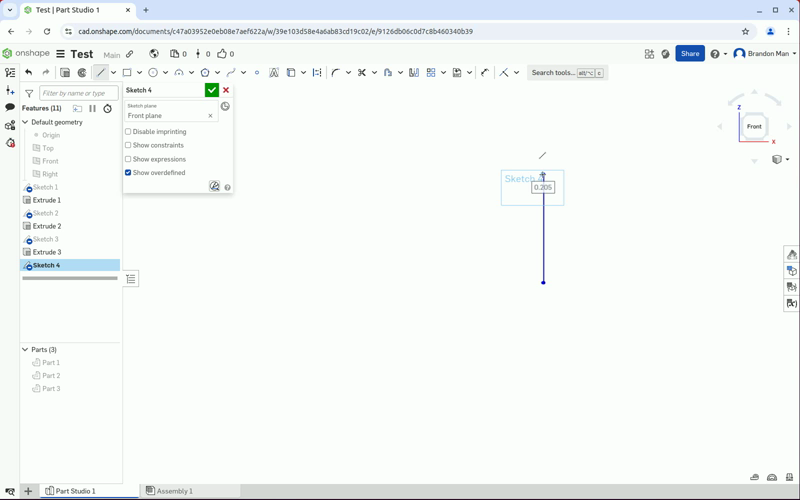
key_up(shift)
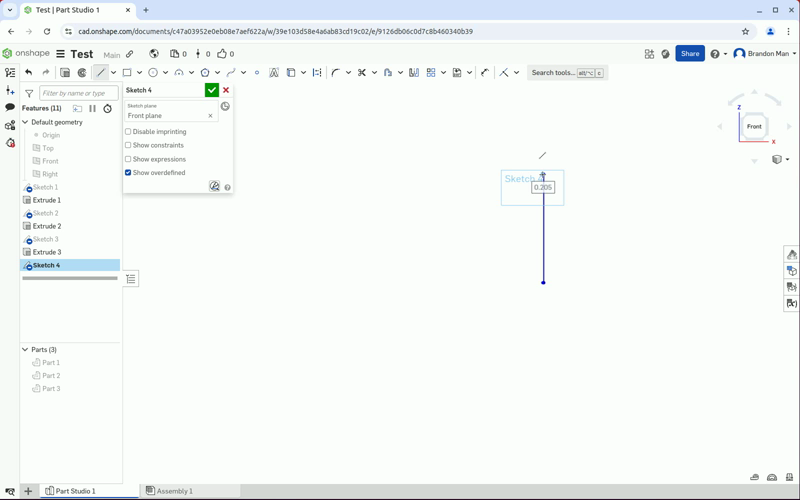
key_down(shift)
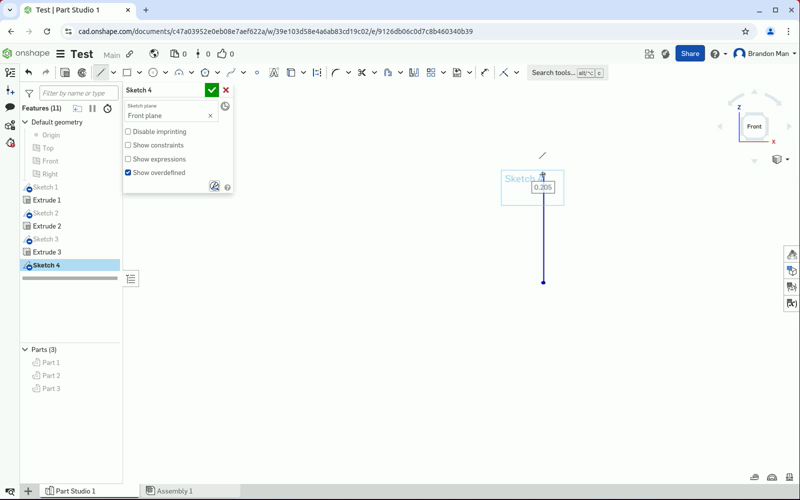
mouse_move(542, 282)
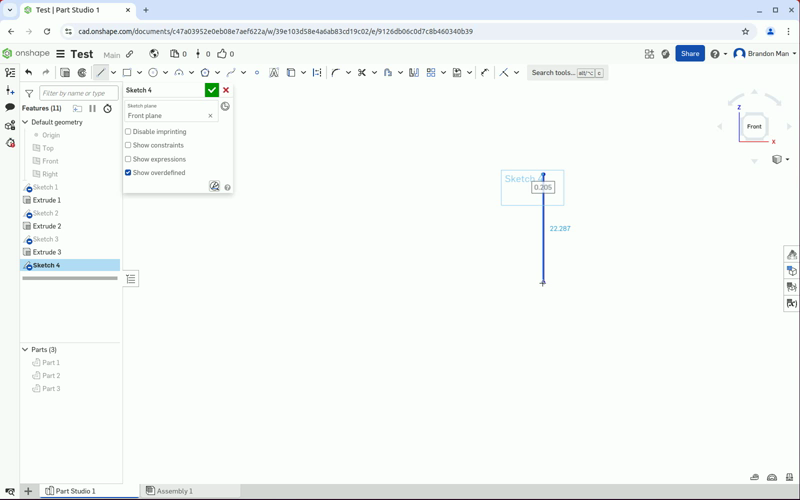
scroll(6)
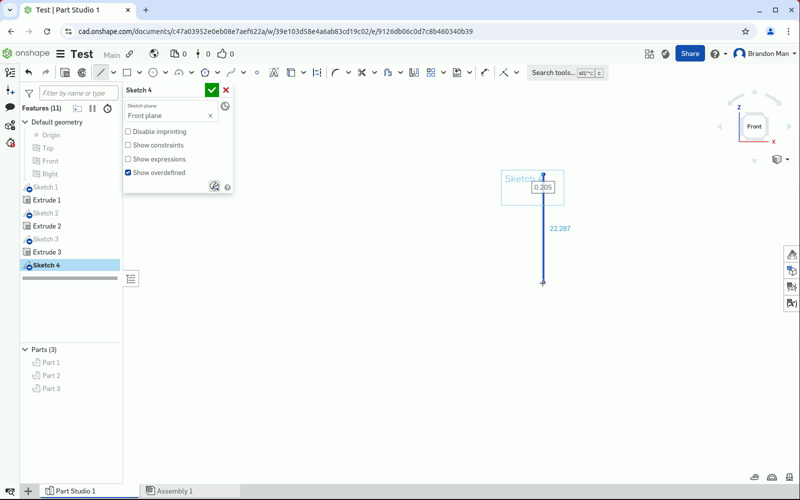
scroll(6)
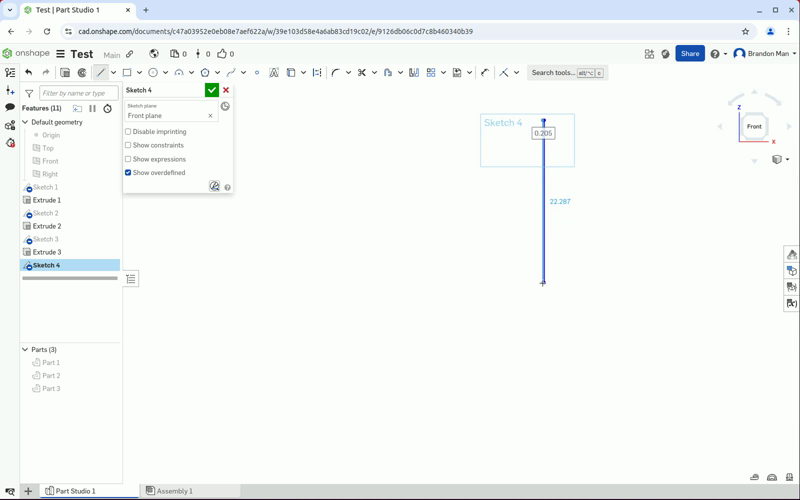
scroll(6)
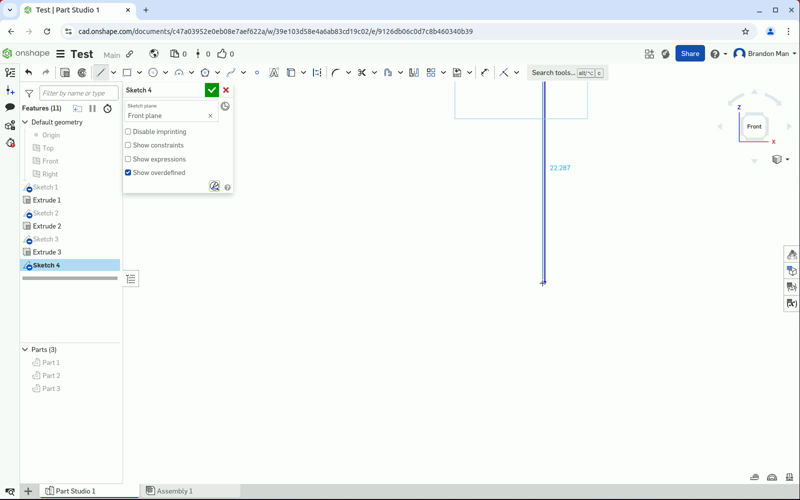
scroll(6)
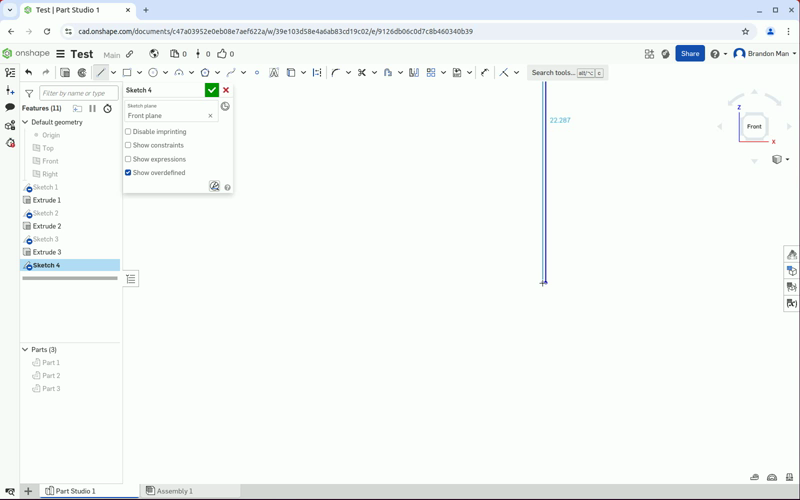
scroll(6)
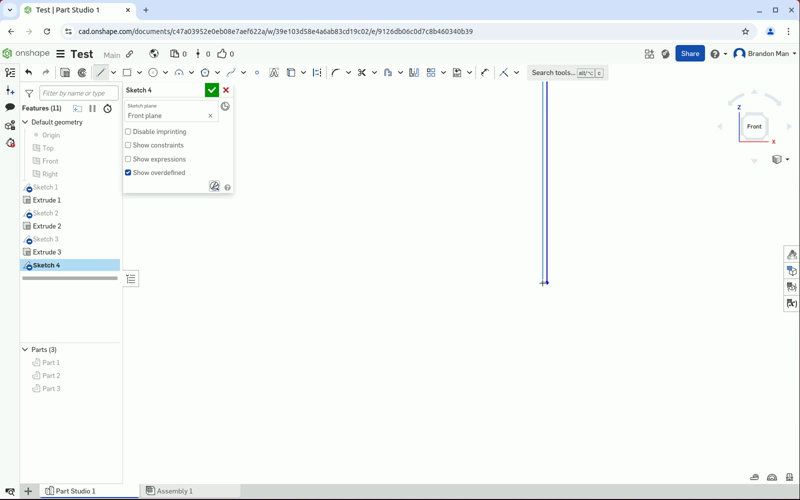
scroll(6)
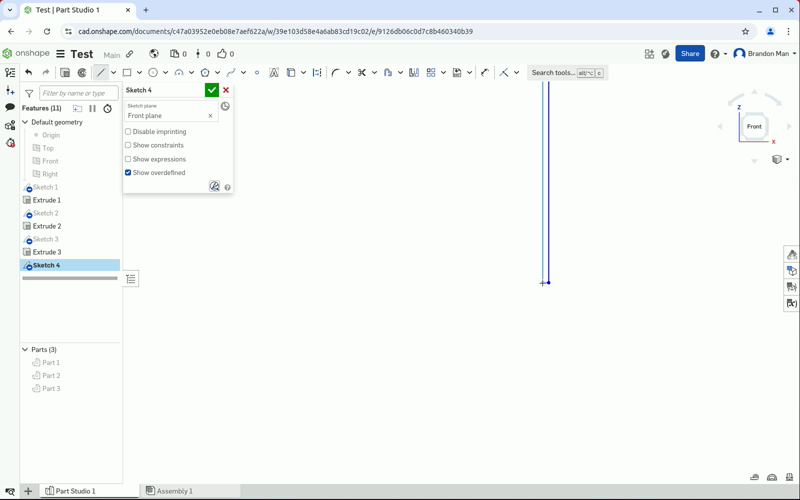
scroll(6)
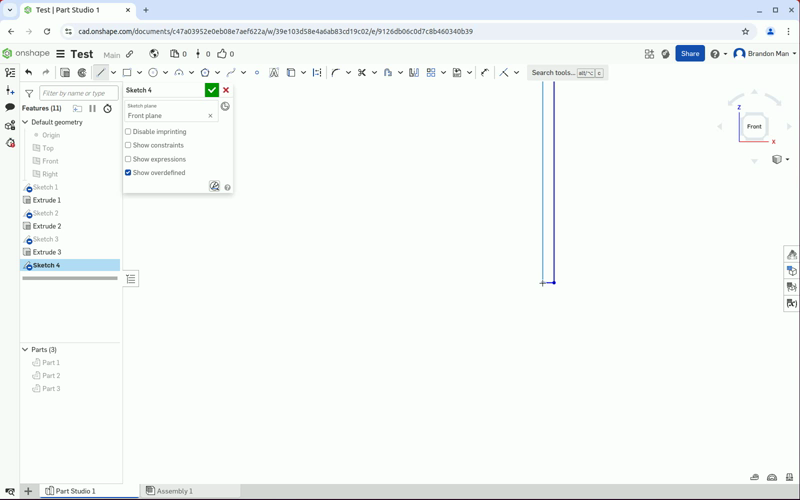
key_up(shift)
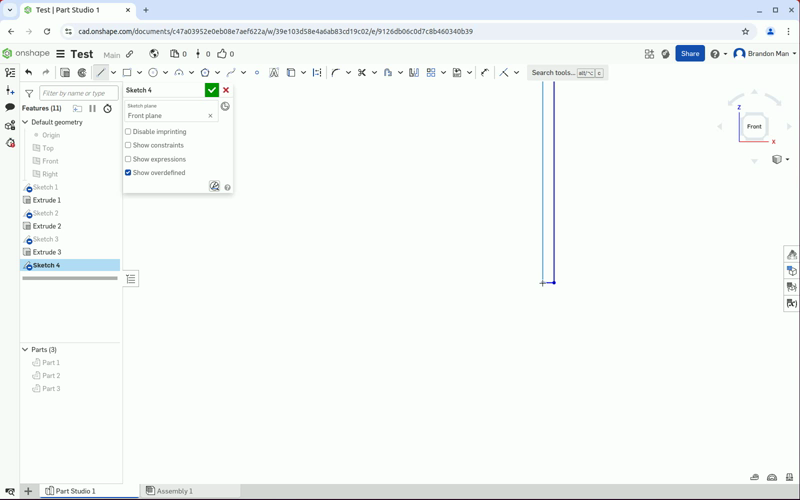
click(542, 282)
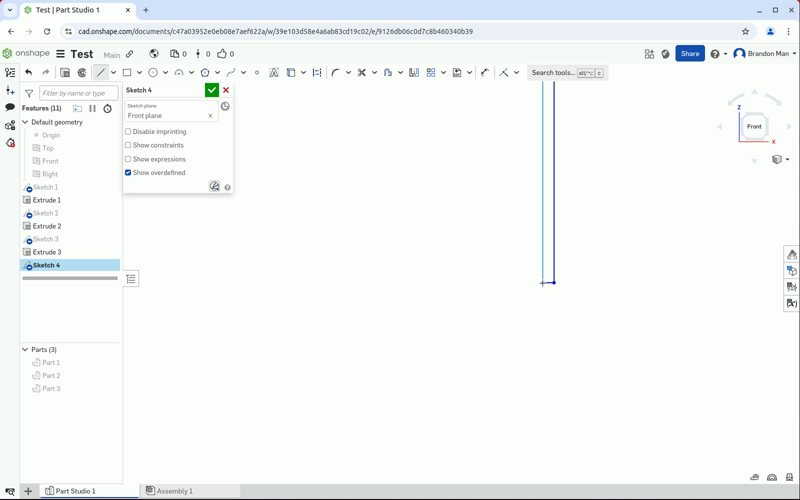
scroll(-6)
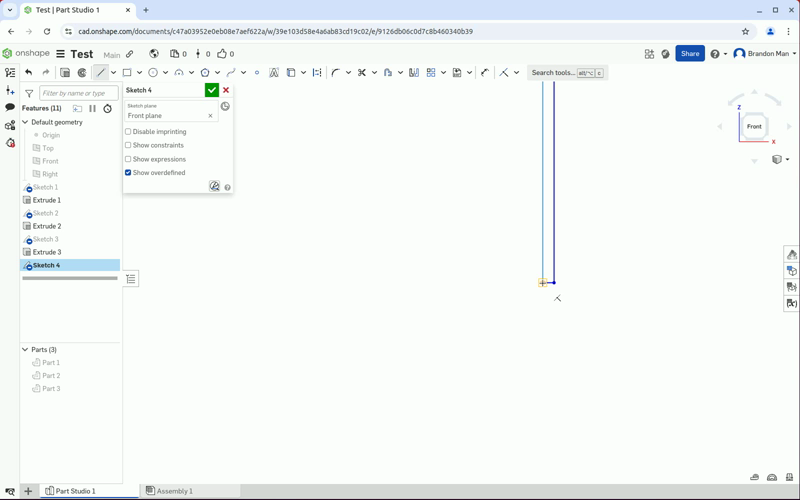
scroll(-6)
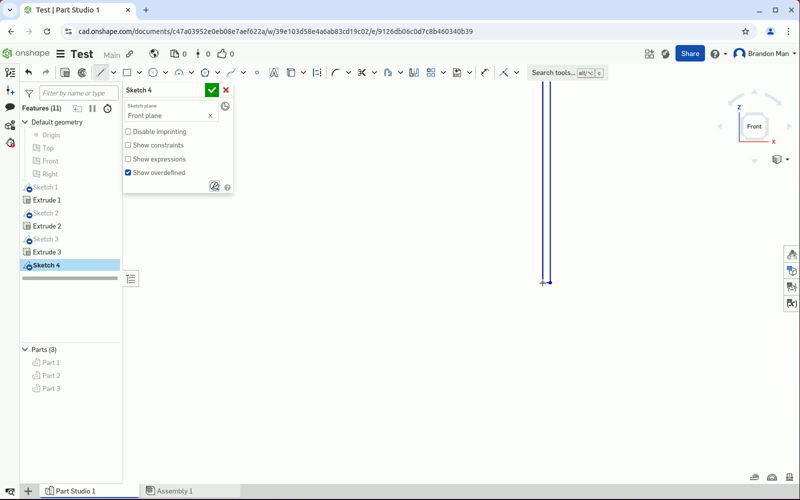
scroll(-6)
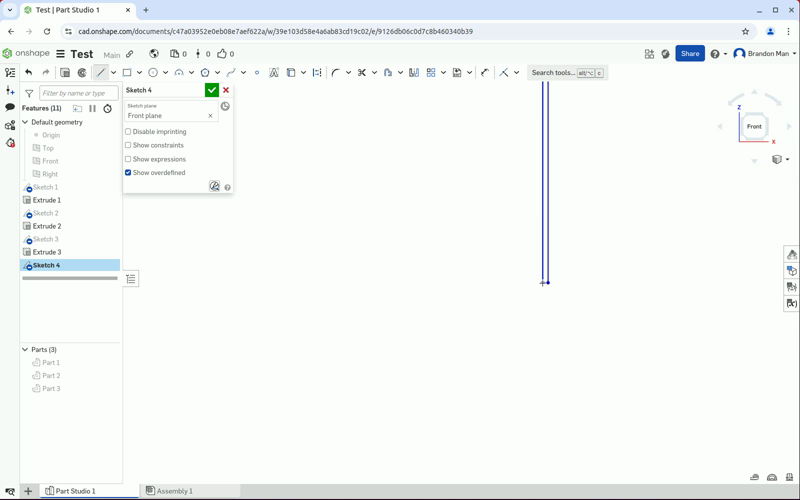
scroll(-6)
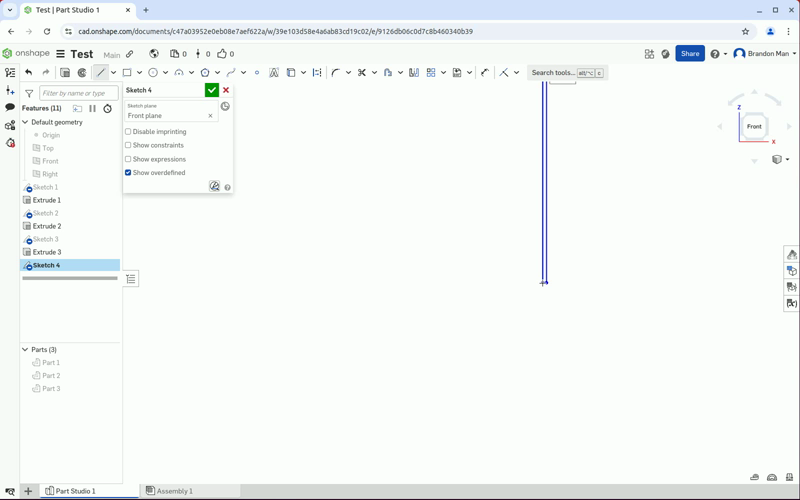
scroll(-6)
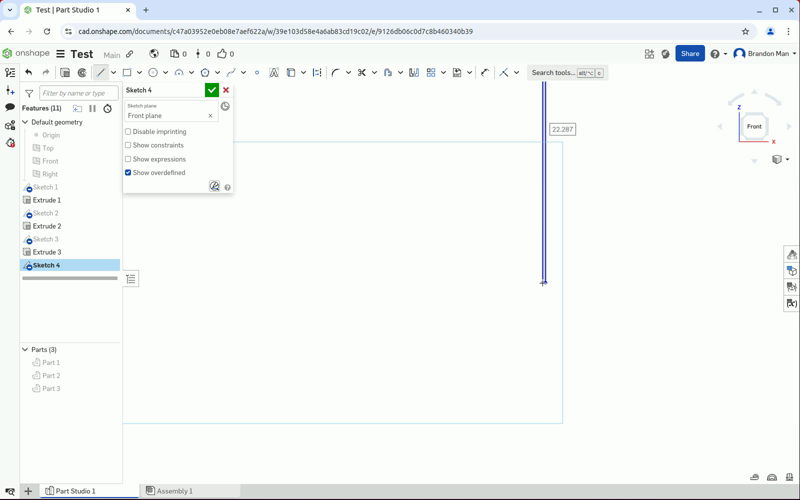
scroll(-6)
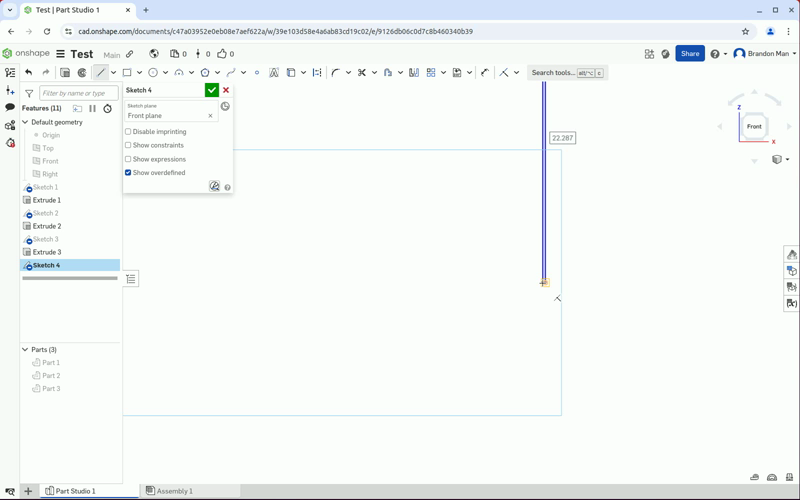
scroll(-6)
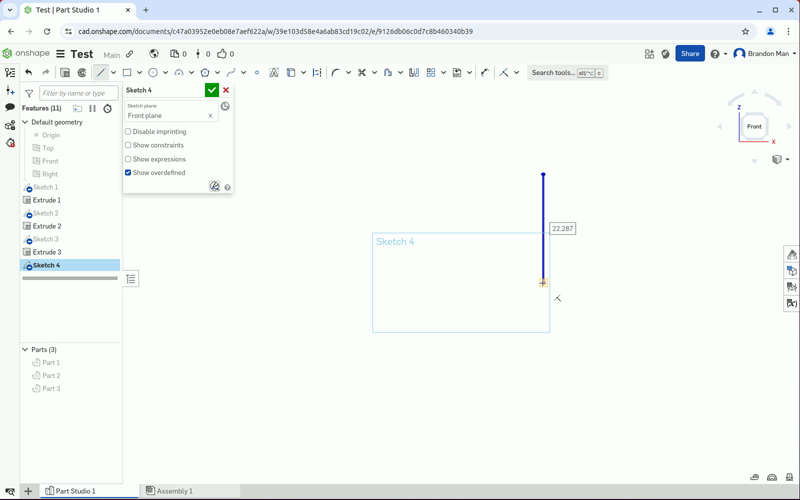
key(esc)
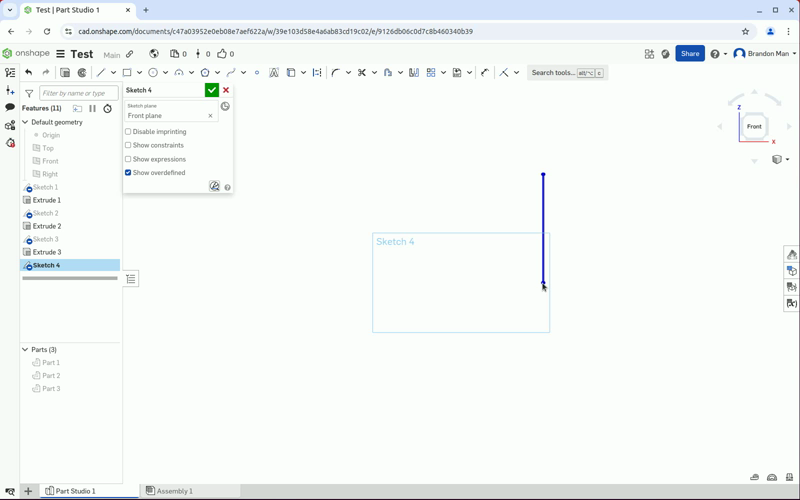
mouse_move(543, 261)
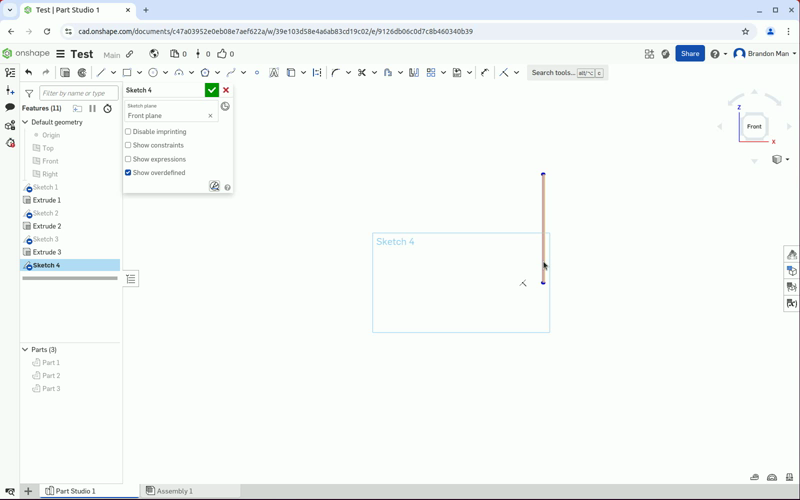
scroll(6)
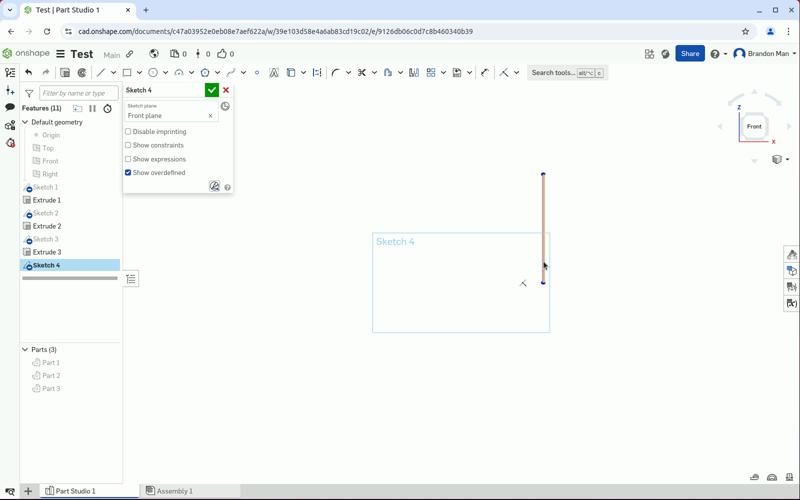
scroll(6)
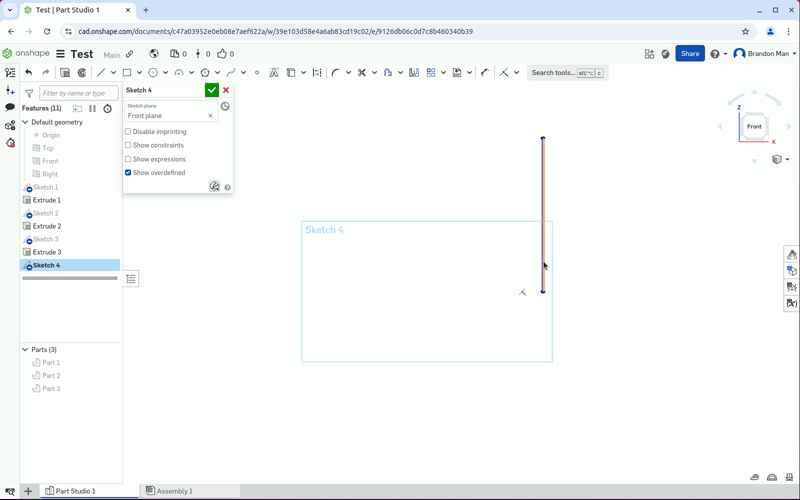
scroll(6)
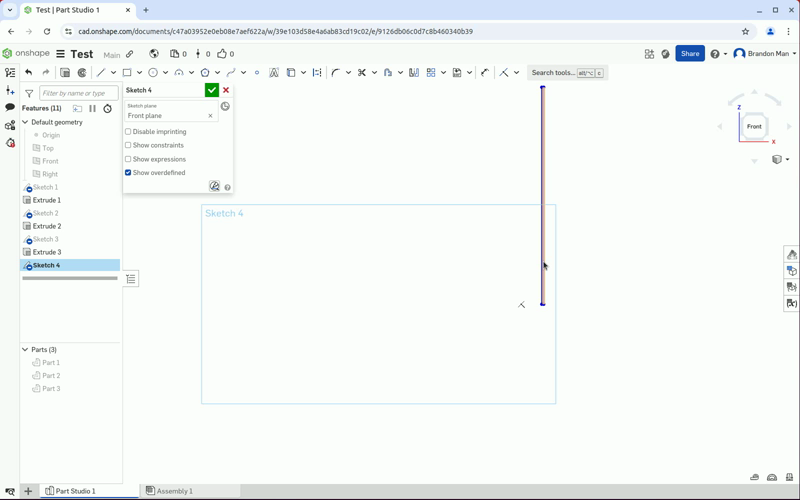
scroll(6)
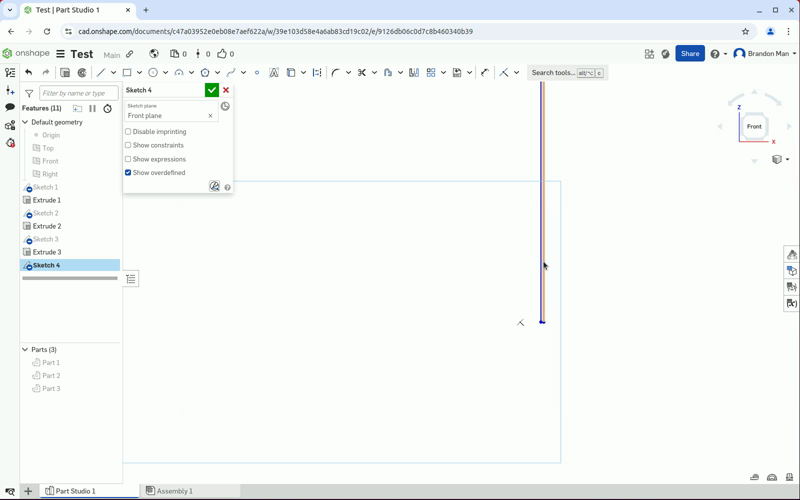
scroll(6)
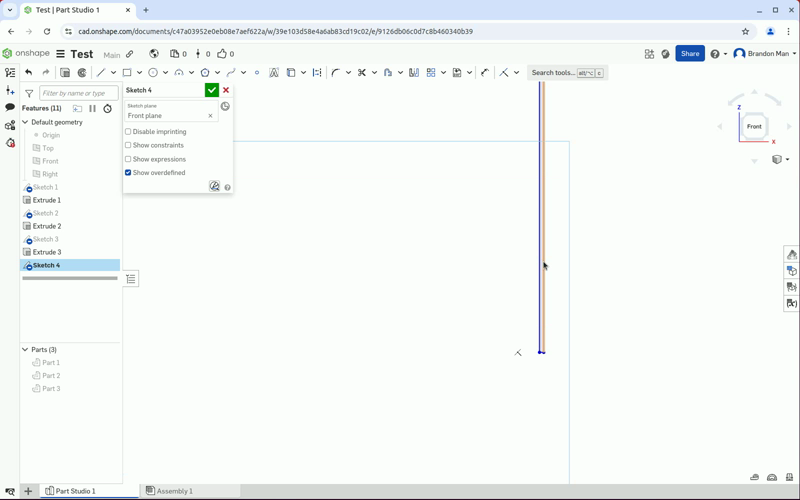
scroll(6)
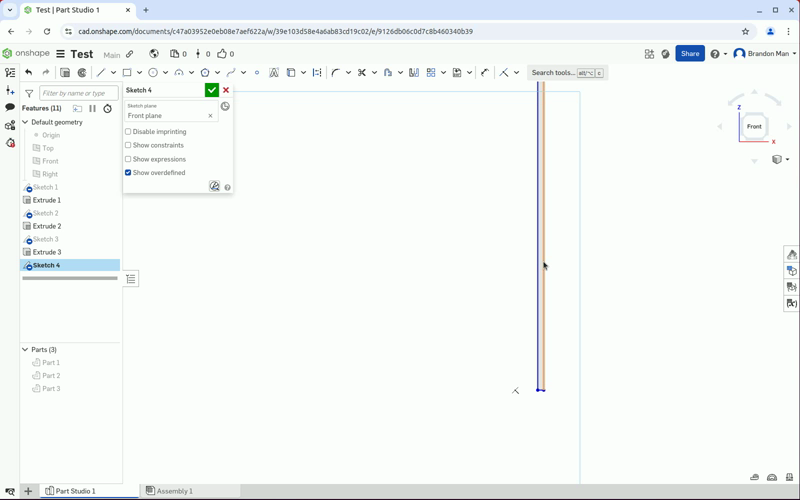
scroll(6)
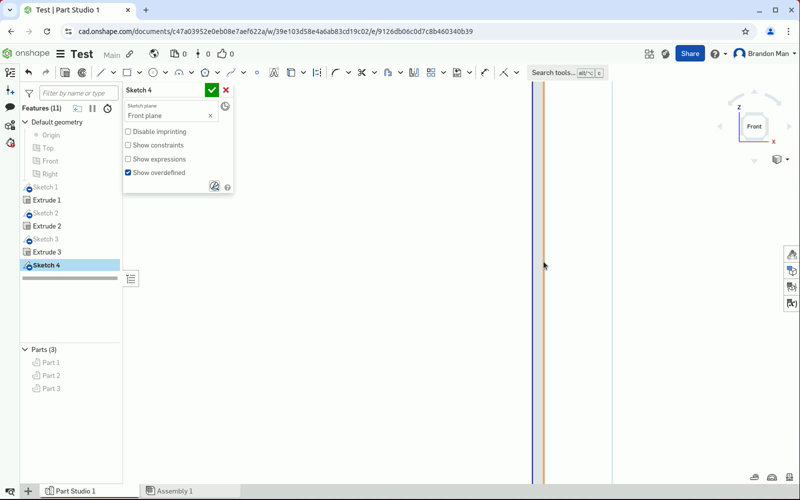
click(543, 261)
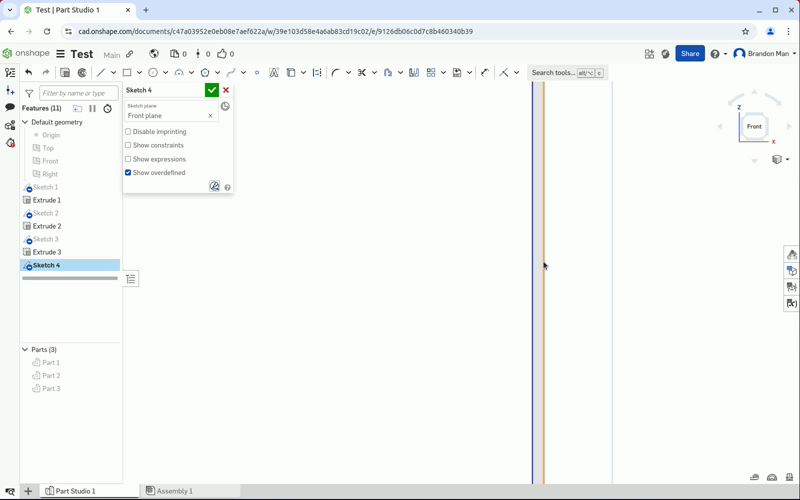
scroll(-6)
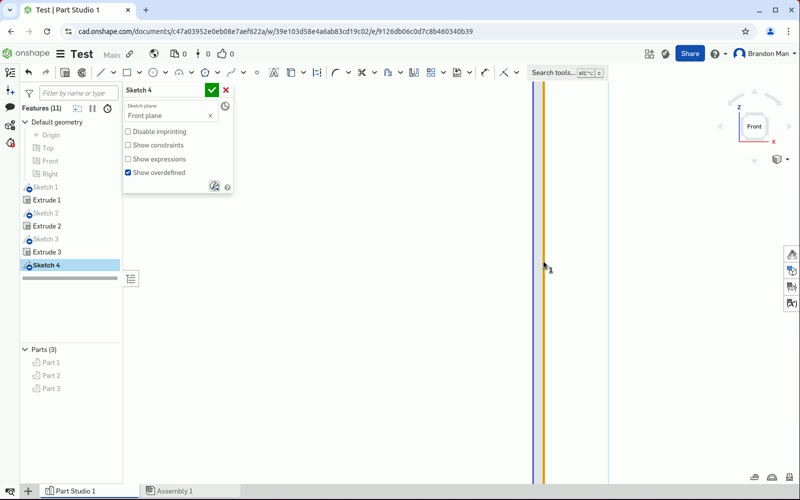
scroll(-6)
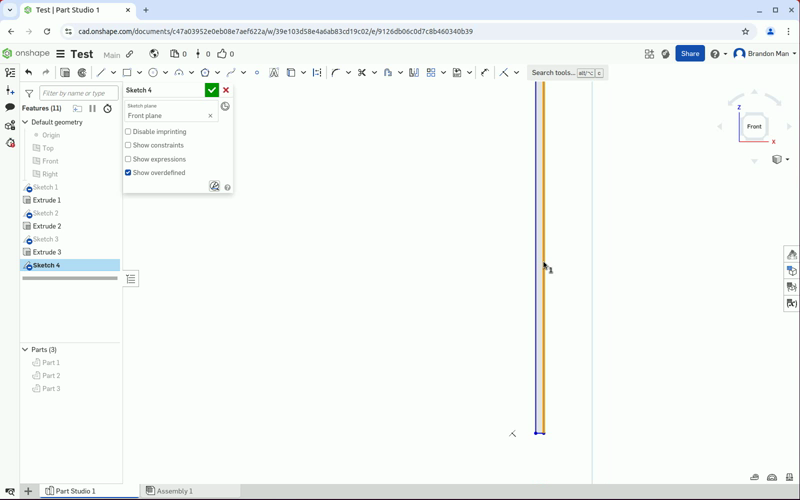
scroll(-6)
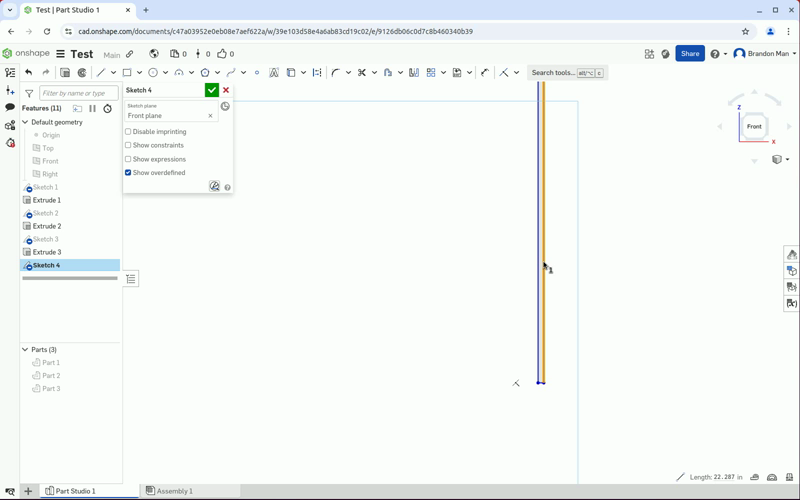
scroll(-6)
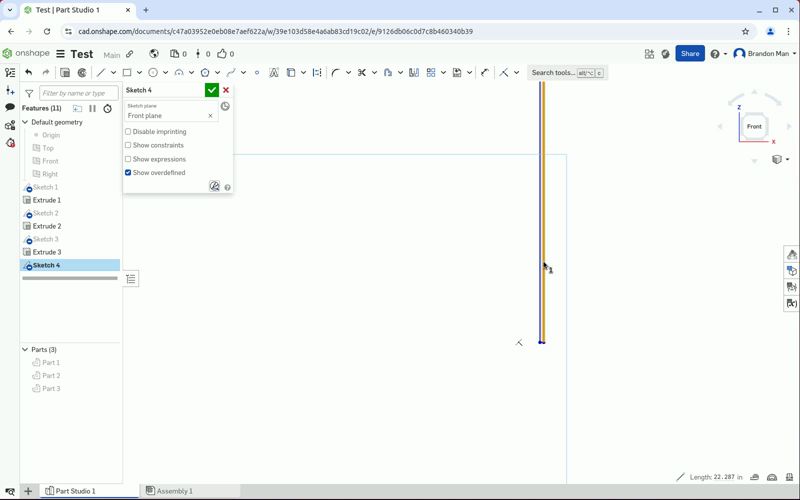
scroll(-6)
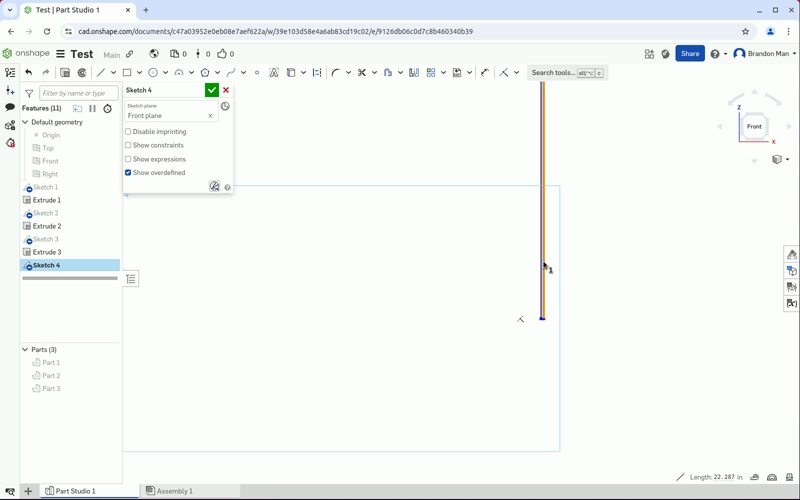
scroll(-6)
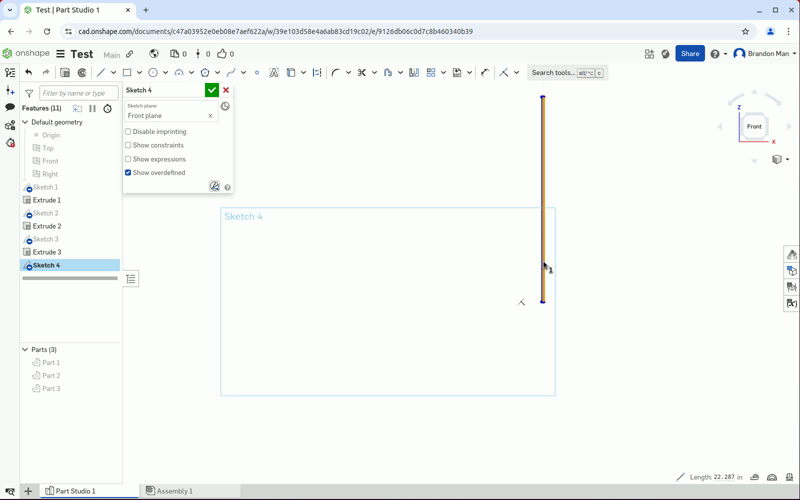
scroll(-6)
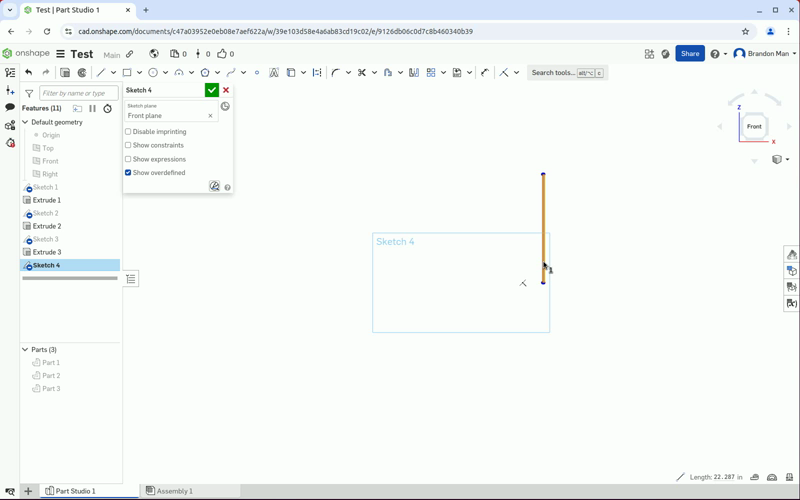
mouse_move(73, 352)
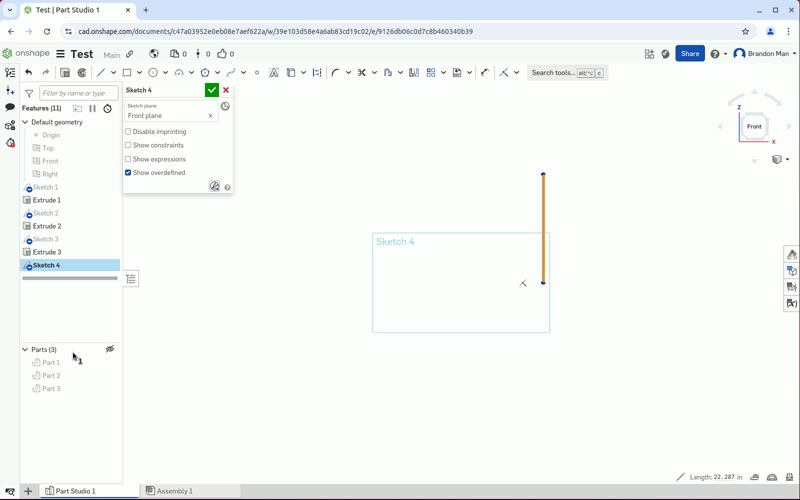
key(shift+y)
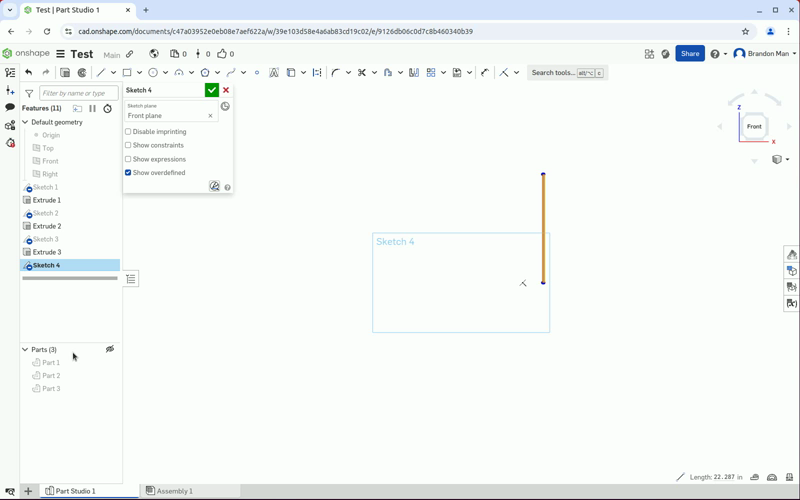
key(shift+e)
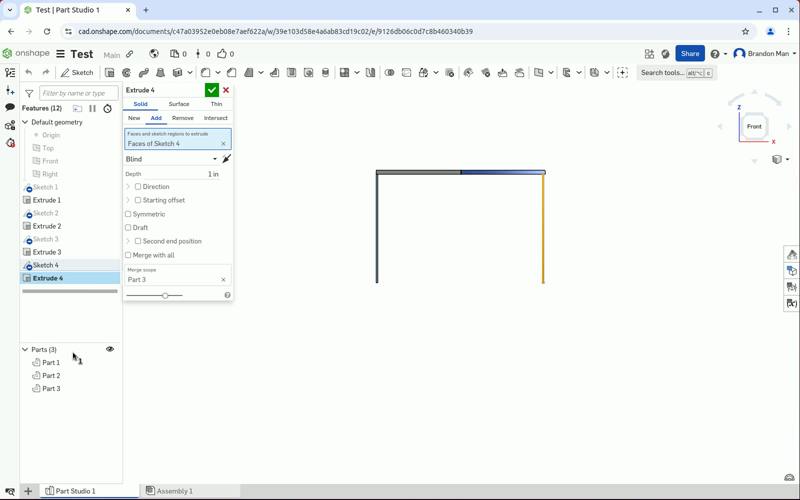
mouse_move(143, 106)
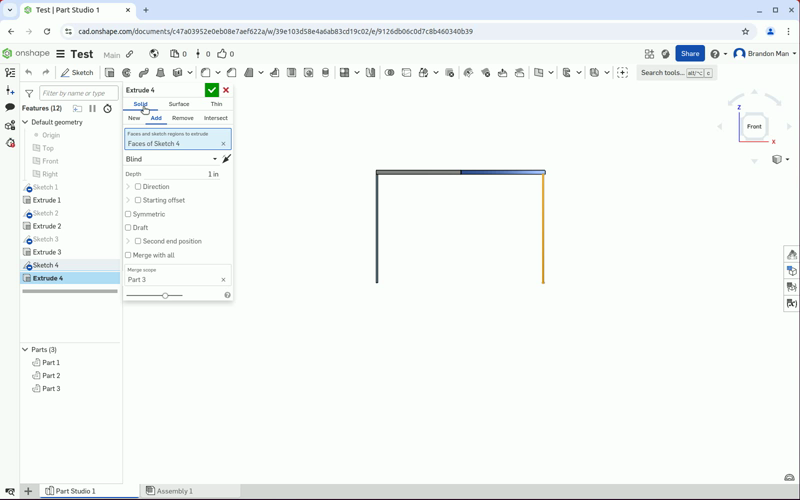
click(143, 106)
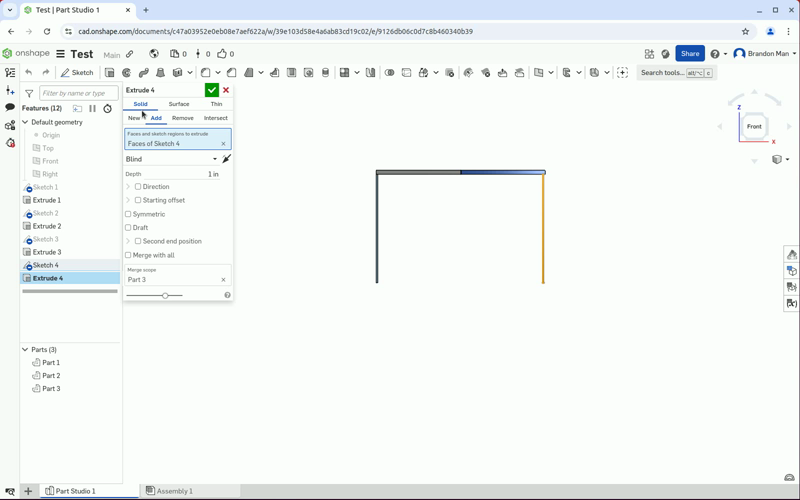
mouse_move(137, 120)
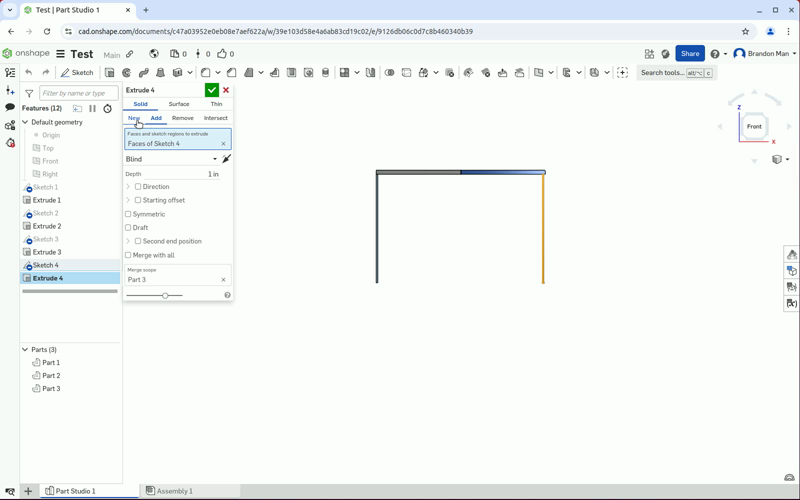
click(137, 120)
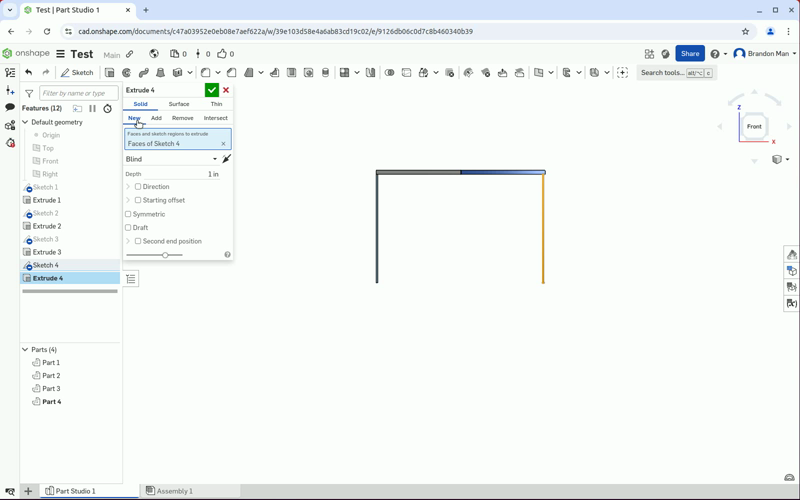
key(tab, 4)
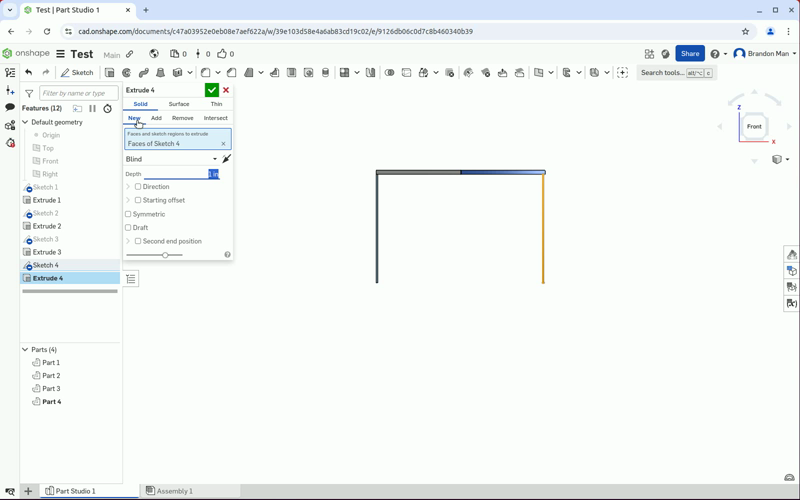
text(22.386)
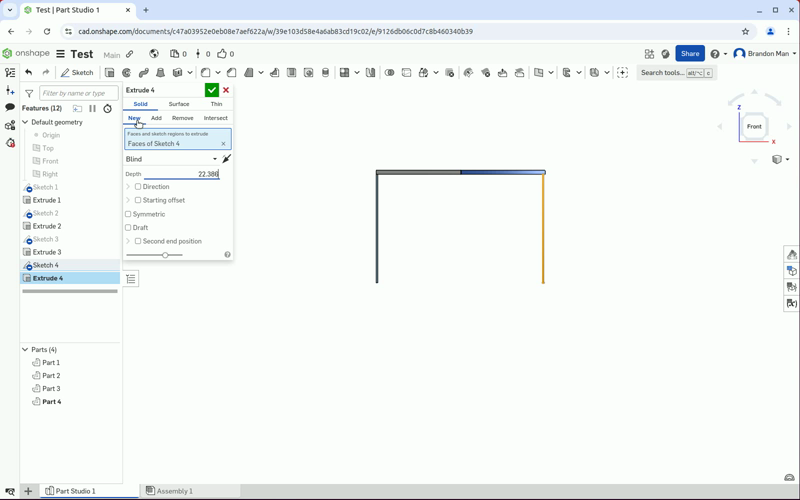
key(enter)
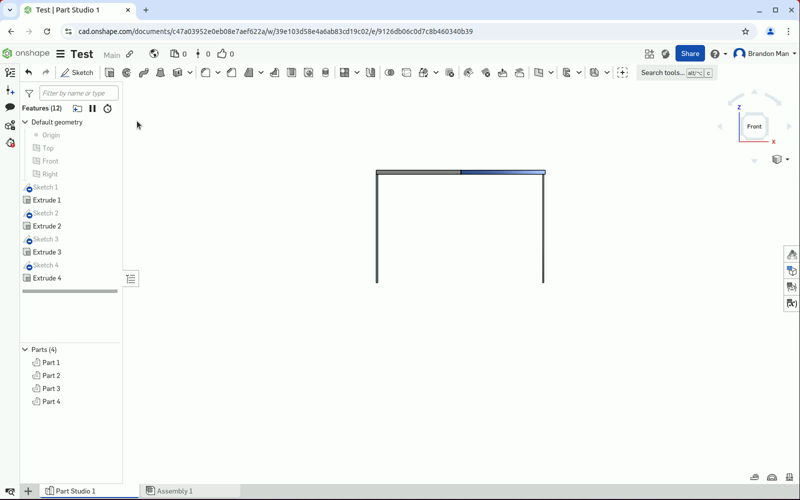
key(shift+h)
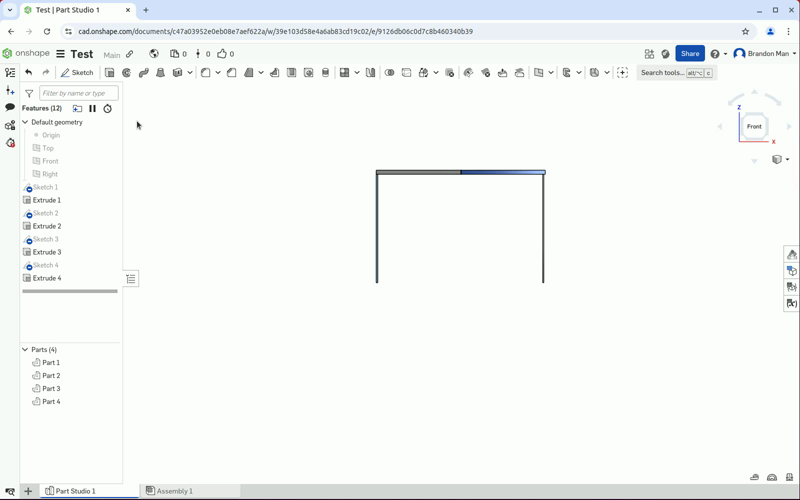
key(shift+h)
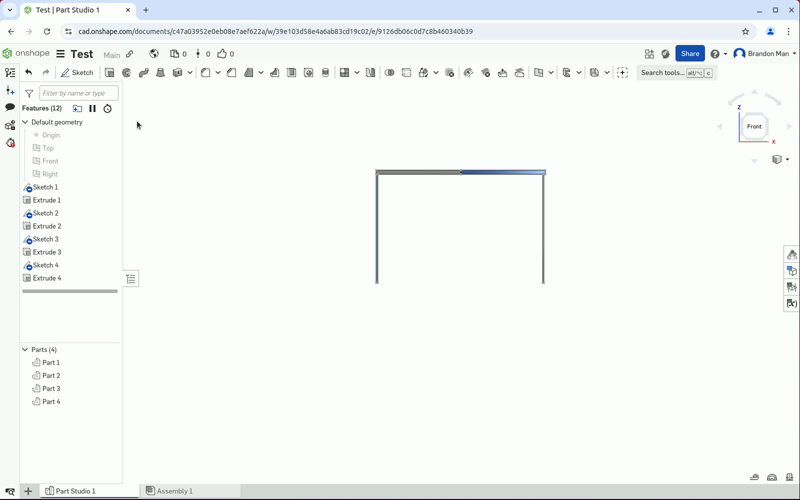
key(shift+7)
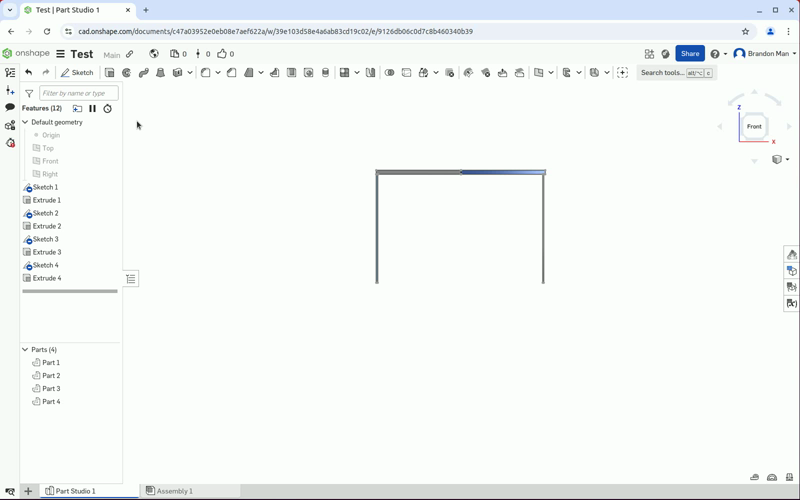
key(left, 2)
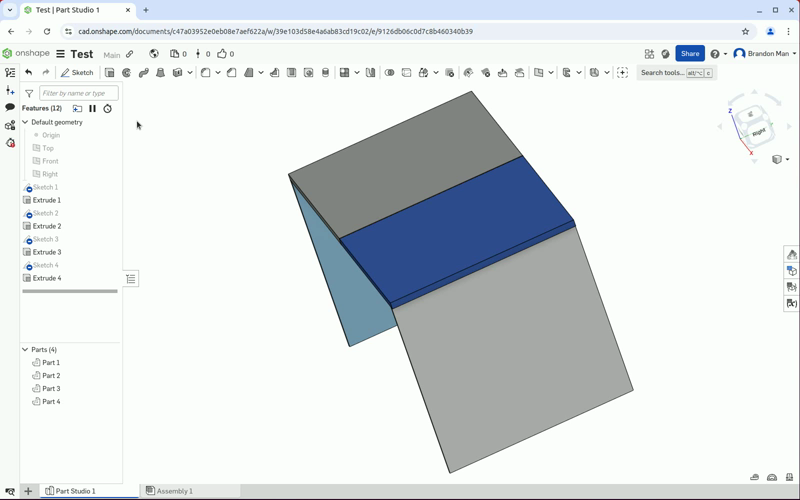
key(down, 2)
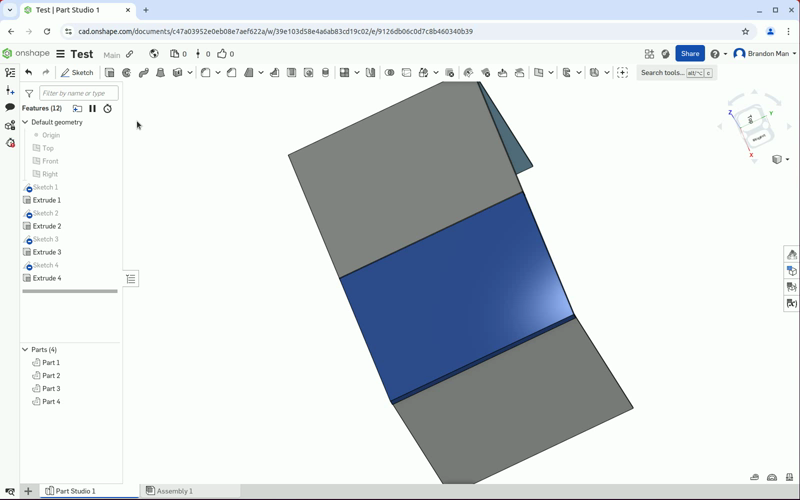
key(up, 2)
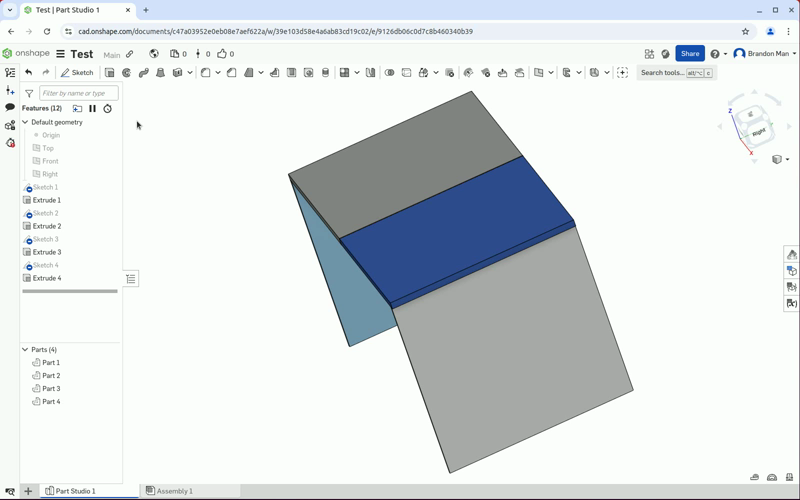
key(right, 2)
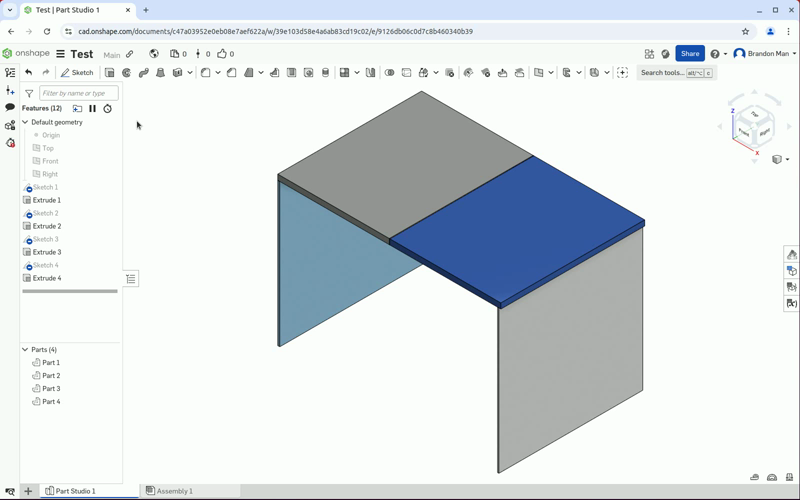
mouse_move(73, 189)
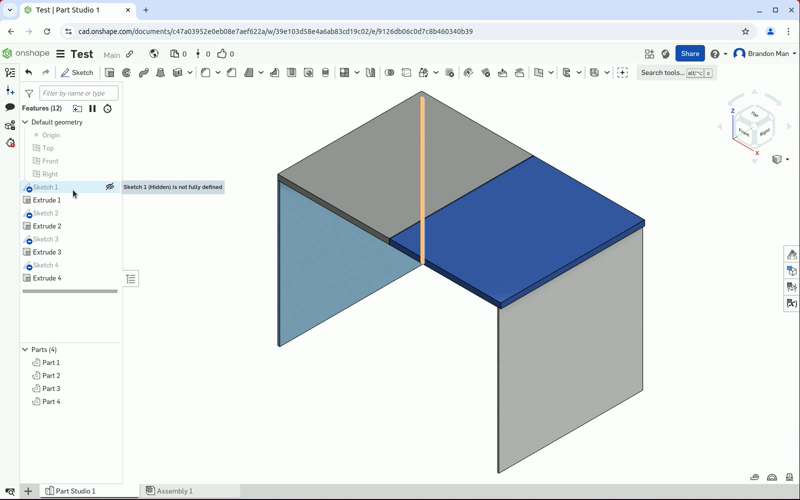
click(73, 189)